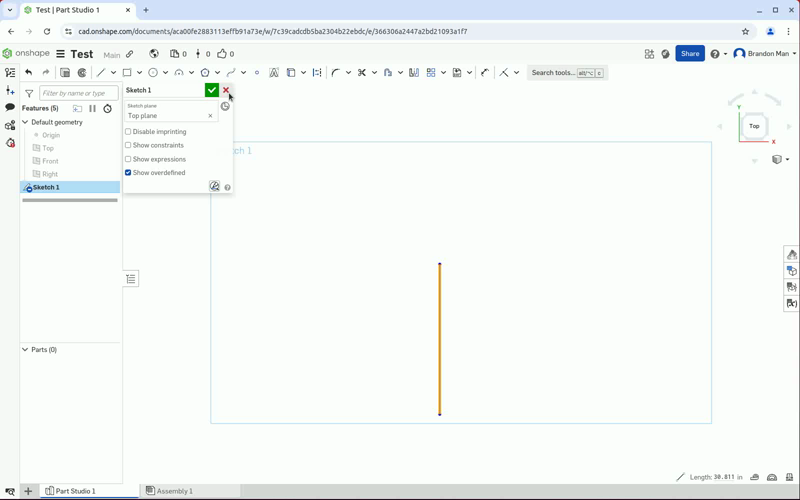
key(shift+h)
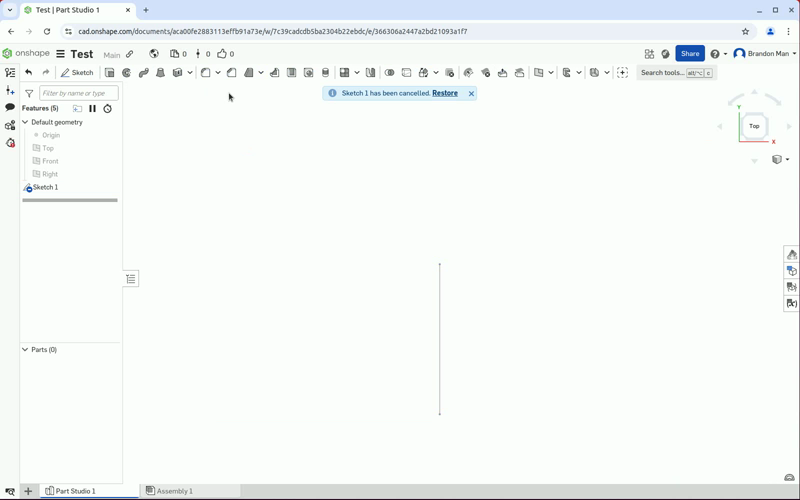
key(shift+s)
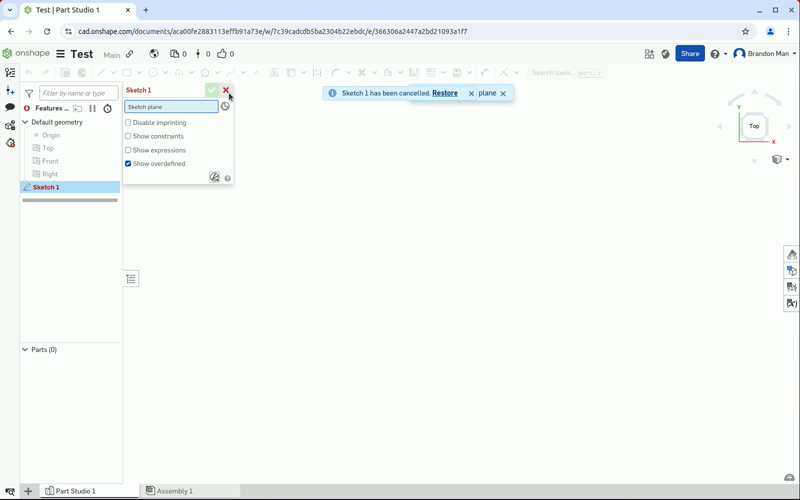
mouse_move(73, 150)
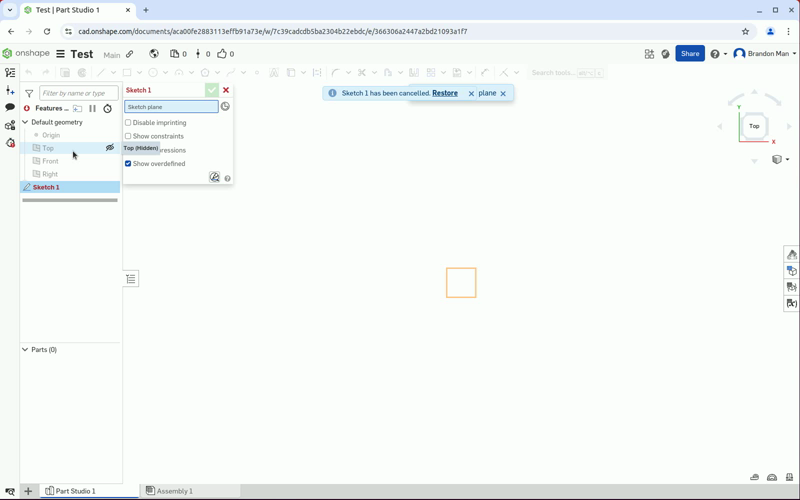
click(73, 150)
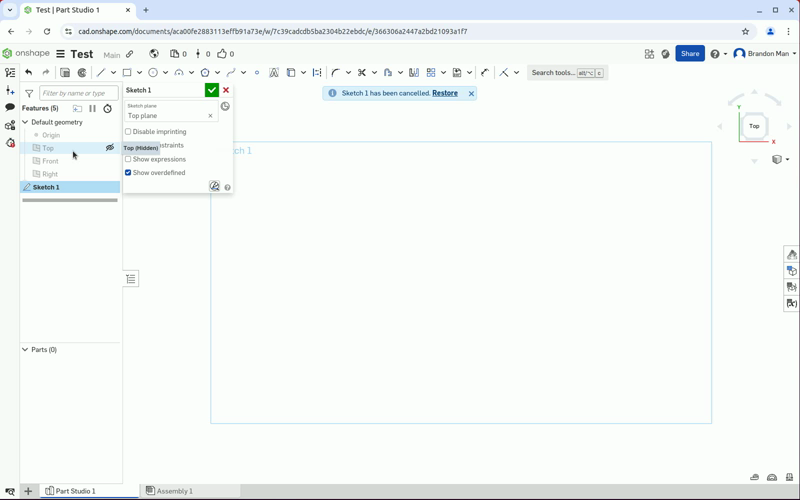
mouse_move(73, 352)
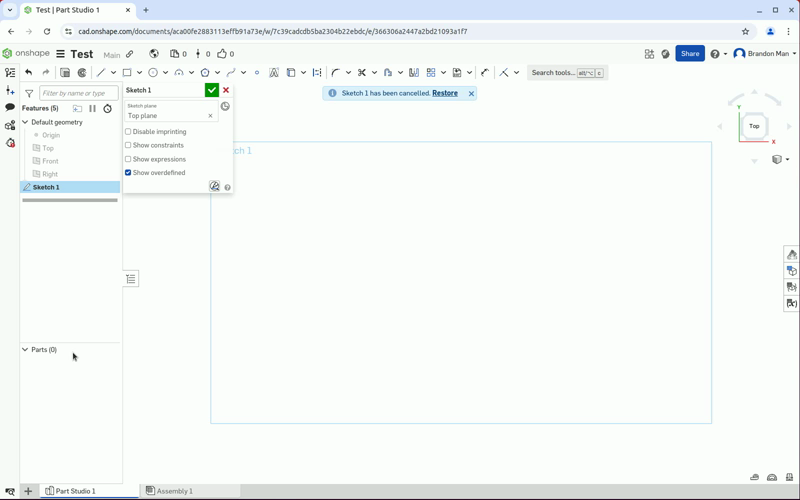
key(y)
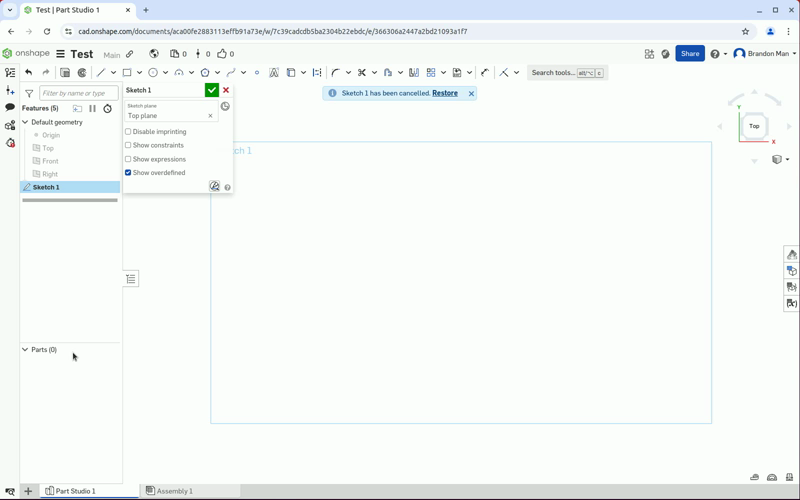
key(a)
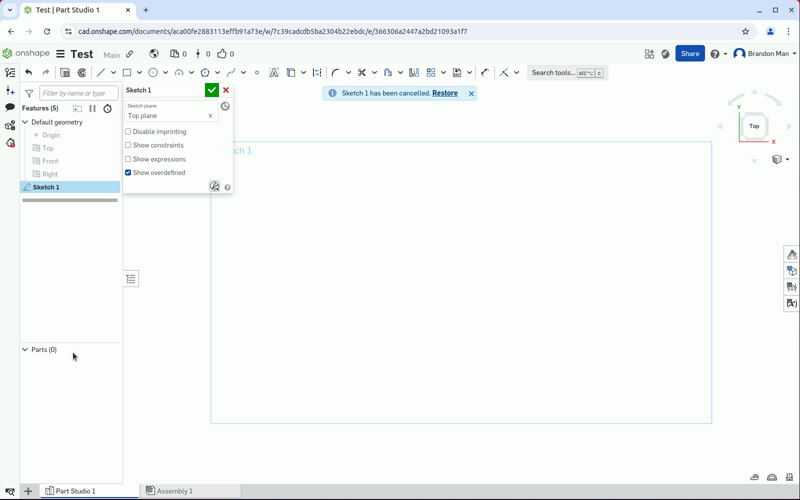
key_down(shift)
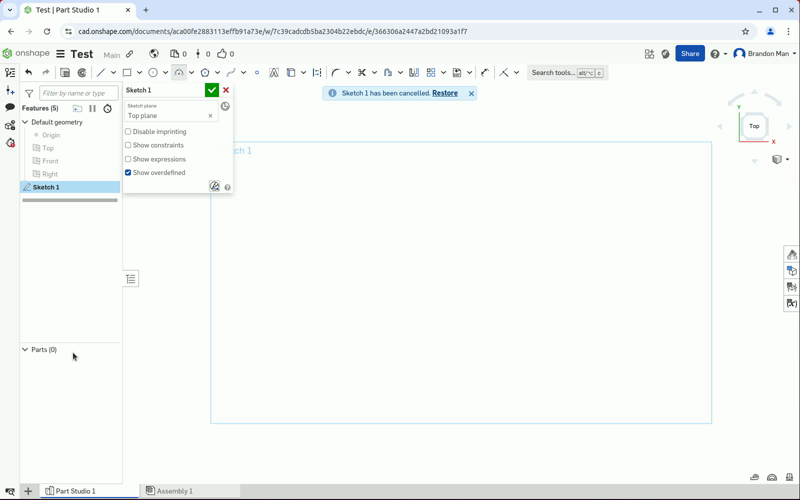
mouse_move(355, 322)
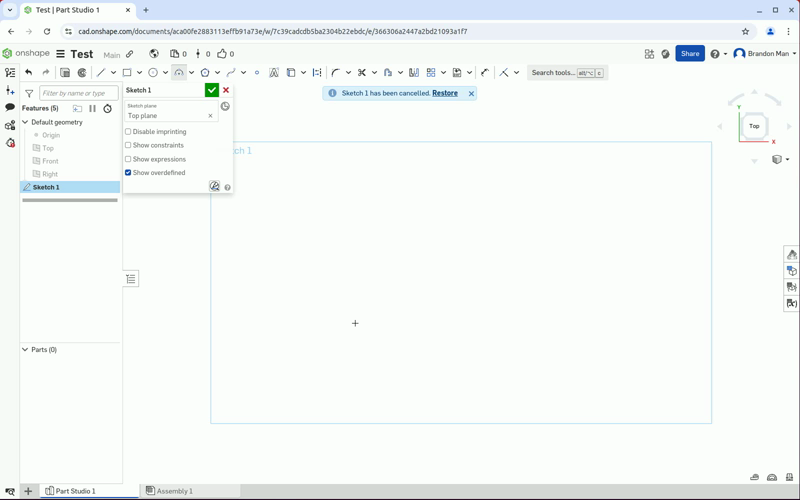
click(355, 322)
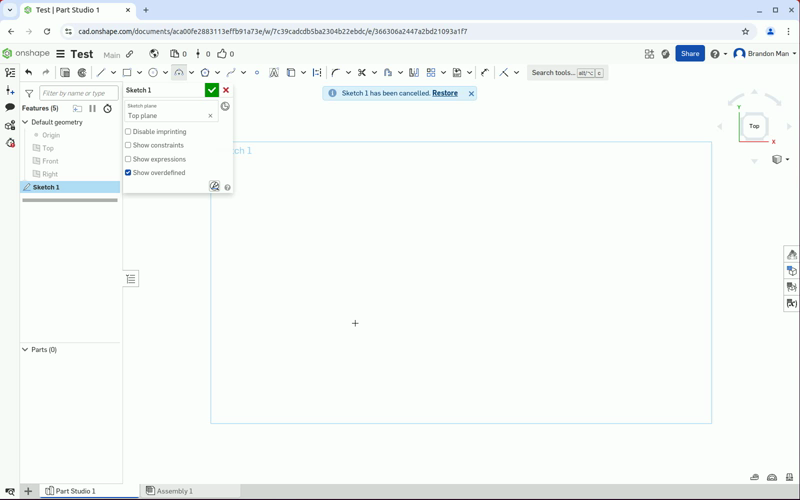
key_up(shift)
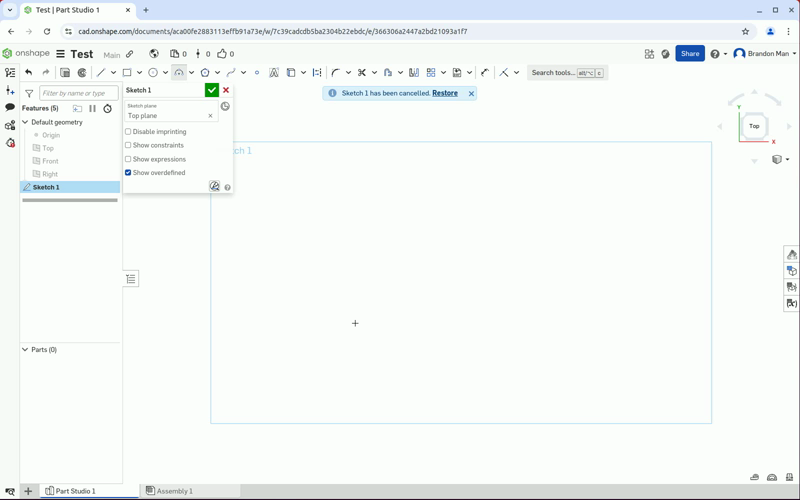
key_down(shift)
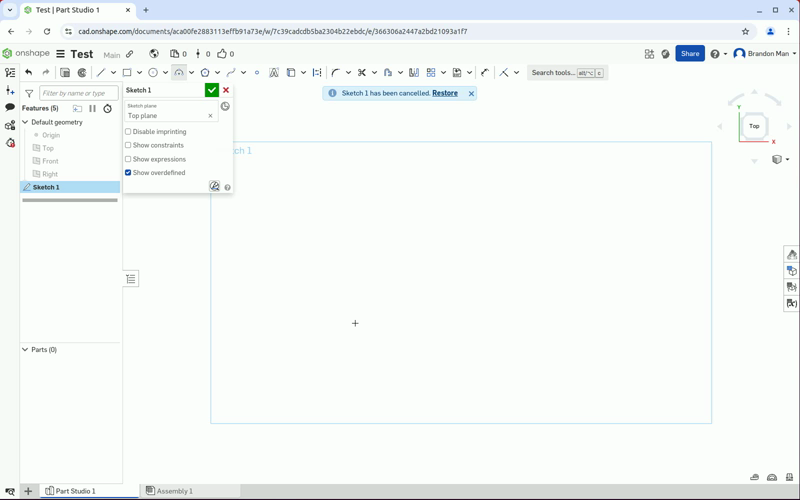
mouse_move(375, 336)
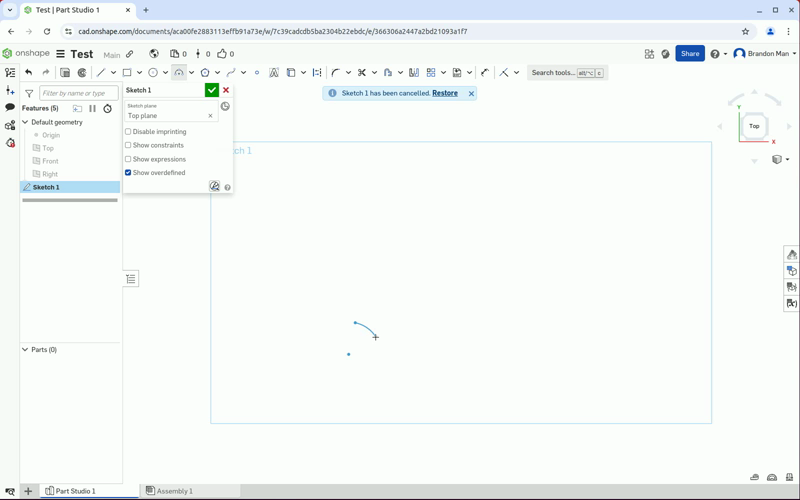
click(375, 336)
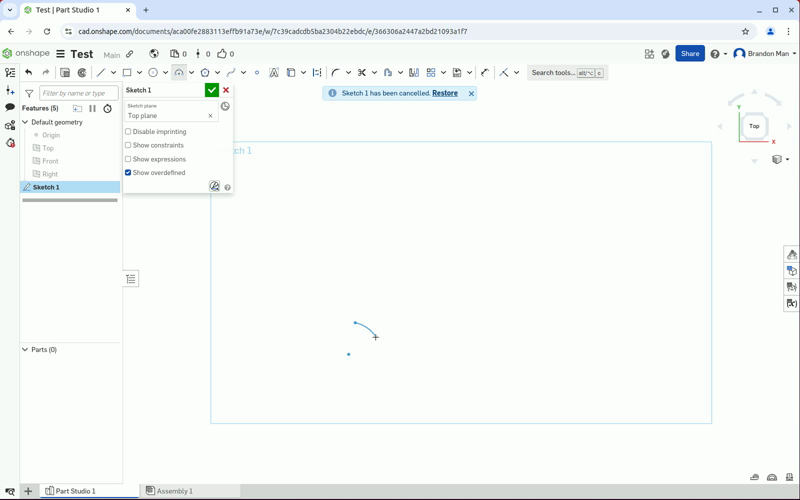
mouse_move(367, 327)
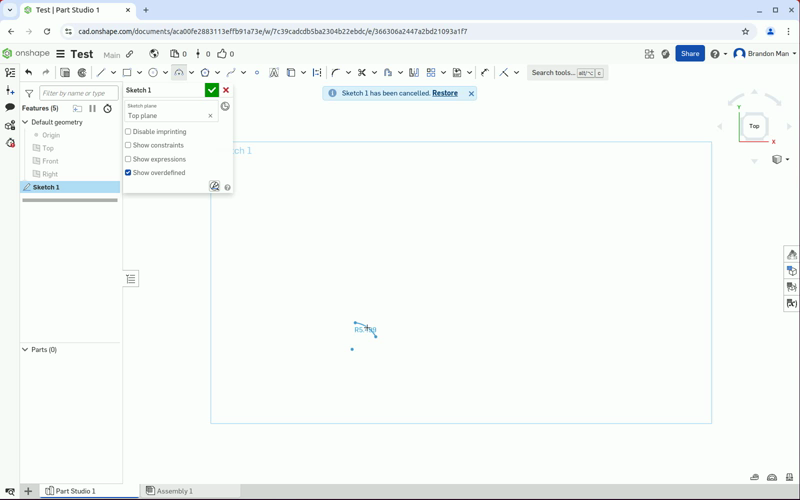
click(367, 327)
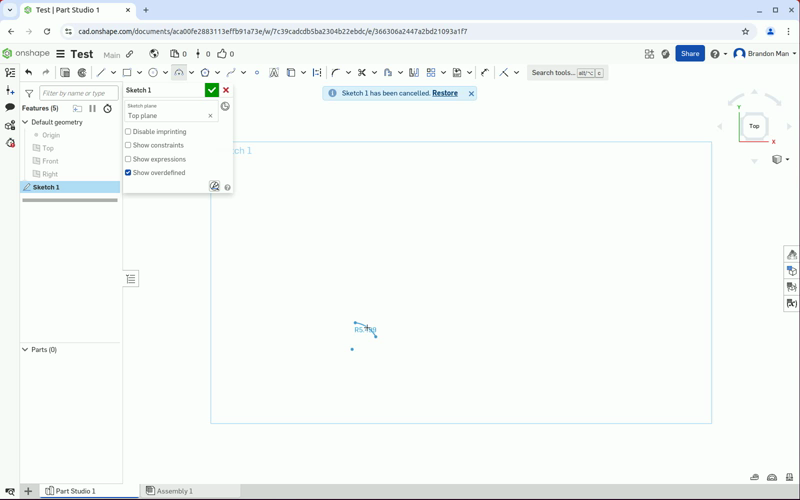
key_up(shift)
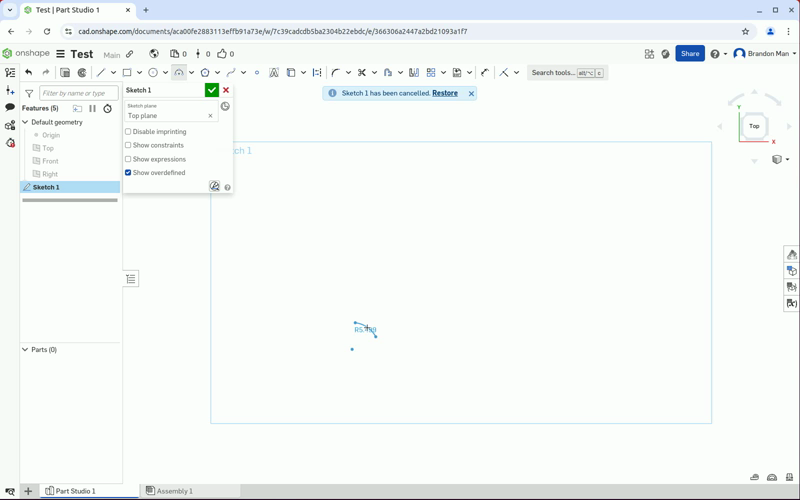
mouse_move(375, 336)
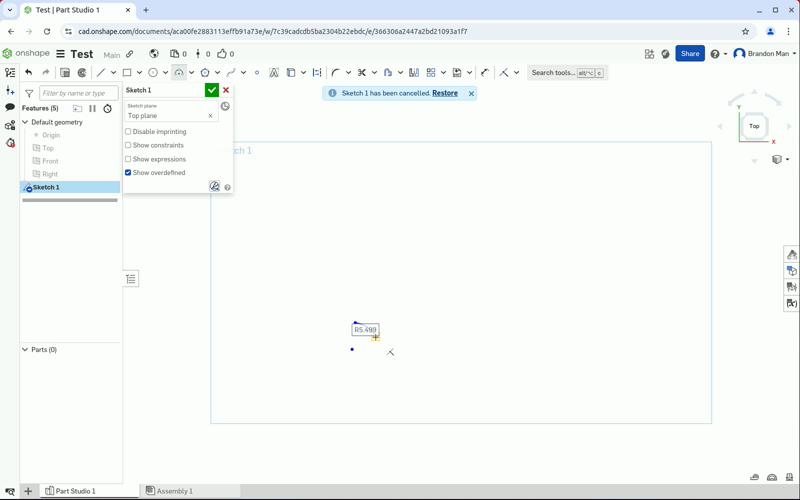
click(375, 336)
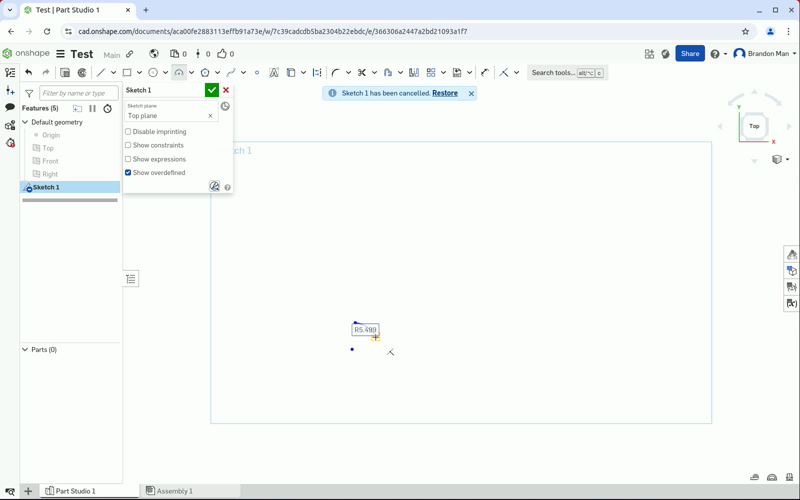
key_down(shift)
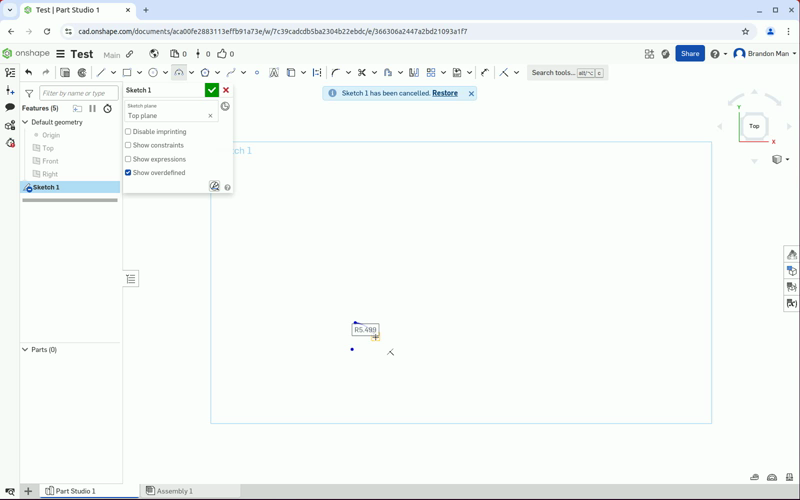
mouse_move(506, 372)
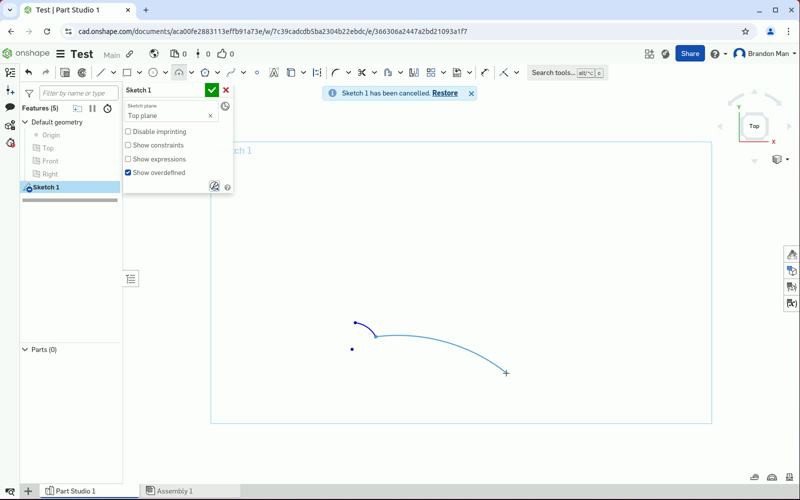
click(506, 372)
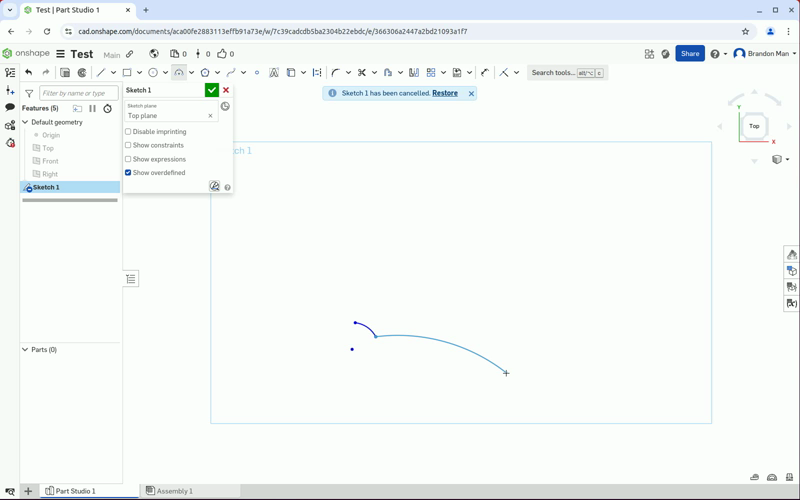
mouse_move(433, 380)
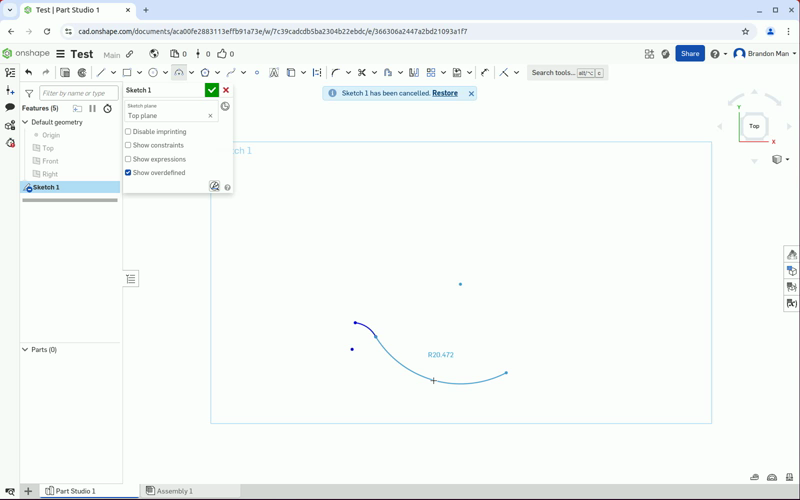
click(433, 380)
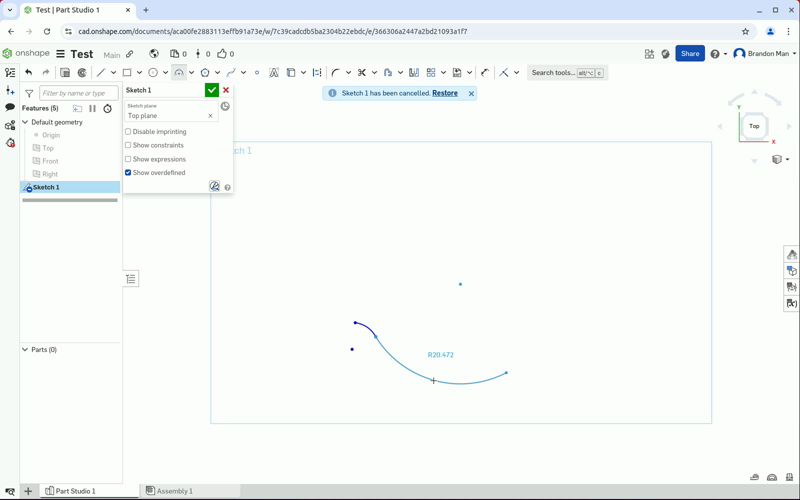
key_up(shift)
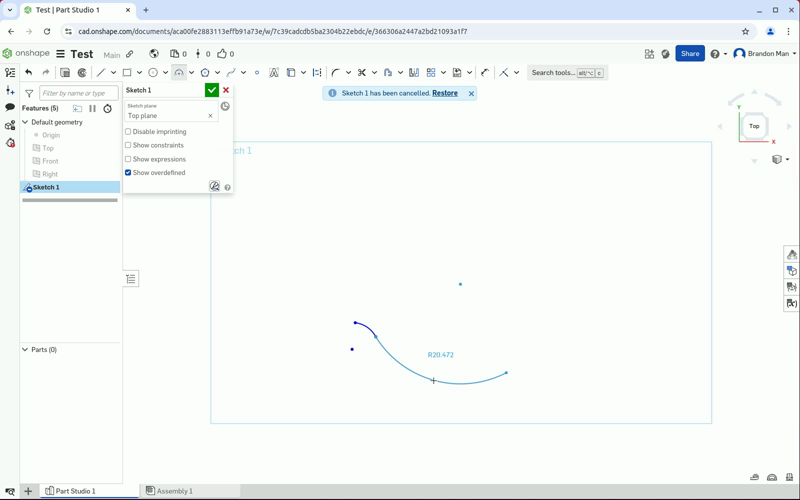
mouse_move(506, 372)
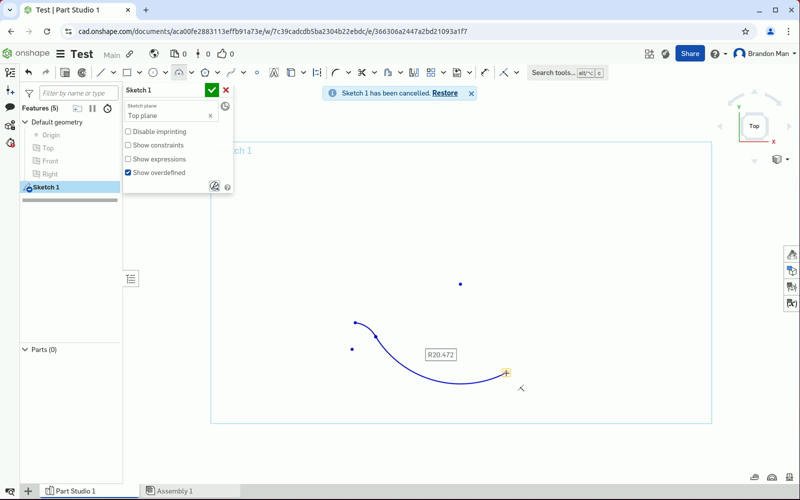
click(506, 372)
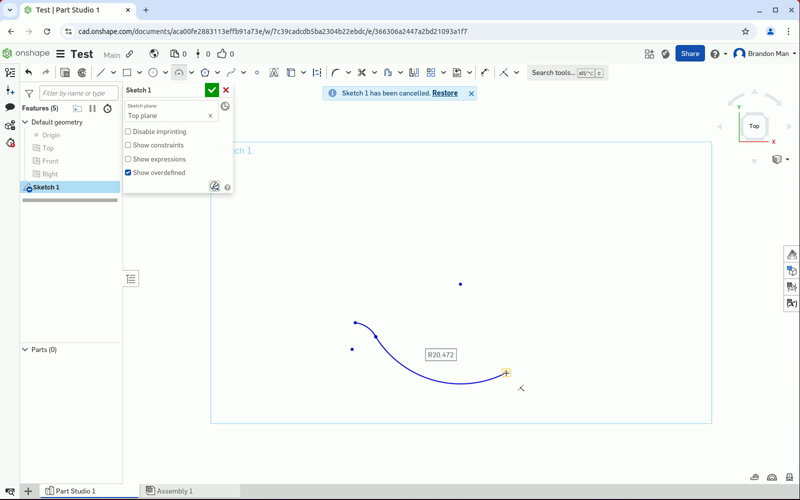
key_down(shift)
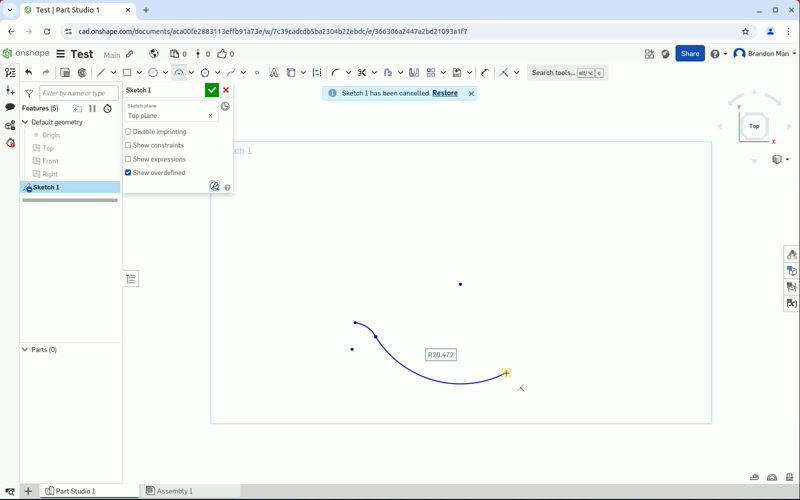
mouse_move(522, 375)
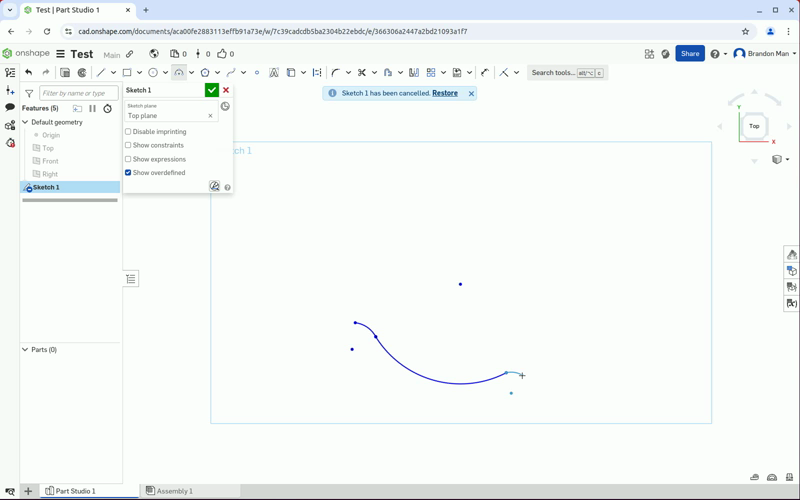
click(522, 375)
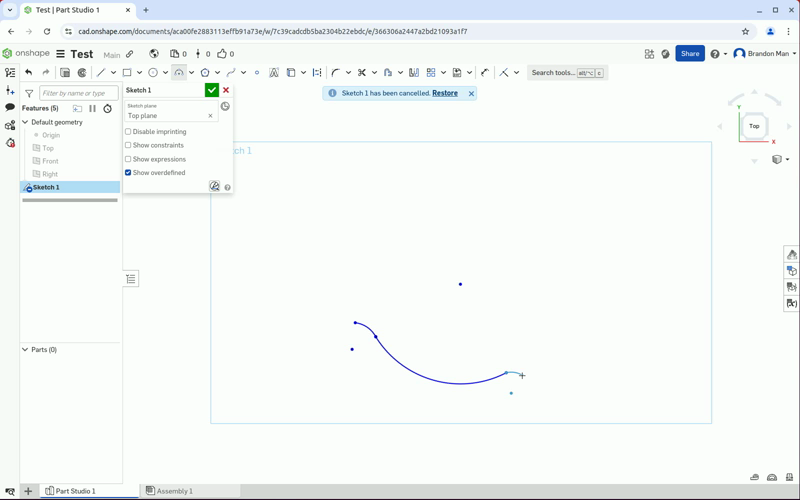
mouse_move(514, 371)
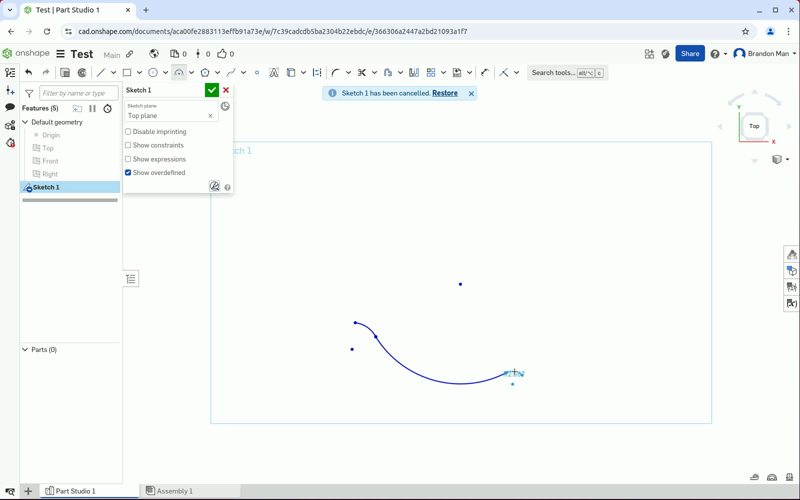
click(514, 371)
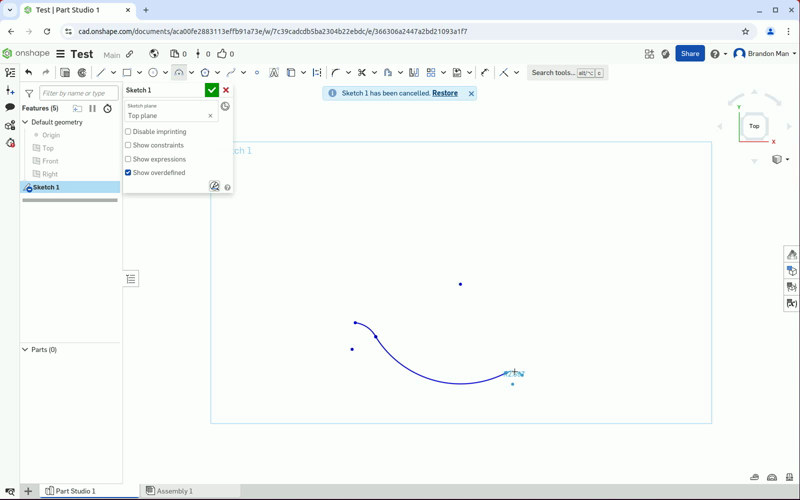
key_up(shift)
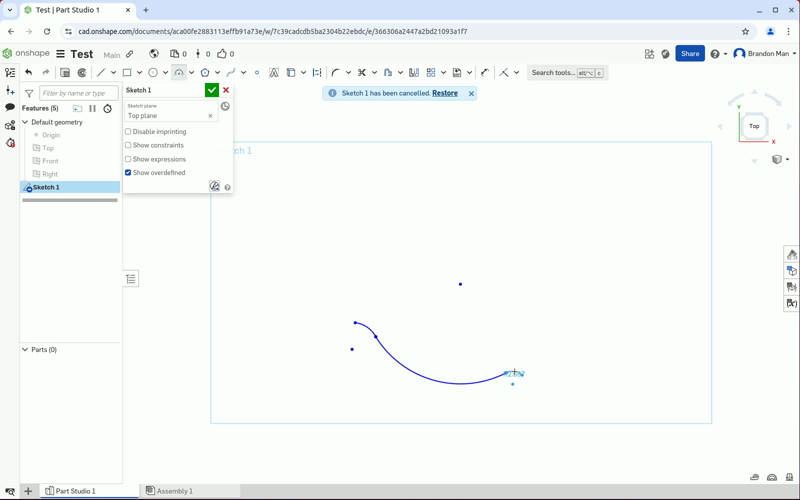
key(esc)
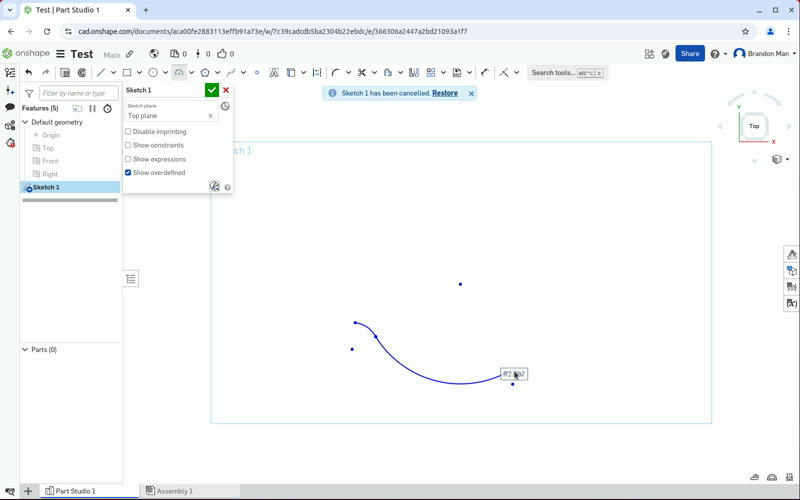
key(l)
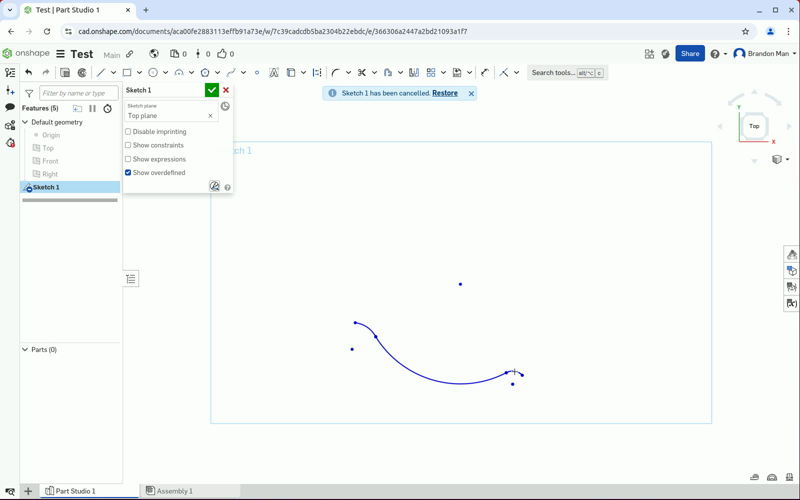
mouse_move(522, 375)
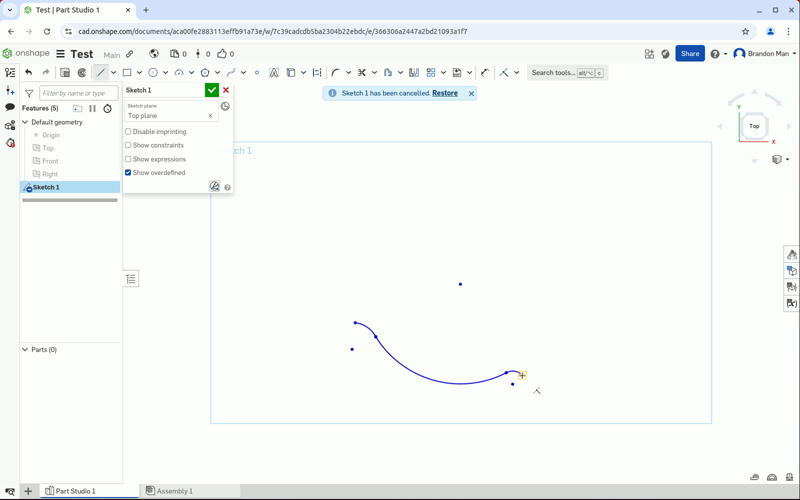
click(522, 375)
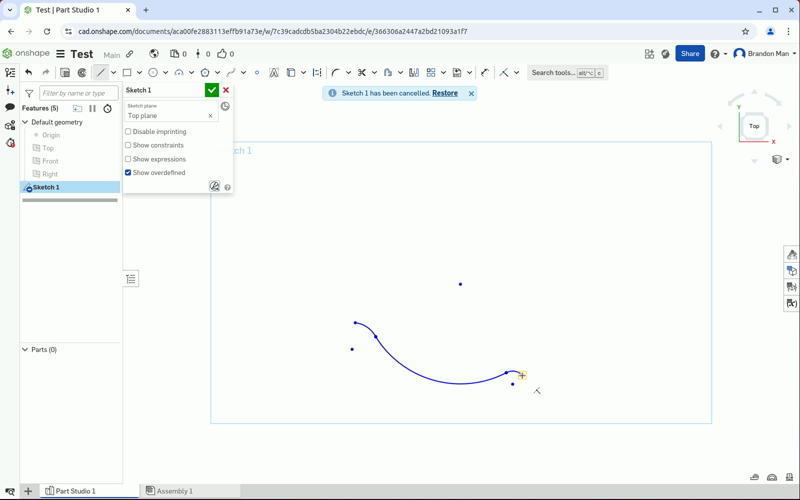
key_down(shift)
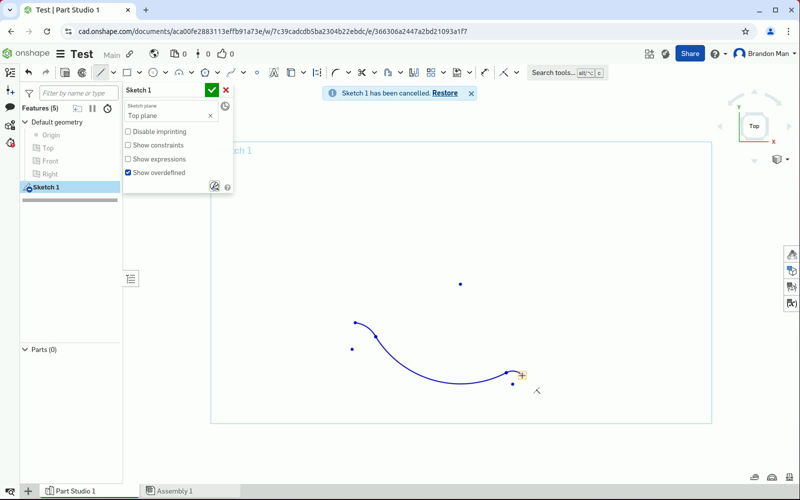
mouse_move(552, 375)
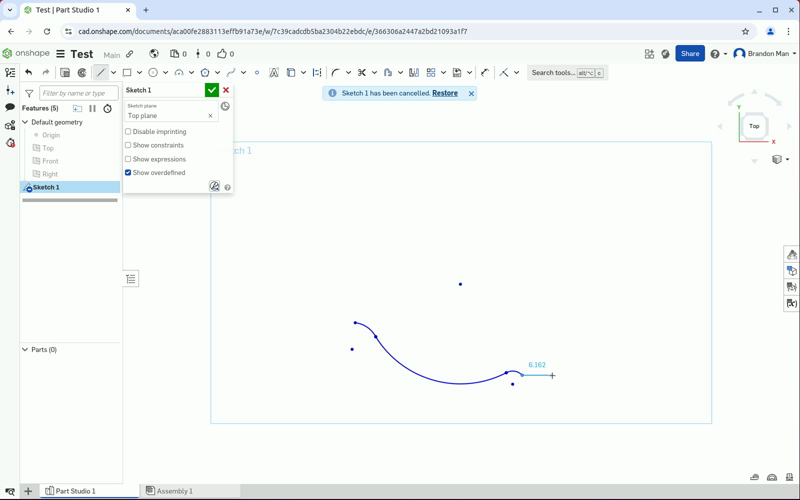
mouse_move(531, 370)
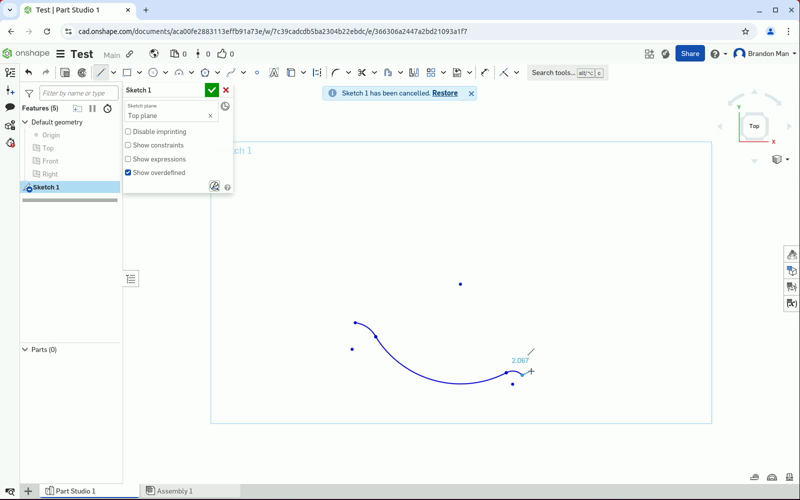
click(531, 370)
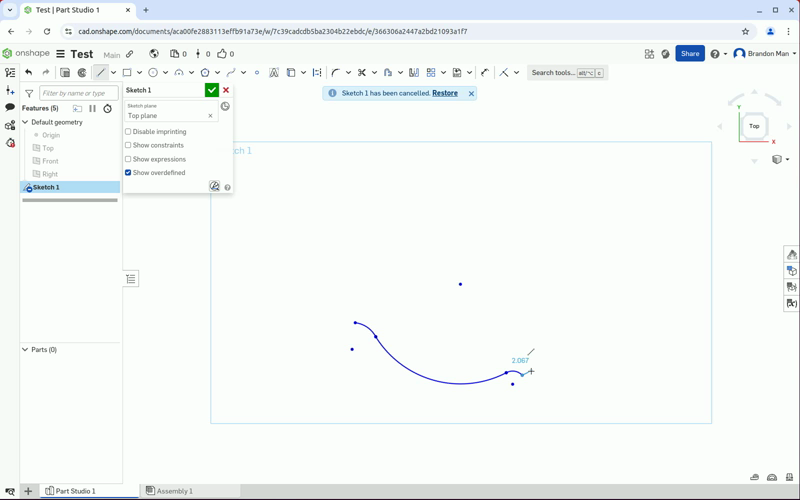
key_up(shift)
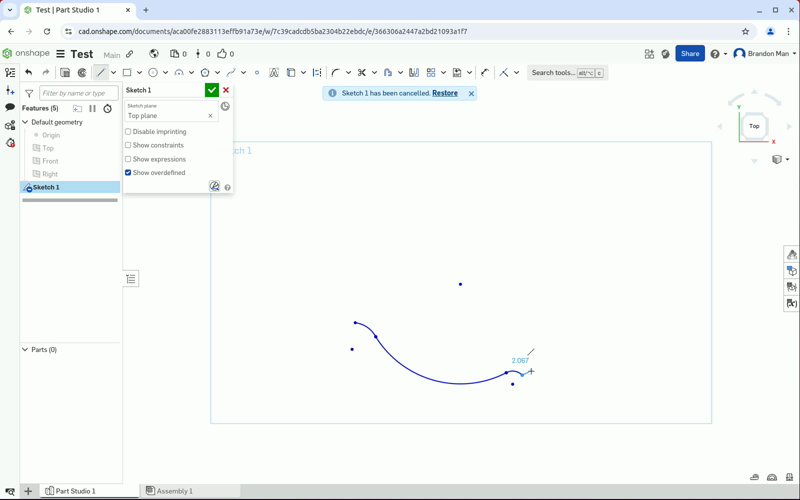
key(esc)
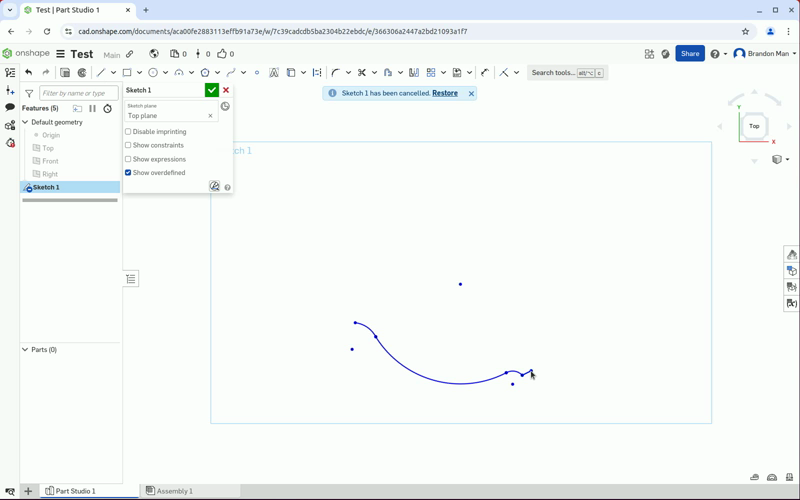
key(a)
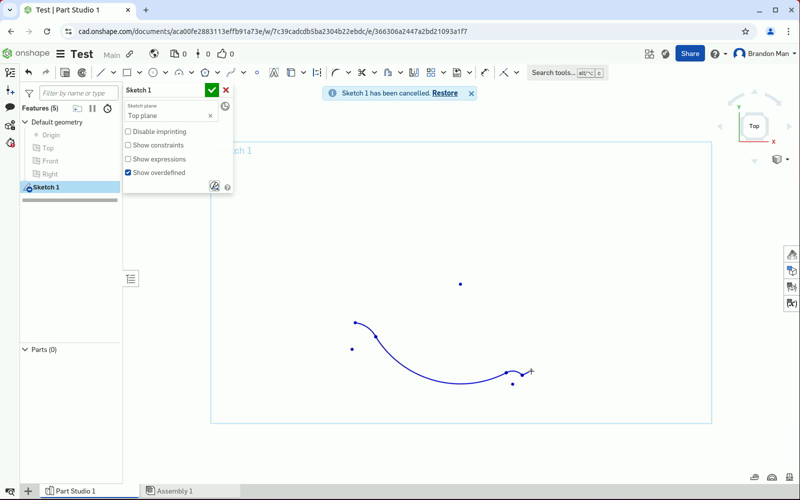
mouse_move(531, 370)
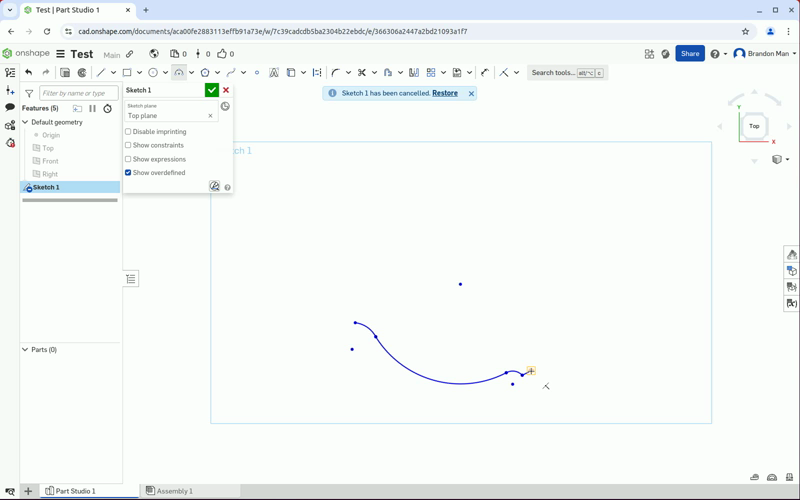
click(531, 370)
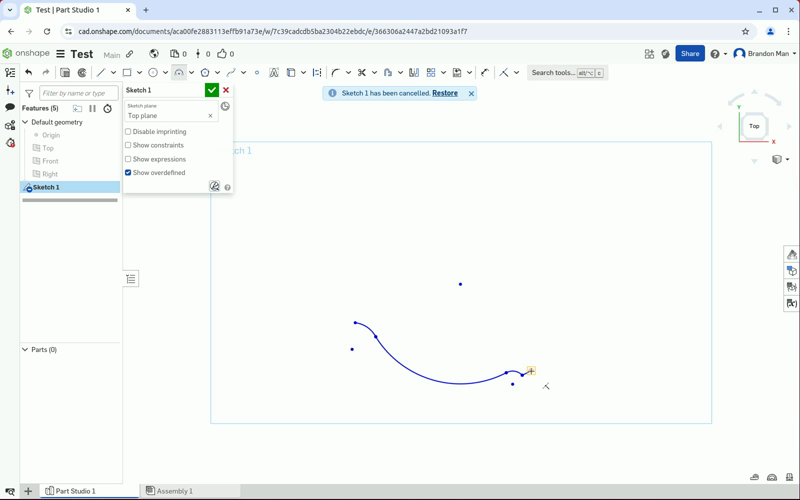
mouse_move(355, 322)
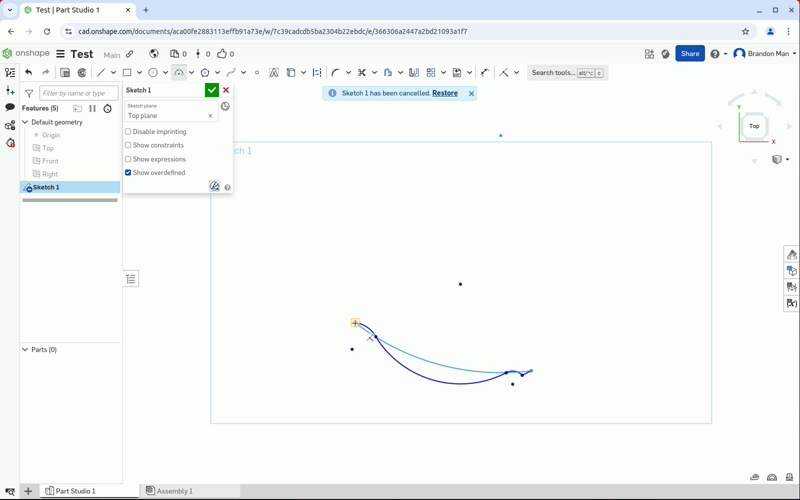
click(355, 322)
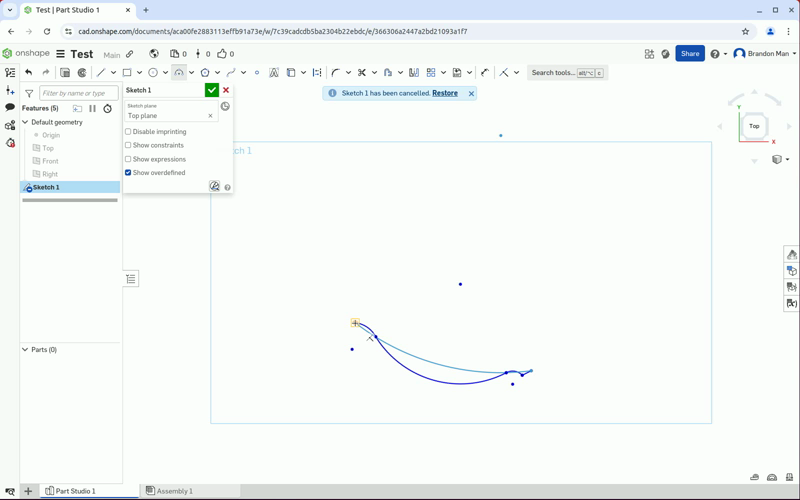
key_down(shift)
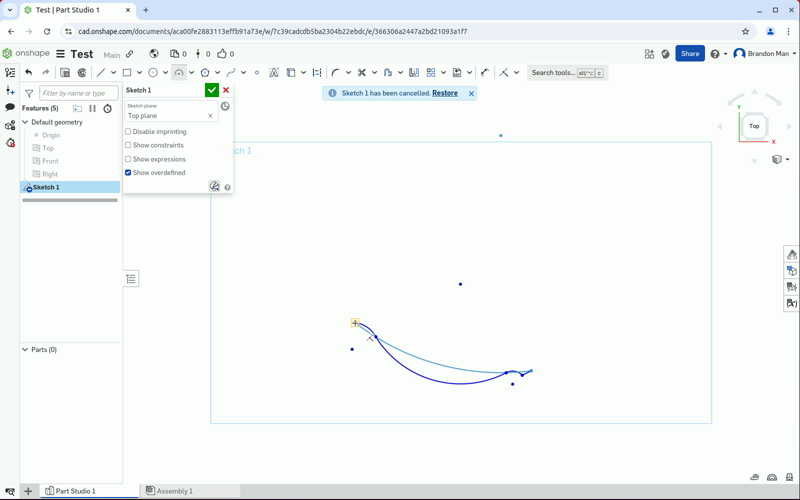
mouse_move(490, 174)
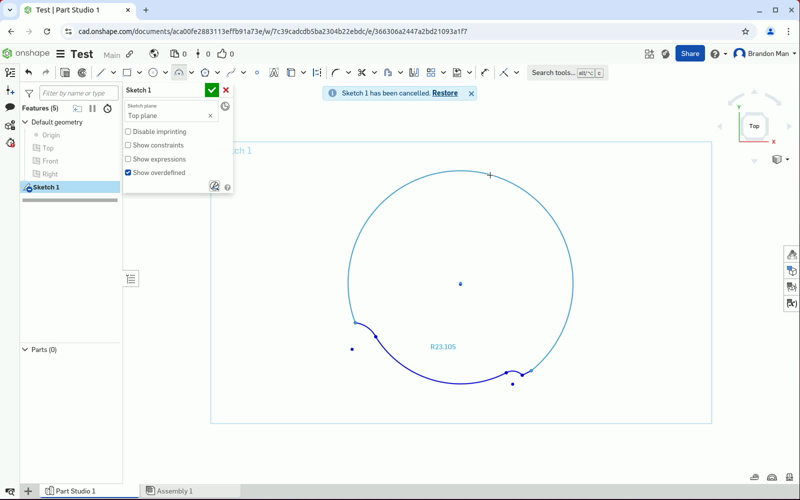
click(490, 174)
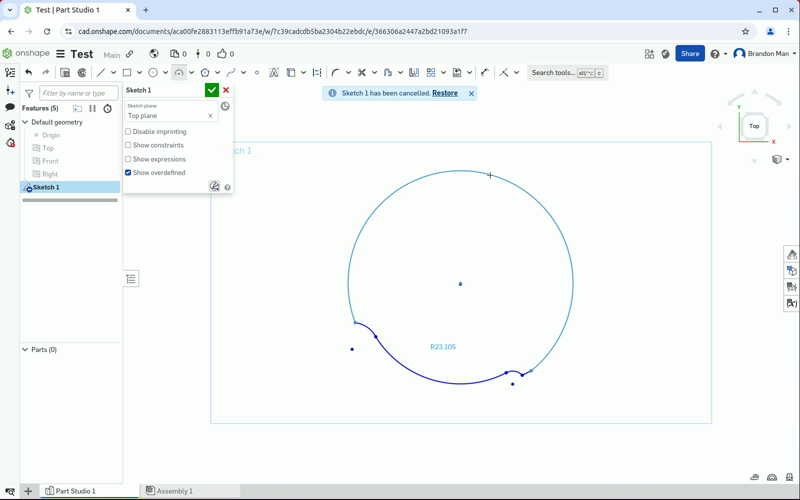
key_up(shift)
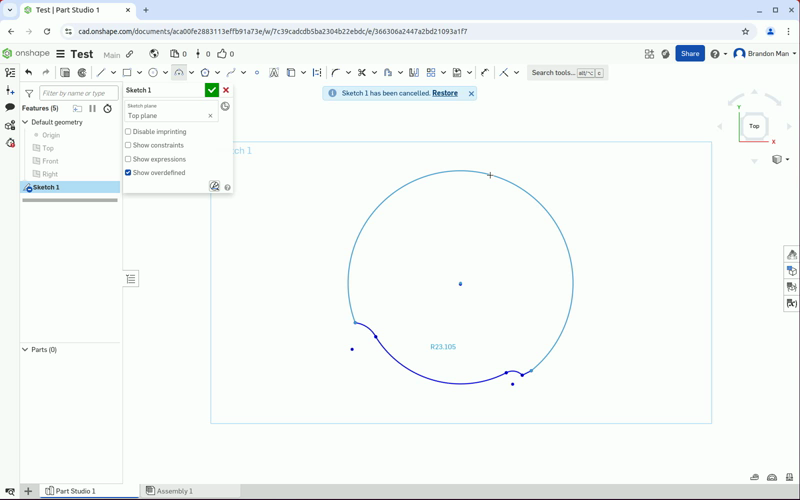
key(esc)
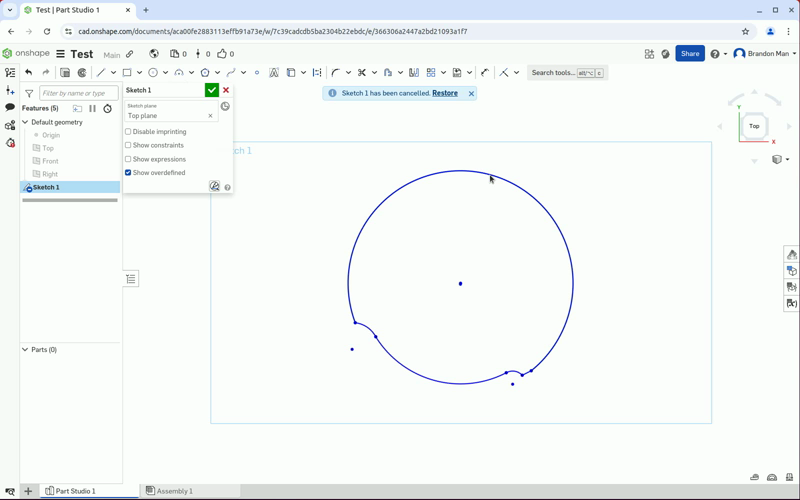
key(l)
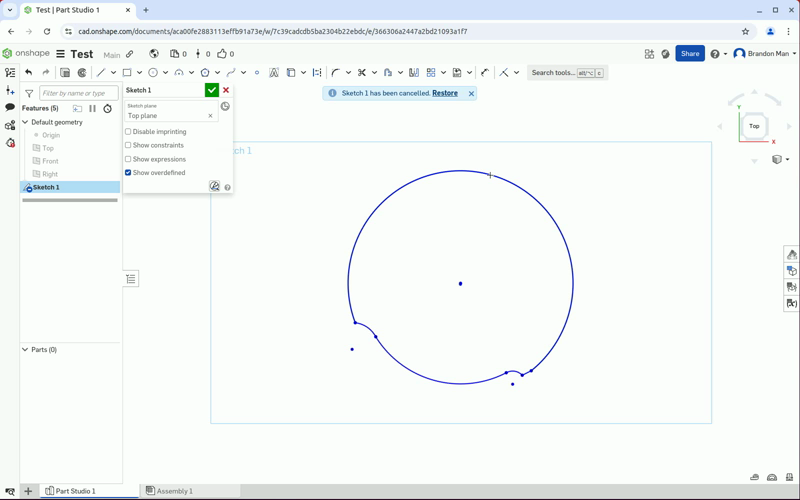
key_down(shift)
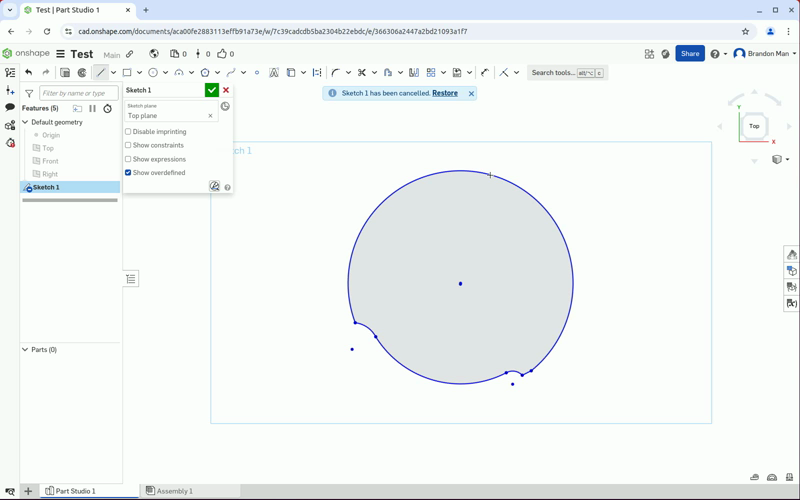
mouse_move(446, 222)
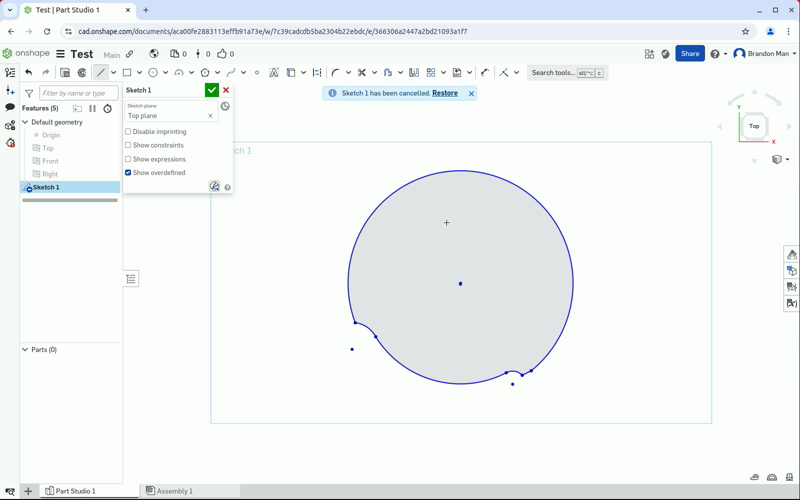
click(446, 222)
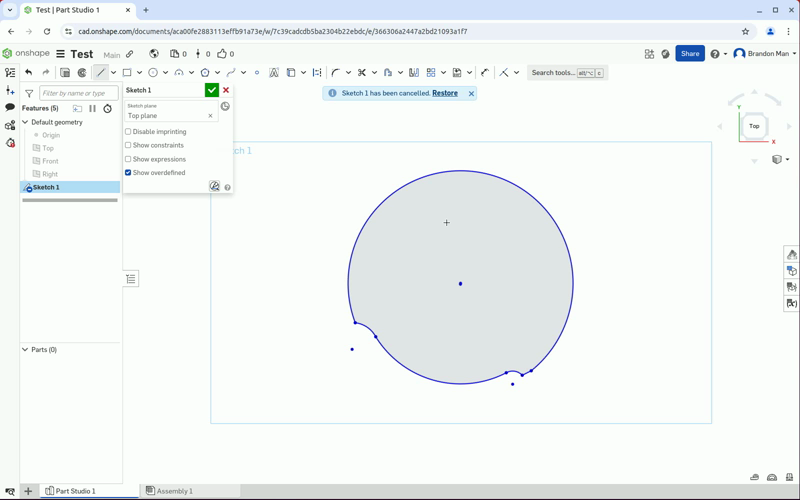
key_up(shift)
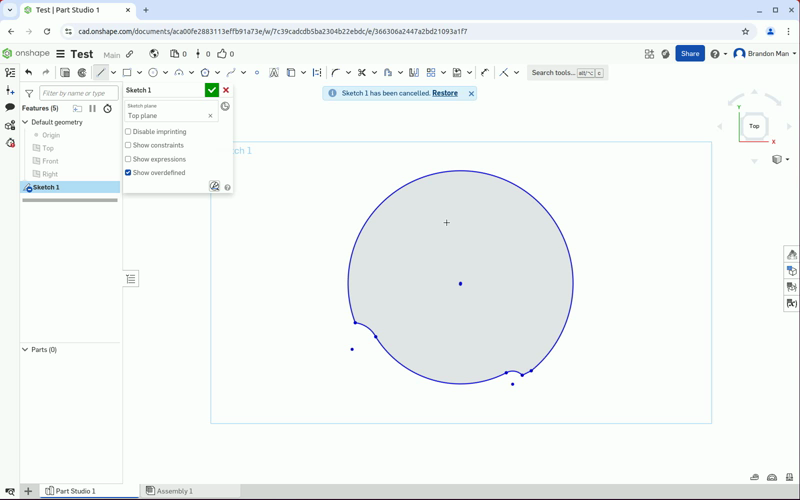
key_down(shift)
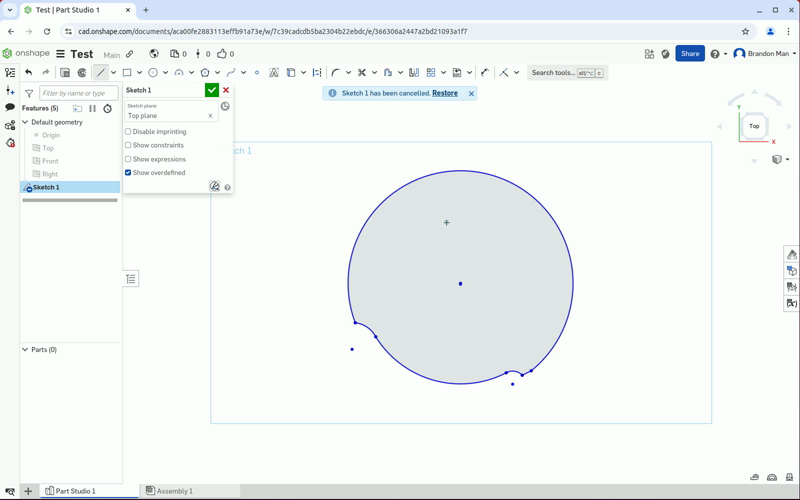
mouse_move(476, 222)
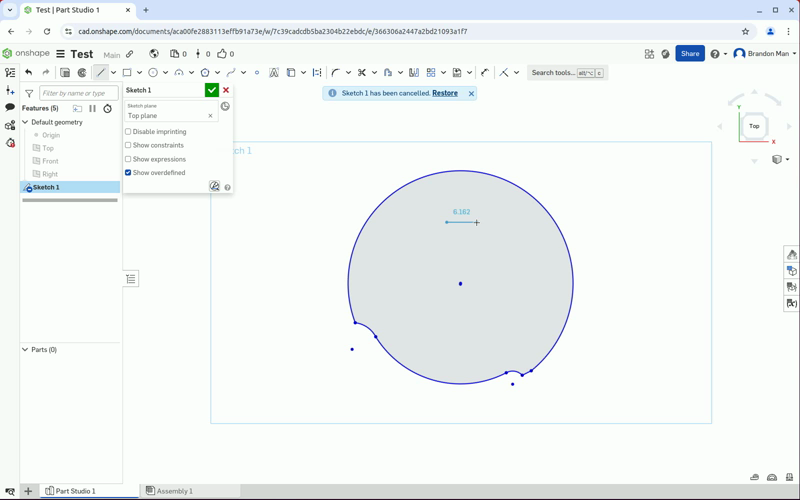
mouse_move(474, 222)
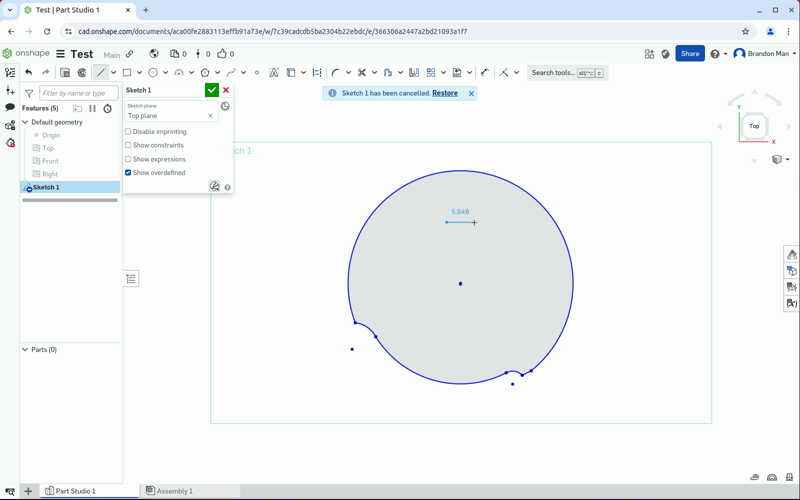
click(474, 222)
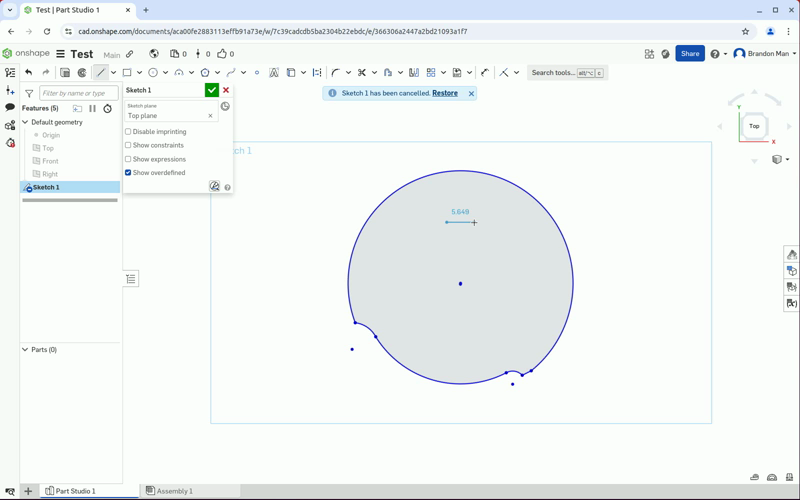
key_up(shift)
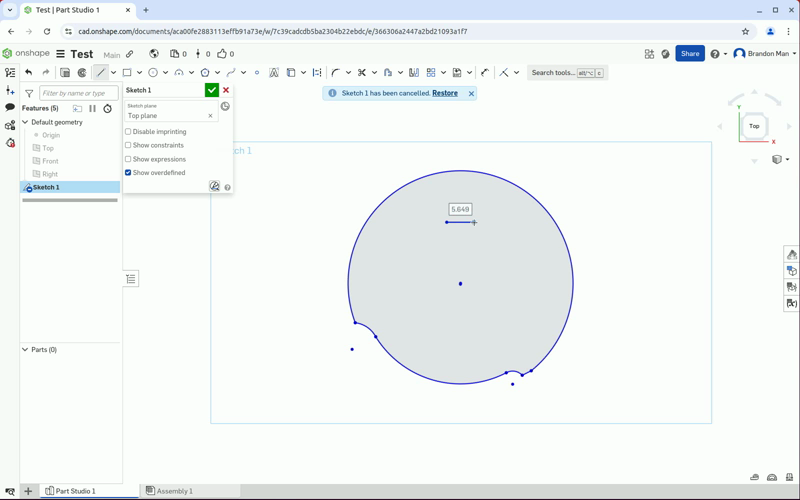
key_down(shift)
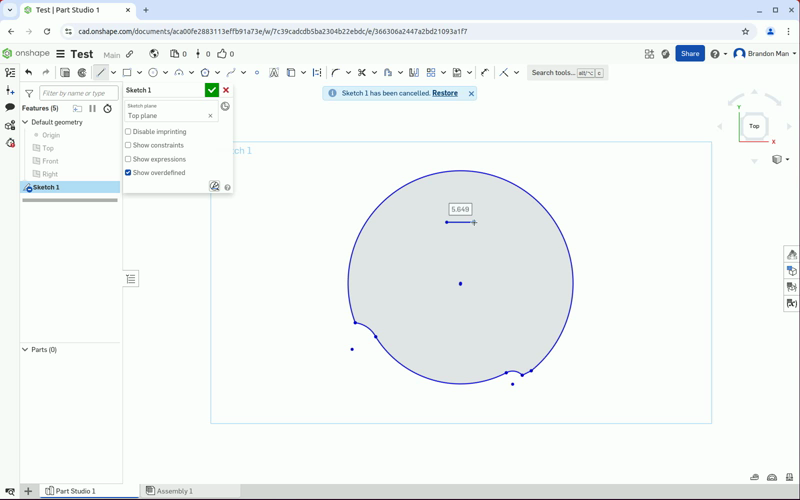
mouse_move(504, 222)
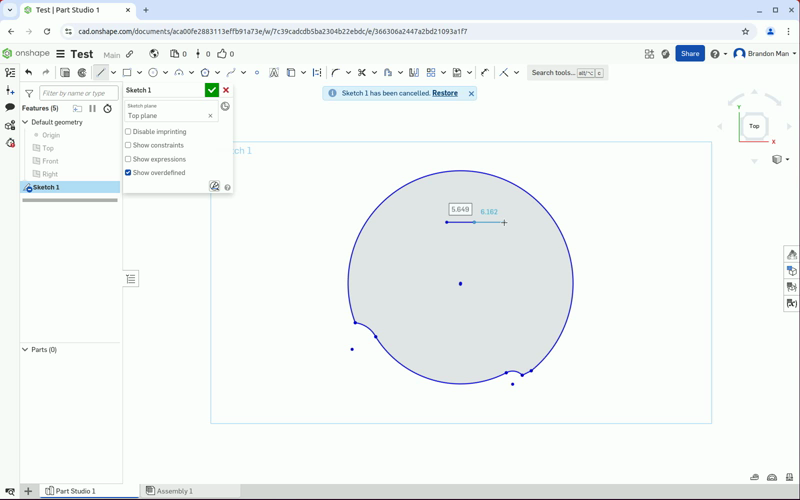
mouse_move(474, 208)
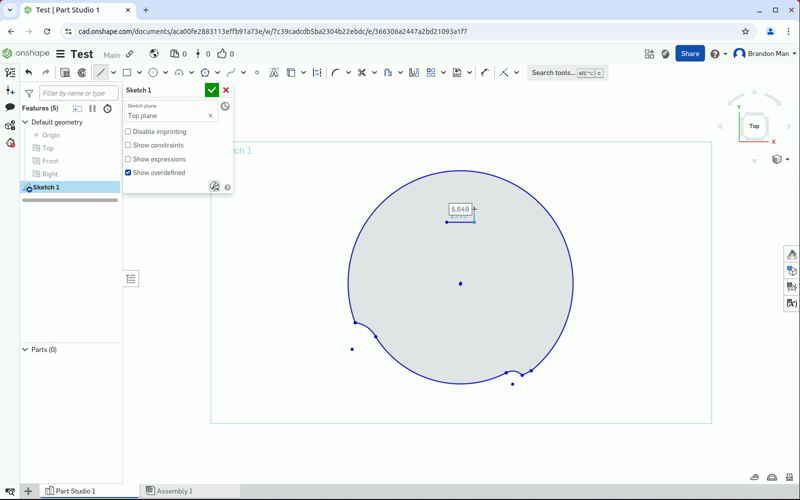
click(474, 208)
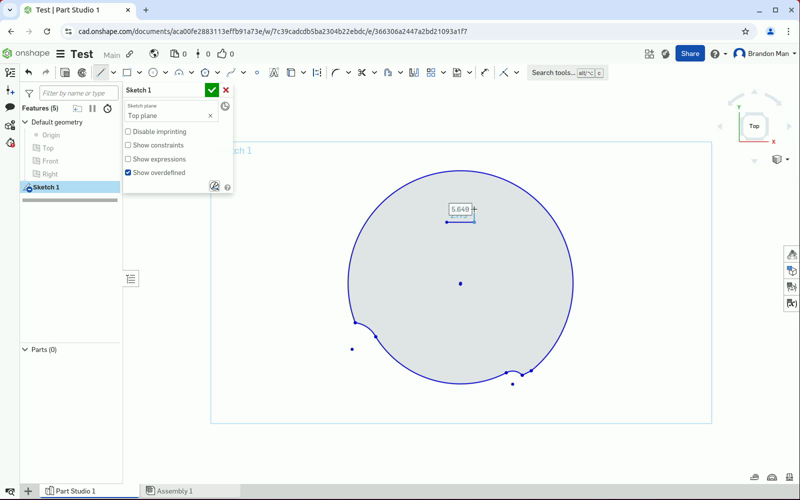
key_up(shift)
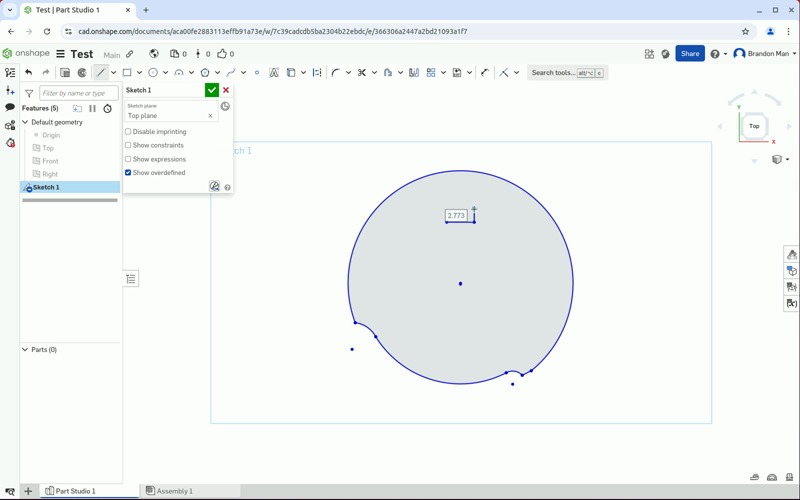
key(esc)
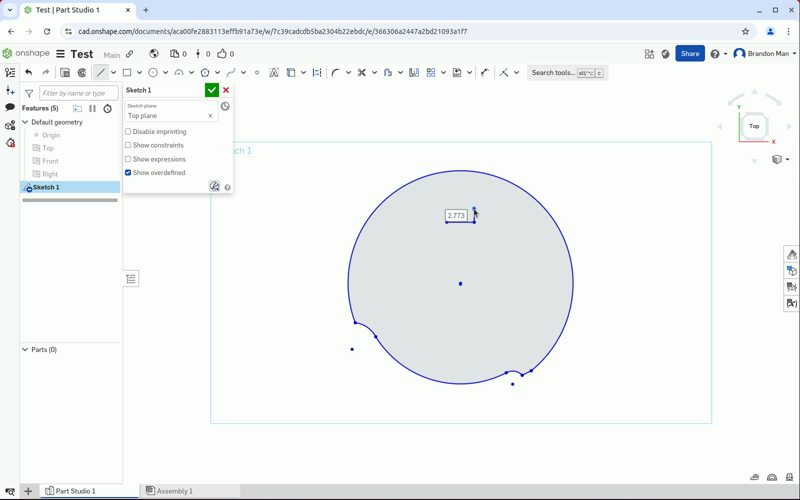
key(a)
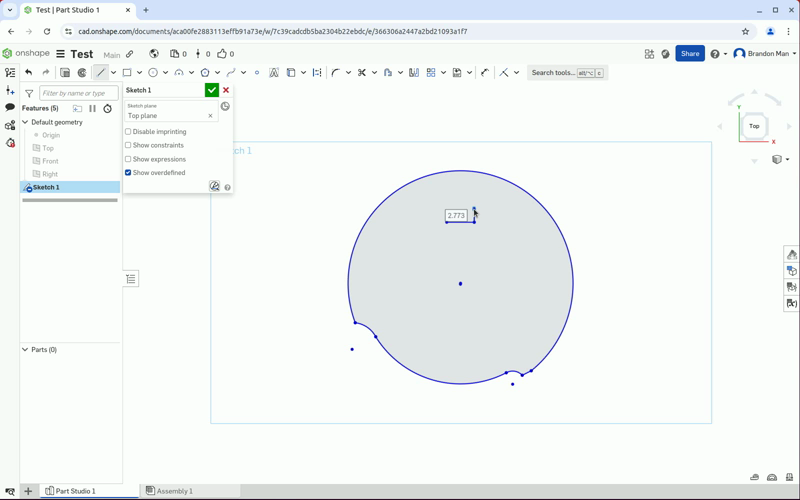
mouse_move(474, 208)
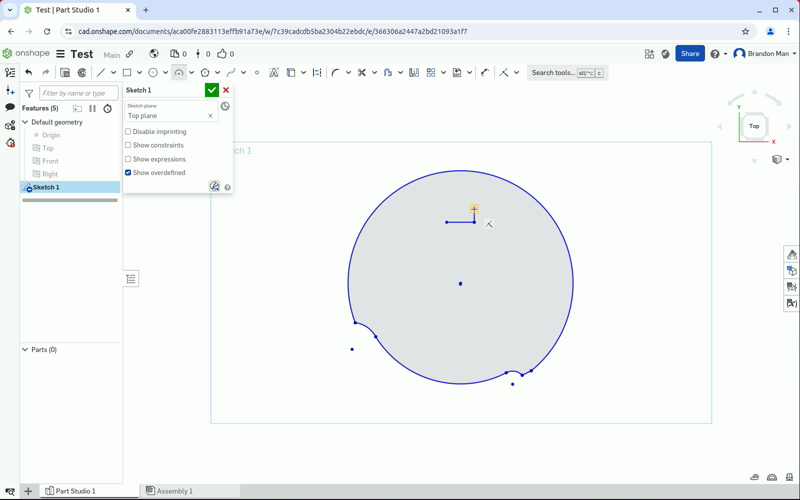
click(474, 208)
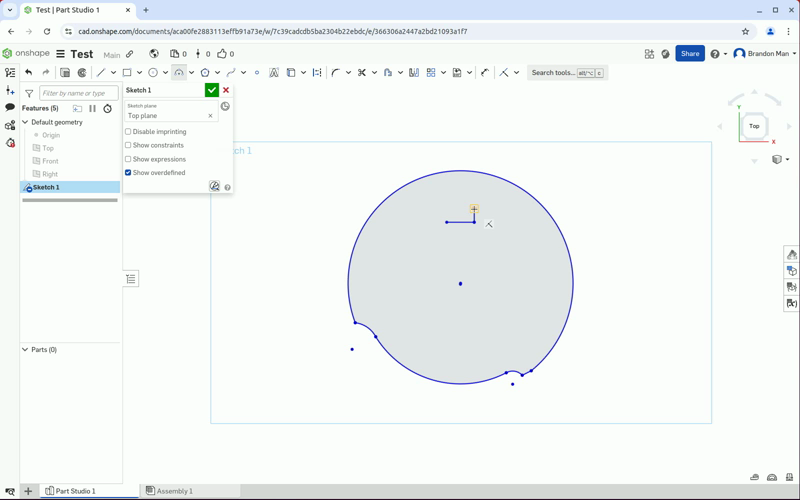
key_down(shift)
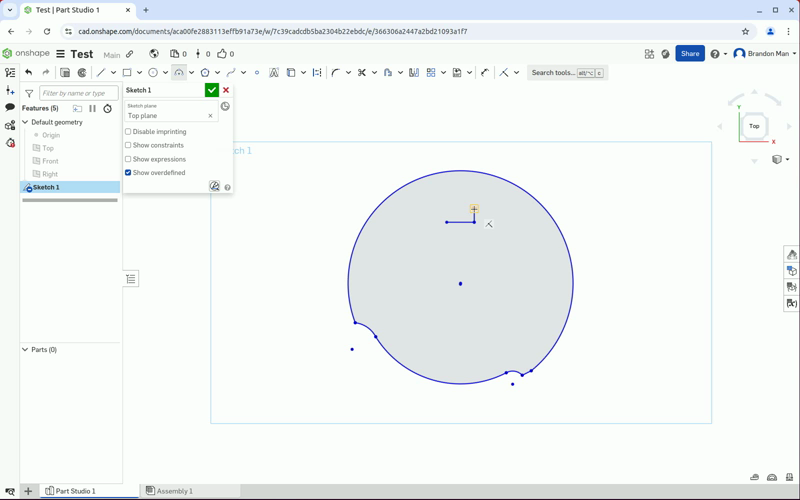
mouse_move(446, 208)
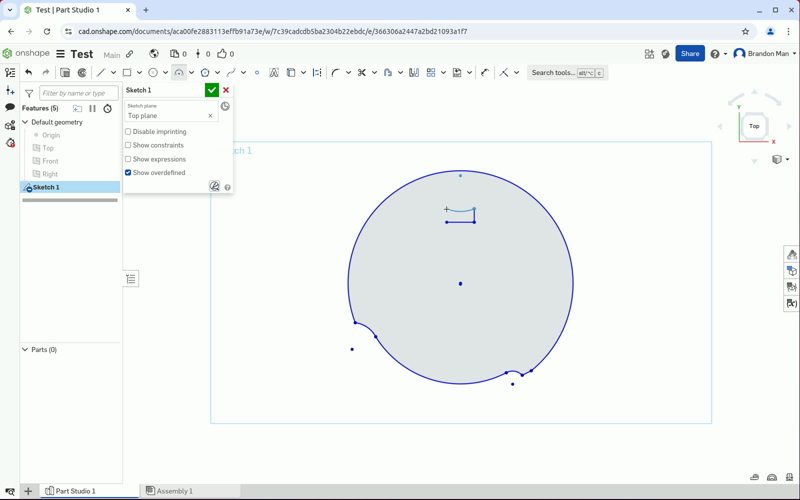
click(446, 208)
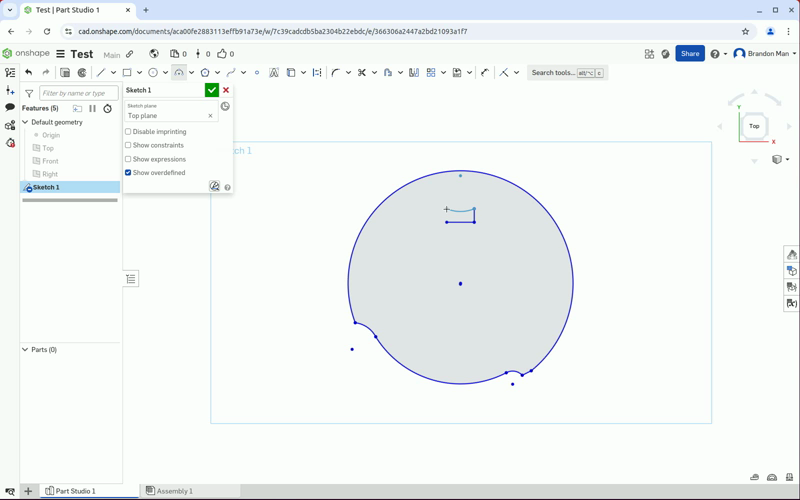
mouse_move(460, 357)
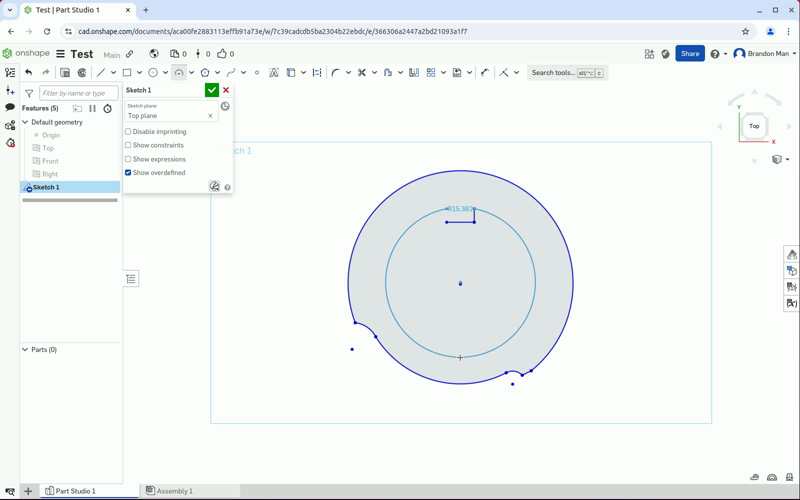
click(460, 357)
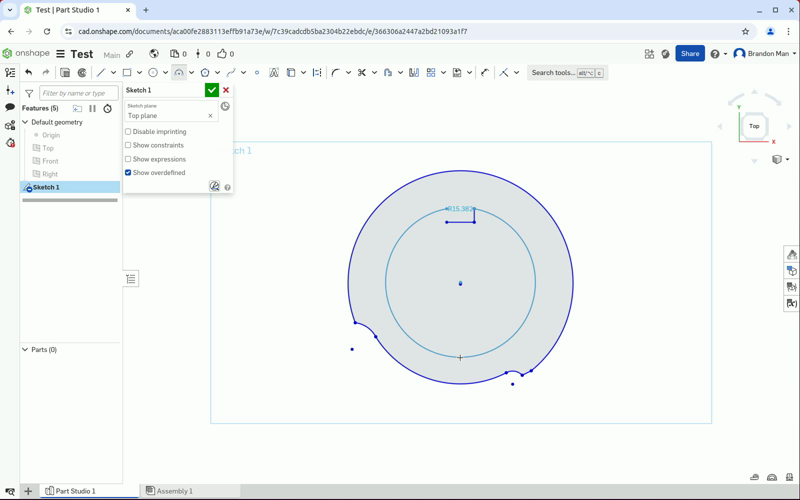
key_up(shift)
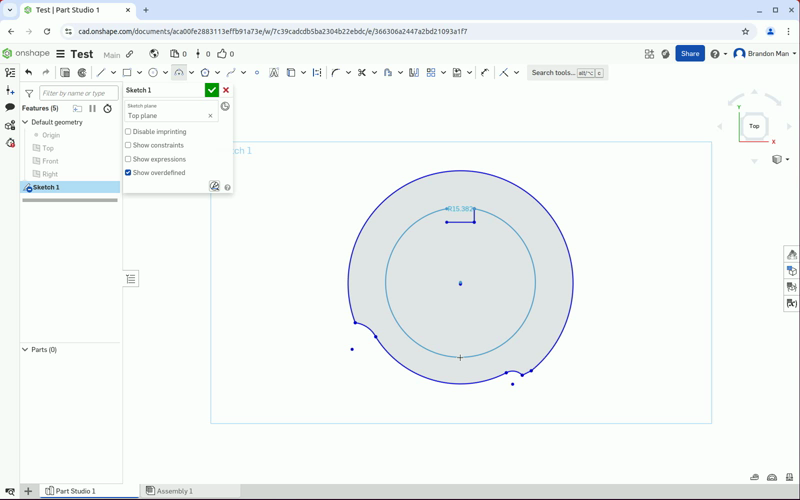
key(esc)
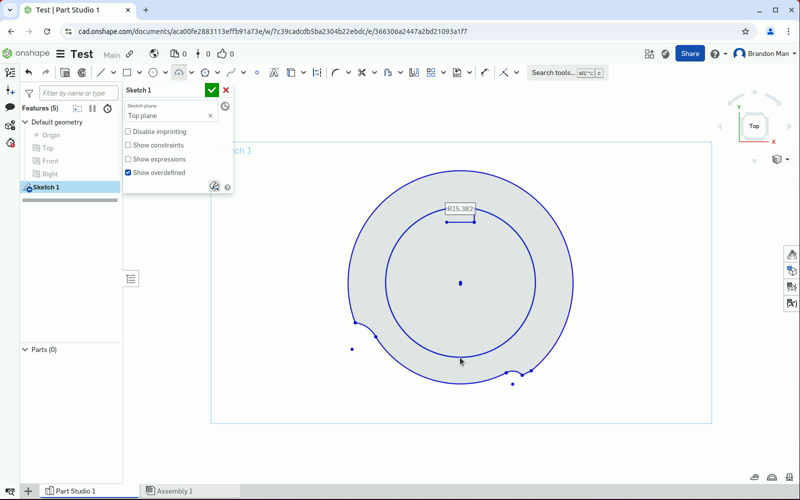
key(l)
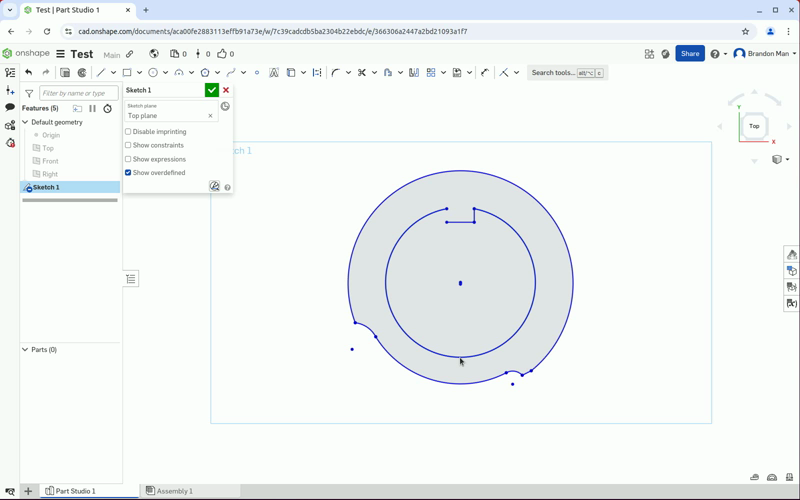
mouse_move(446, 208)
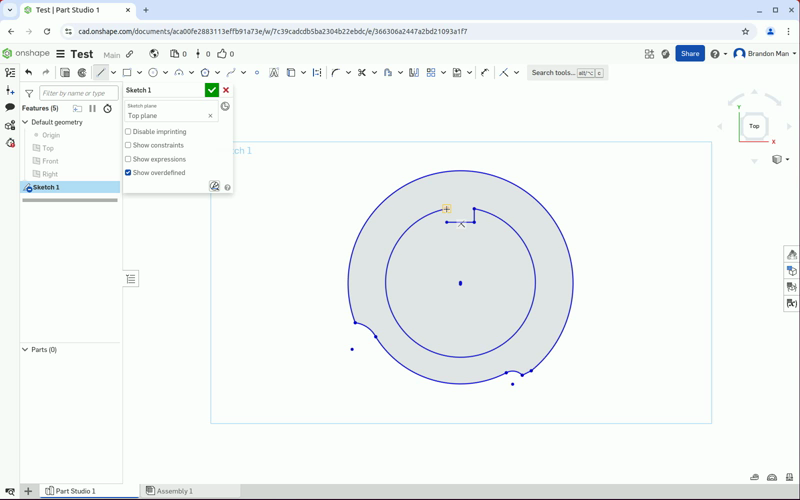
click(446, 208)
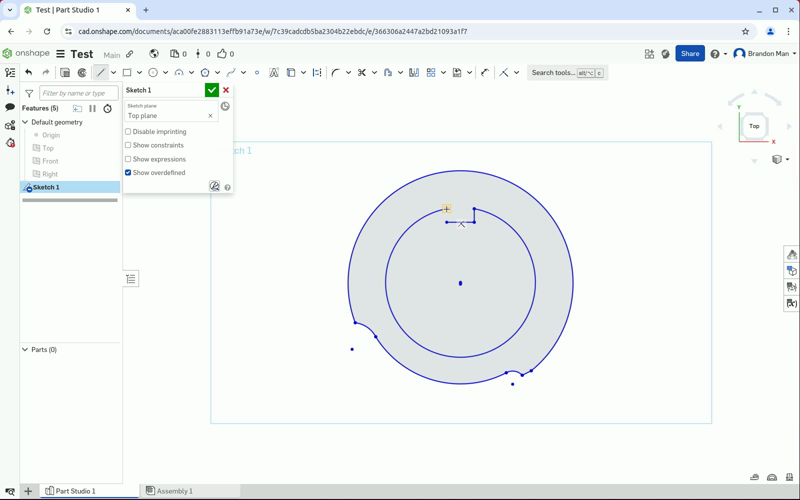
mouse_move(476, 208)
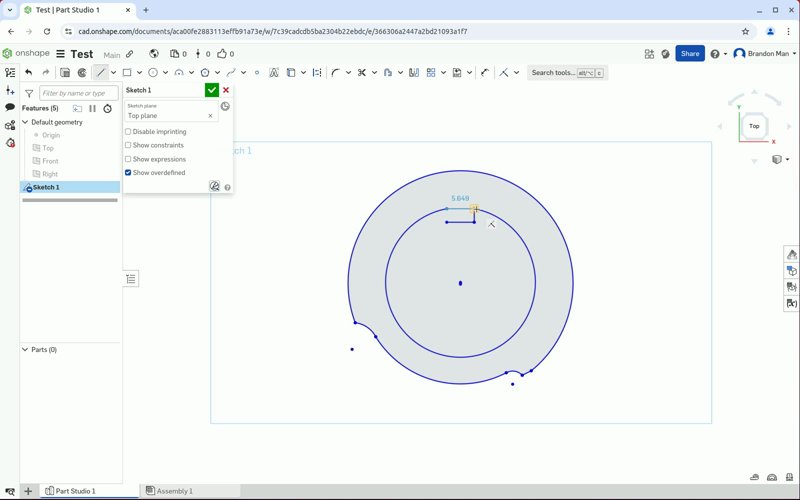
key_down(shift)
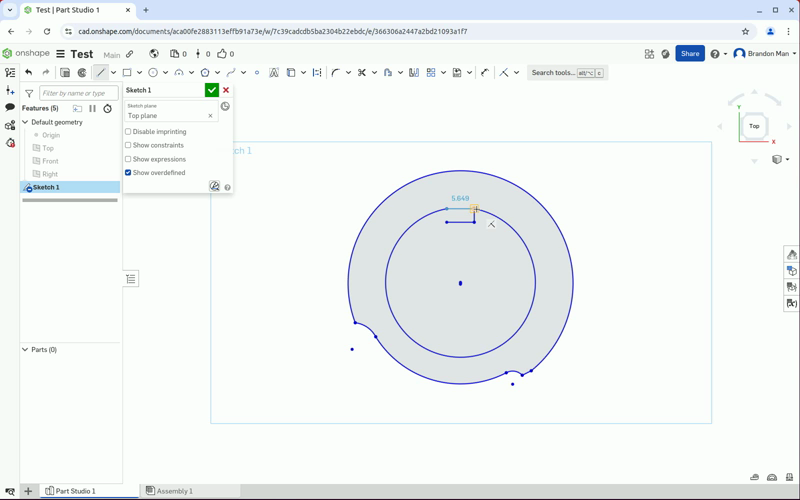
mouse_move(446, 222)
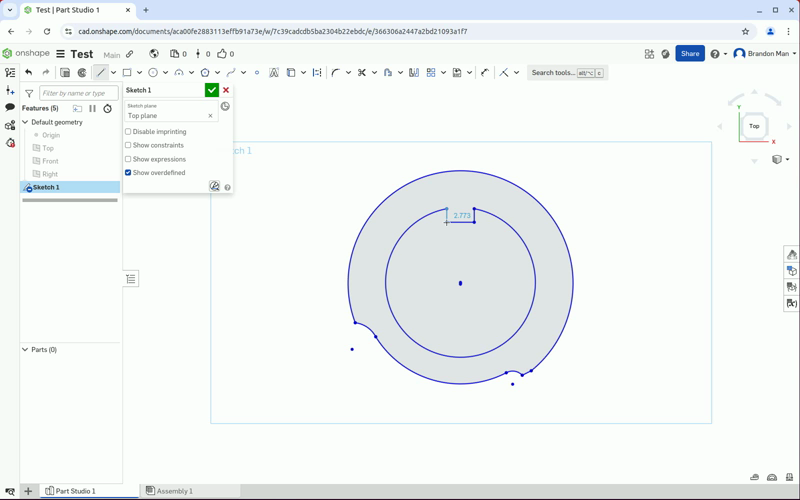
key_up(shift)
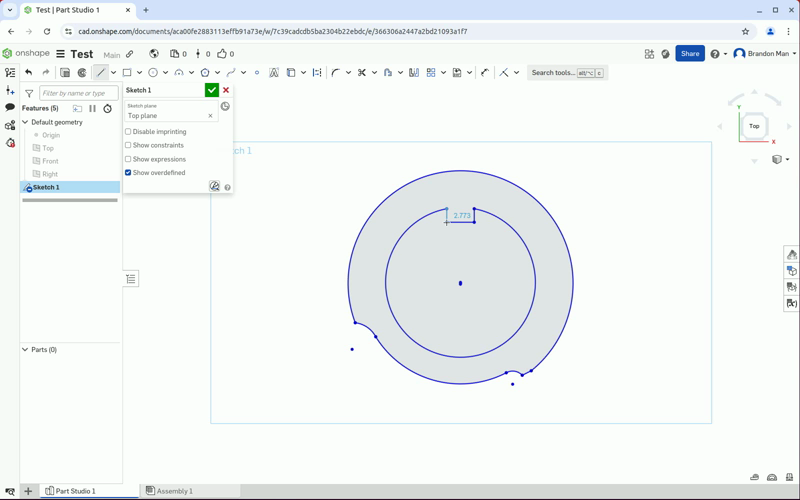
click(446, 222)
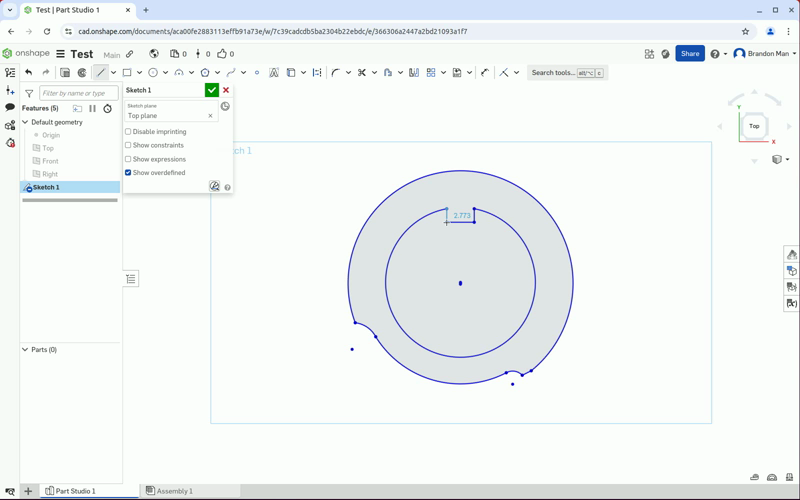
key(esc)
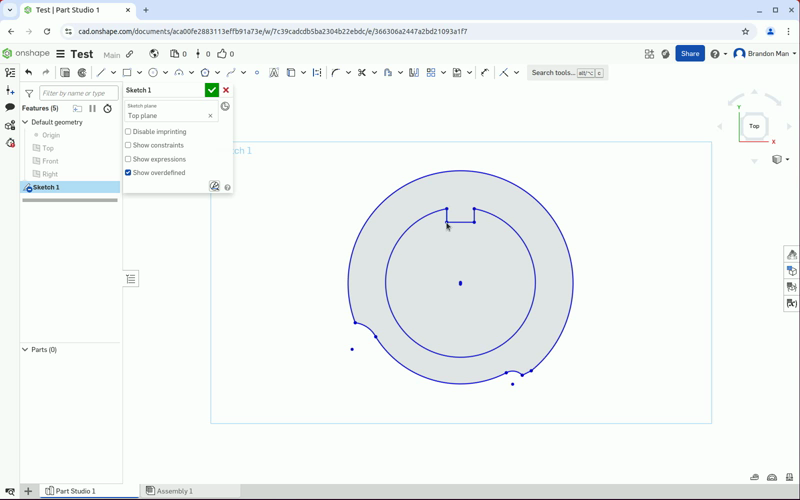
mouse_move(368, 261)
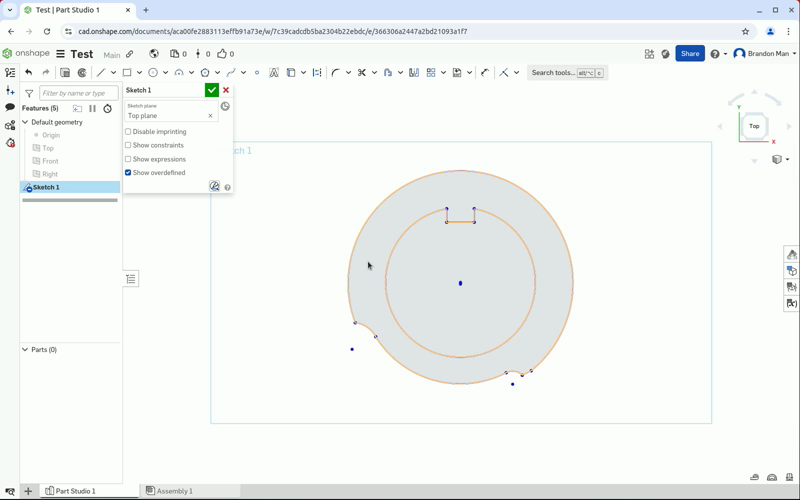
click(368, 261)
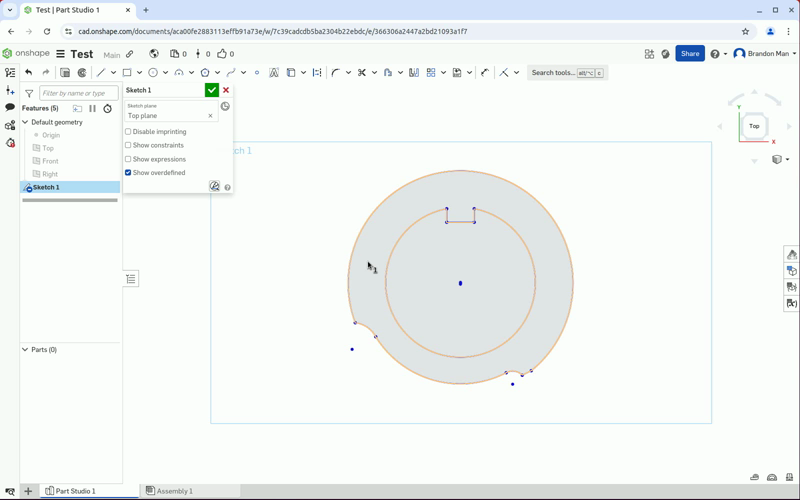
mouse_move(73, 352)
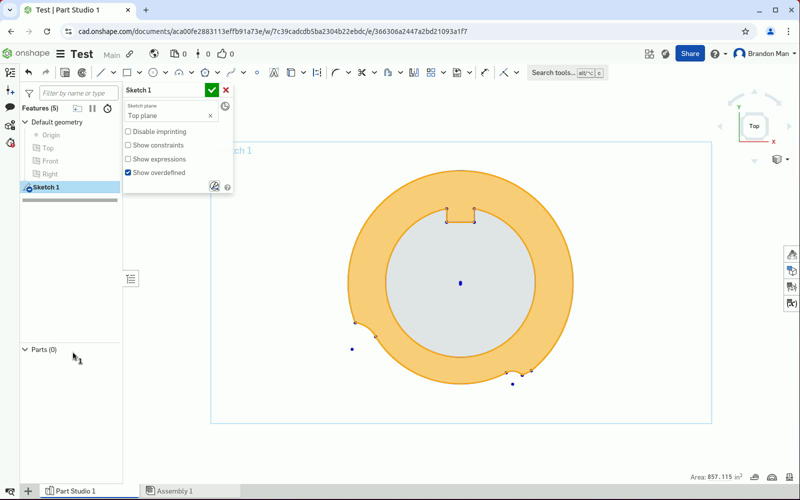
key(shift+y)
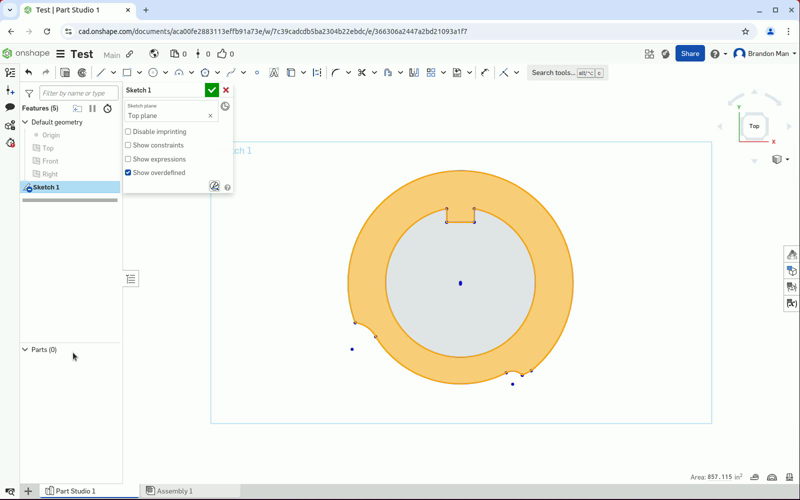
key(shift+e)
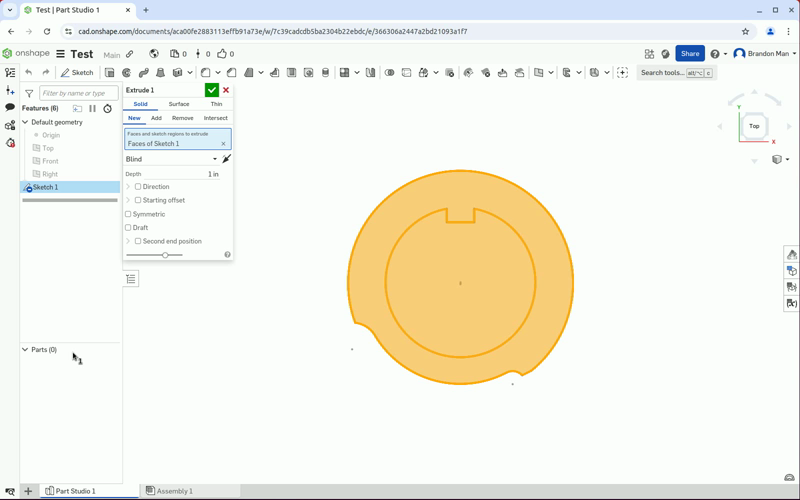
mouse_move(143, 106)
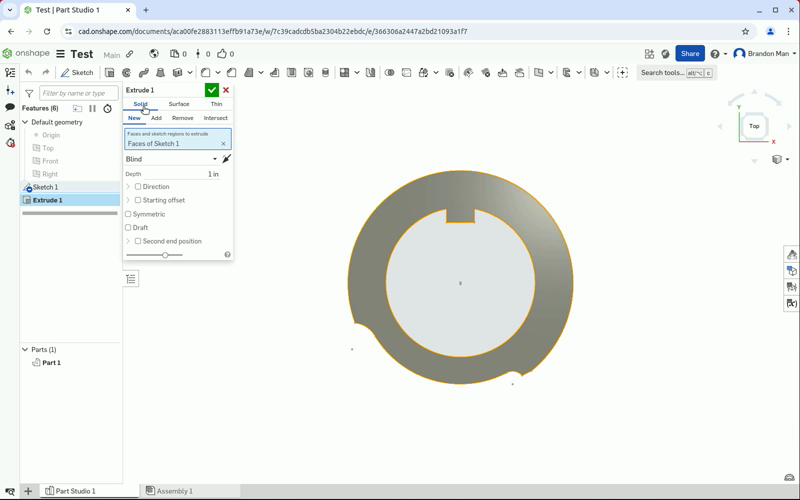
click(143, 106)
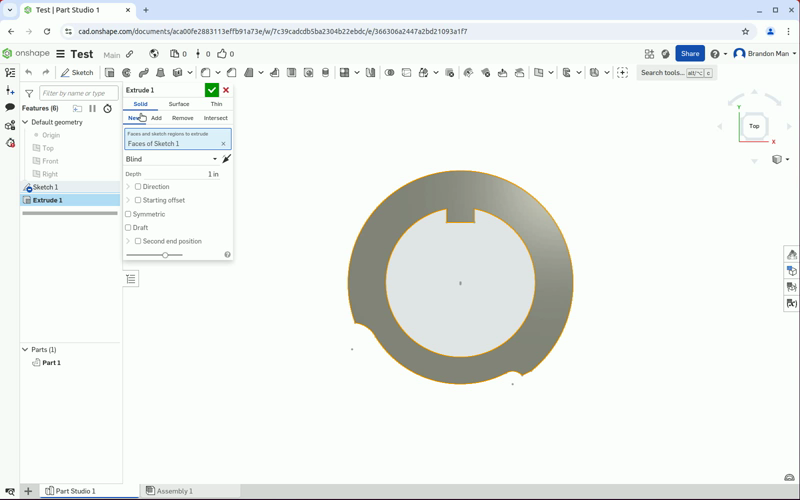
mouse_move(137, 120)
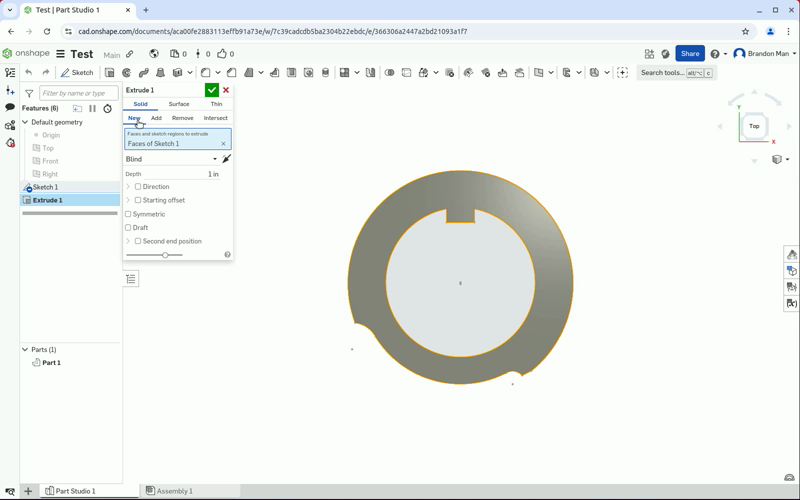
click(137, 120)
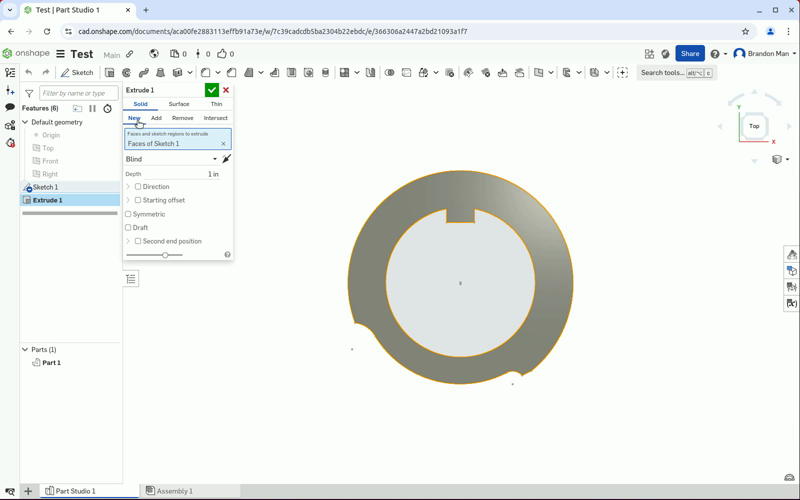
key(tab, 4)
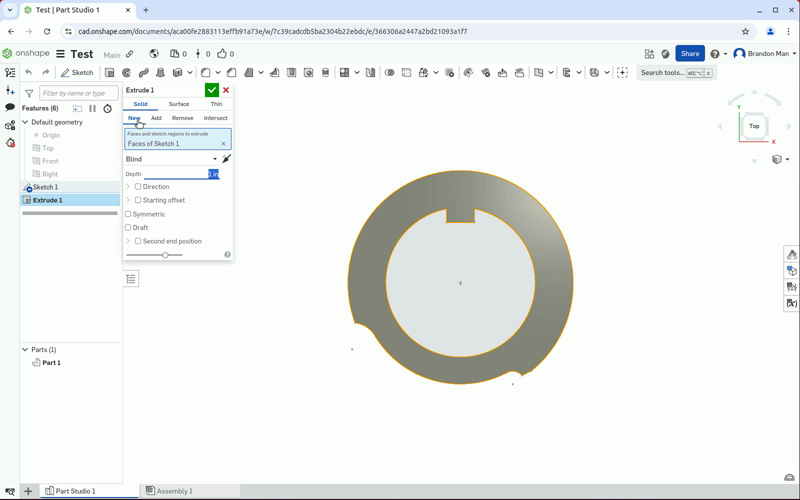
text(0.963)
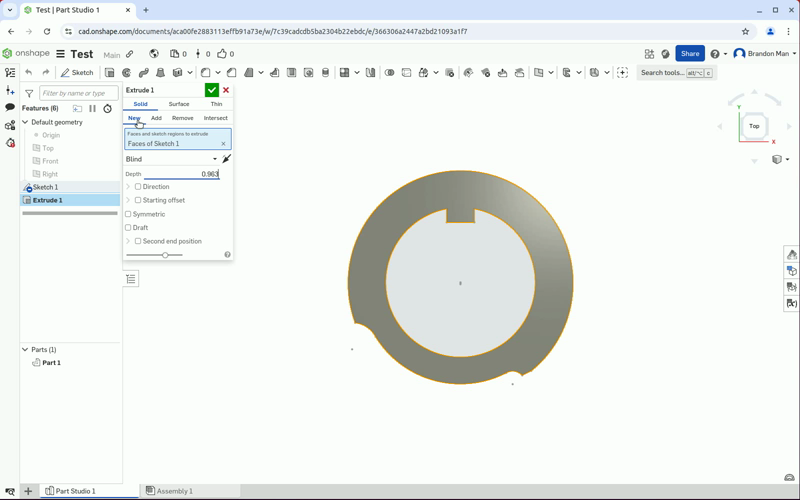
key(enter)
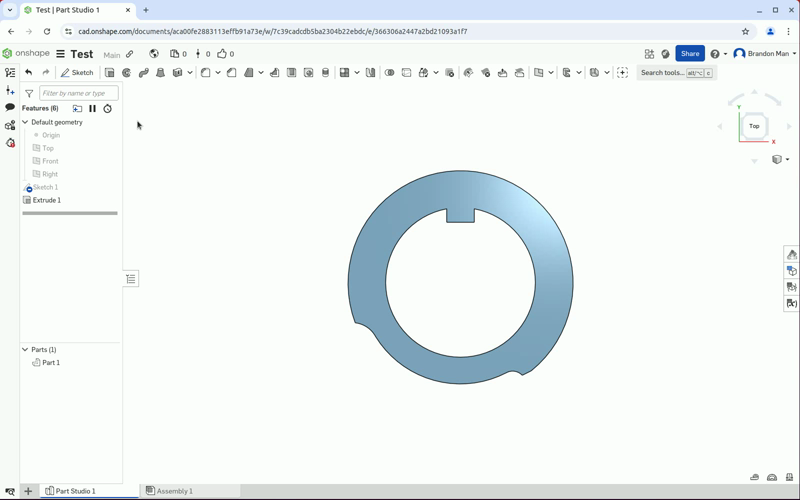
key(shift+h)
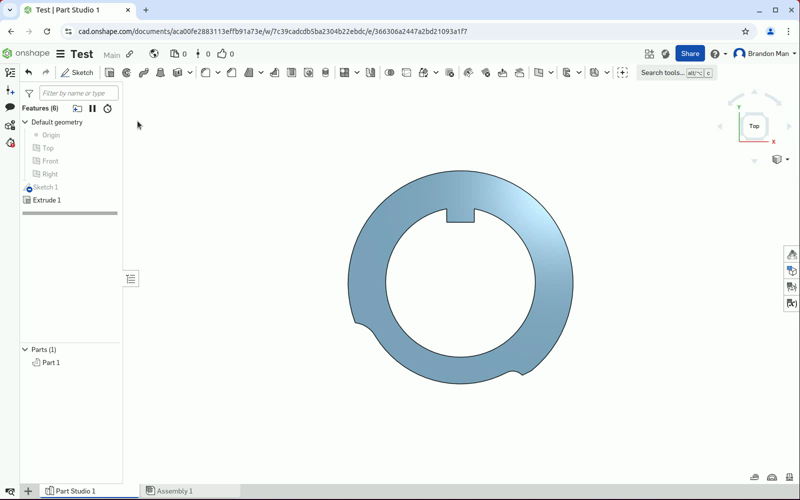
key(shift+h)
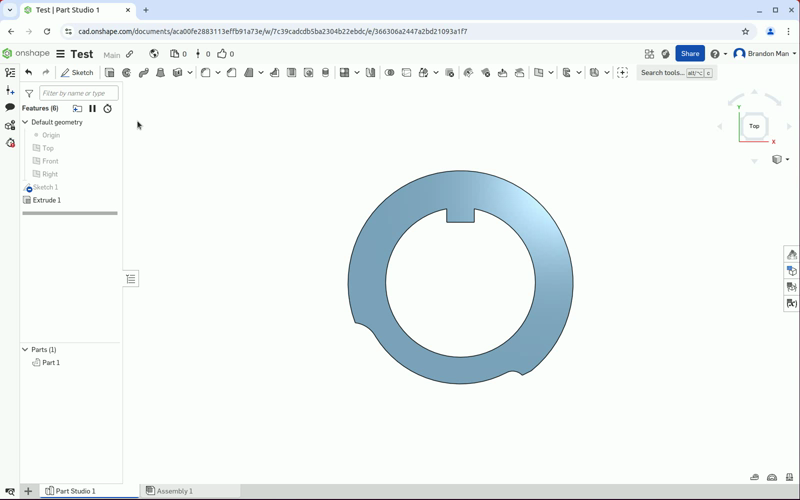
mouse_move(73, 189)
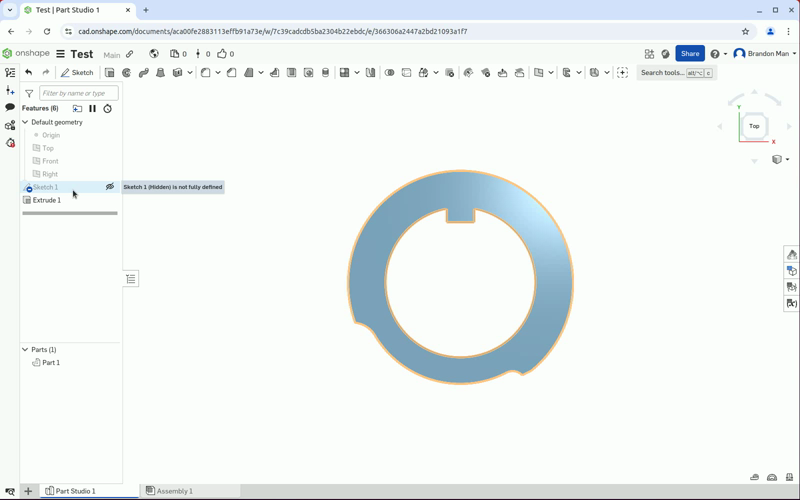
click(73, 189)
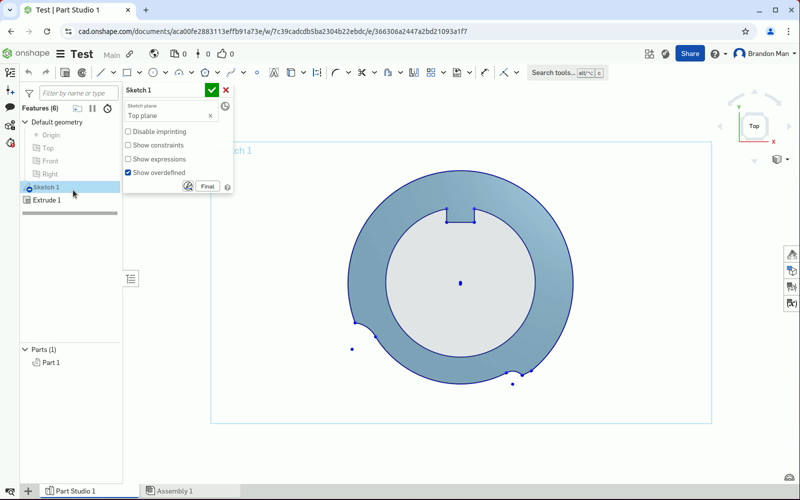
mouse_move(229, 92)
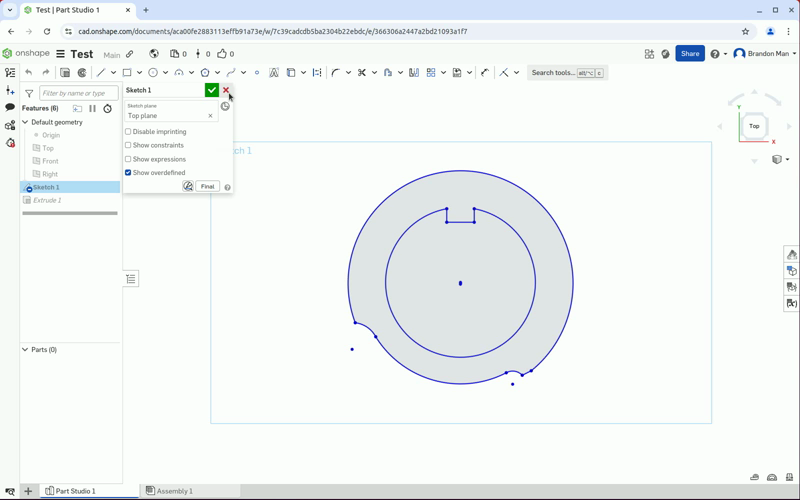
click(229, 92)
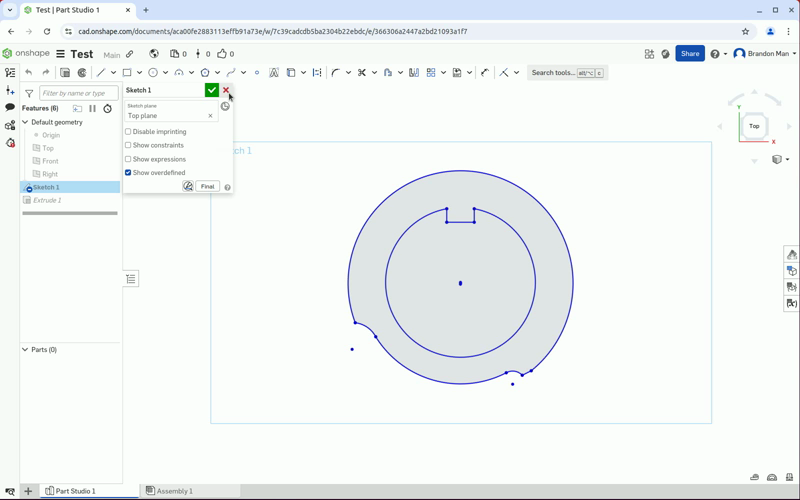
key(shift+s)
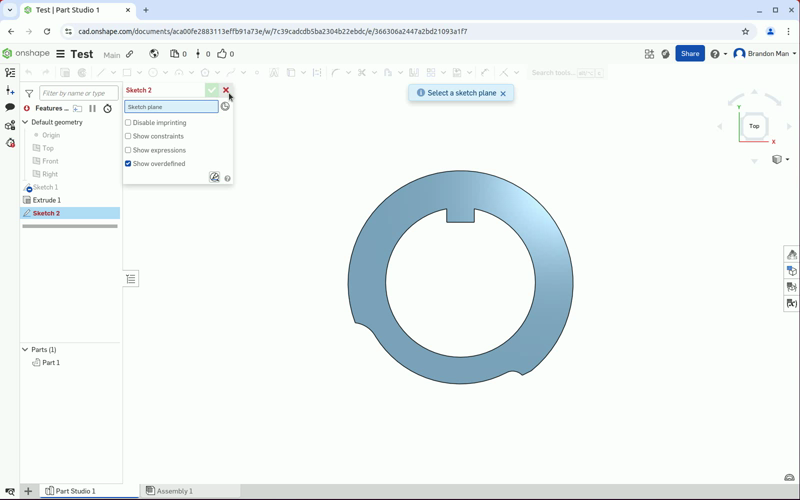
mouse_move(73, 150)
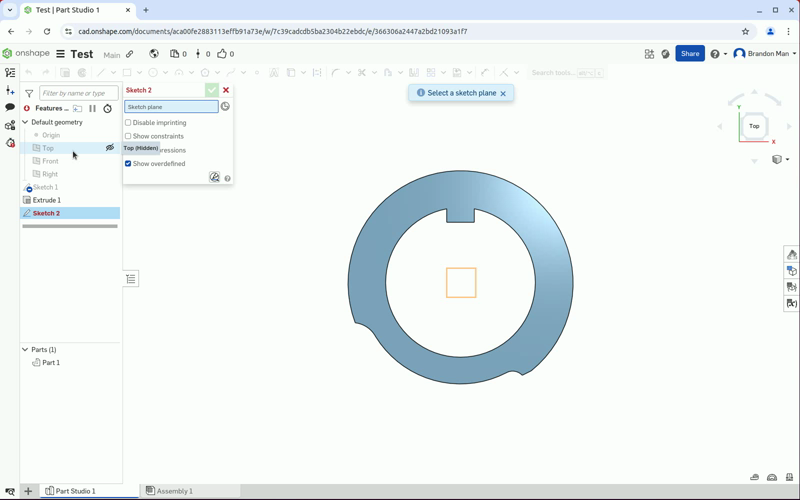
click(73, 150)
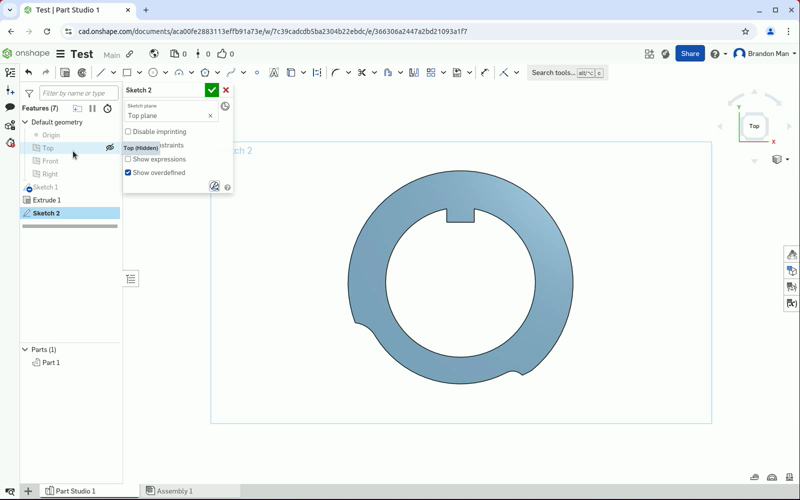
mouse_move(73, 352)
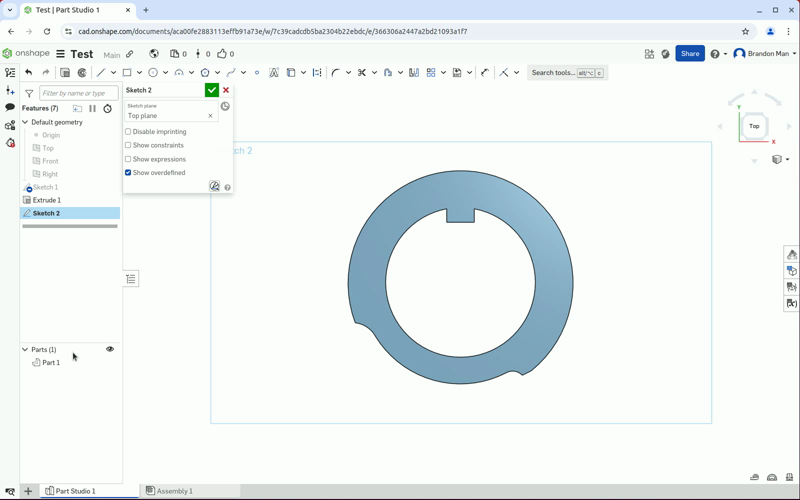
key(y)
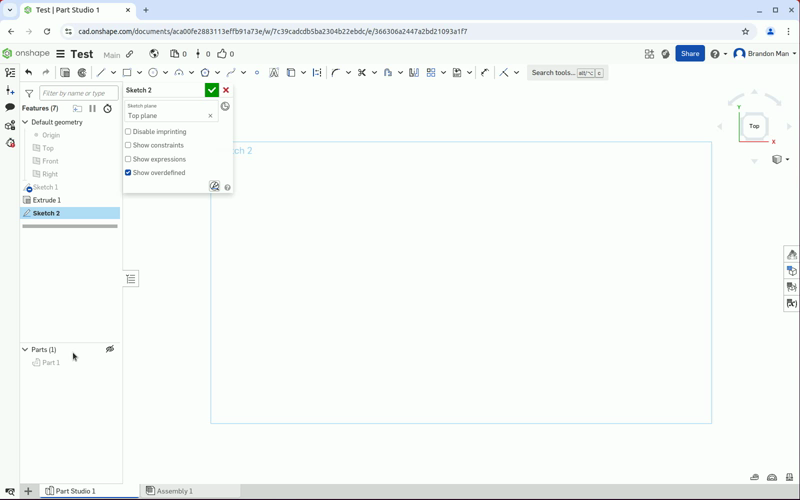
key(a)
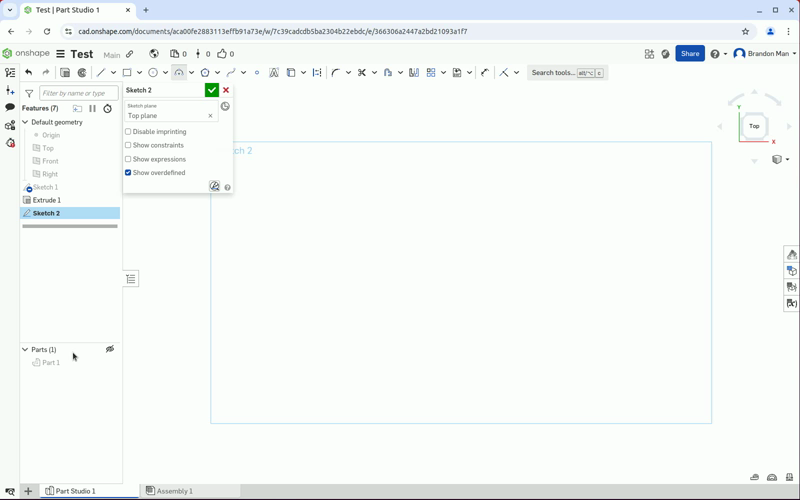
key_down(shift)
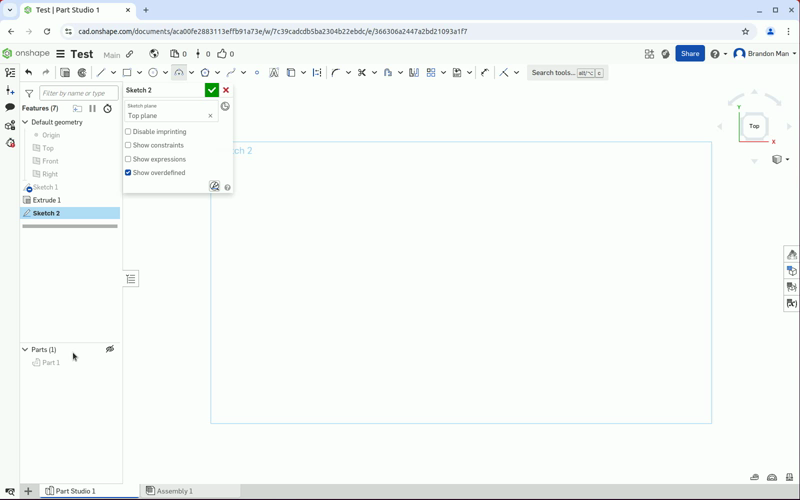
mouse_move(356, 326)
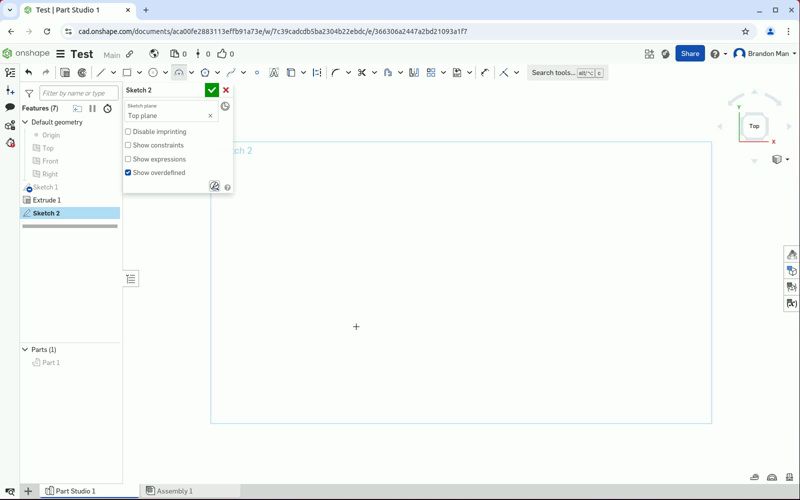
click(356, 326)
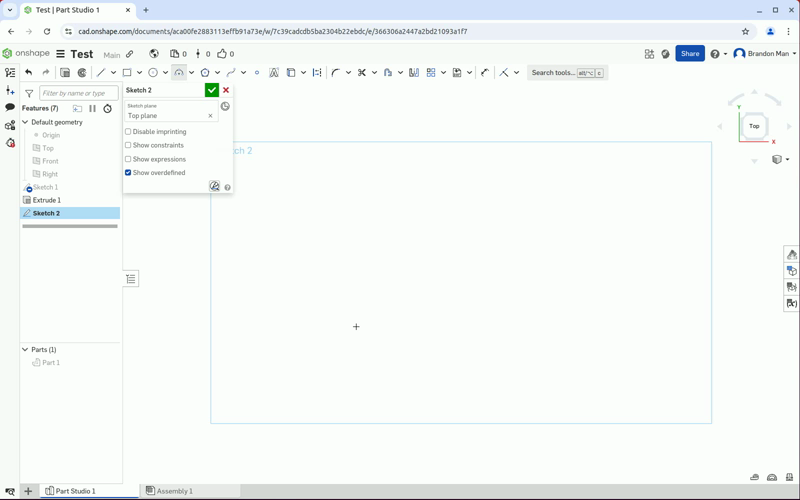
key_up(shift)
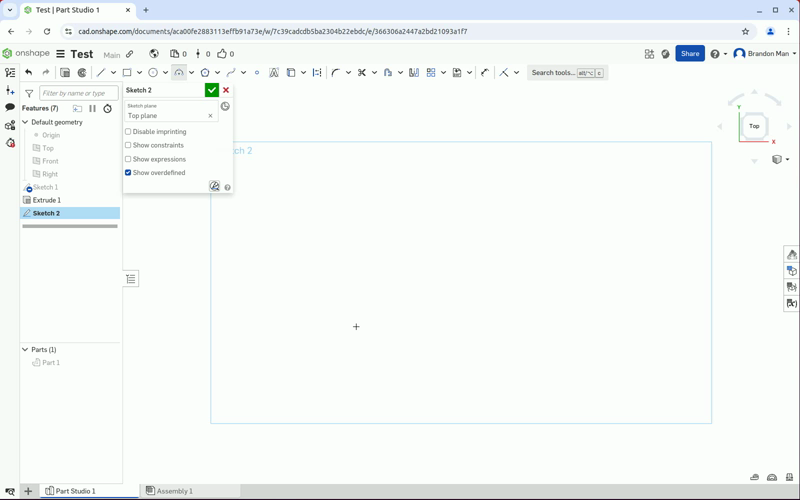
key_down(shift)
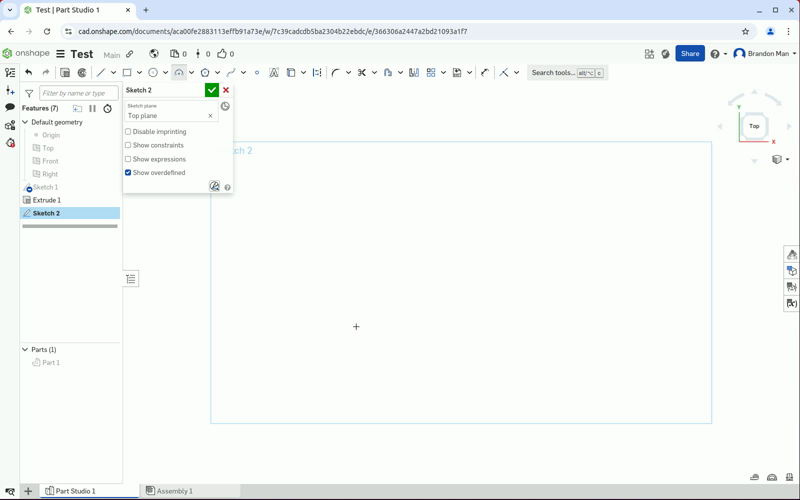
mouse_move(377, 339)
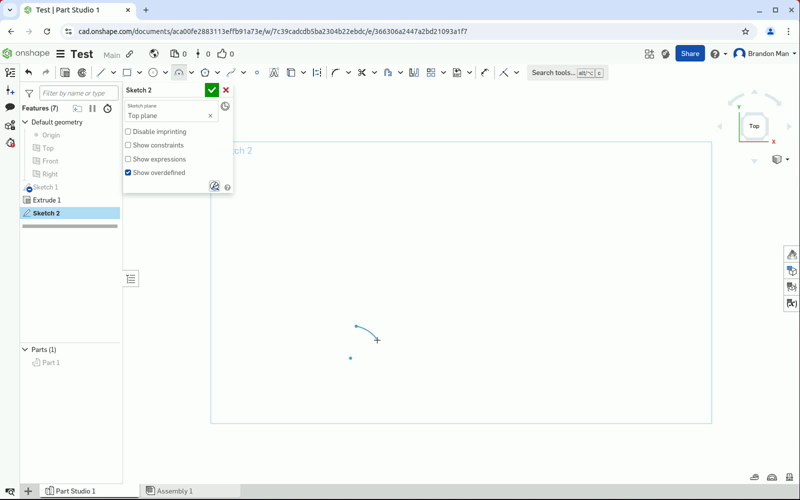
click(377, 339)
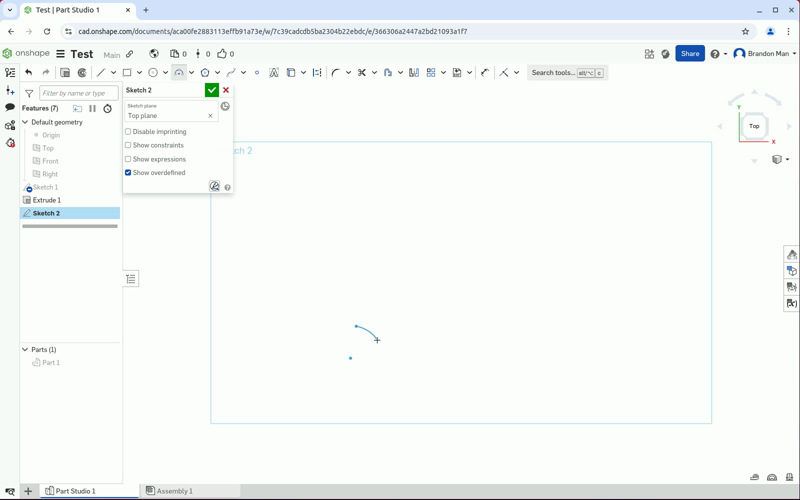
mouse_move(368, 330)
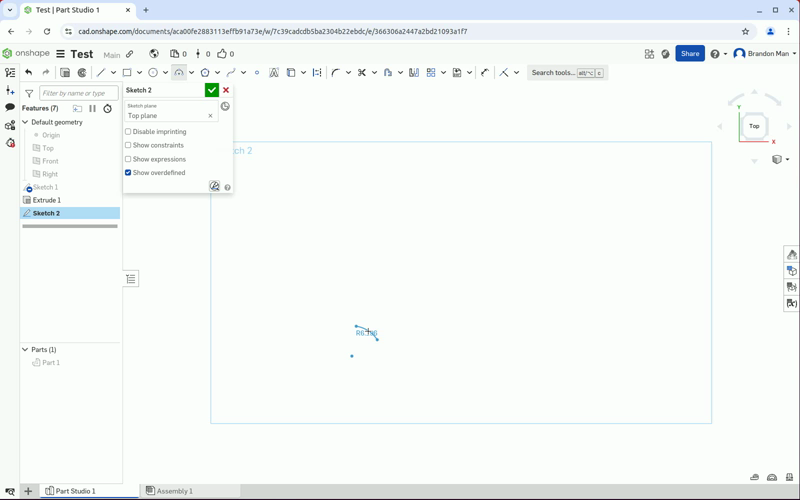
click(368, 330)
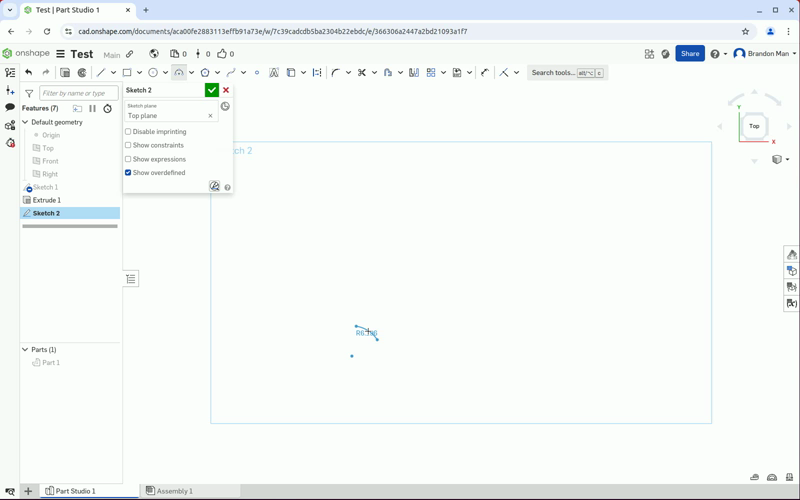
key_up(shift)
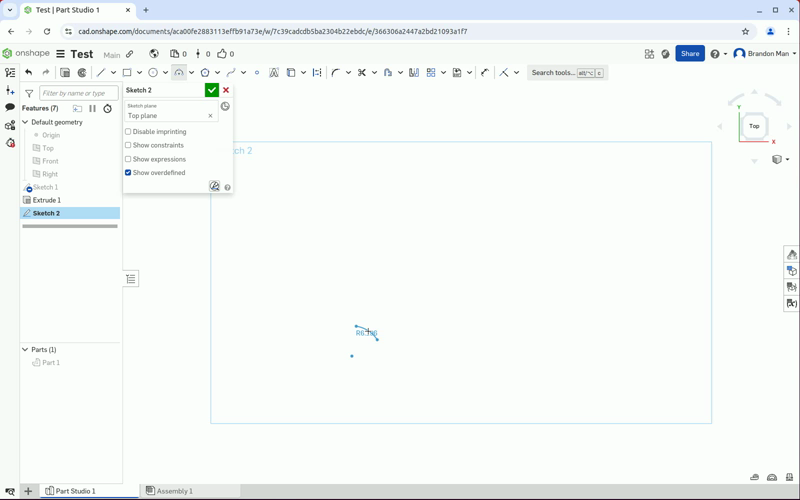
mouse_move(377, 339)
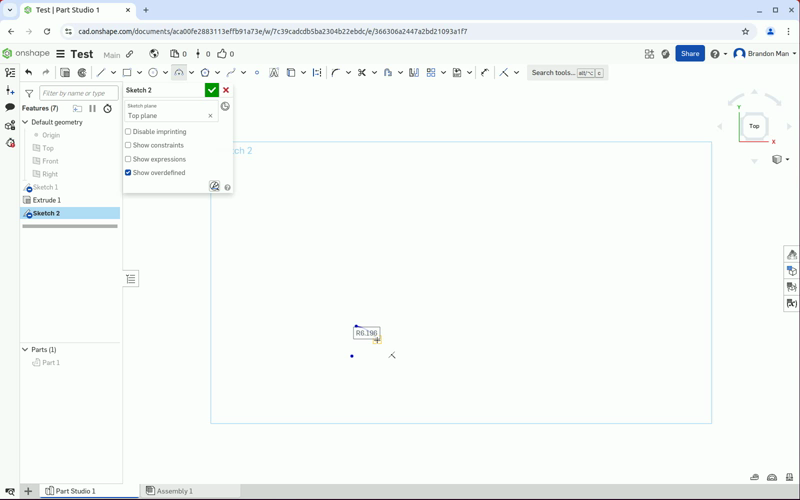
click(377, 339)
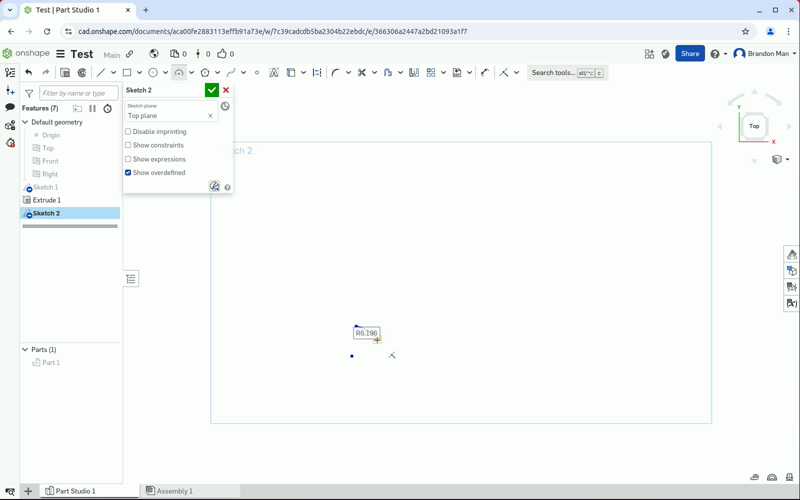
key_down(shift)
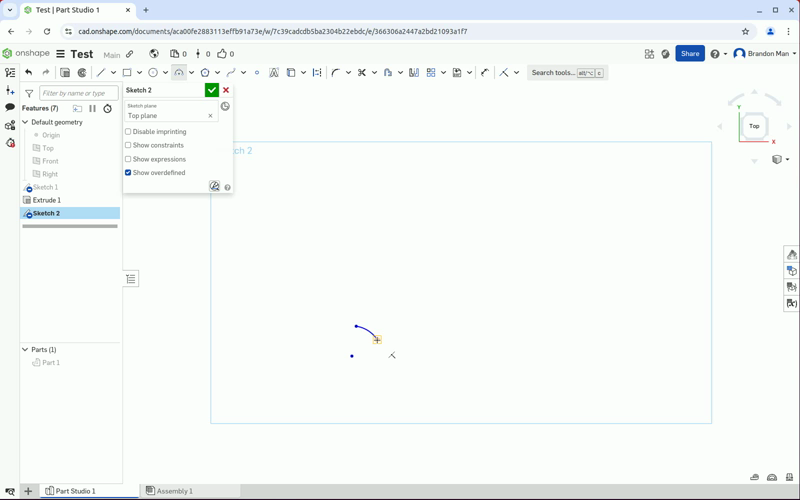
mouse_move(519, 362)
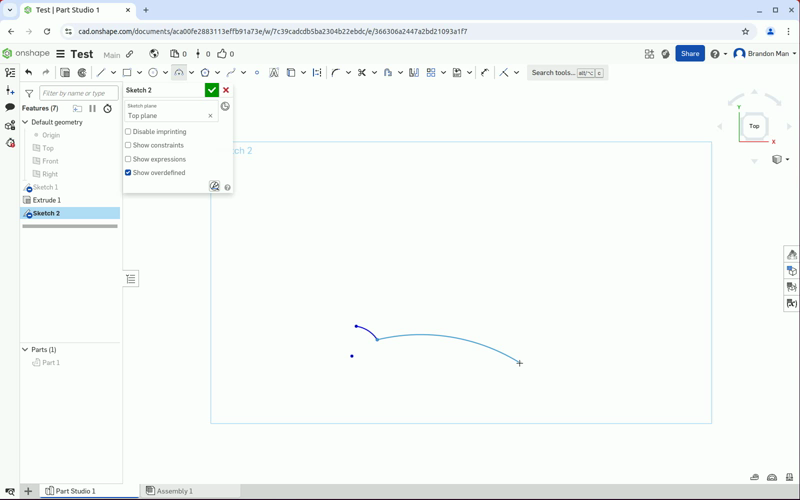
click(519, 362)
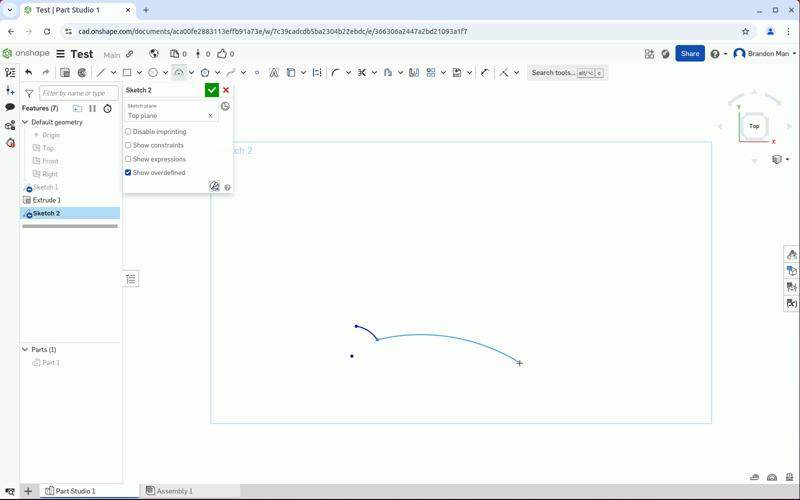
mouse_move(443, 381)
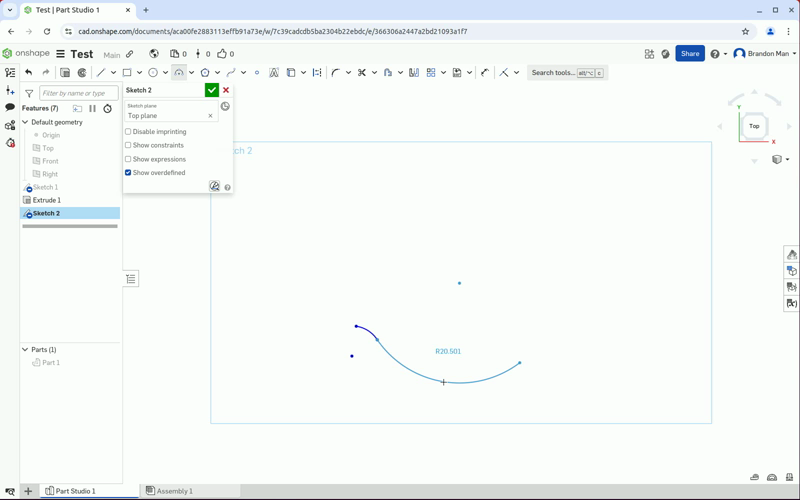
click(443, 381)
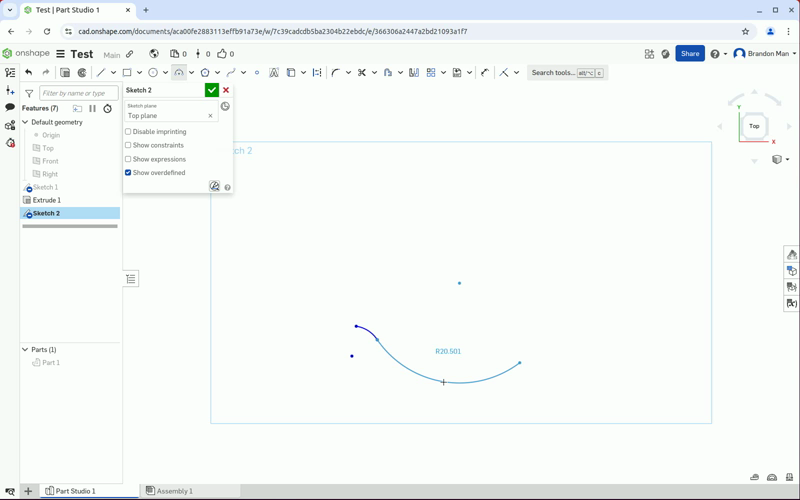
key_up(shift)
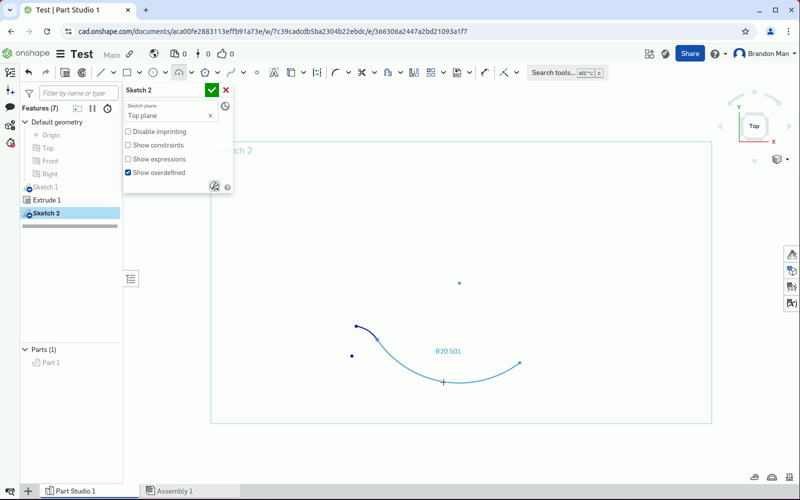
mouse_move(519, 362)
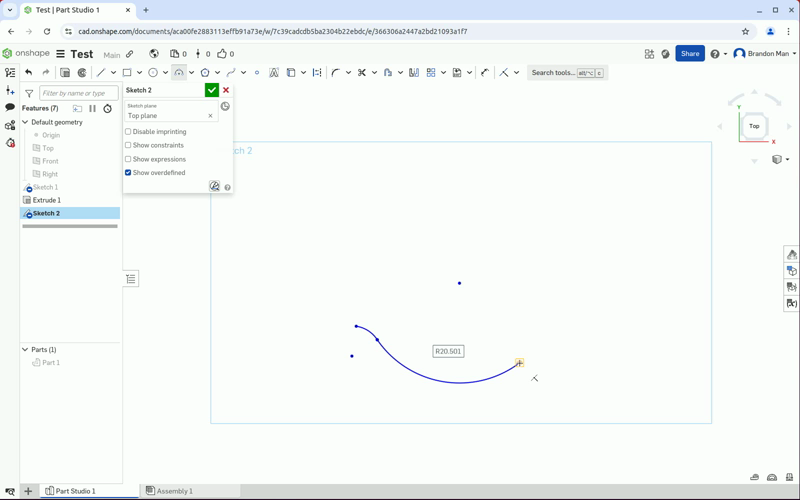
click(519, 362)
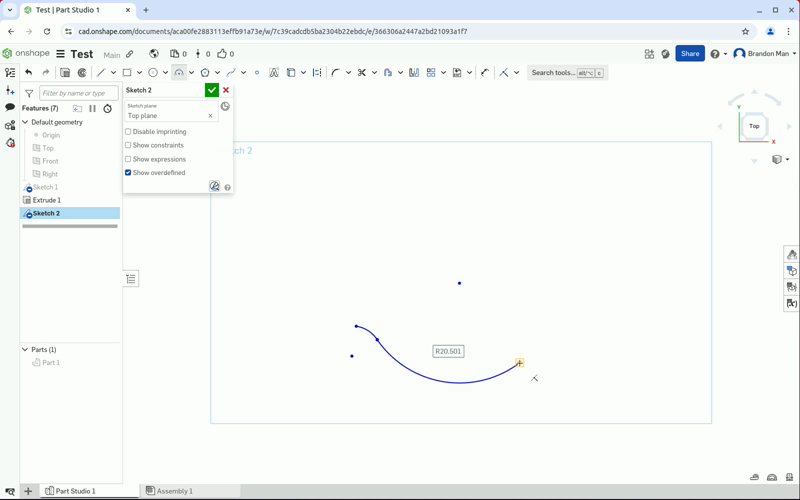
key_down(shift)
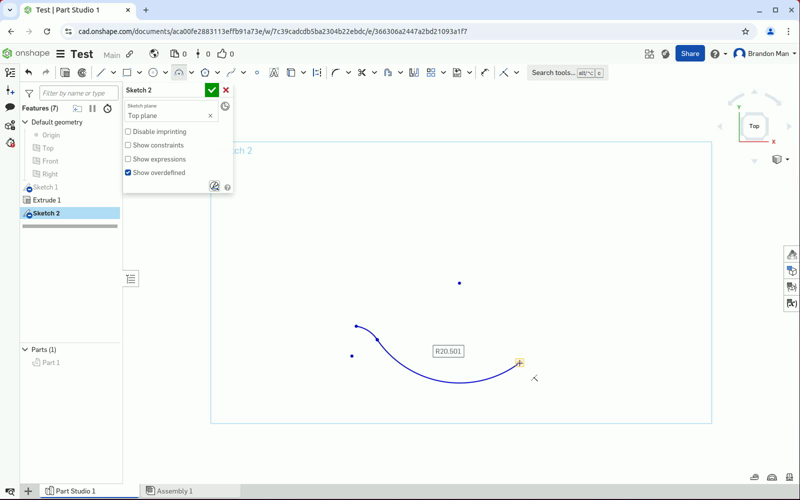
mouse_move(542, 357)
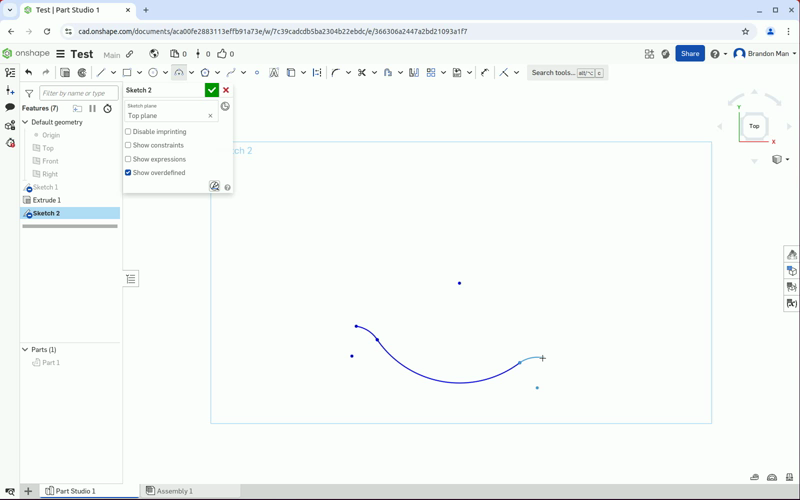
click(542, 357)
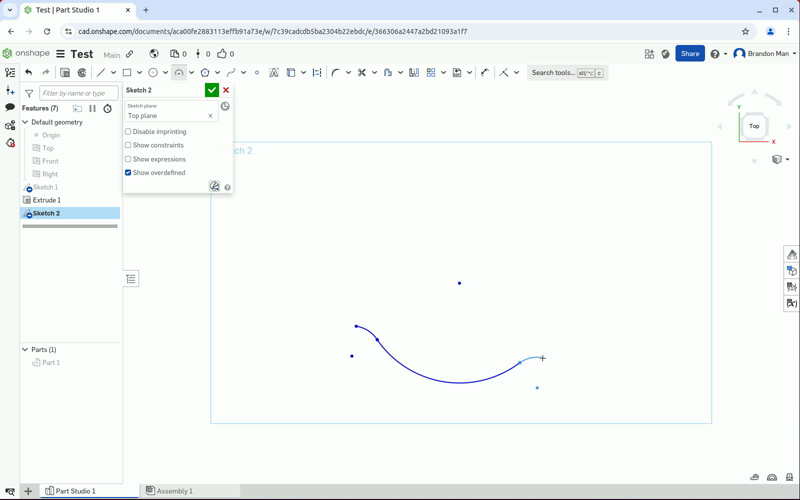
mouse_move(531, 357)
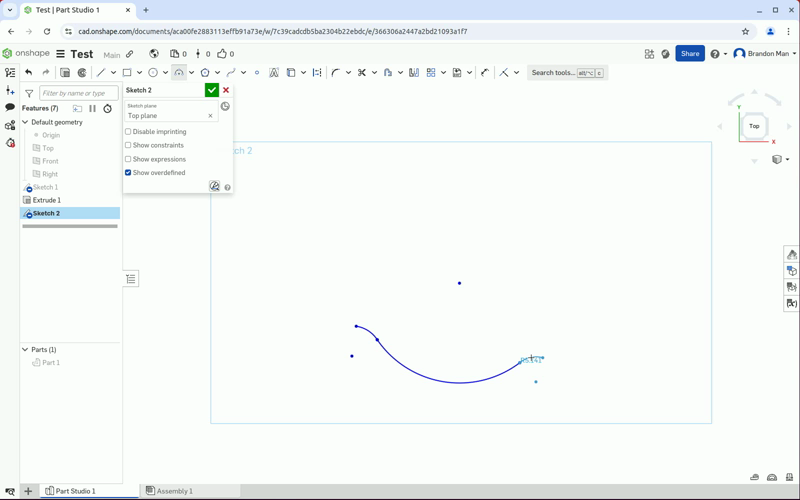
click(531, 357)
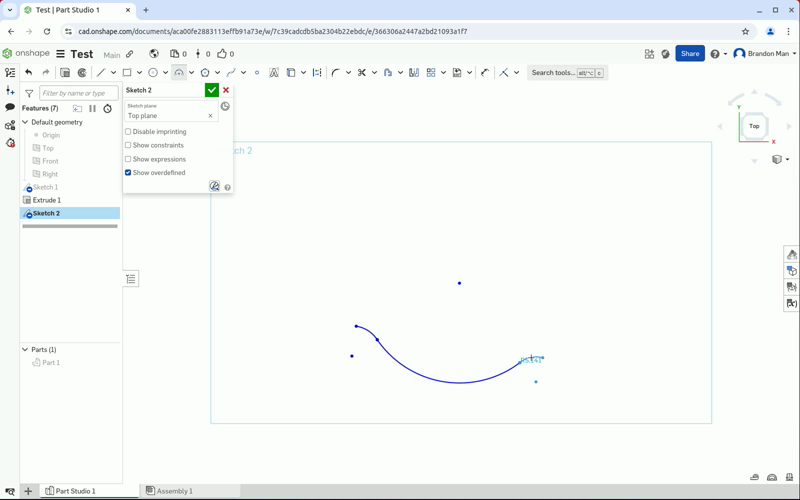
key_up(shift)
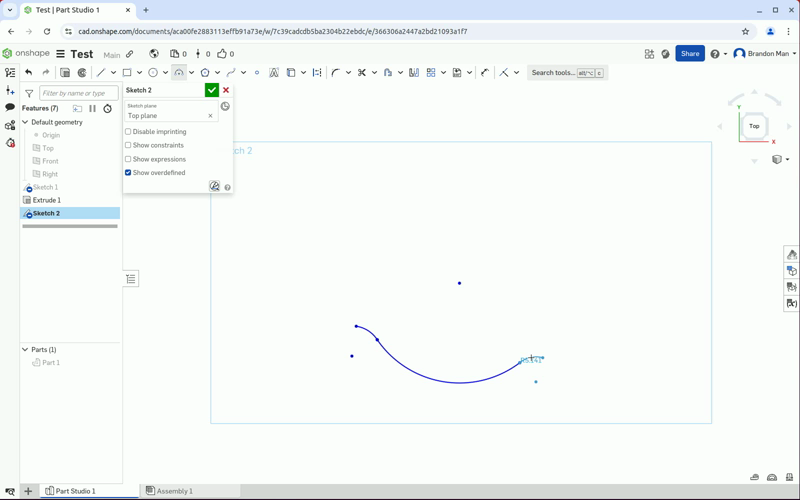
mouse_move(542, 357)
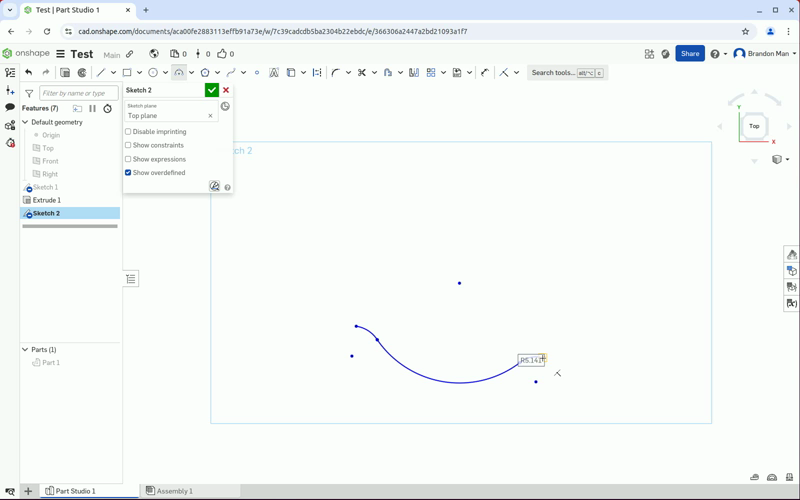
click(542, 357)
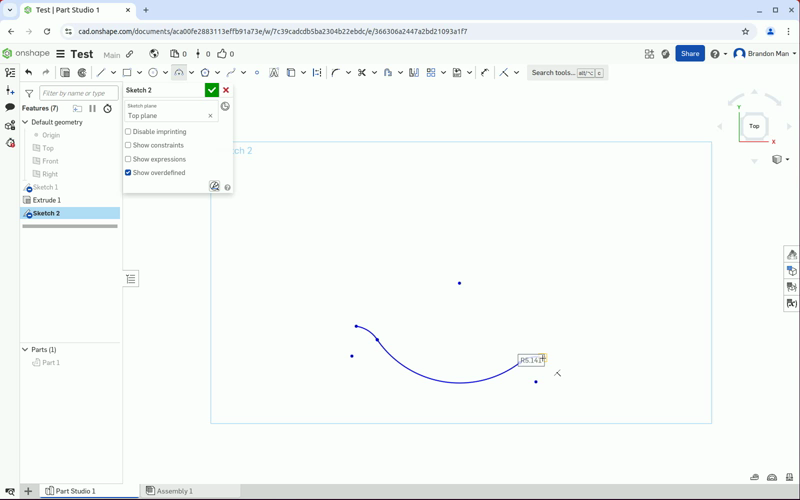
mouse_move(356, 326)
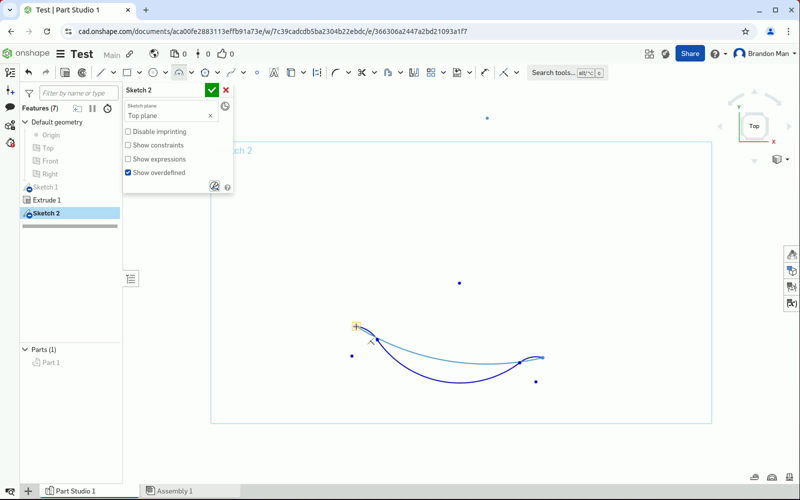
click(356, 326)
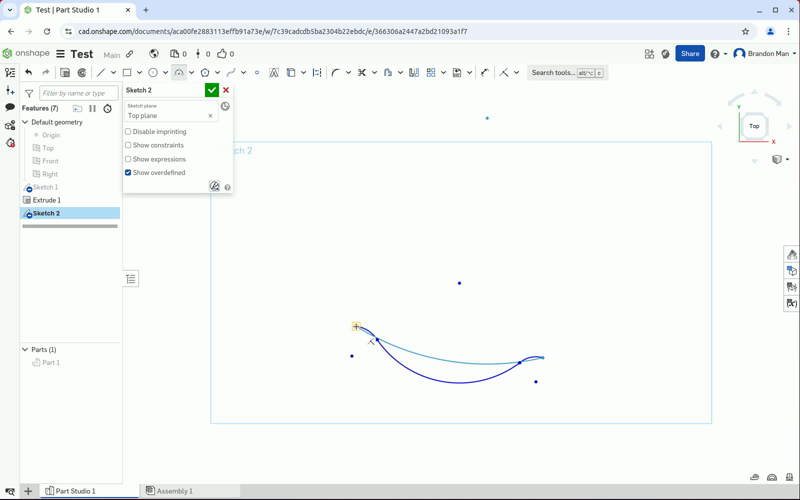
key_down(shift)
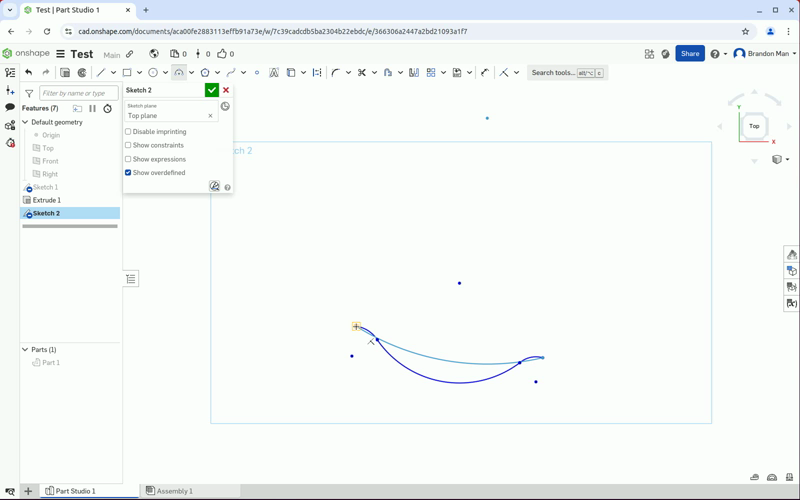
mouse_move(478, 173)
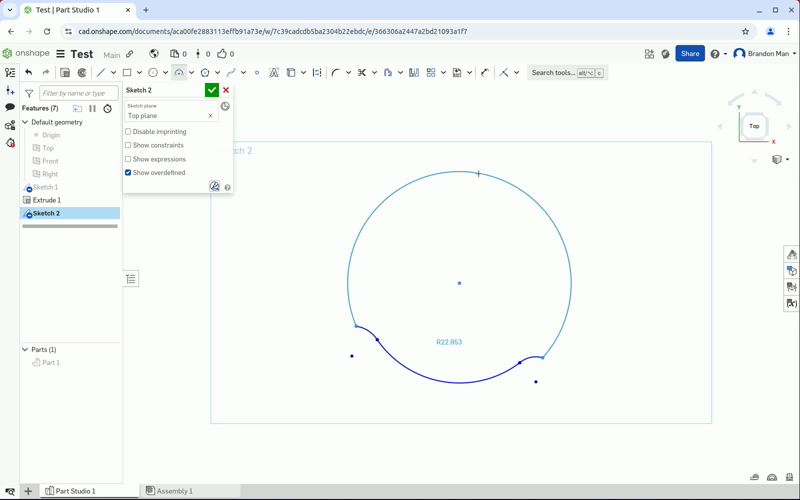
click(478, 173)
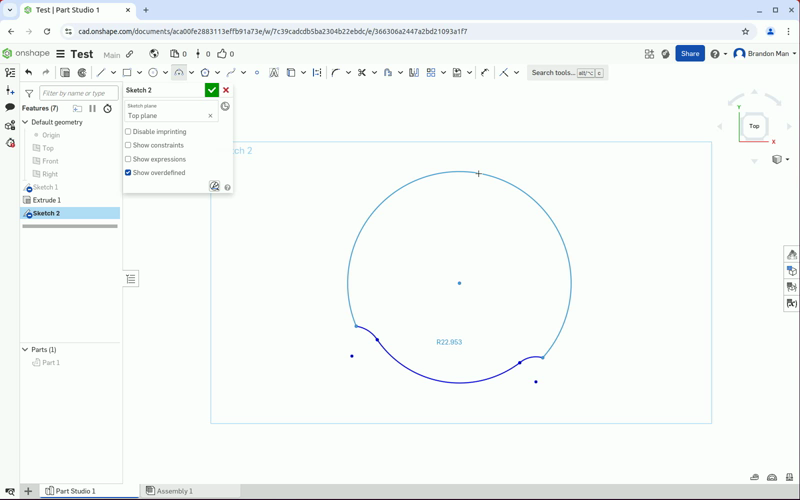
key_up(shift)
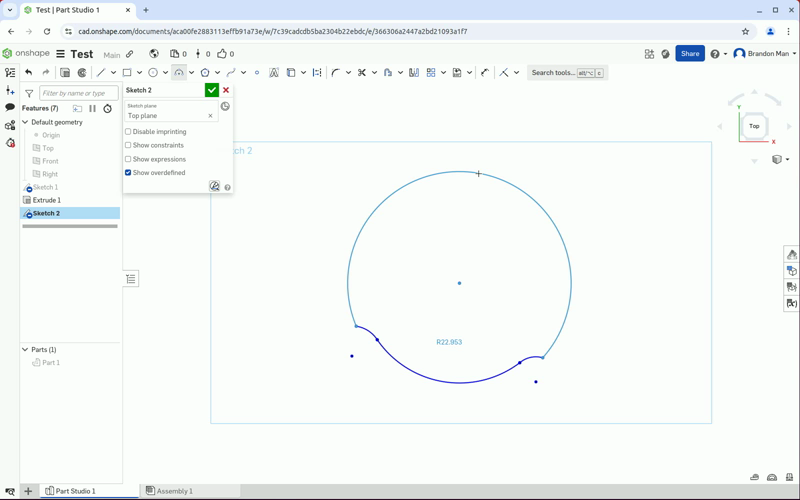
key(esc)
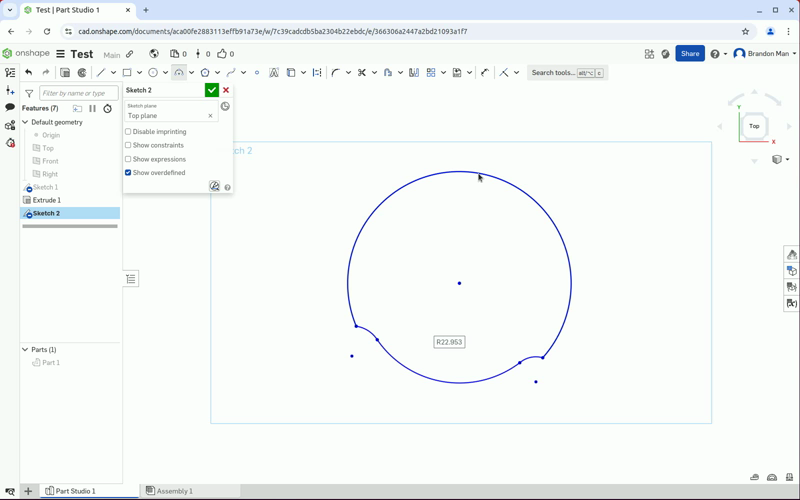
key(l)
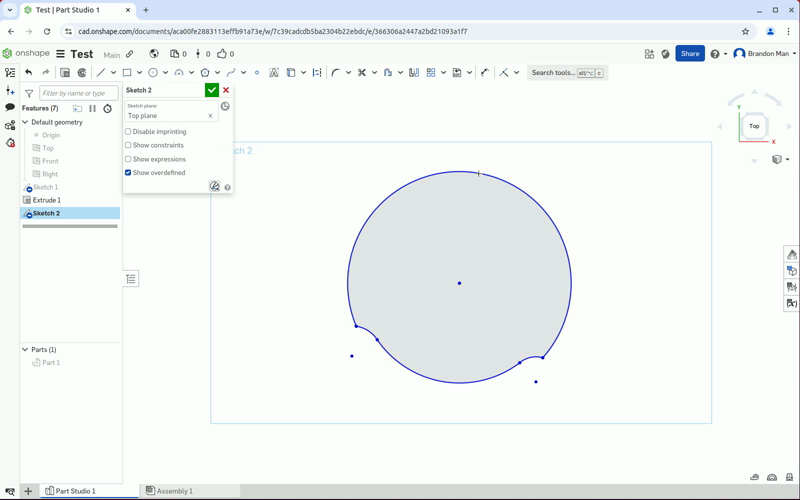
key_down(shift)
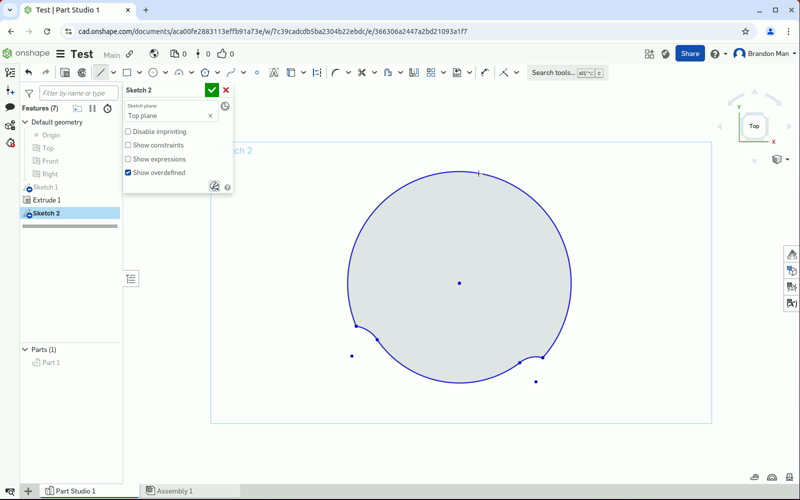
mouse_move(445, 221)
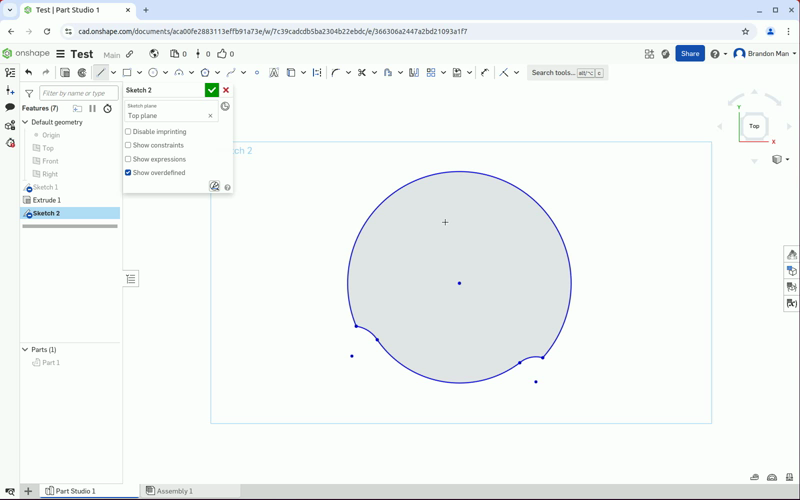
click(445, 221)
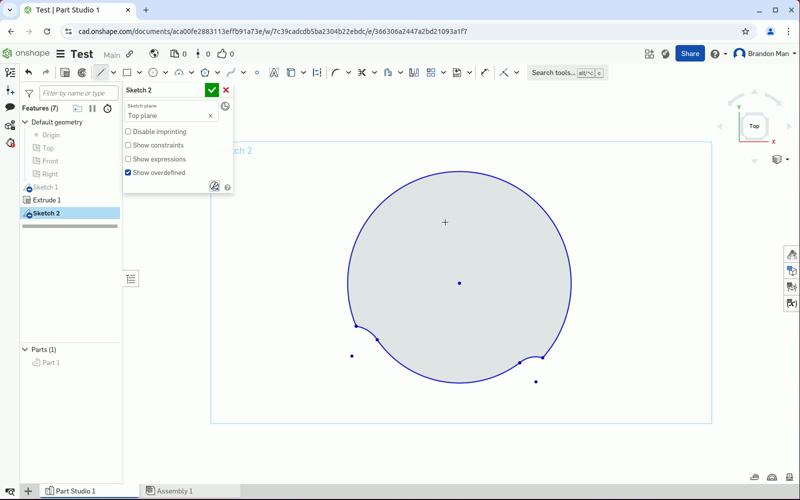
key_up(shift)
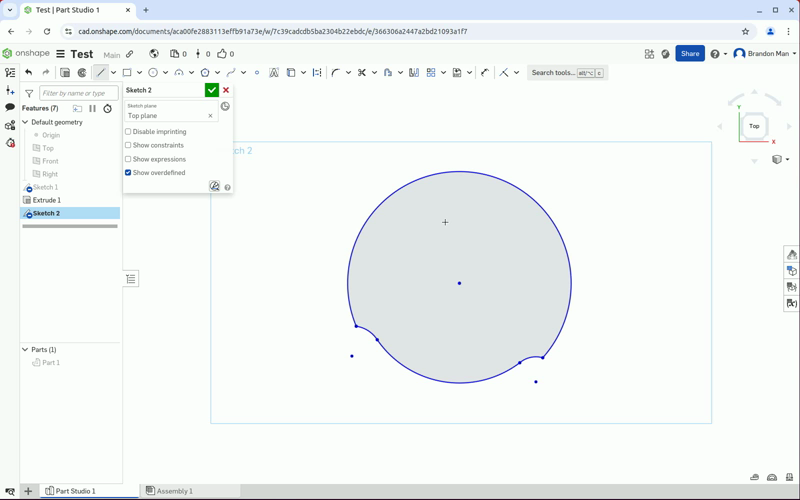
key_down(shift)
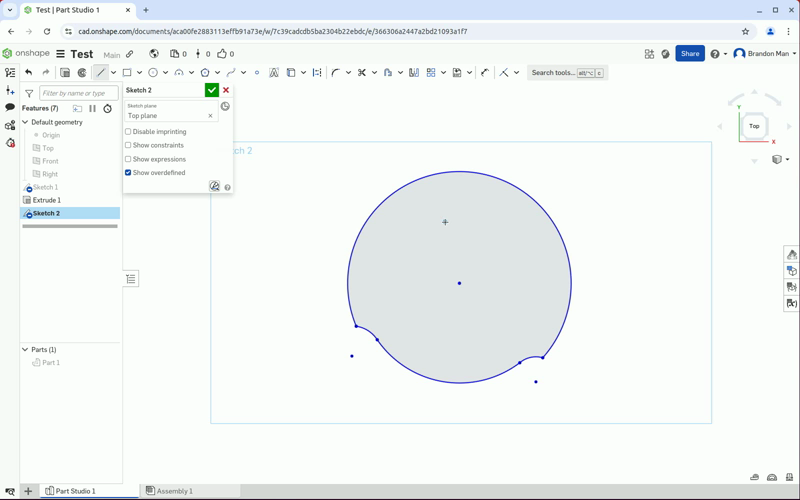
mouse_move(475, 221)
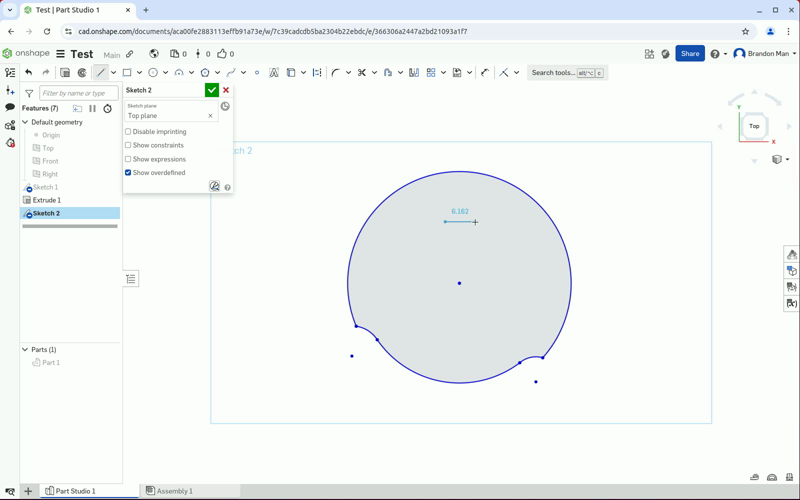
mouse_move(474, 221)
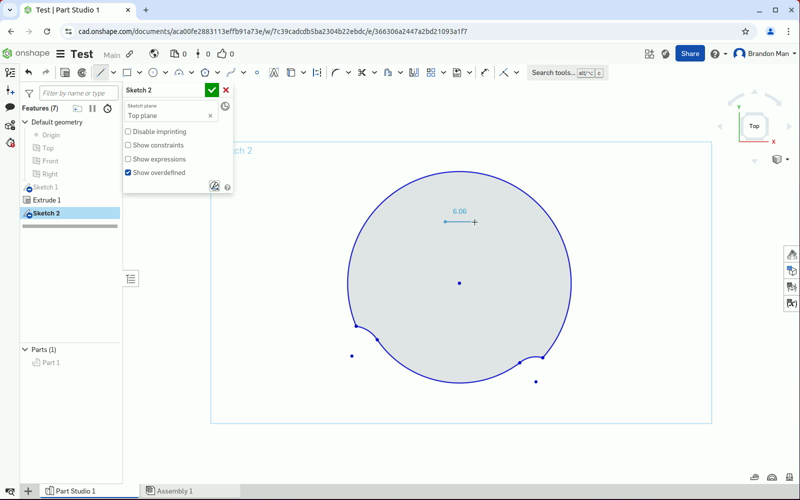
click(474, 221)
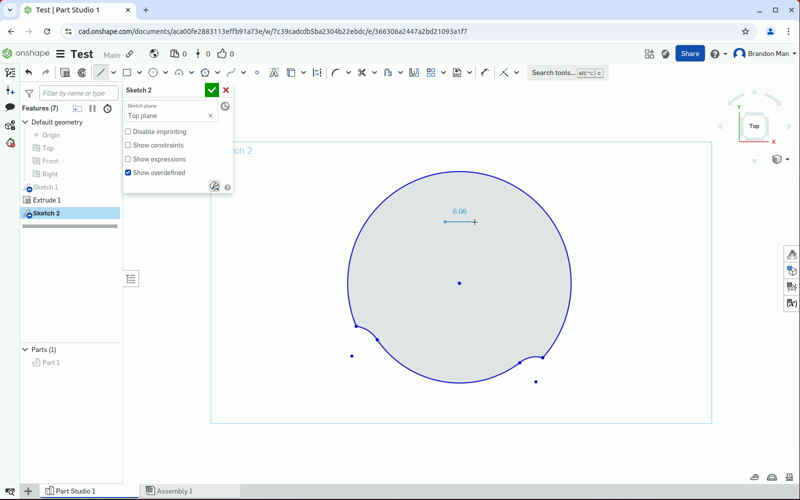
key_up(shift)
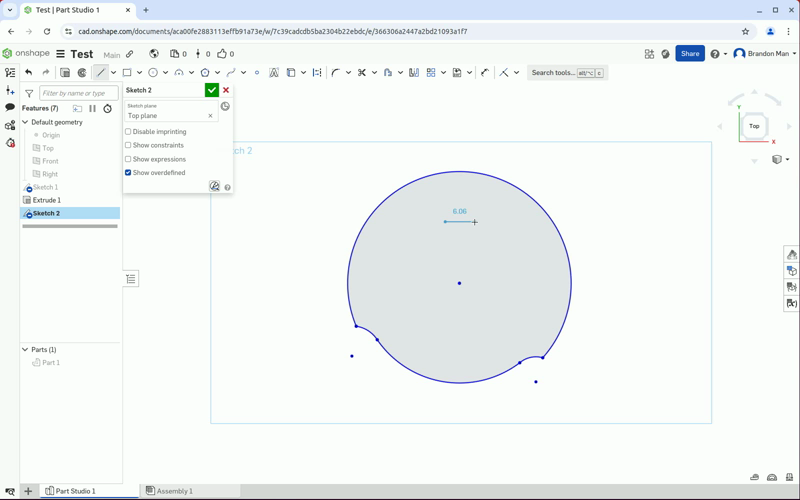
key_down(shift)
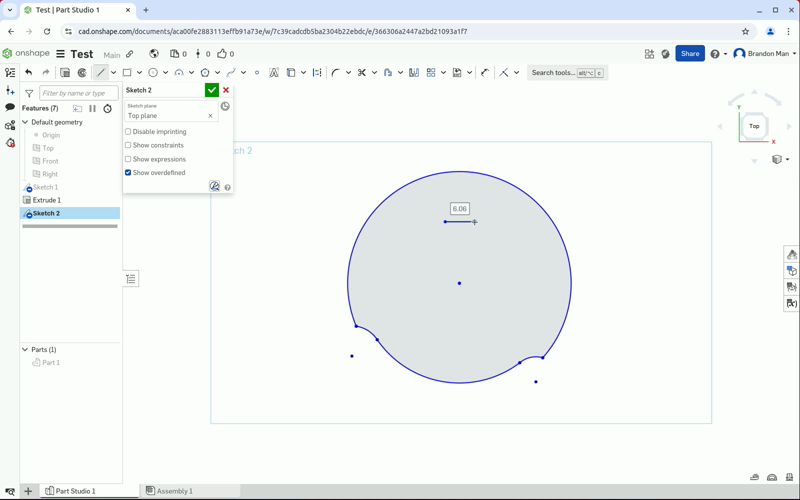
mouse_move(504, 221)
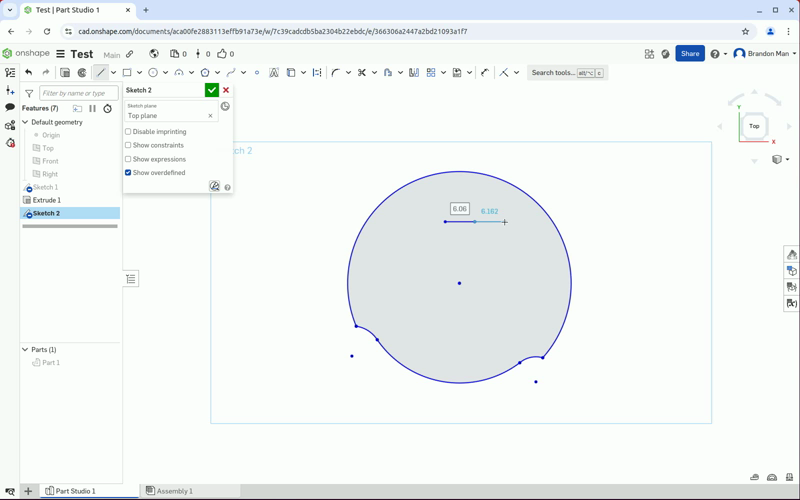
mouse_move(474, 208)
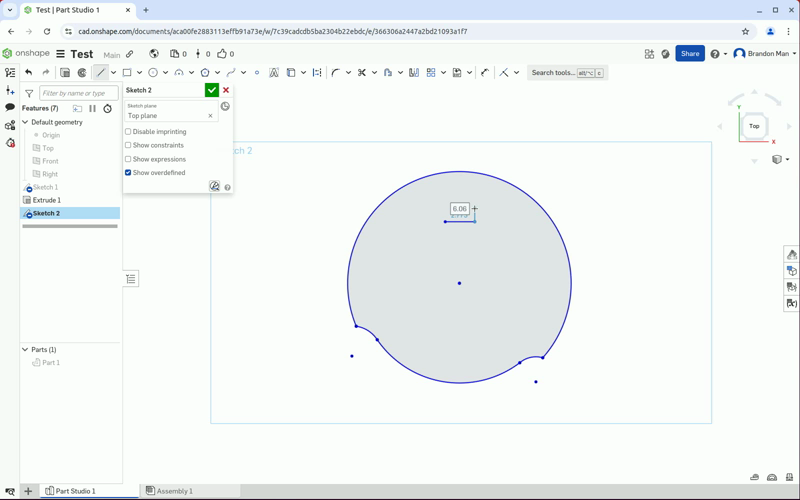
click(474, 208)
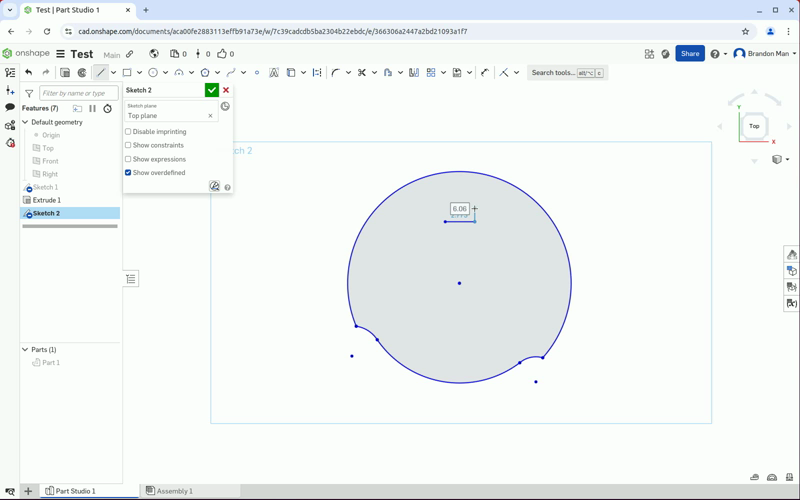
key_up(shift)
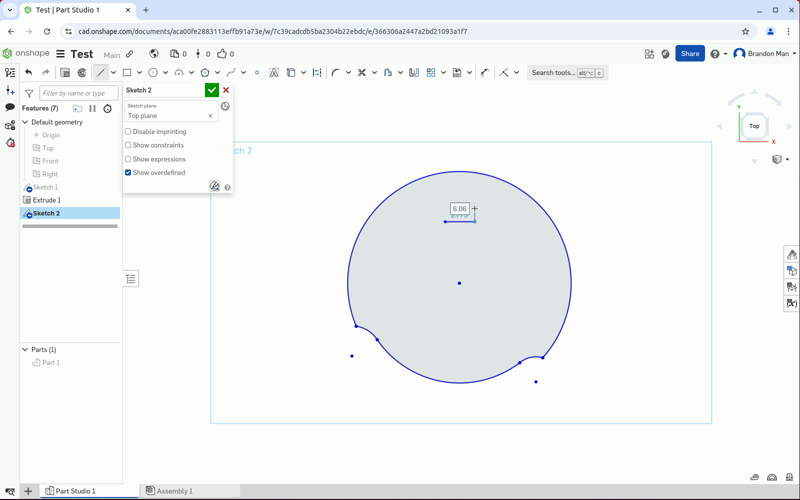
key(esc)
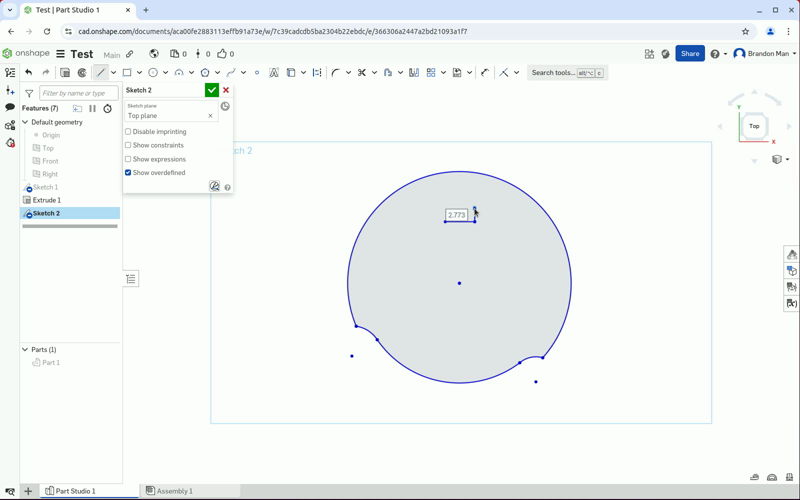
key(a)
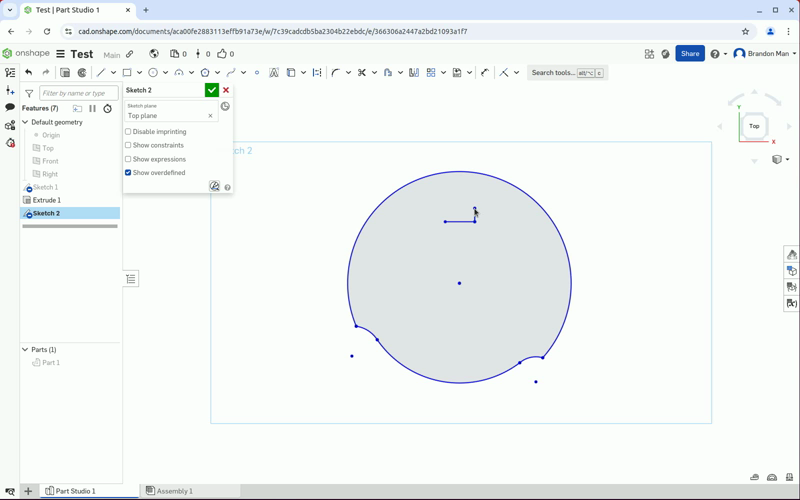
mouse_move(474, 208)
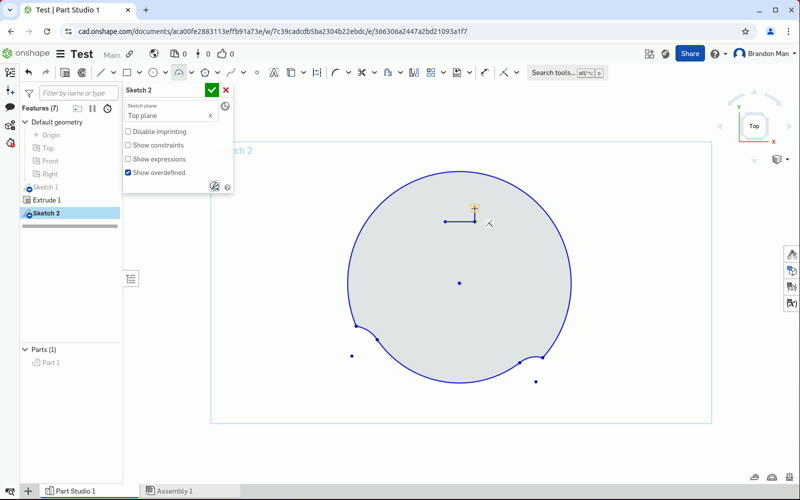
click(474, 208)
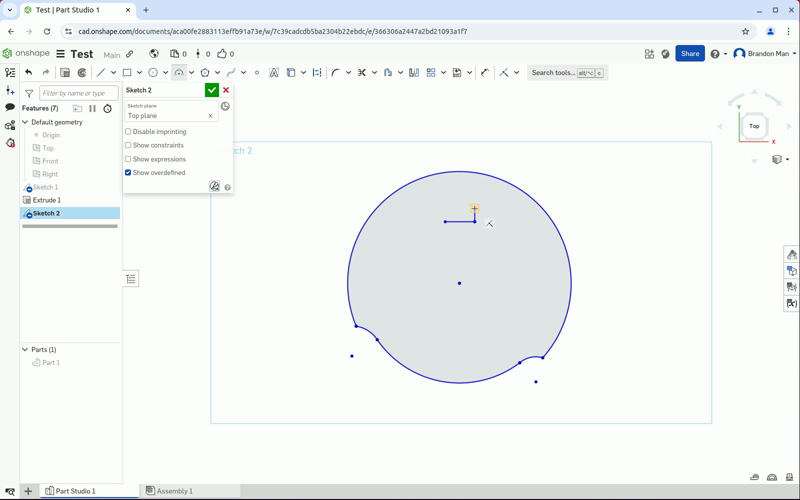
key_down(shift)
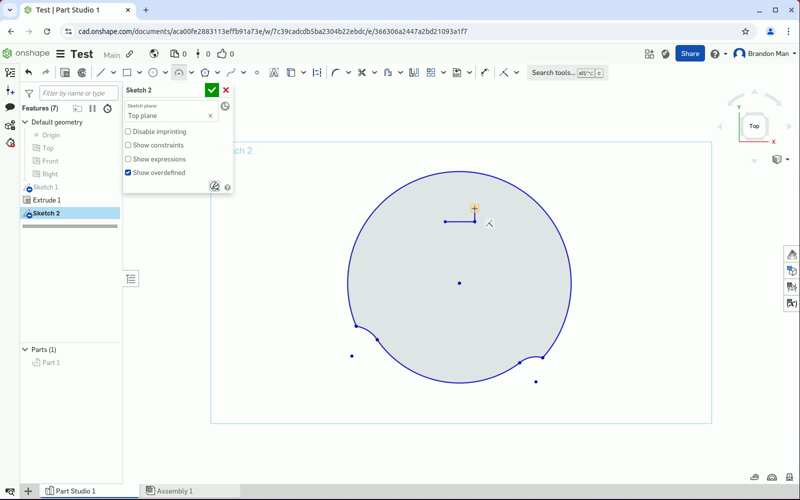
mouse_move(445, 208)
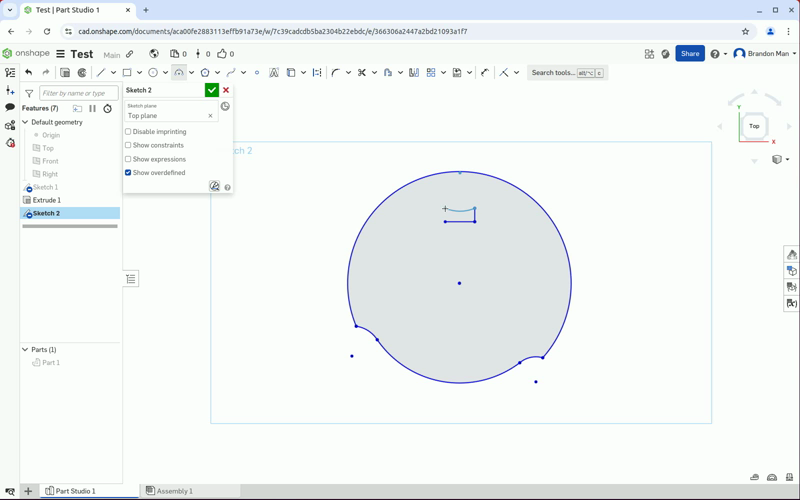
click(445, 208)
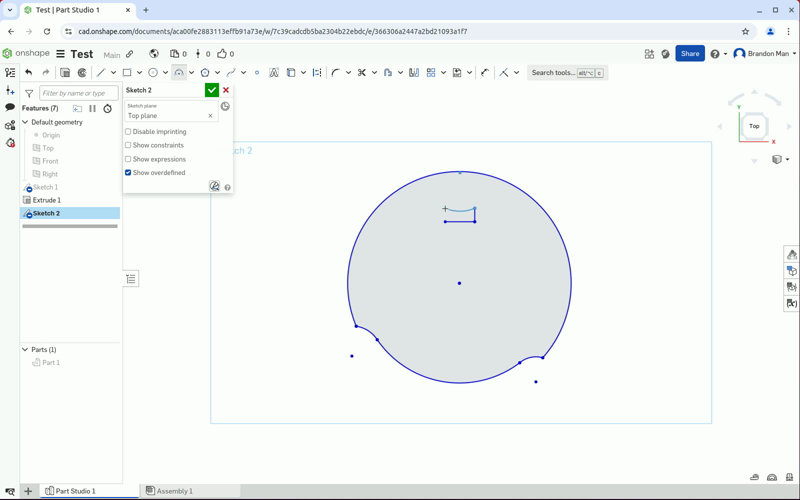
mouse_move(459, 368)
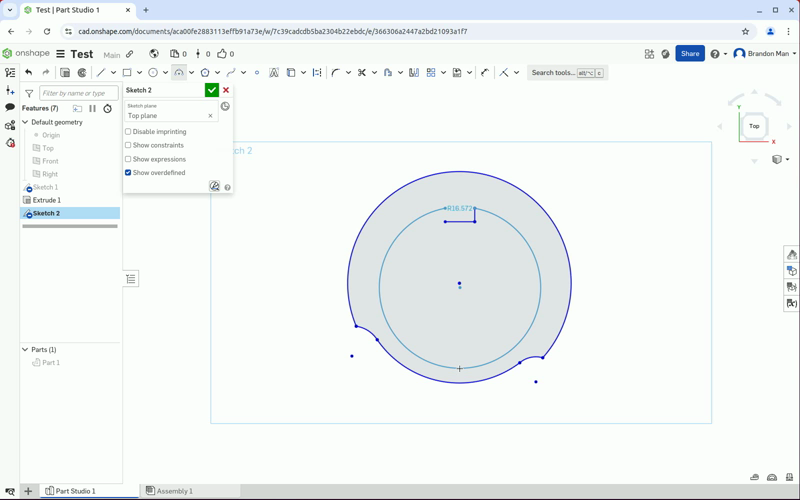
click(459, 368)
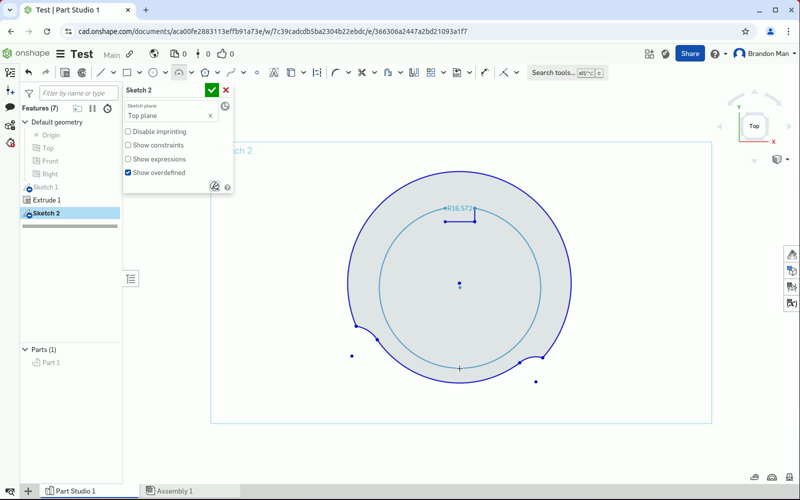
key_up(shift)
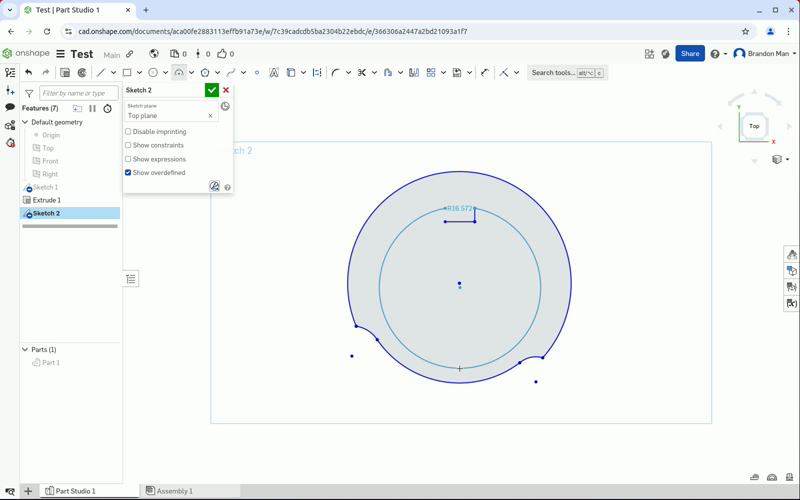
key(esc)
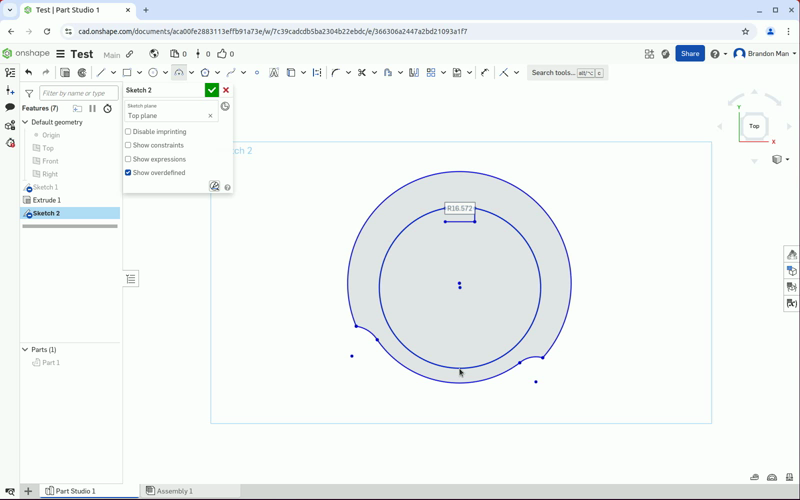
key(l)
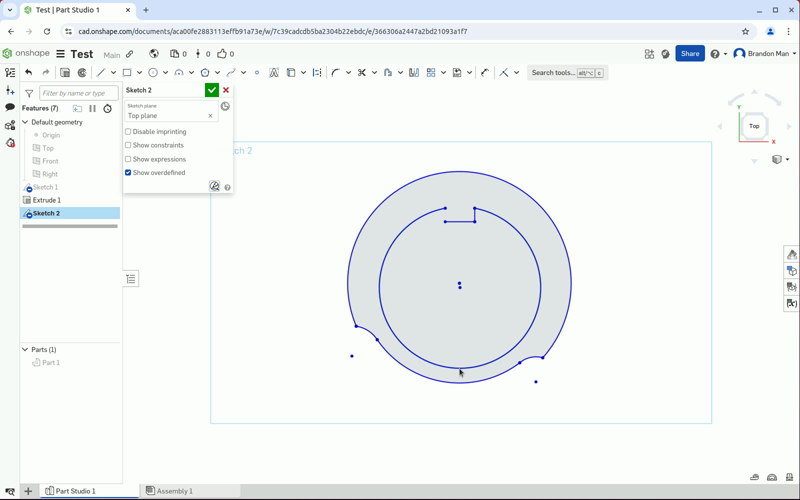
mouse_move(445, 208)
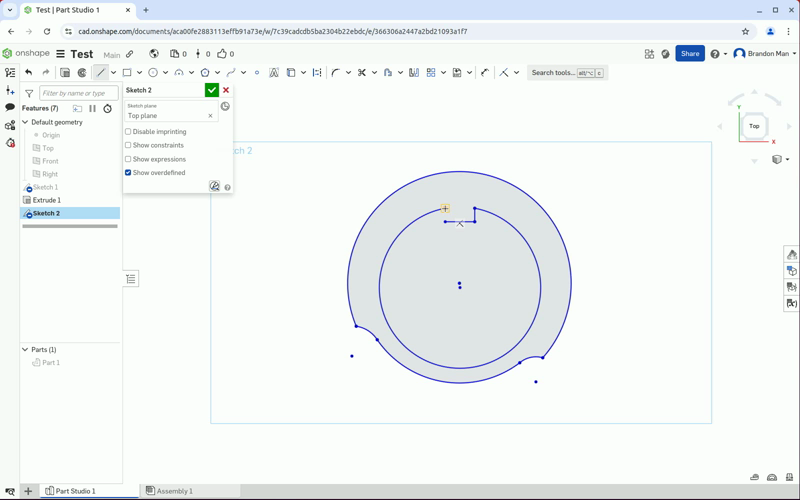
click(445, 208)
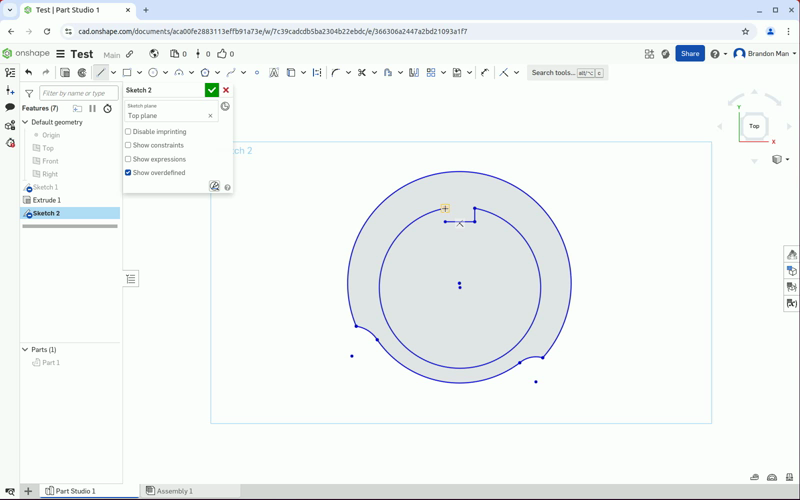
mouse_move(475, 208)
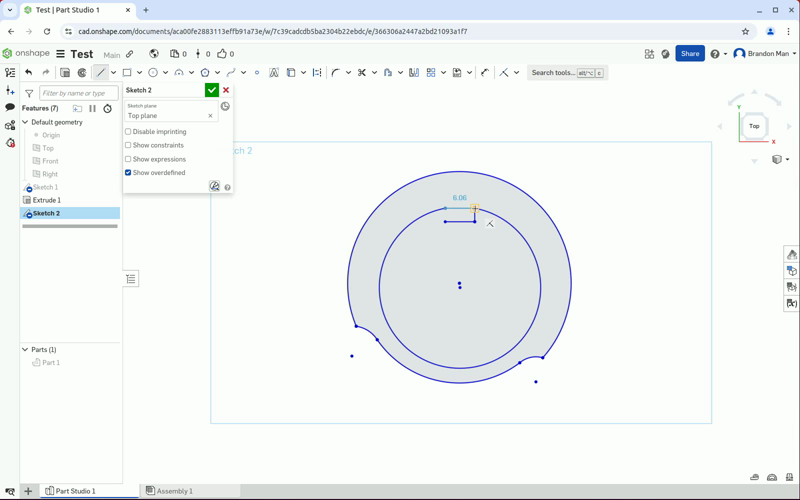
key_down(shift)
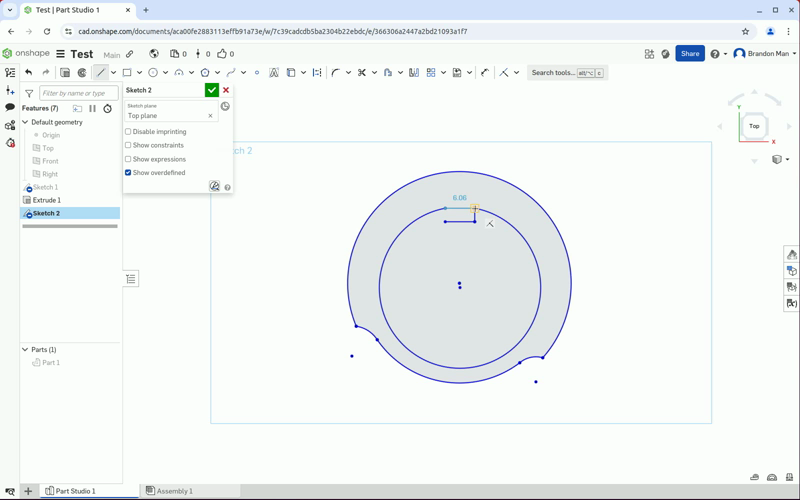
mouse_move(445, 221)
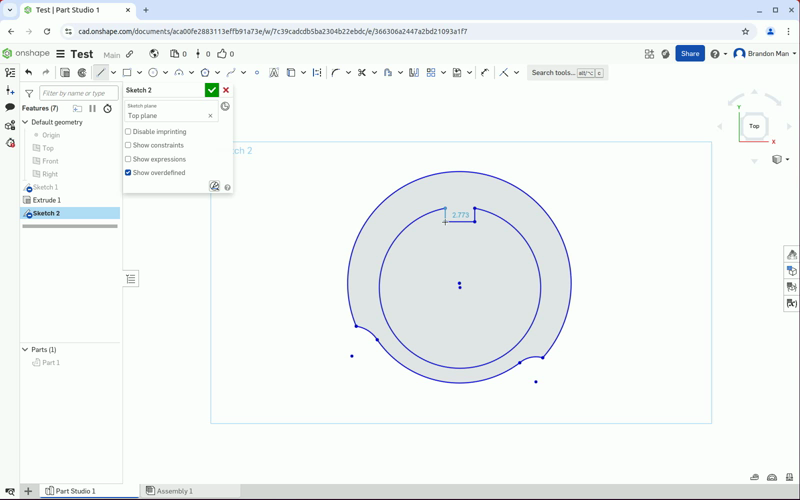
key_up(shift)
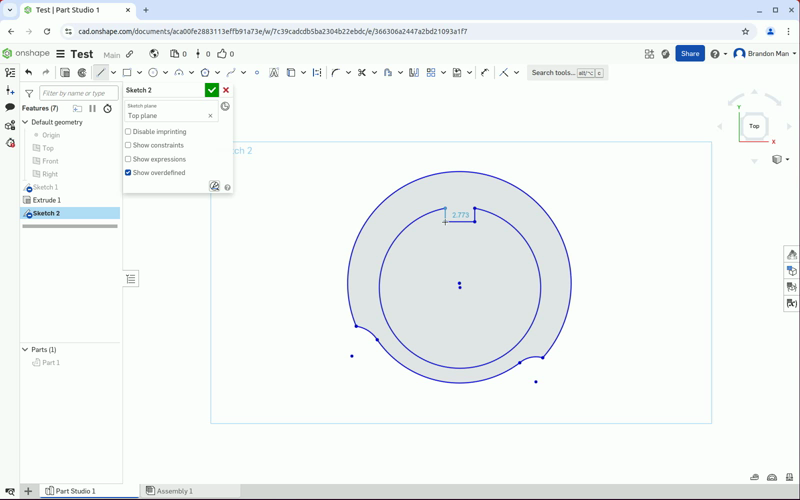
click(445, 221)
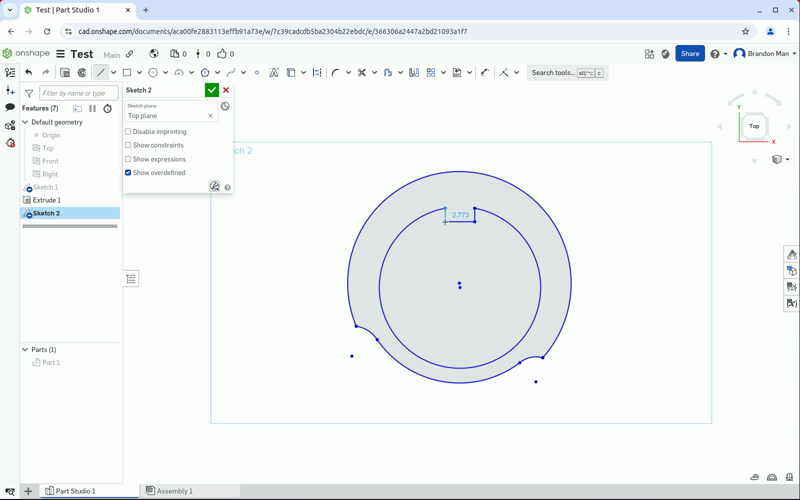
key(esc)
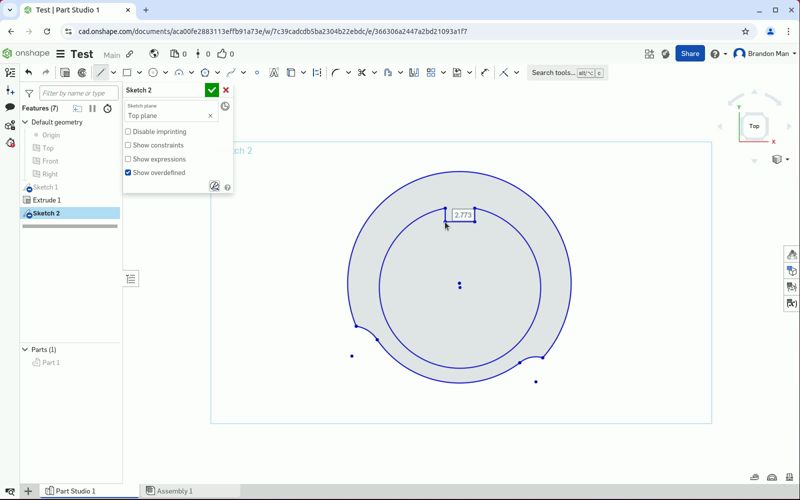
mouse_move(448, 192)
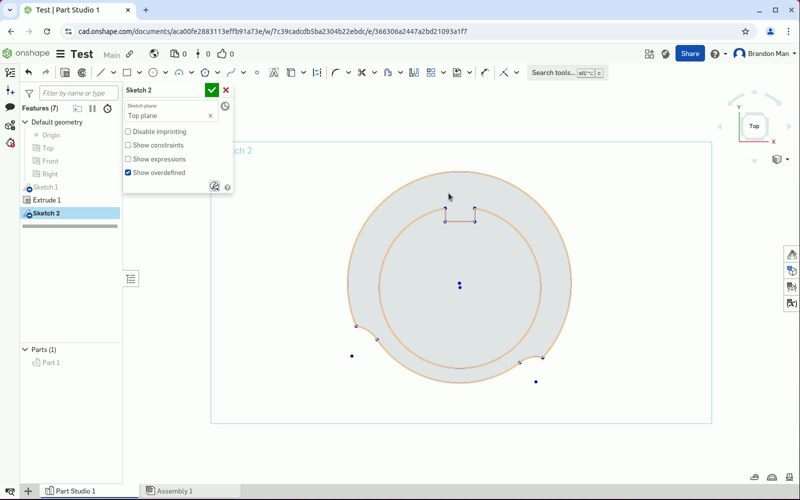
click(448, 192)
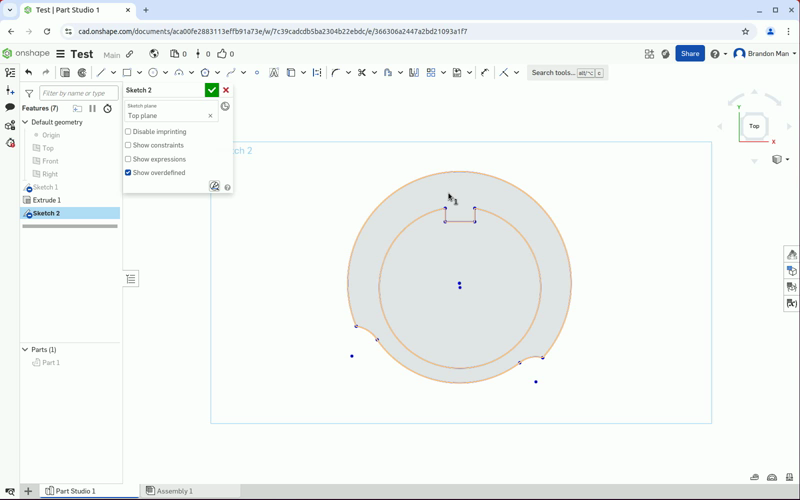
mouse_move(73, 352)
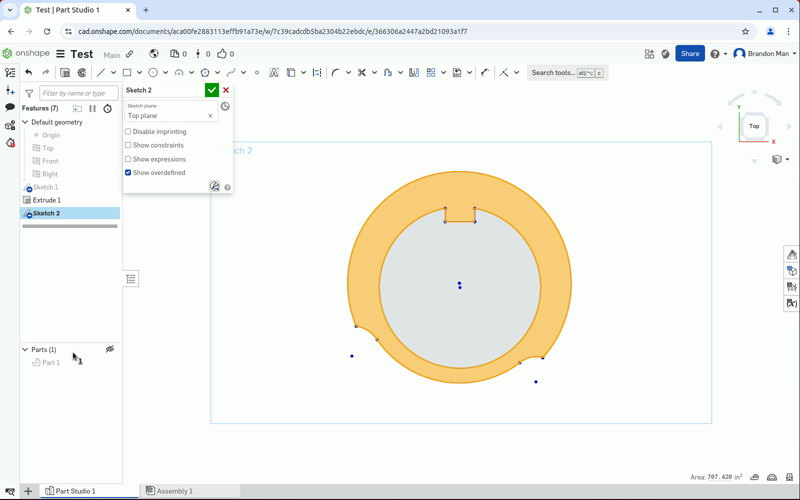
key(shift+y)
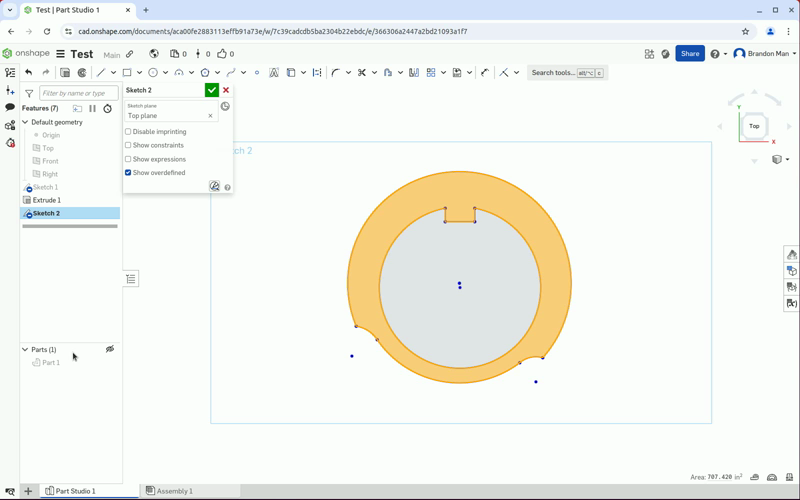
key(shift+e)
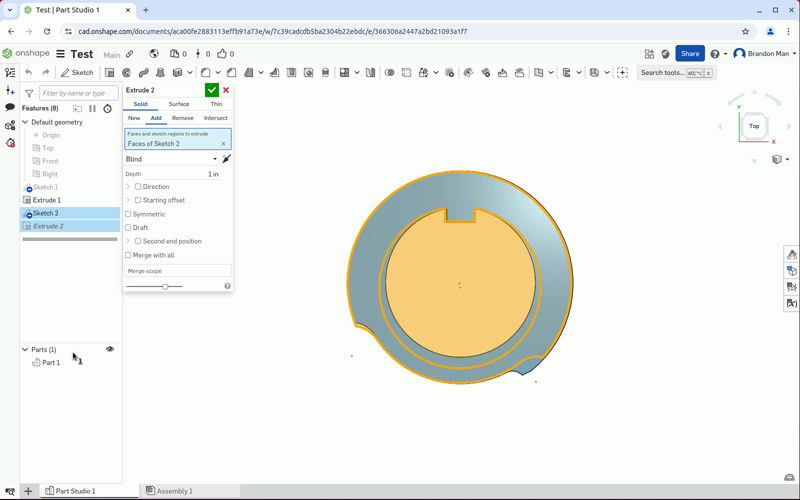
mouse_move(143, 106)
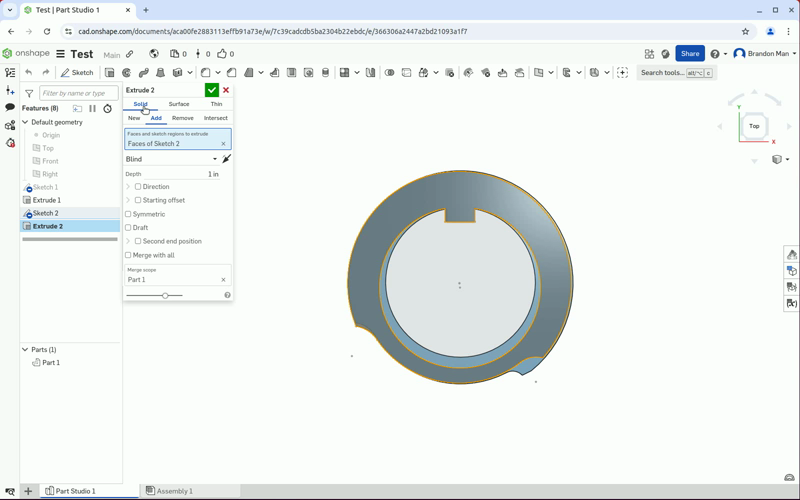
click(143, 106)
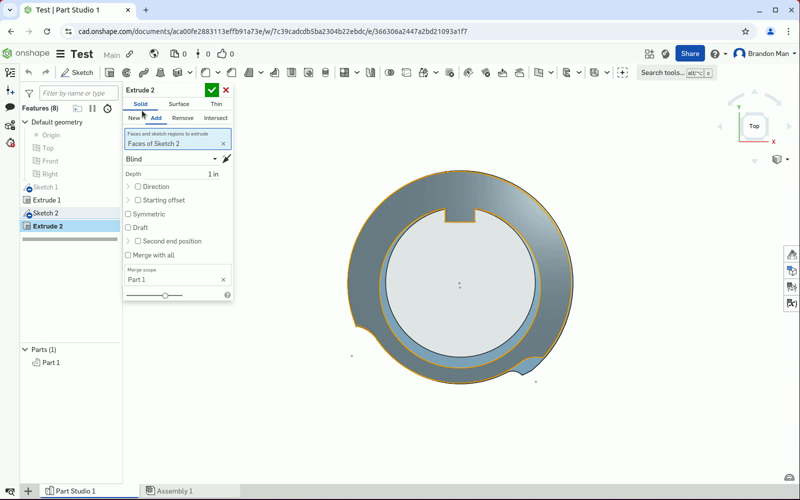
mouse_move(137, 120)
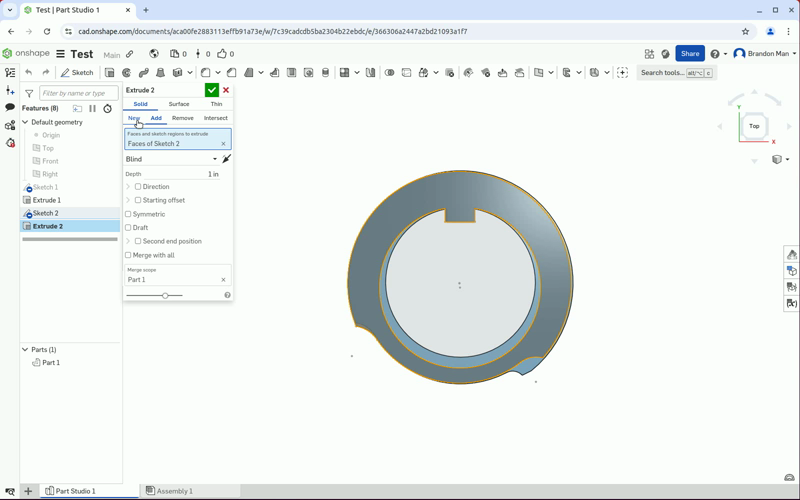
click(137, 120)
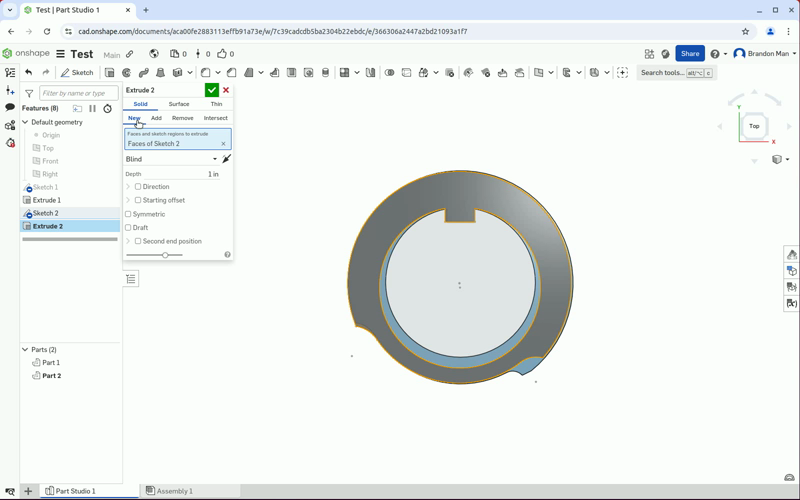
key(tab, 4)
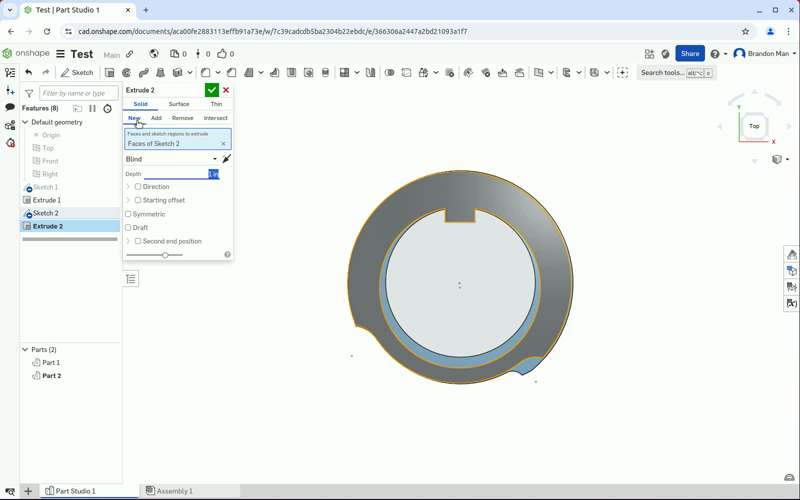
text(1.685)
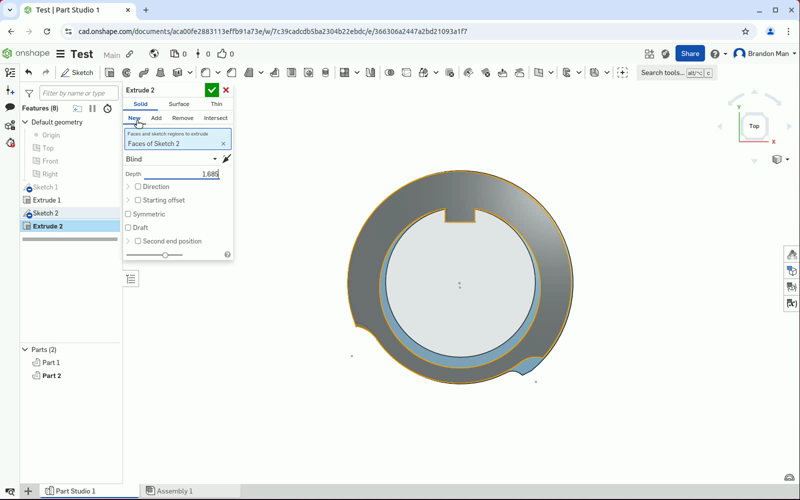
key(enter)
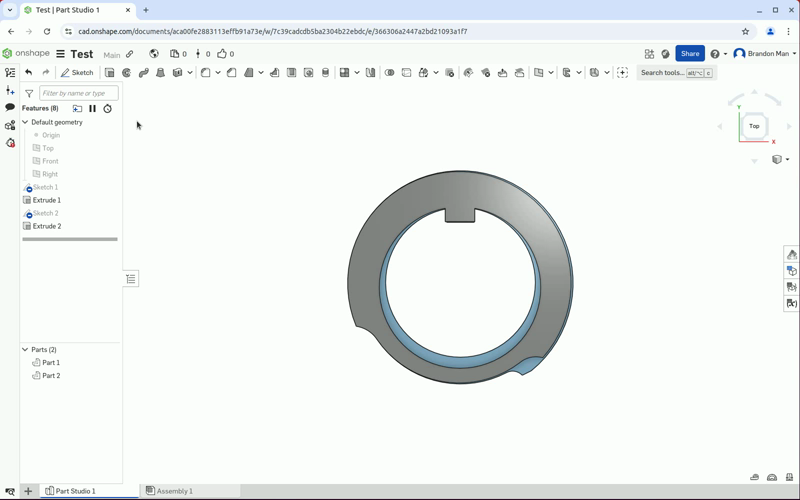
key(shift+h)
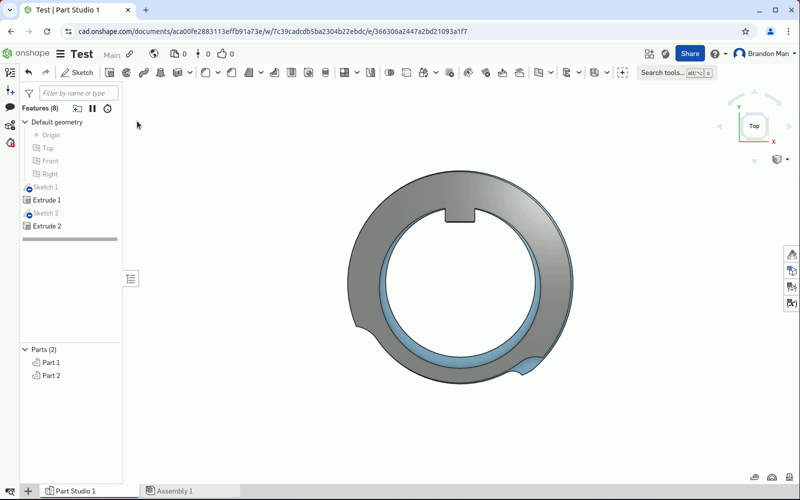
key(shift+h)
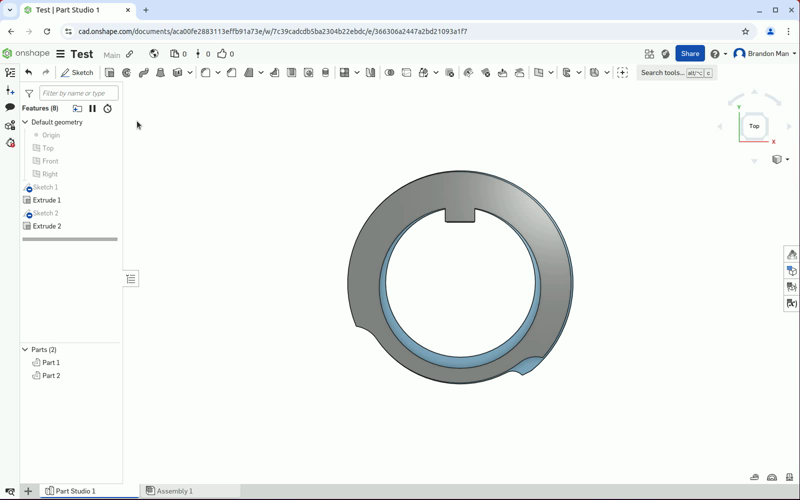
mouse_move(73, 189)
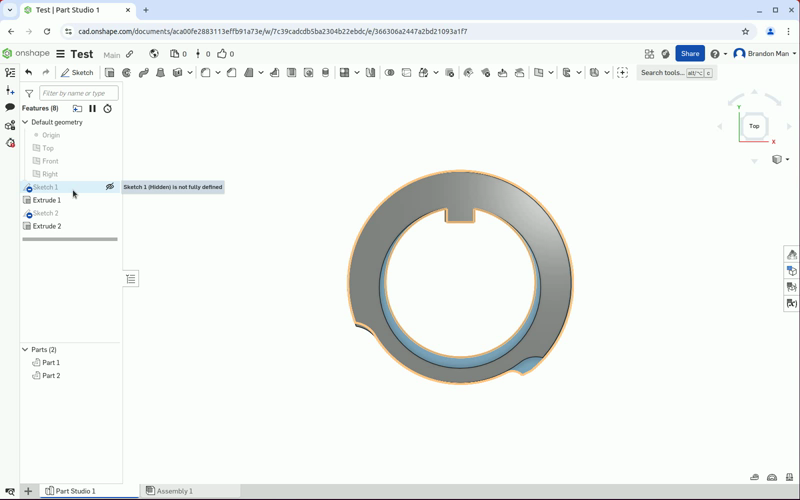
click(73, 189)
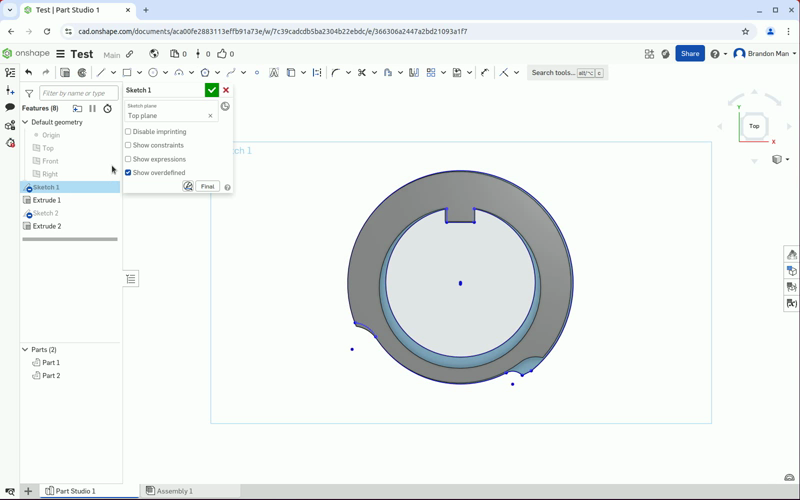
mouse_move(229, 92)
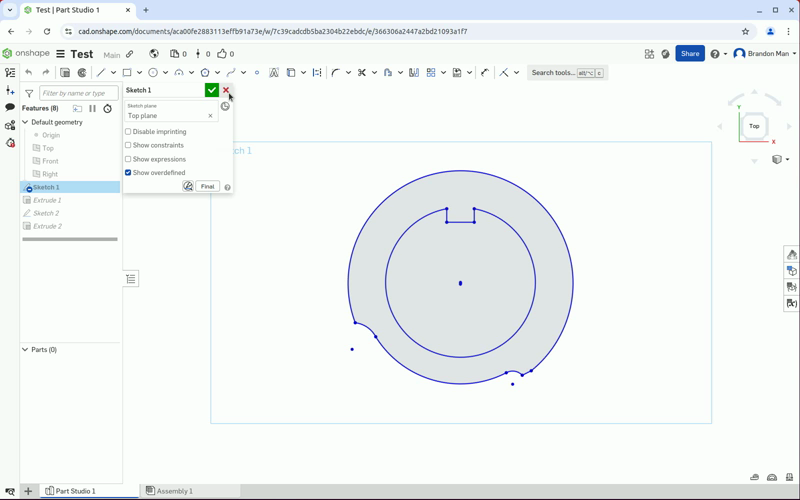
click(229, 92)
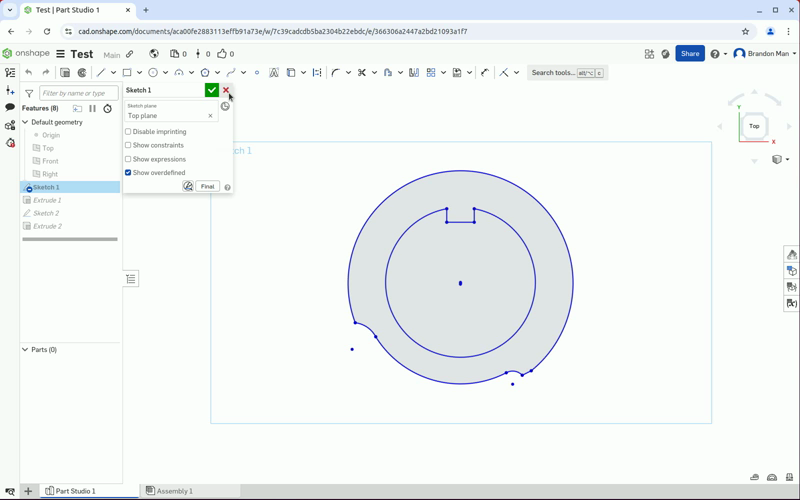
key(shift+s)
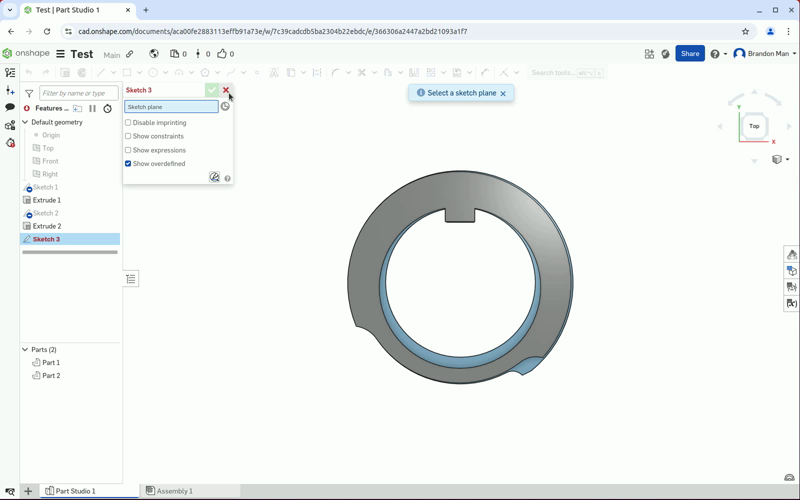
mouse_move(73, 150)
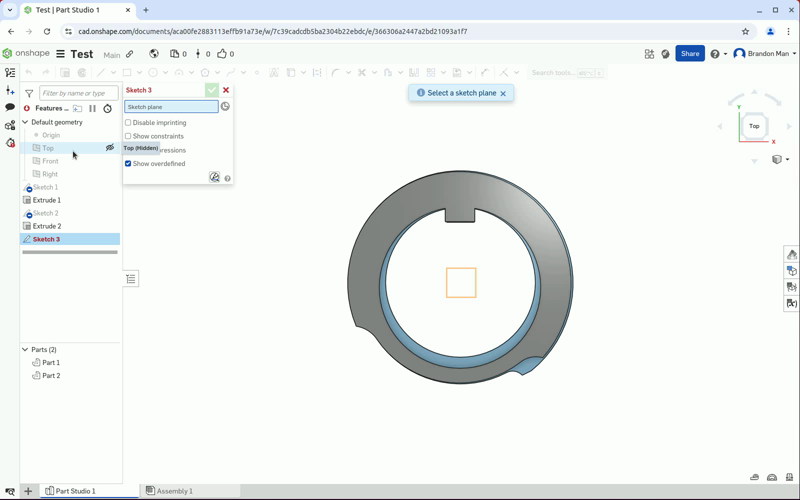
click(73, 150)
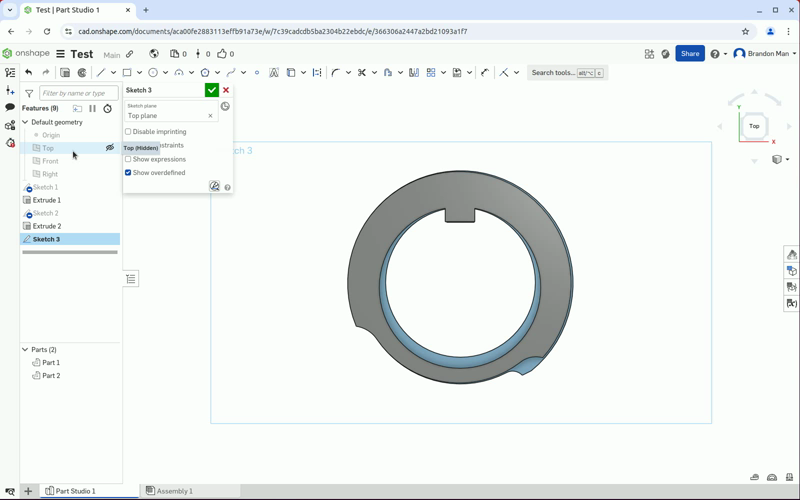
mouse_move(73, 352)
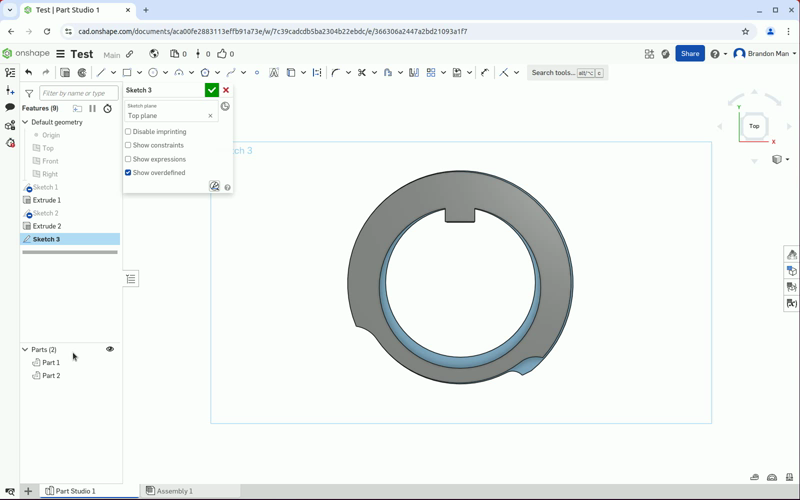
key(y)
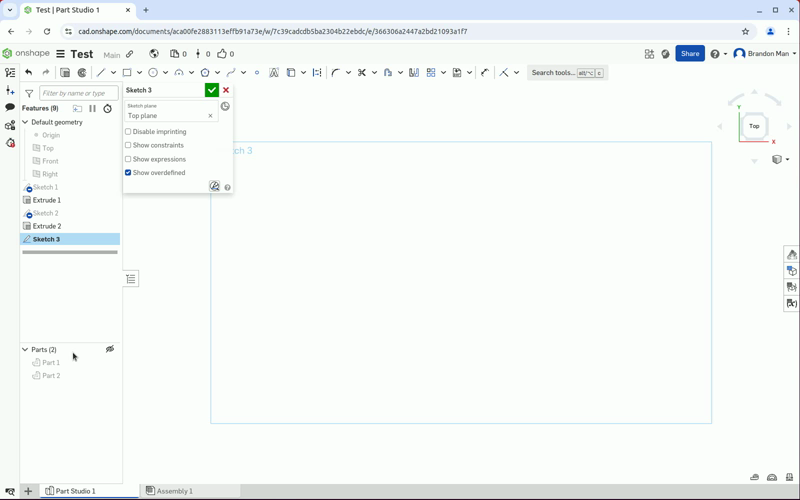
key(a)
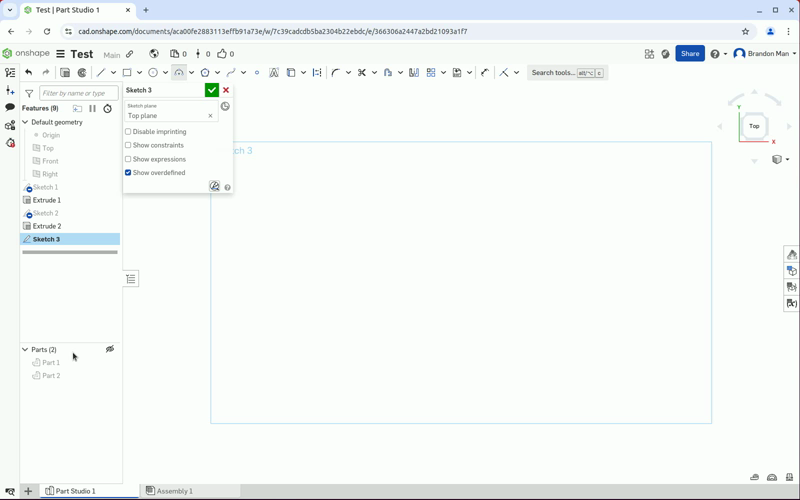
key_down(shift)
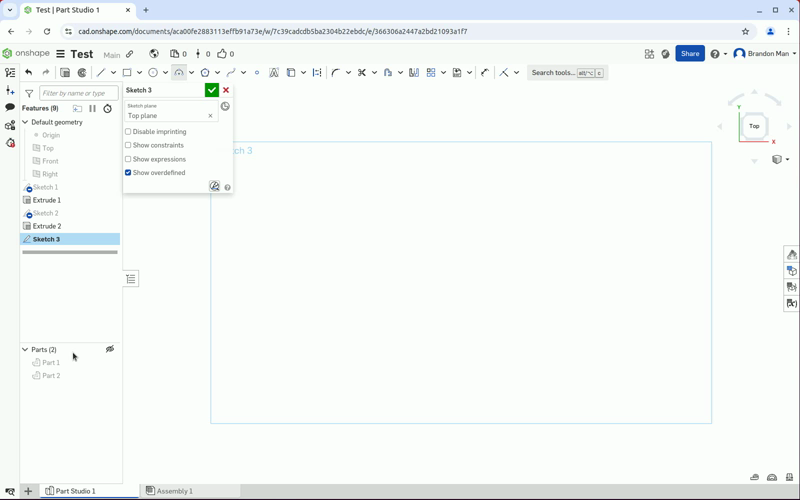
mouse_move(390, 195)
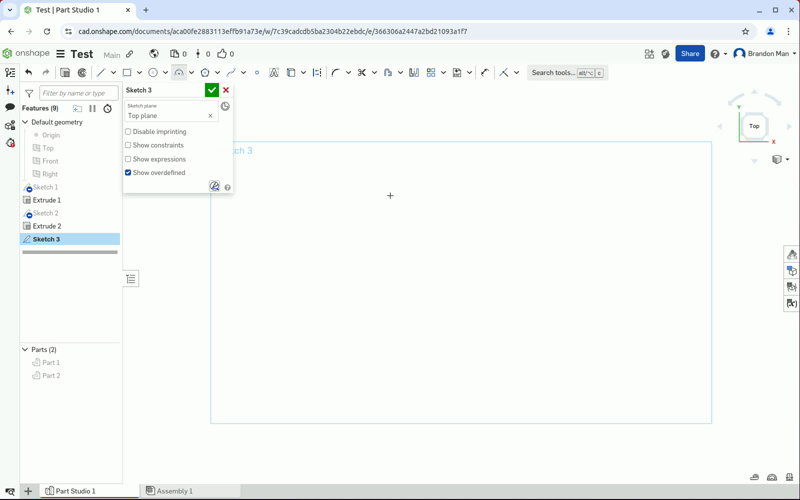
click(390, 195)
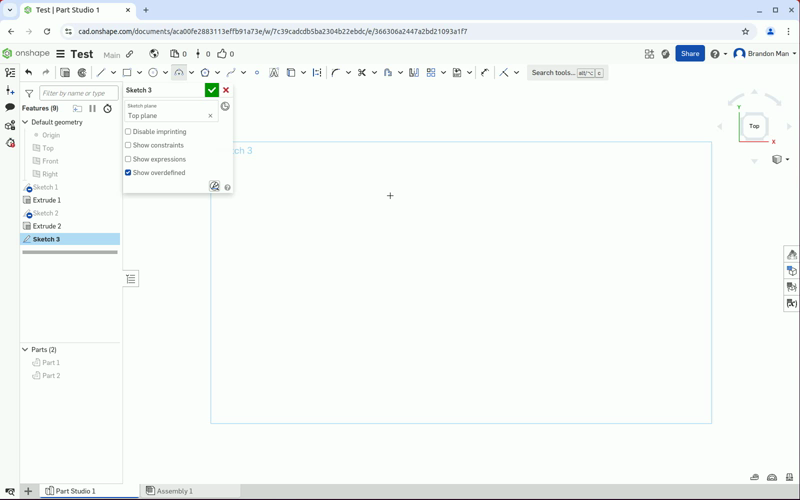
key_up(shift)
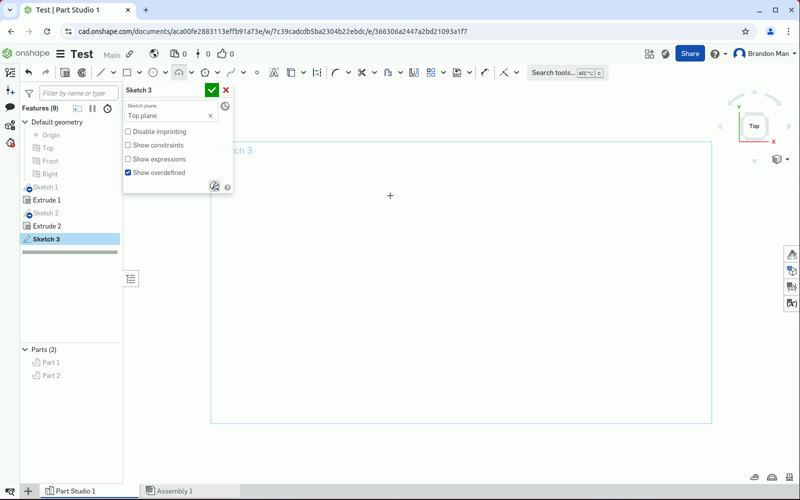
key_down(shift)
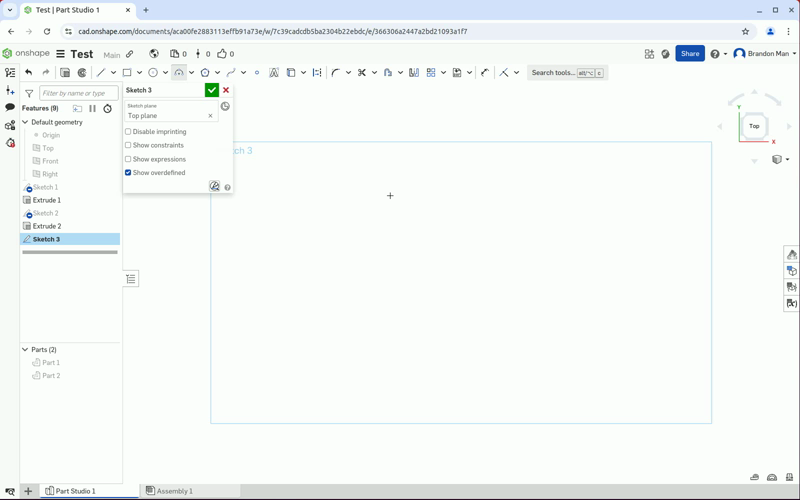
mouse_move(570, 266)
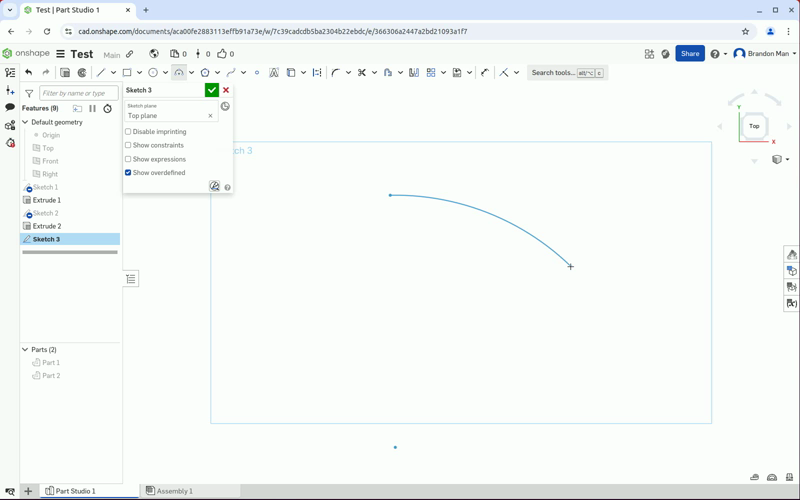
click(570, 266)
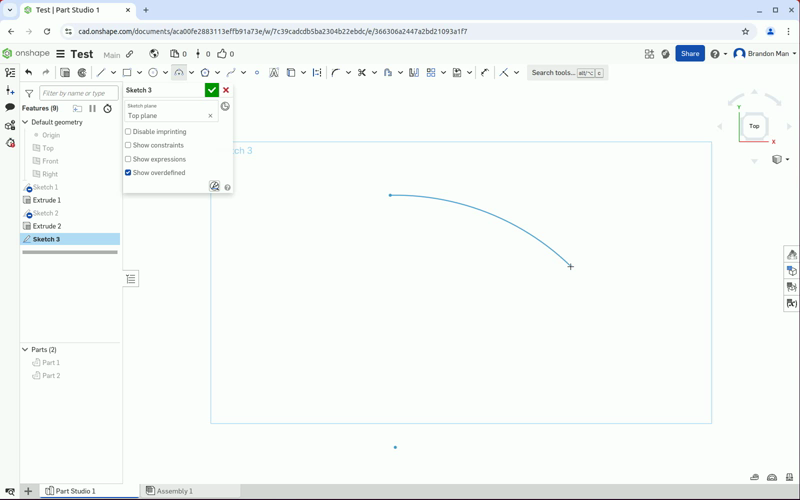
mouse_move(419, 385)
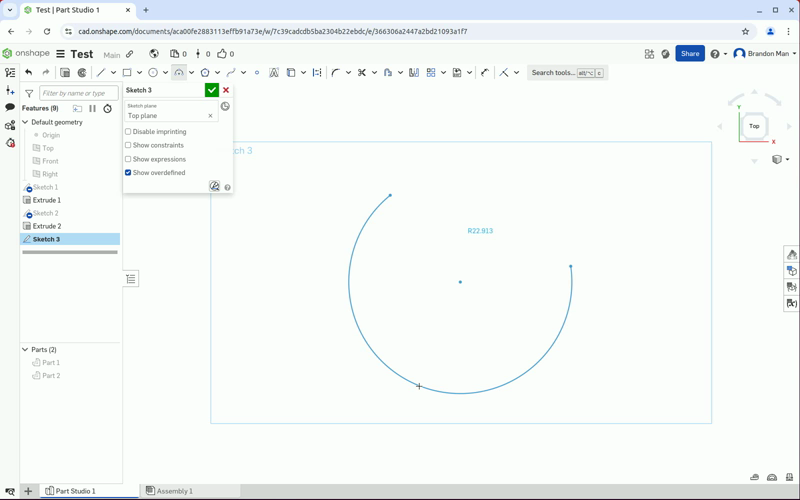
click(419, 385)
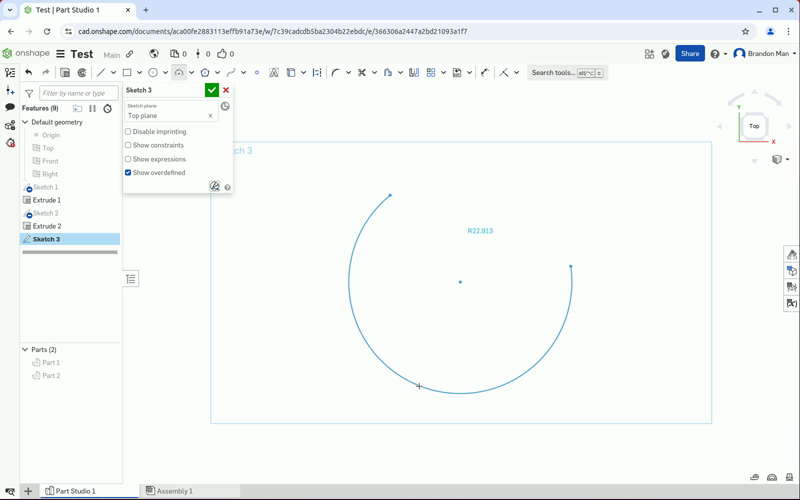
key_up(shift)
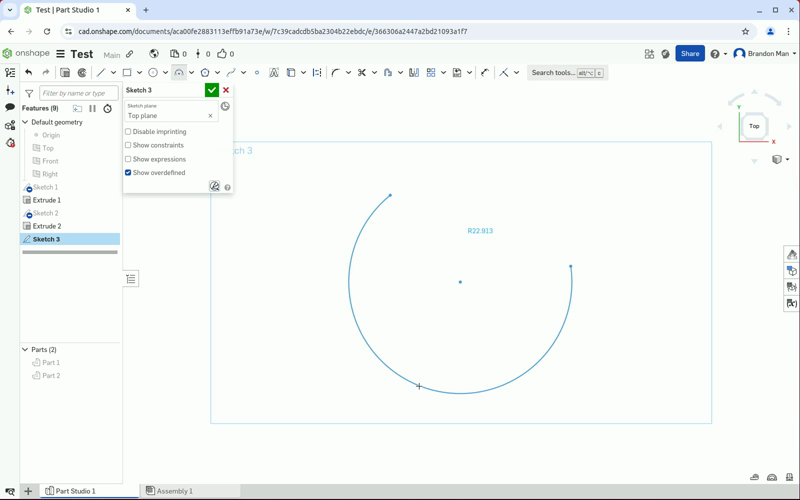
mouse_move(570, 266)
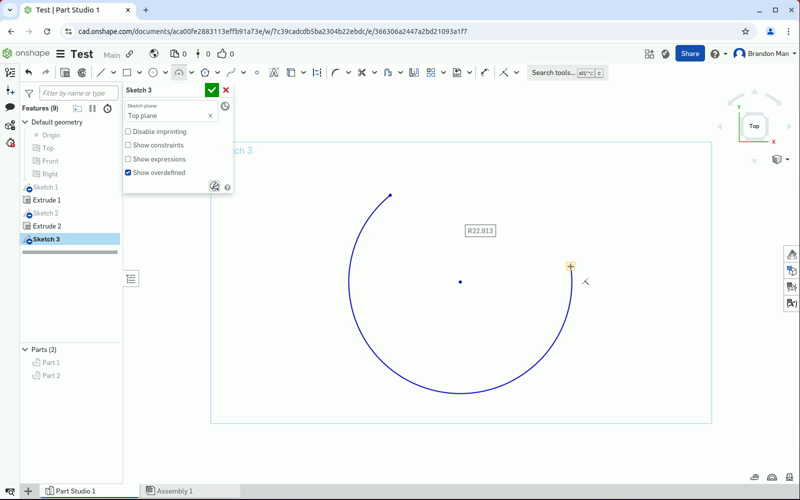
click(570, 266)
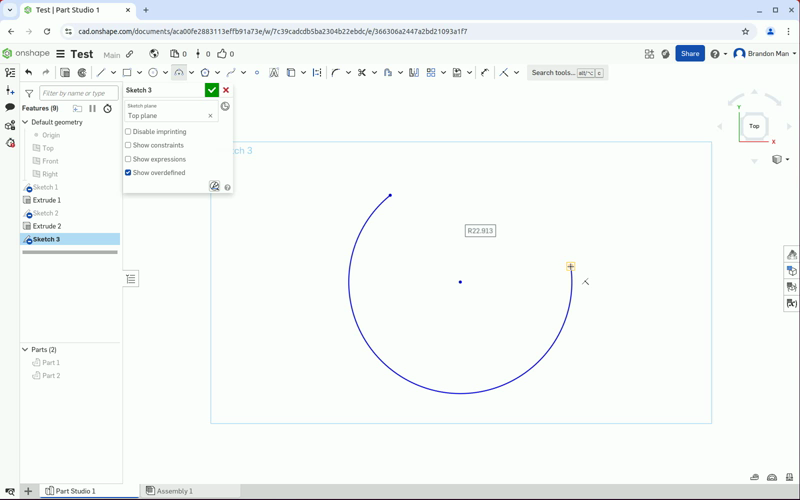
key_down(shift)
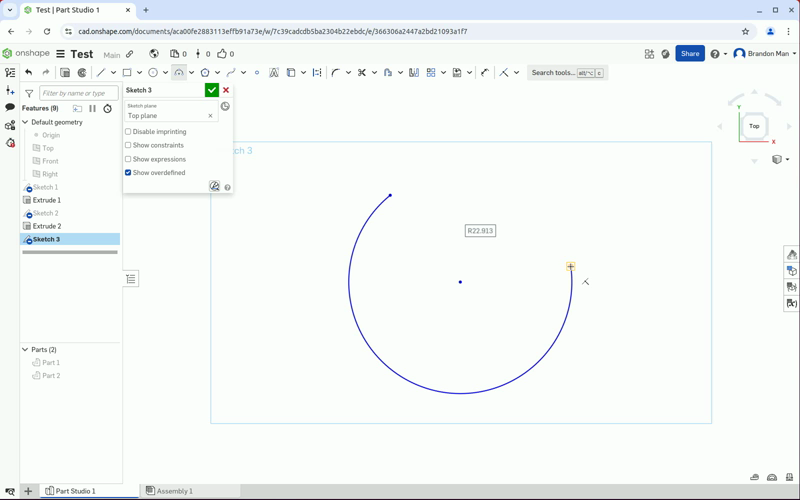
mouse_move(554, 249)
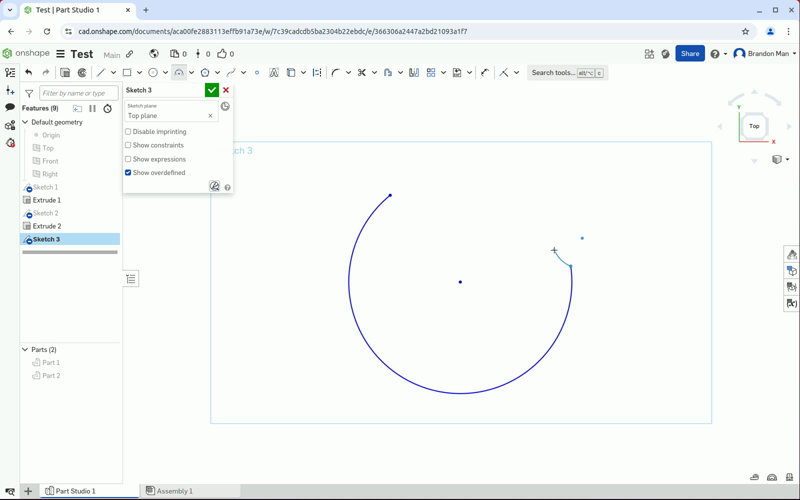
click(554, 249)
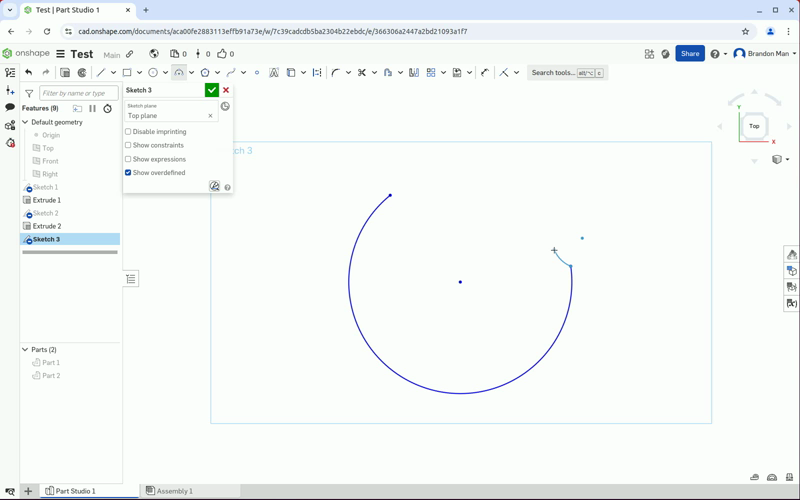
mouse_move(560, 259)
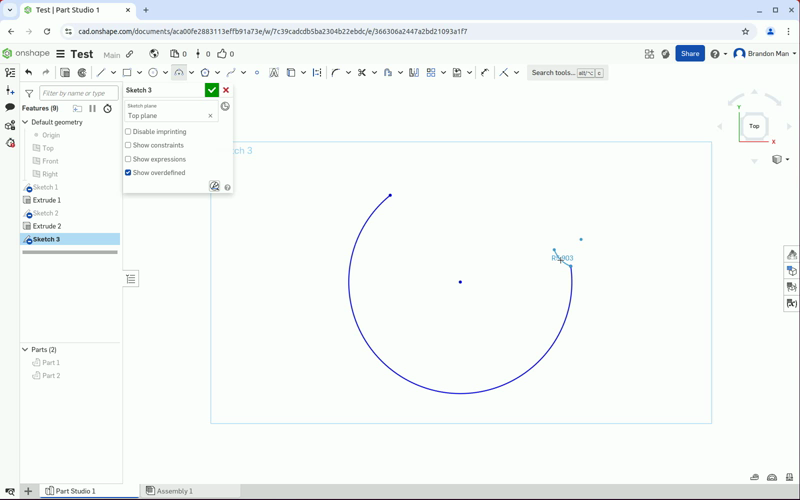
click(560, 259)
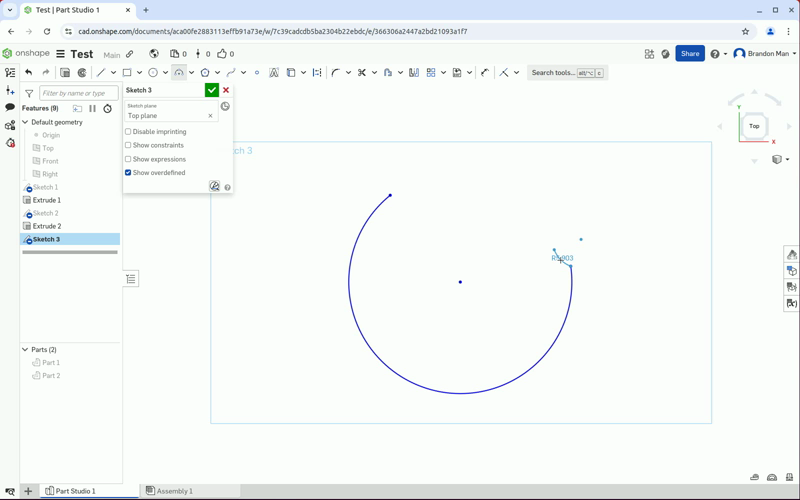
key_up(shift)
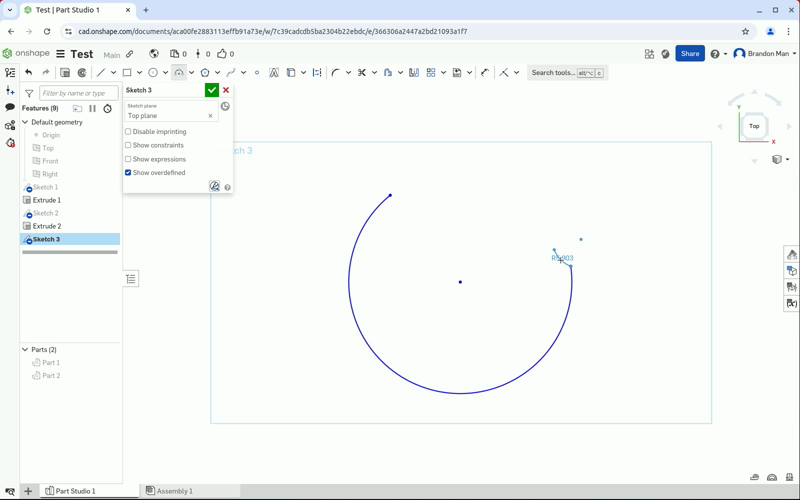
mouse_move(554, 249)
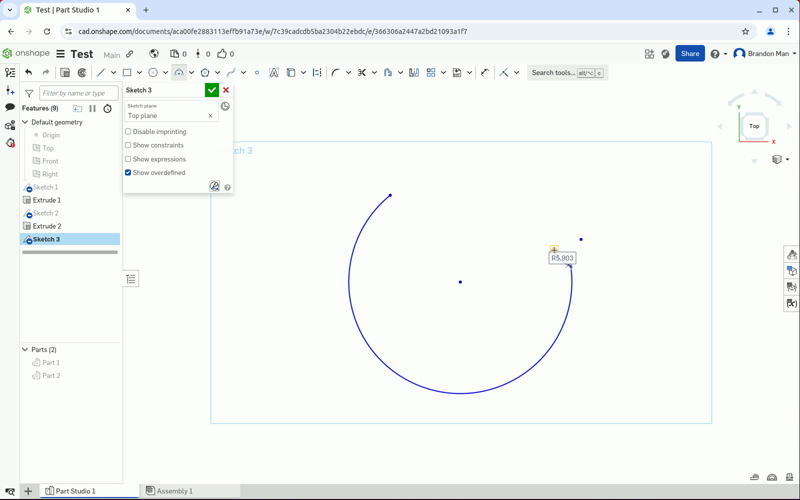
click(554, 249)
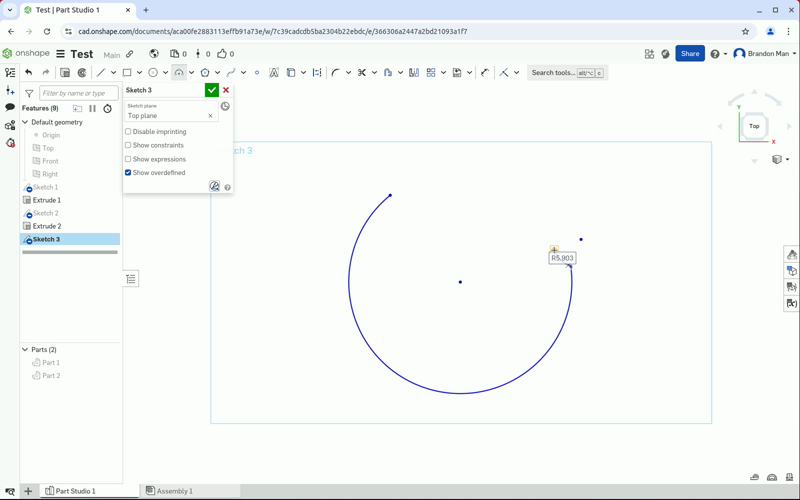
key_down(shift)
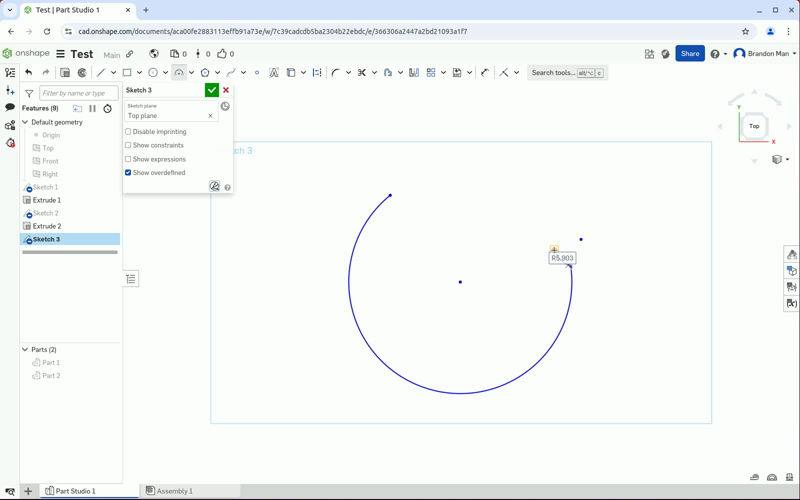
mouse_move(413, 195)
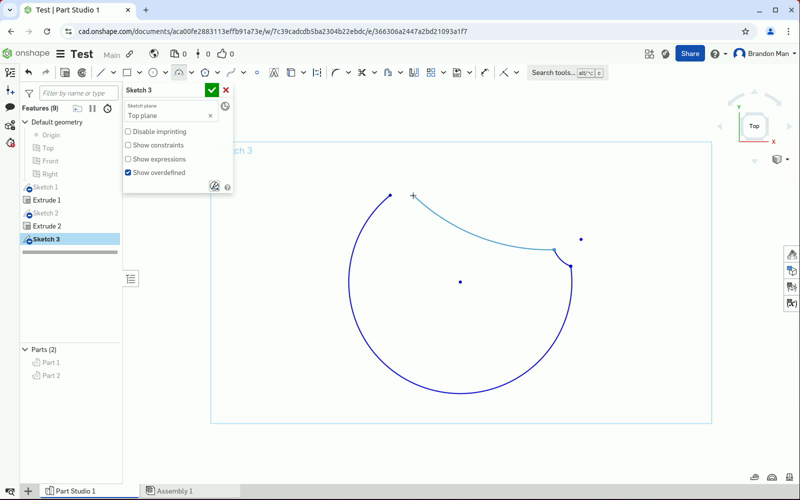
click(413, 195)
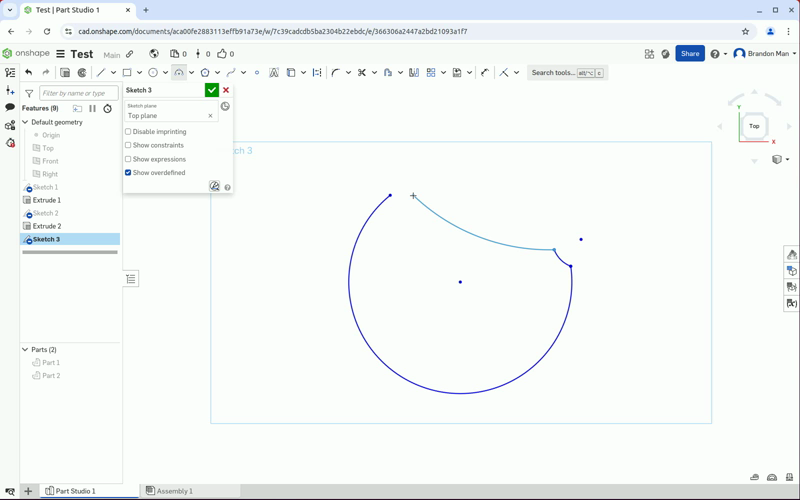
mouse_move(496, 190)
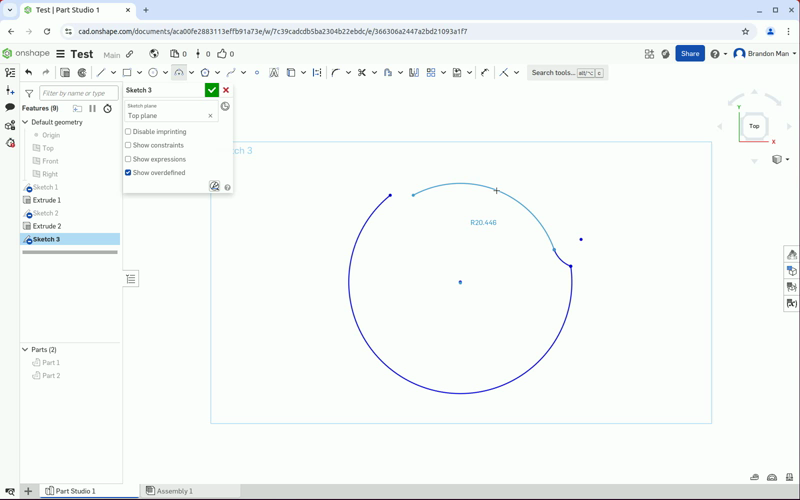
click(496, 190)
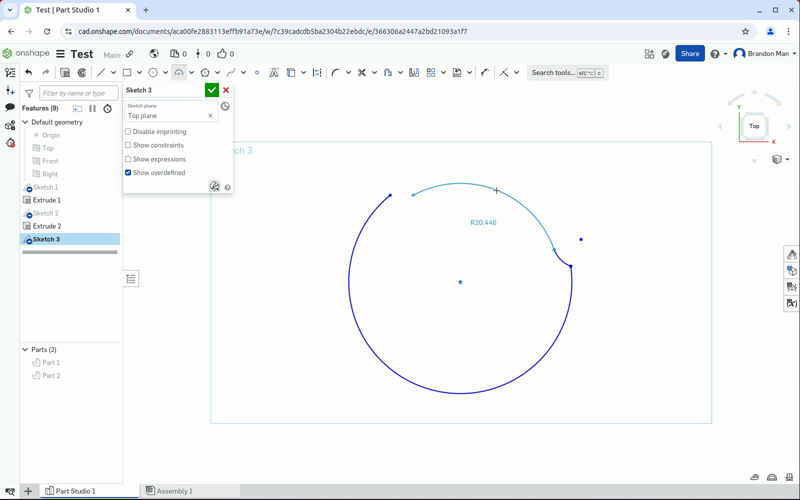
key_up(shift)
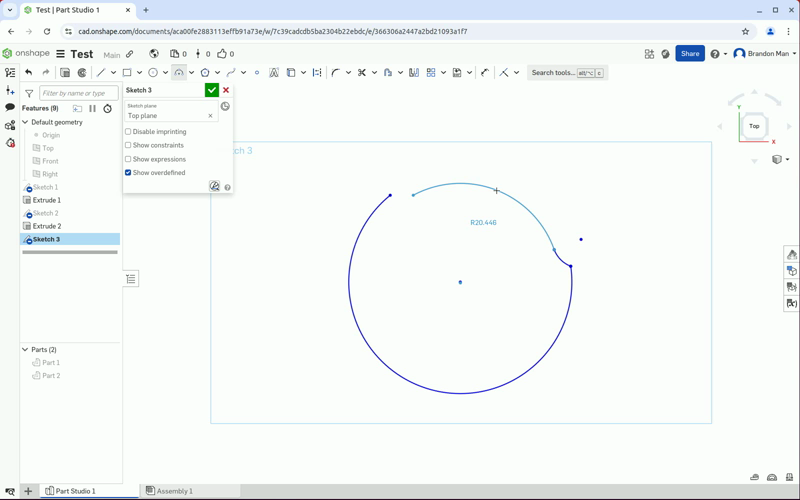
mouse_move(413, 195)
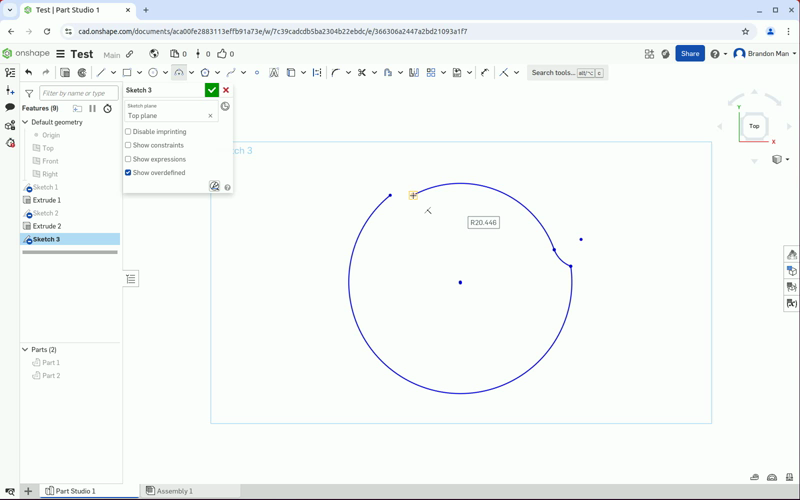
click(413, 195)
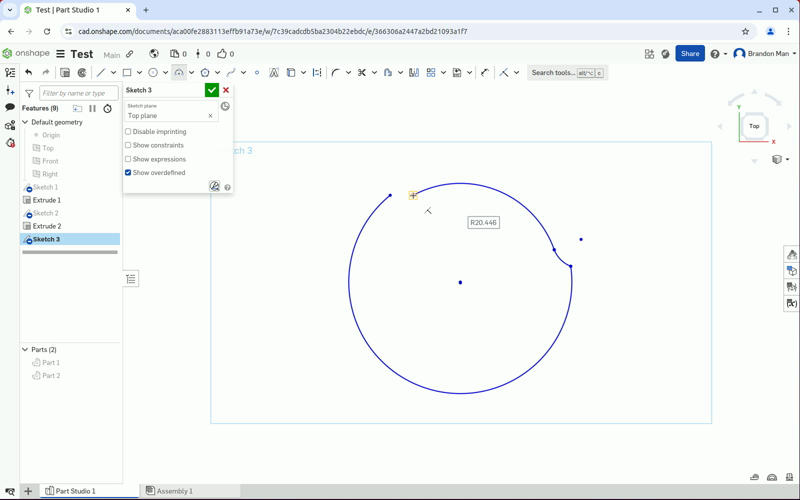
key_down(shift)
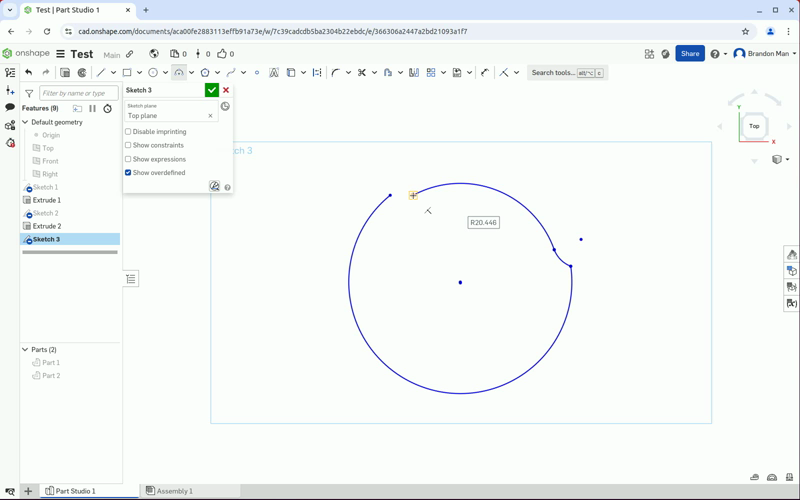
mouse_move(400, 190)
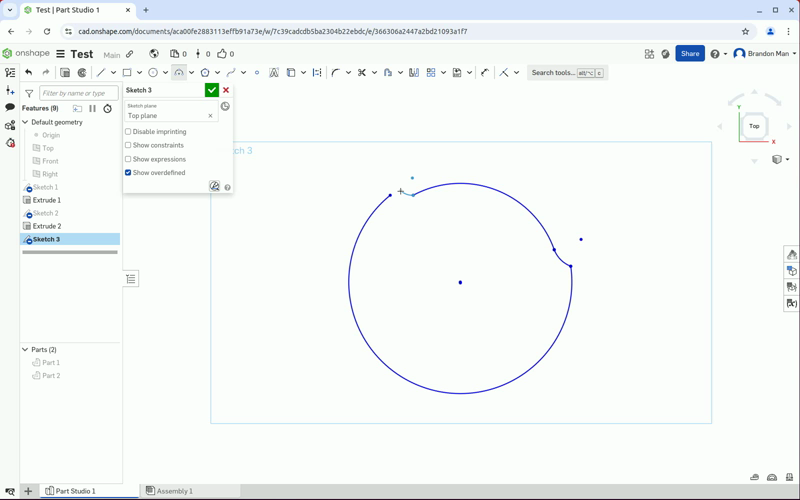
click(400, 190)
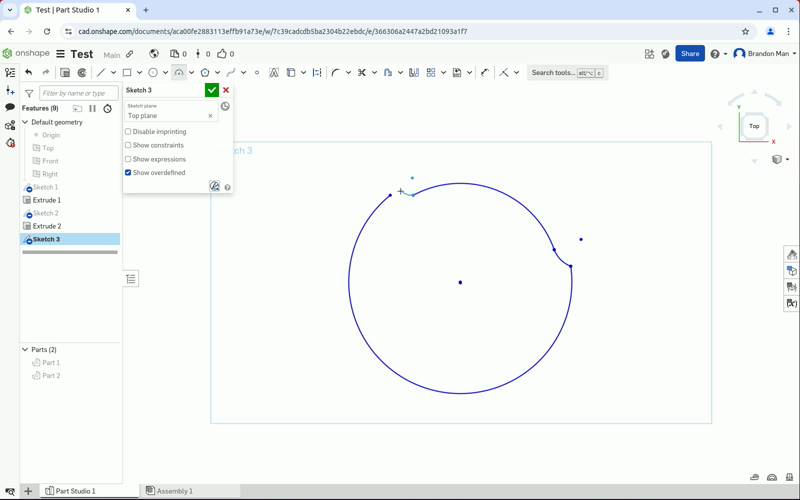
mouse_move(406, 195)
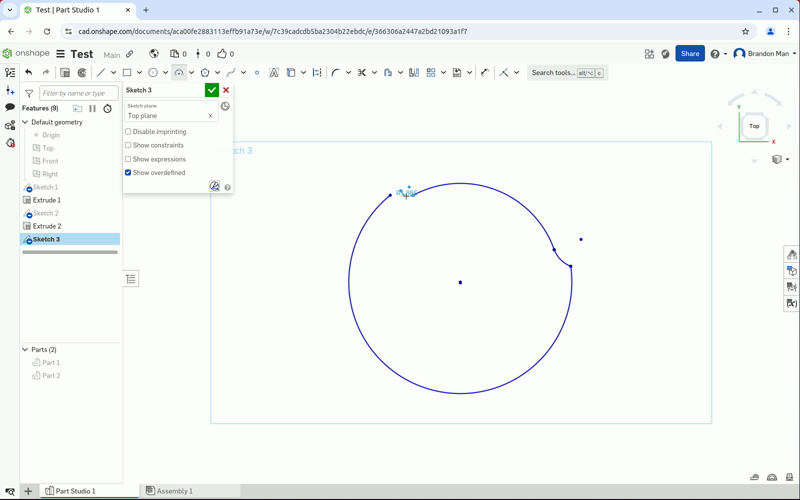
click(406, 195)
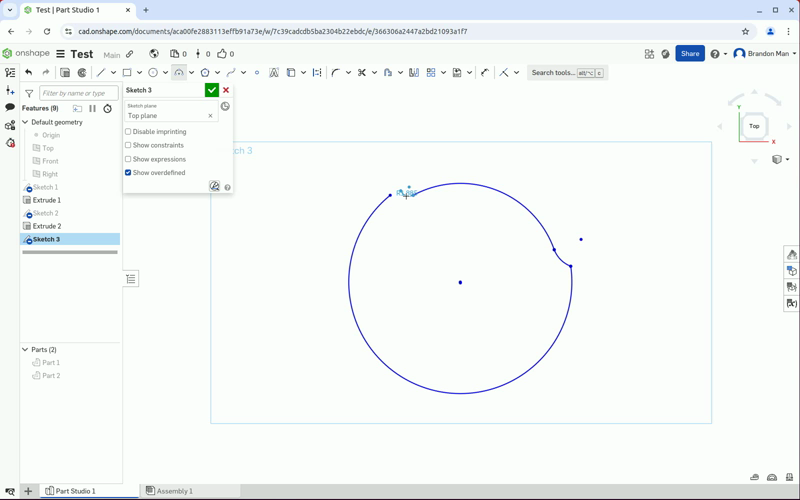
key_up(shift)
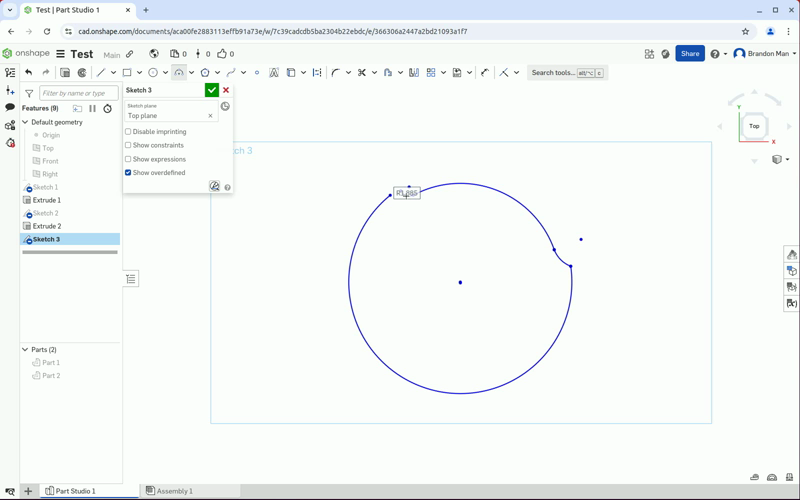
key(esc)
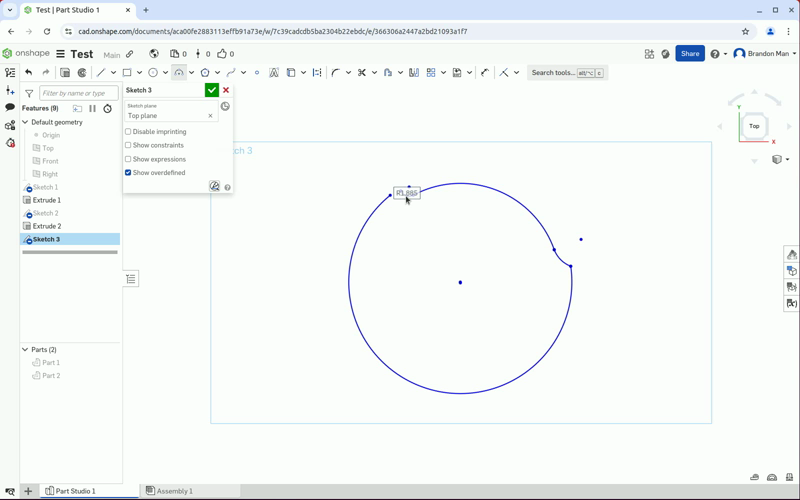
key(l)
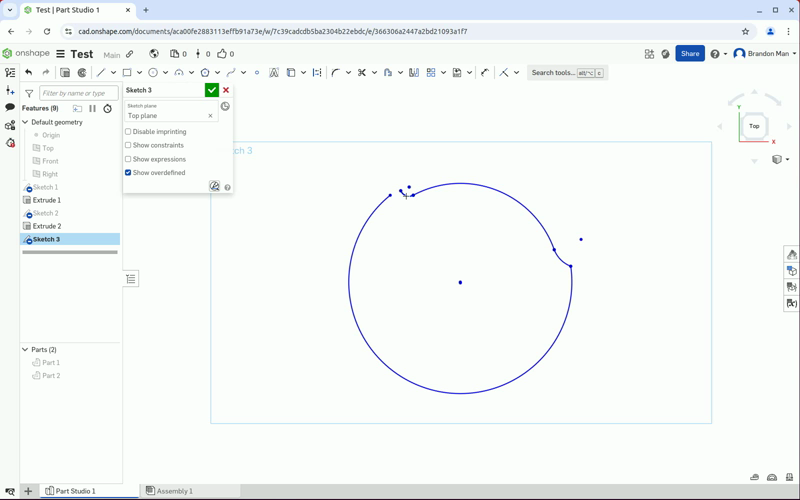
mouse_move(400, 190)
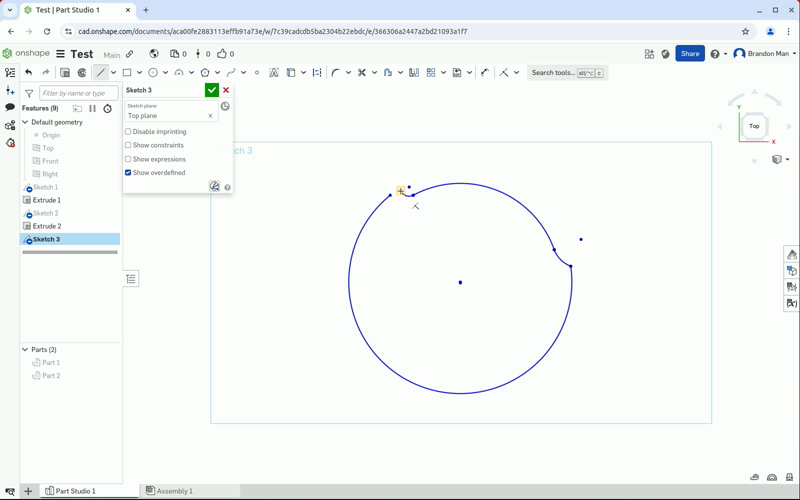
click(400, 190)
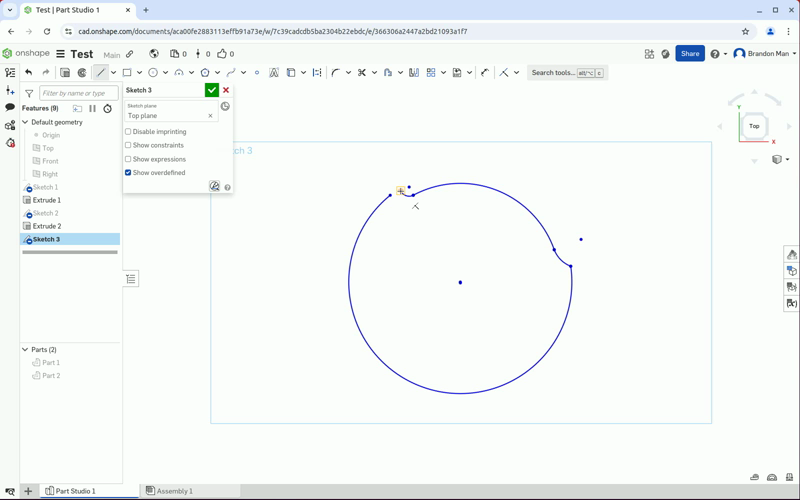
mouse_move(430, 190)
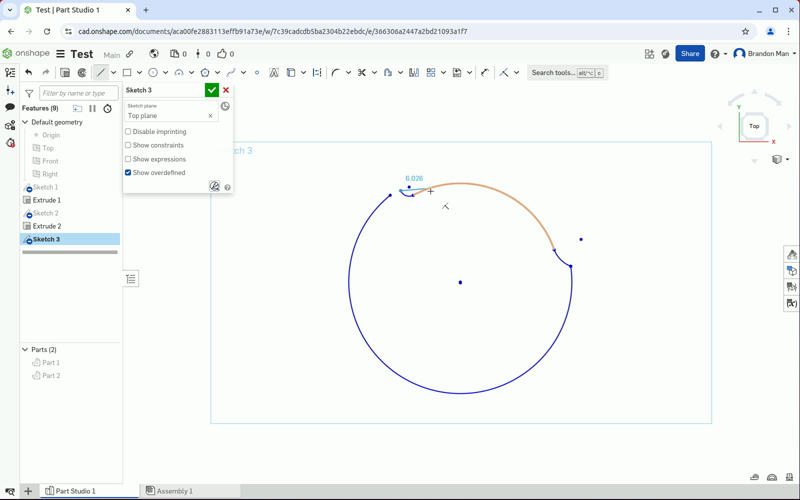
key_down(shift)
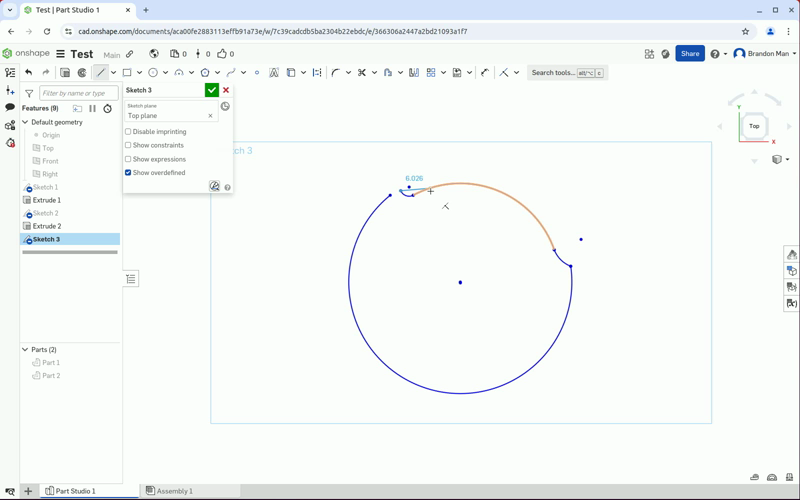
mouse_move(390, 195)
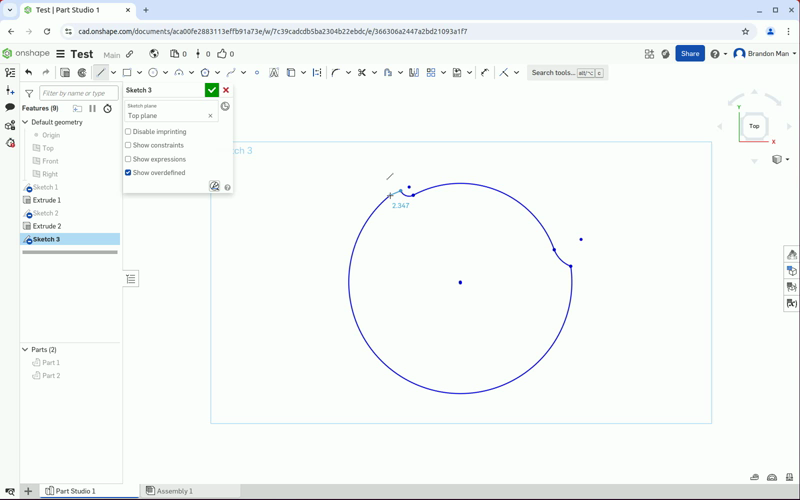
key_up(shift)
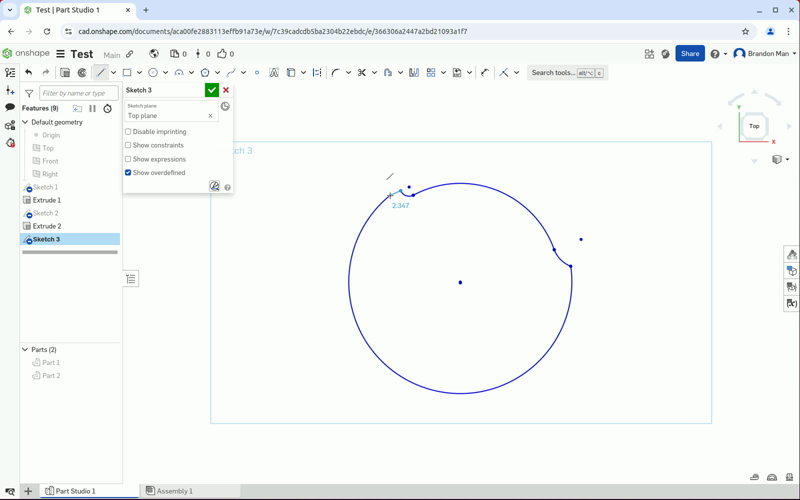
click(390, 195)
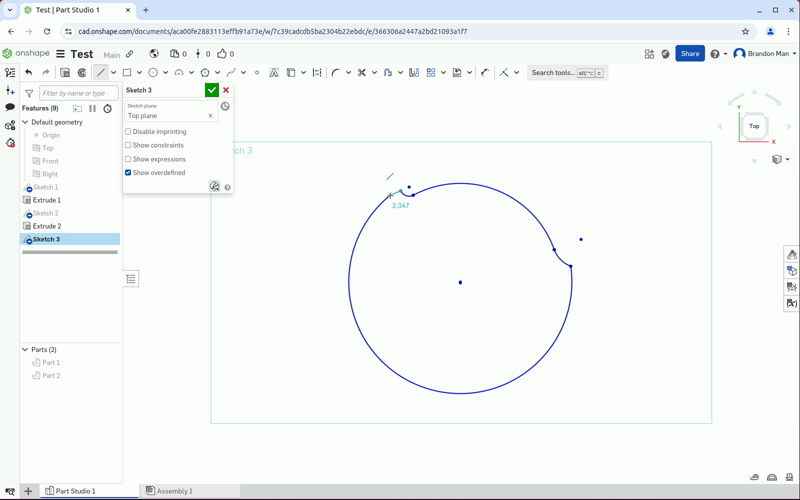
key(esc)
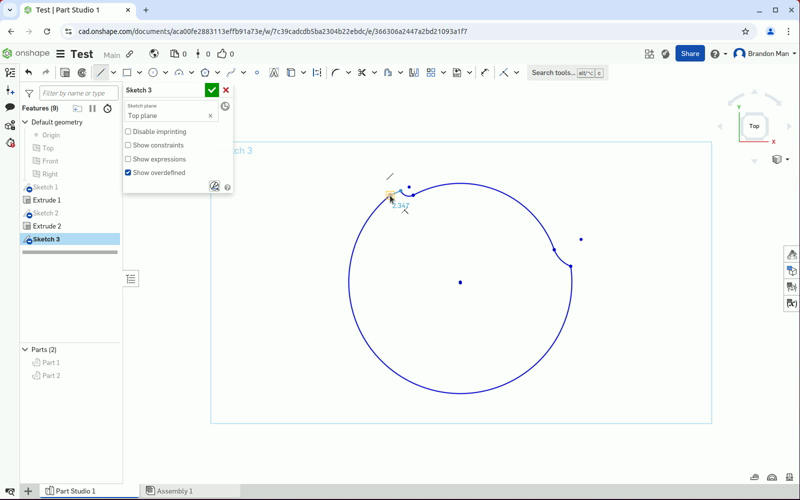
key(l)
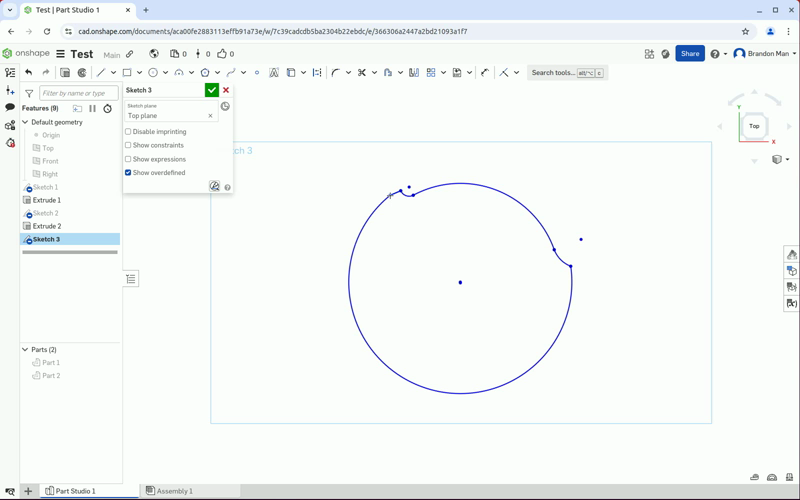
key_down(shift)
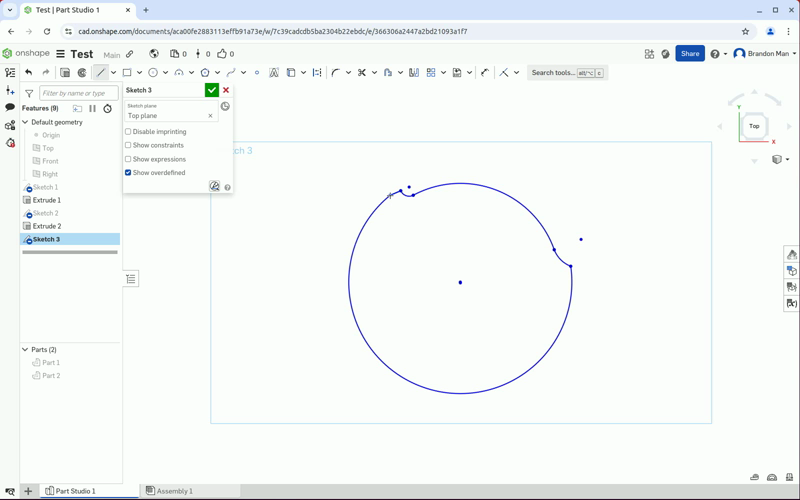
mouse_move(447, 220)
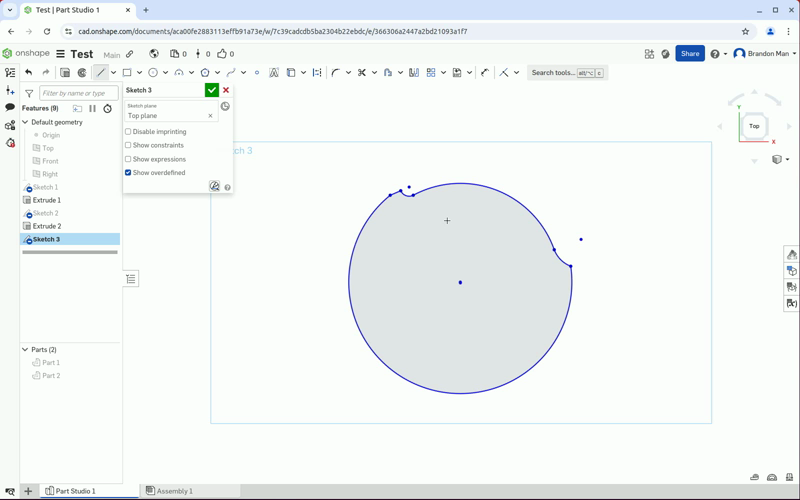
click(447, 220)
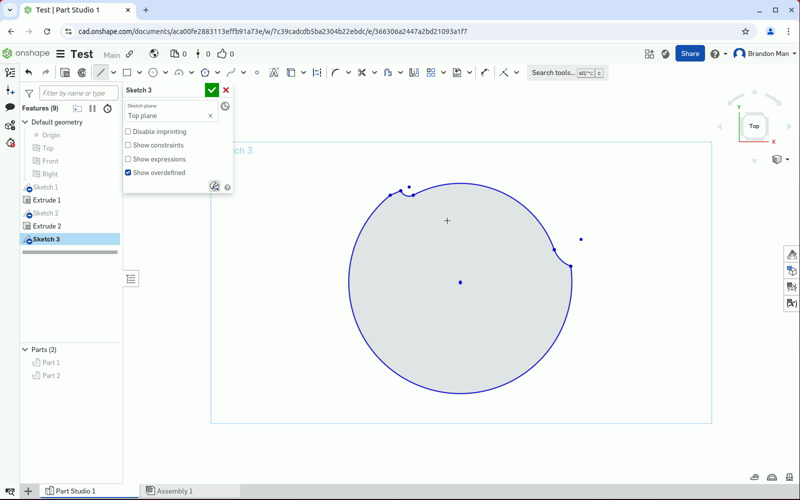
key_up(shift)
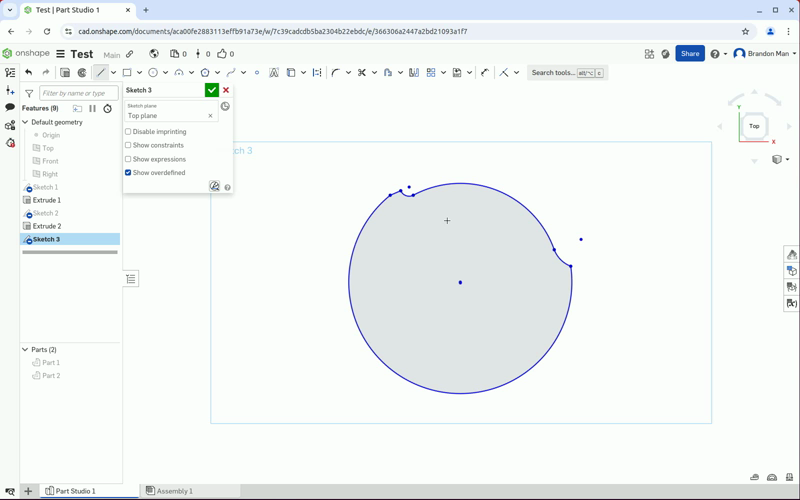
key_down(shift)
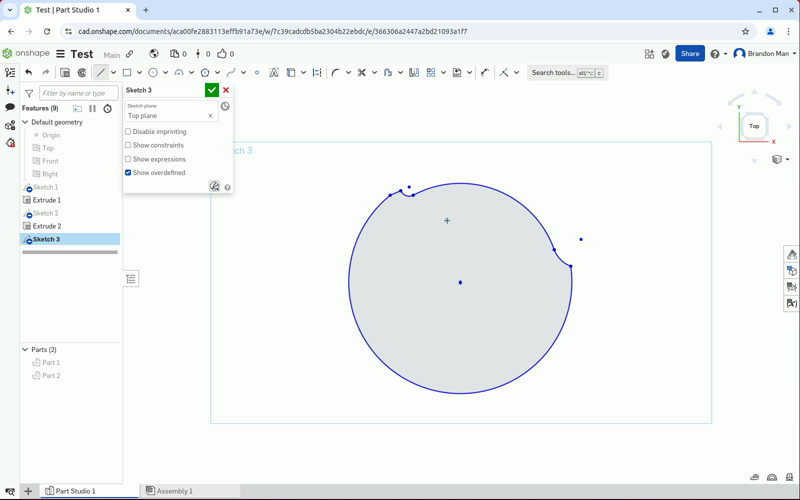
mouse_move(477, 220)
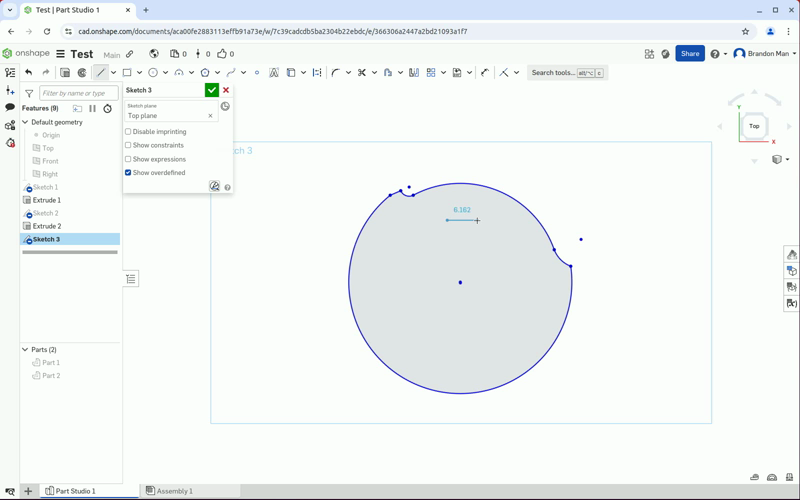
mouse_move(474, 220)
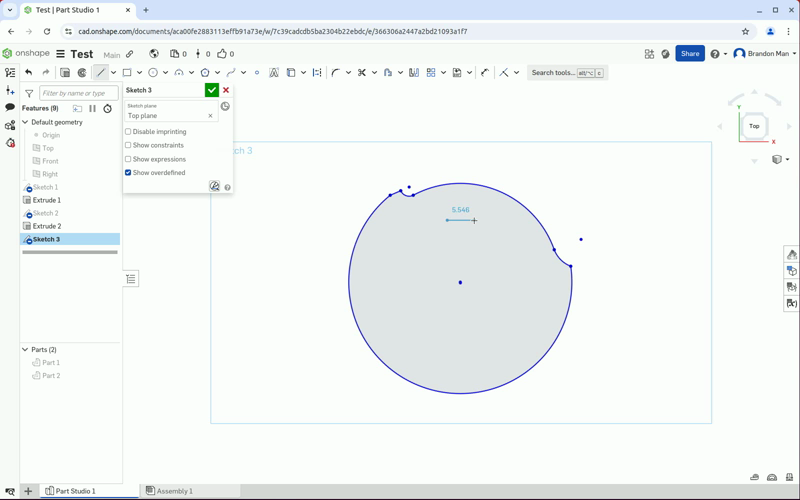
click(474, 220)
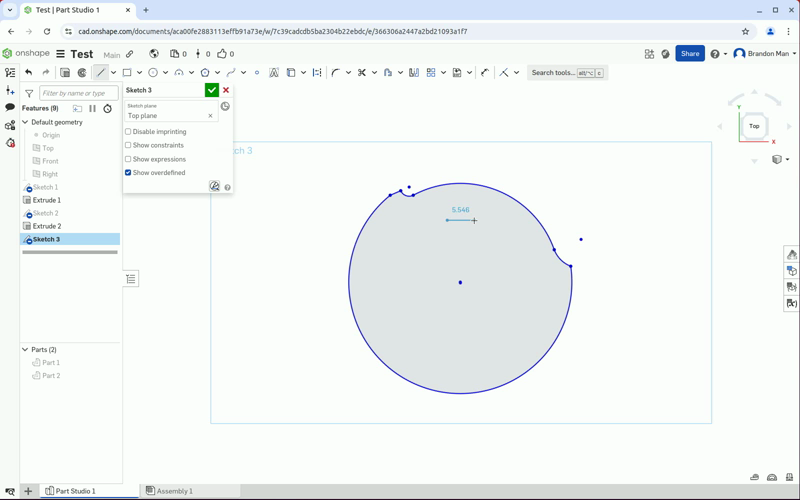
key_up(shift)
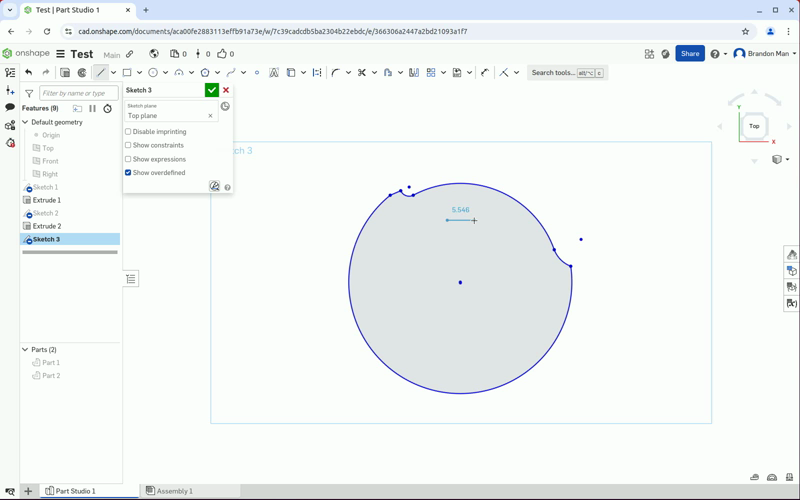
key_down(shift)
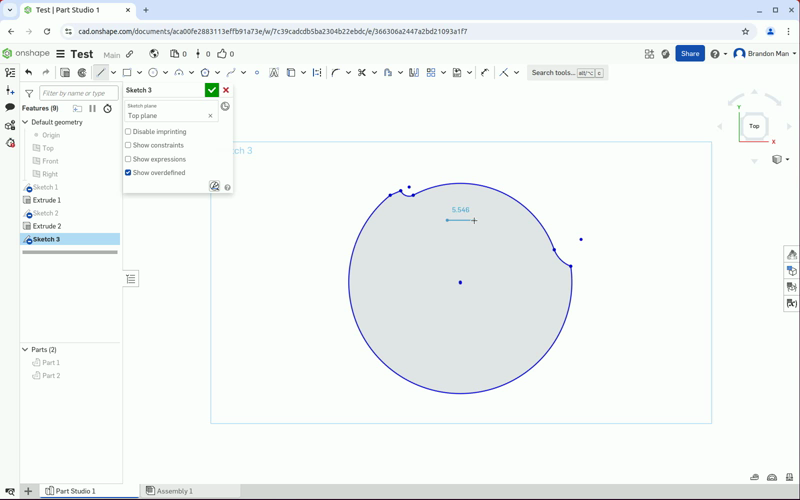
mouse_move(504, 220)
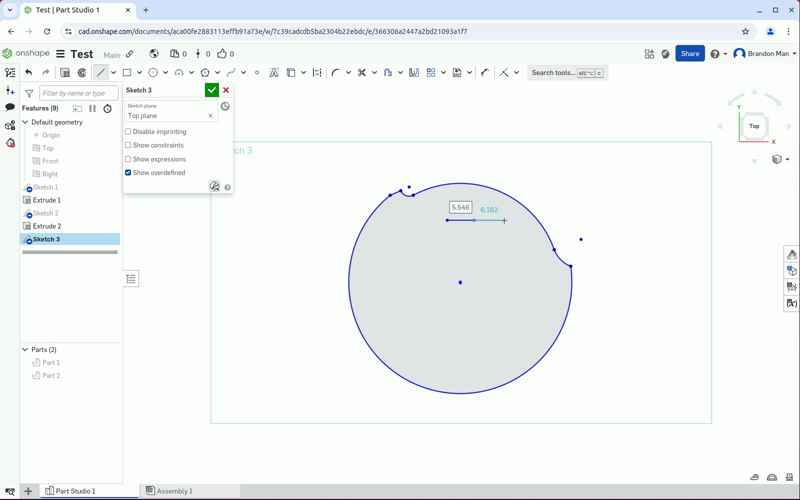
mouse_move(474, 207)
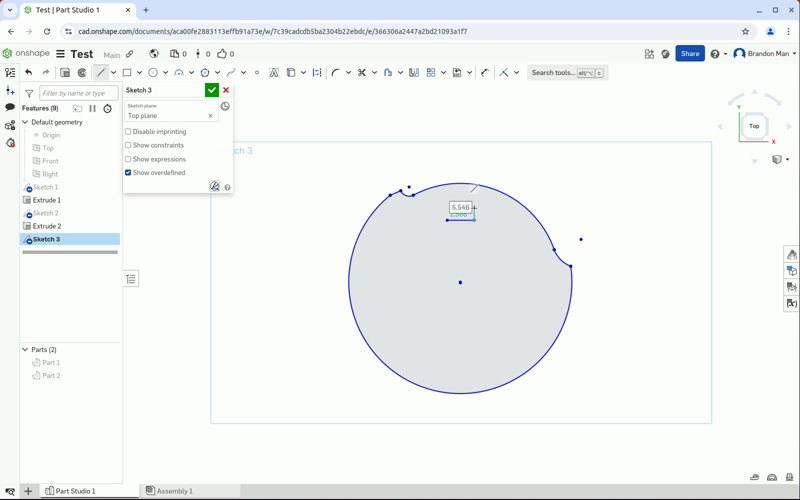
click(474, 207)
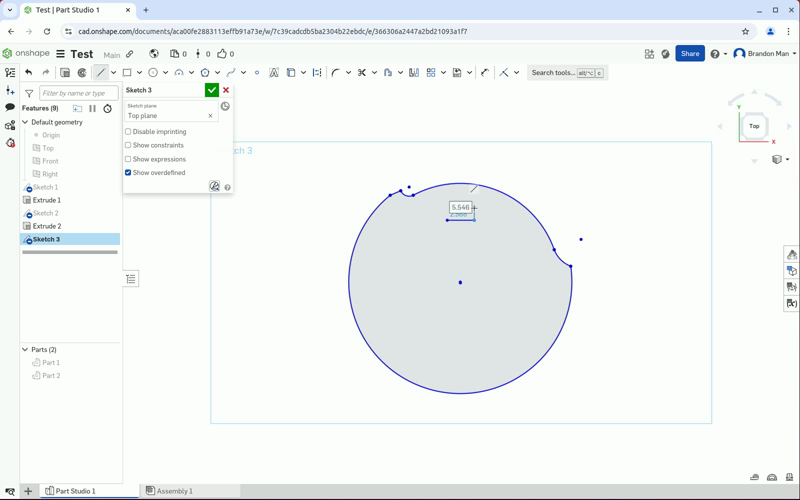
key_up(shift)
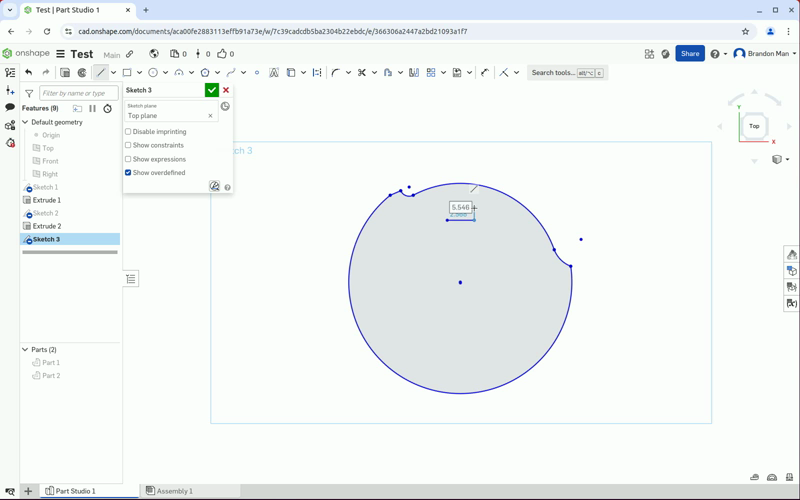
key(esc)
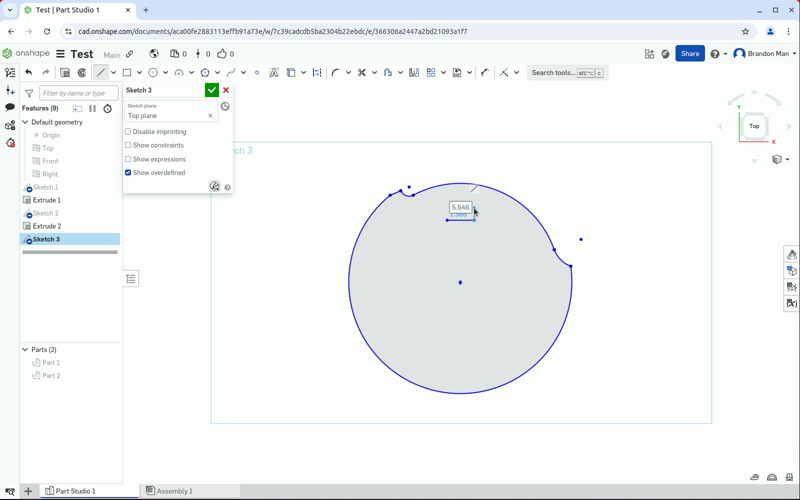
key(a)
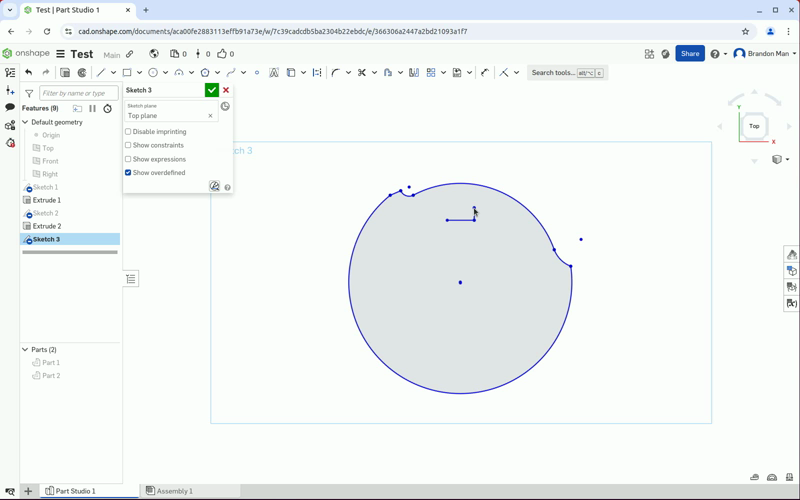
mouse_move(474, 207)
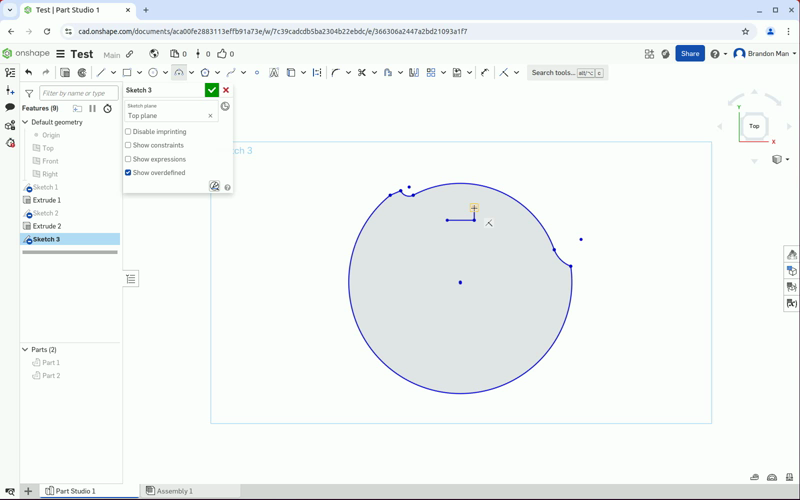
click(474, 207)
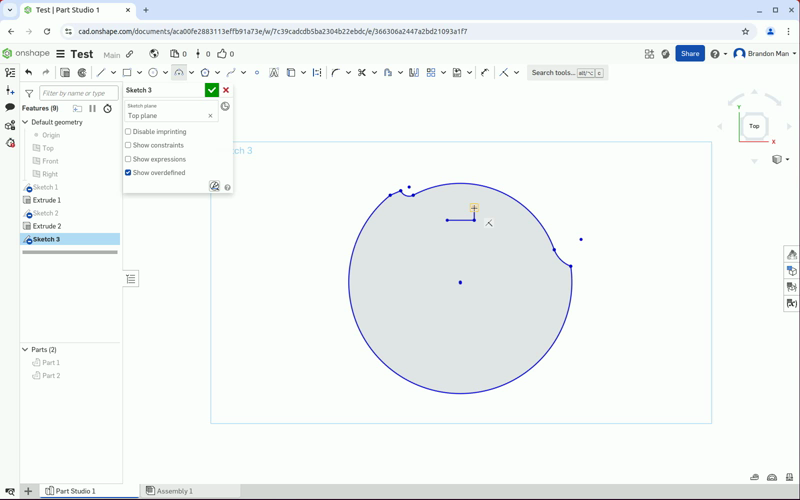
key_down(shift)
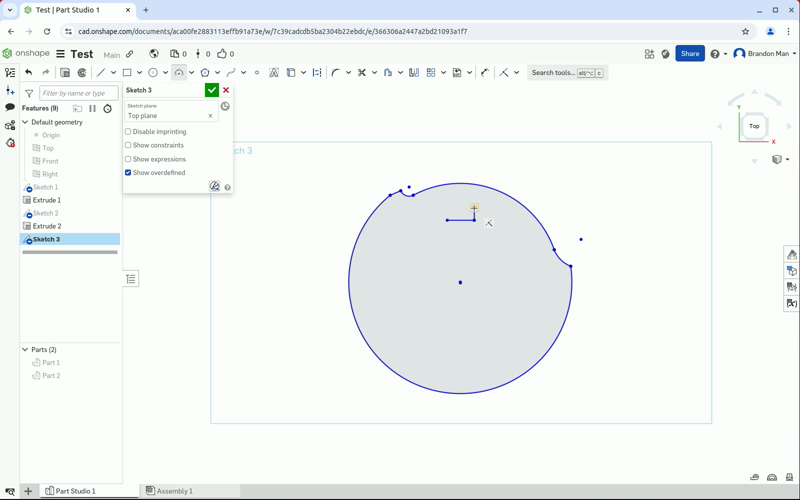
mouse_move(447, 207)
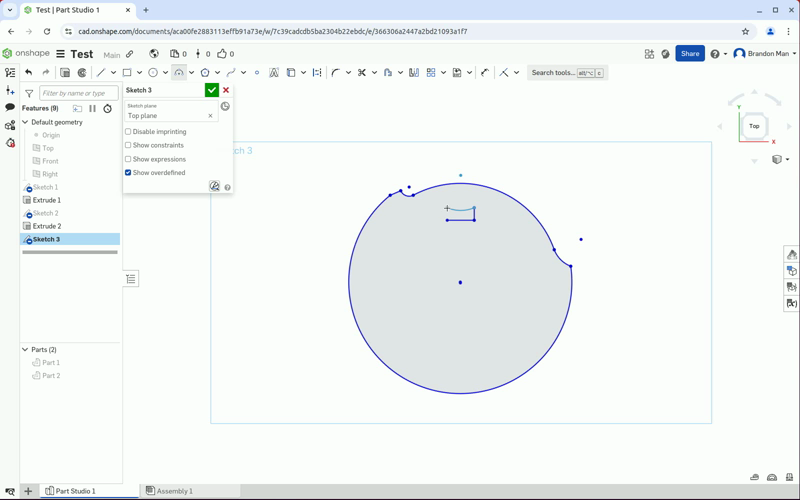
click(447, 207)
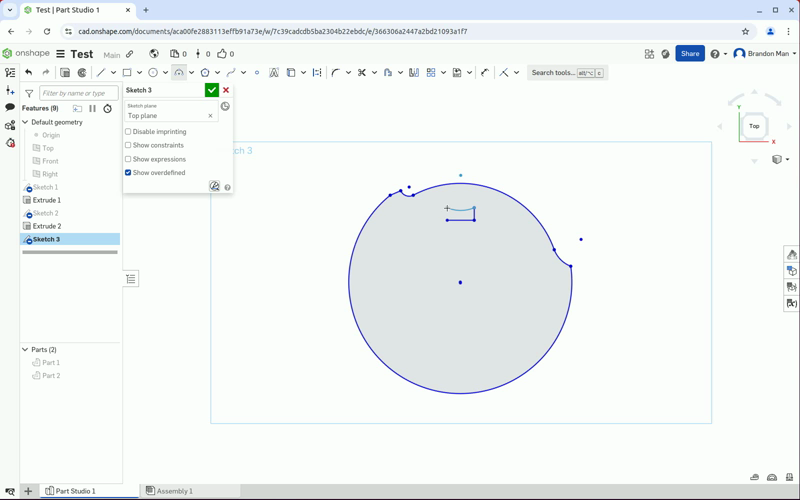
mouse_move(460, 355)
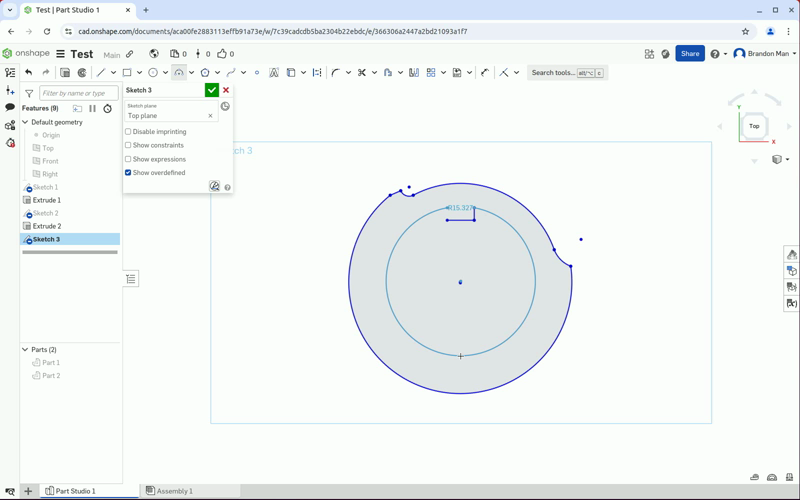
click(460, 355)
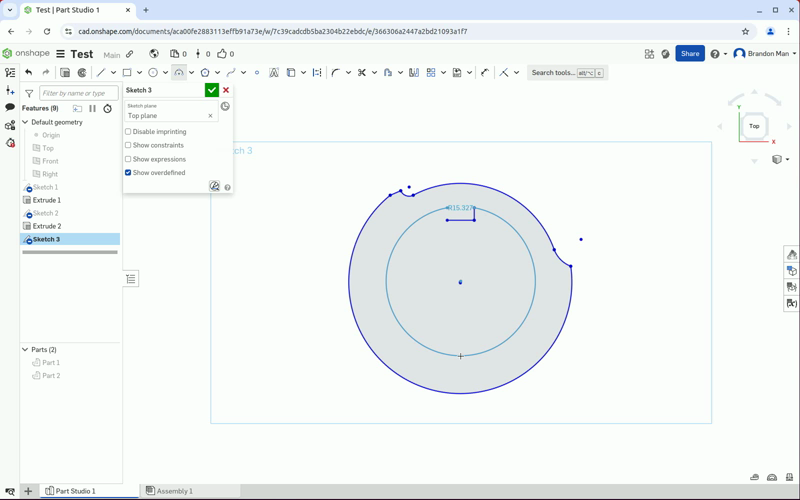
key_up(shift)
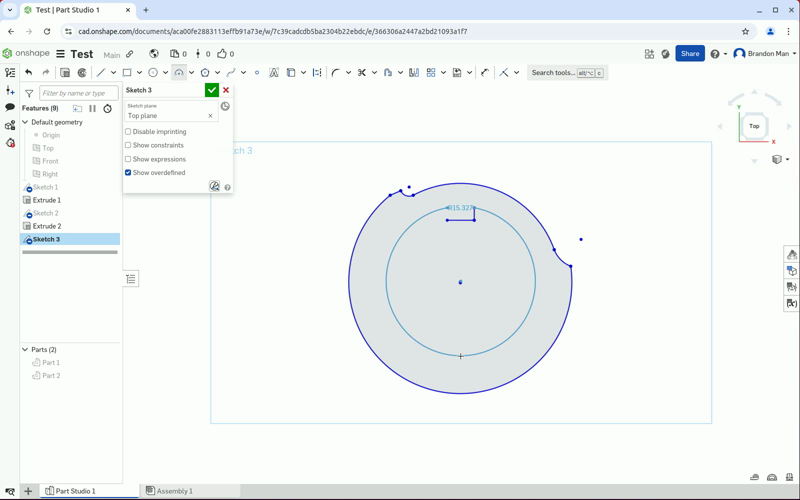
key(esc)
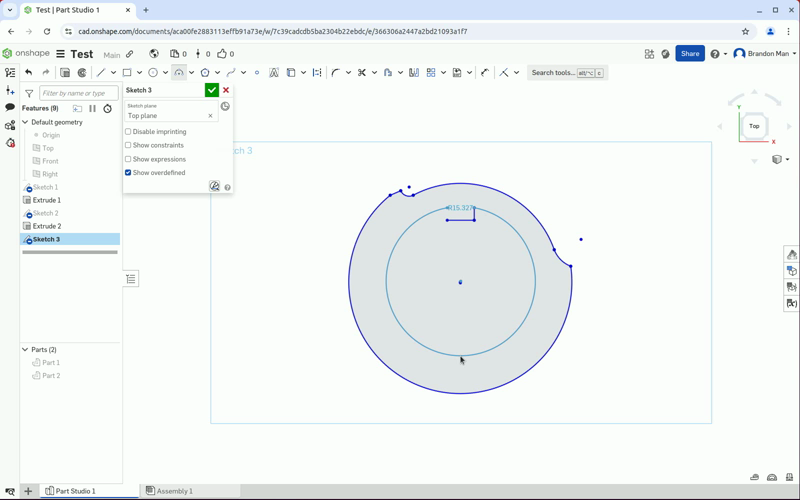
key(l)
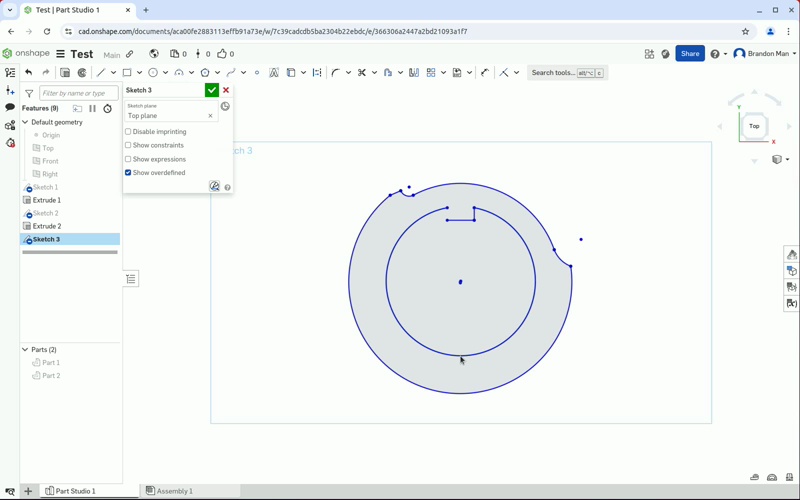
mouse_move(447, 207)
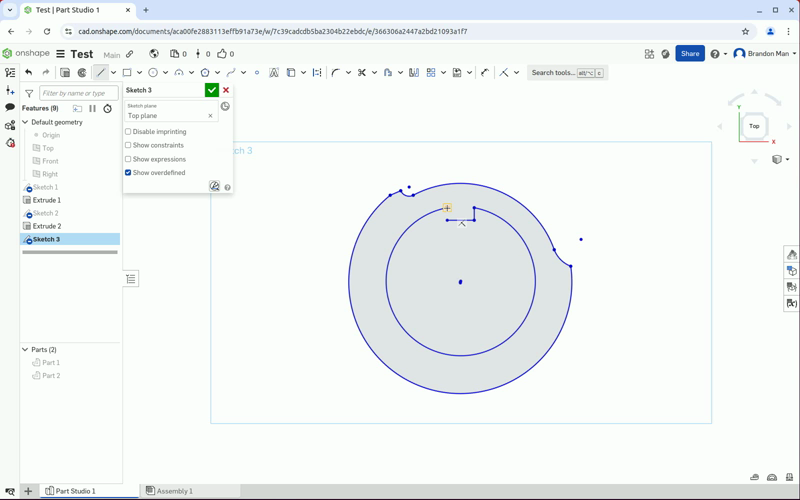
click(447, 207)
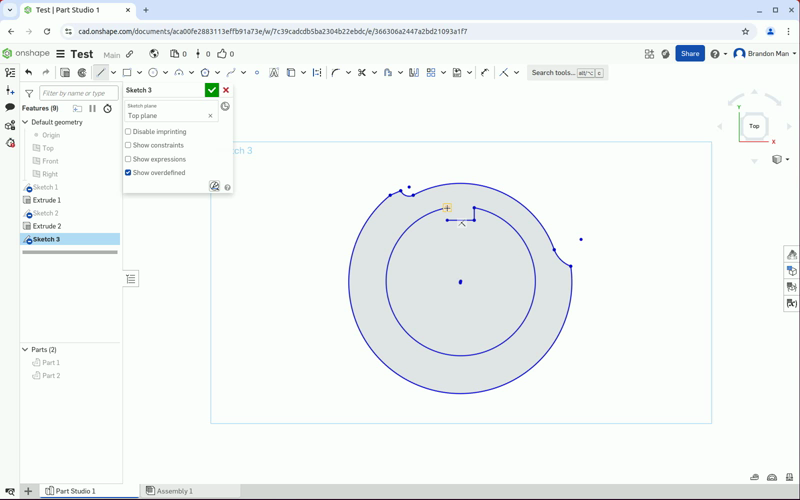
mouse_move(477, 207)
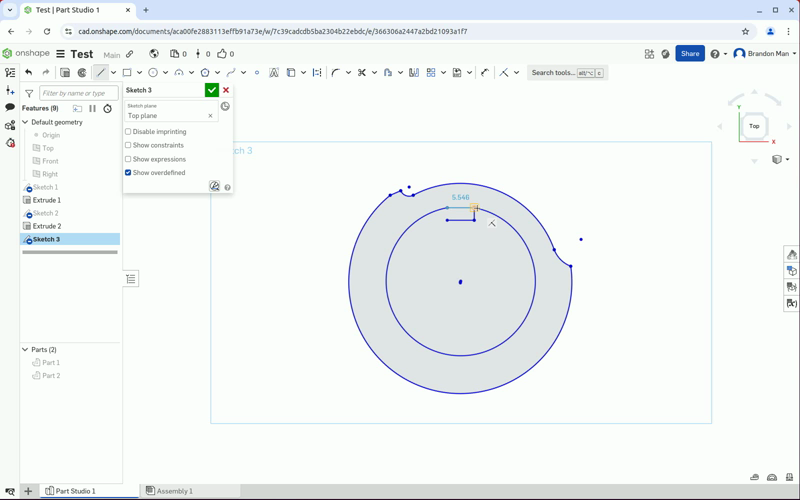
key_down(shift)
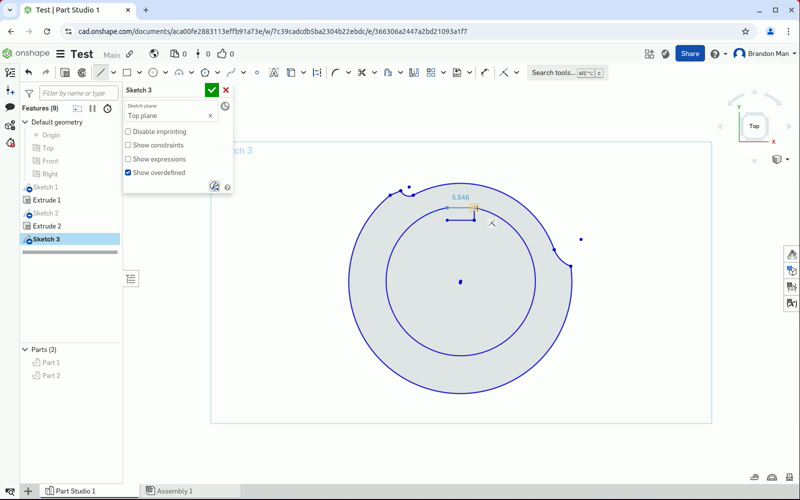
mouse_move(447, 220)
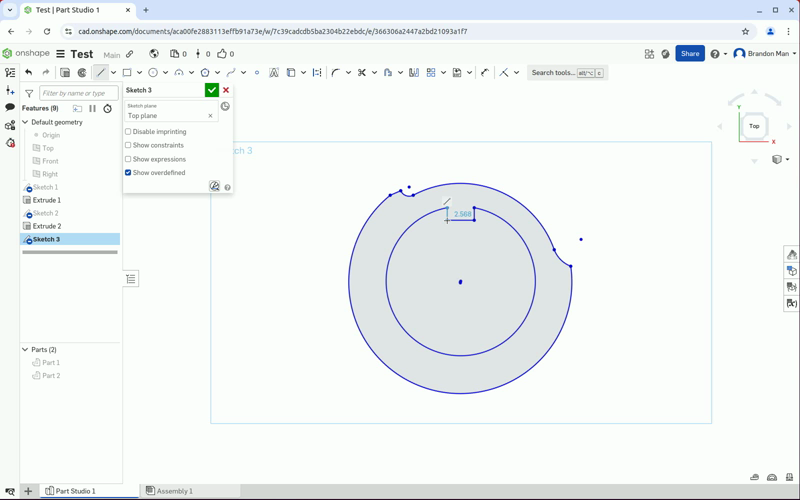
key_up(shift)
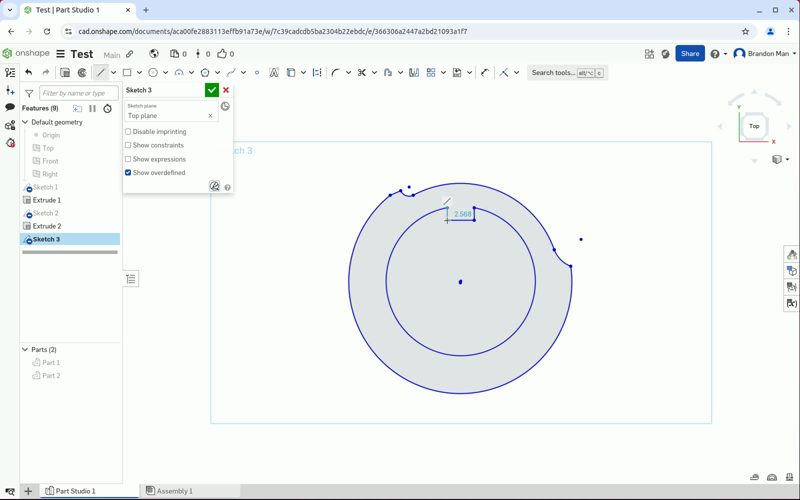
click(447, 220)
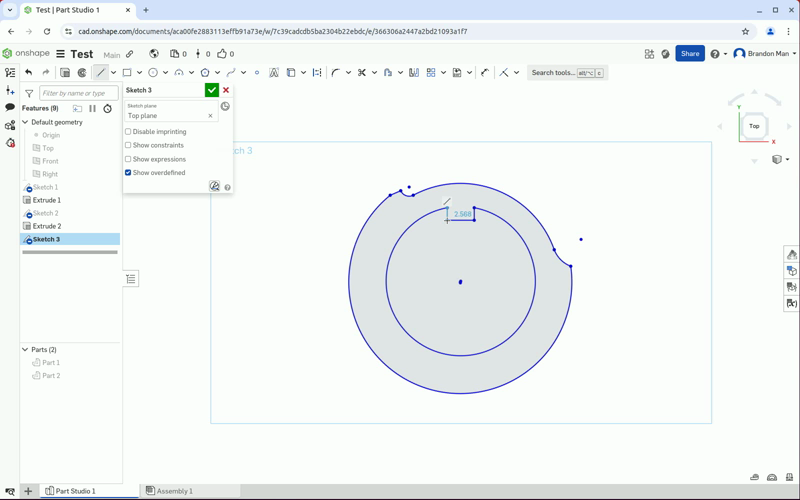
key(esc)
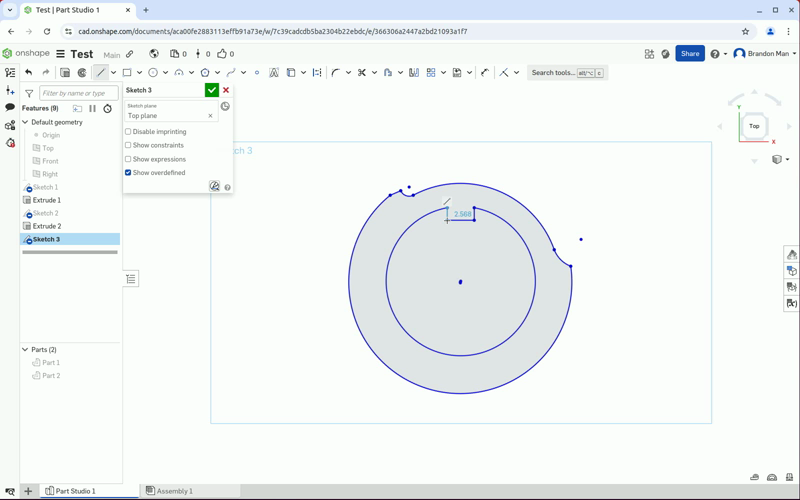
mouse_move(428, 366)
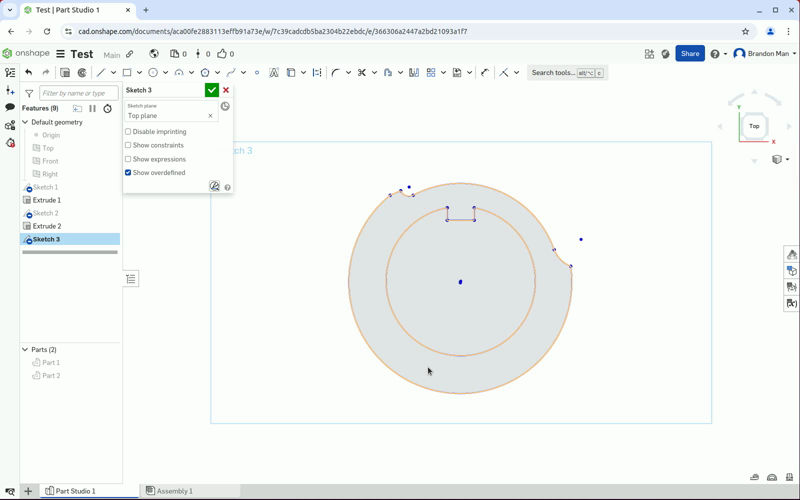
click(428, 366)
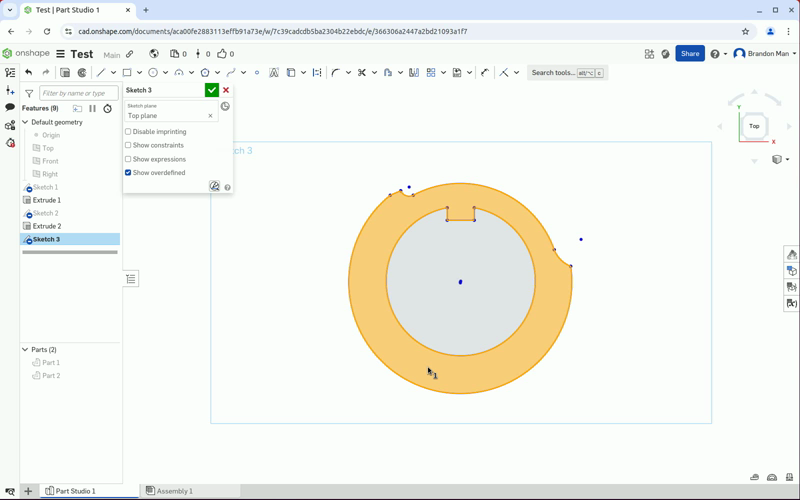
mouse_move(73, 352)
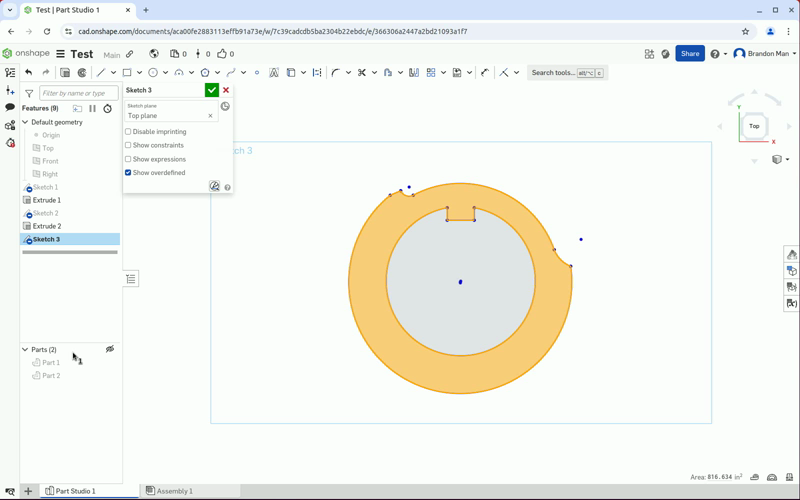
key(shift+y)
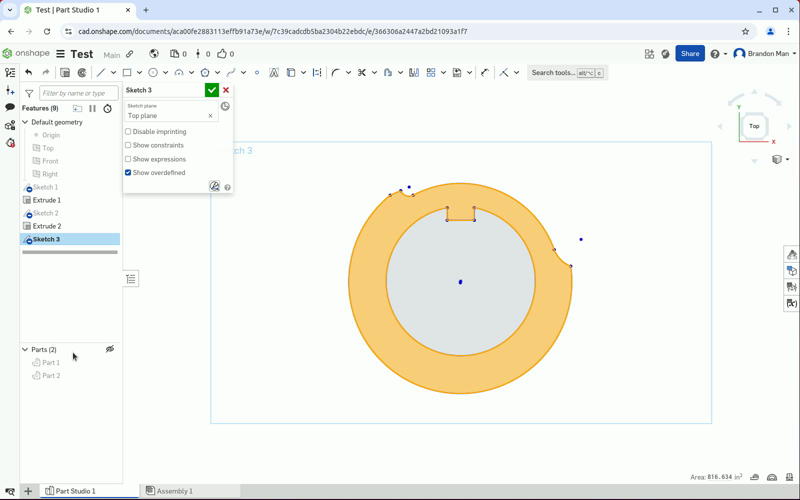
key(shift+e)
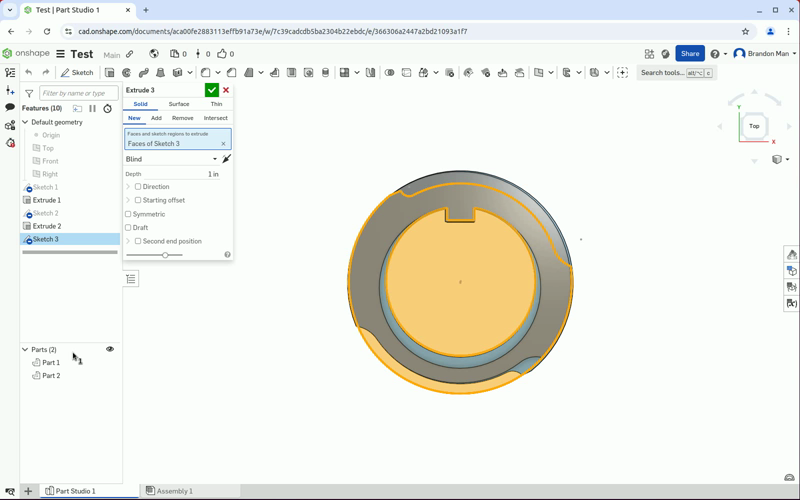
mouse_move(143, 106)
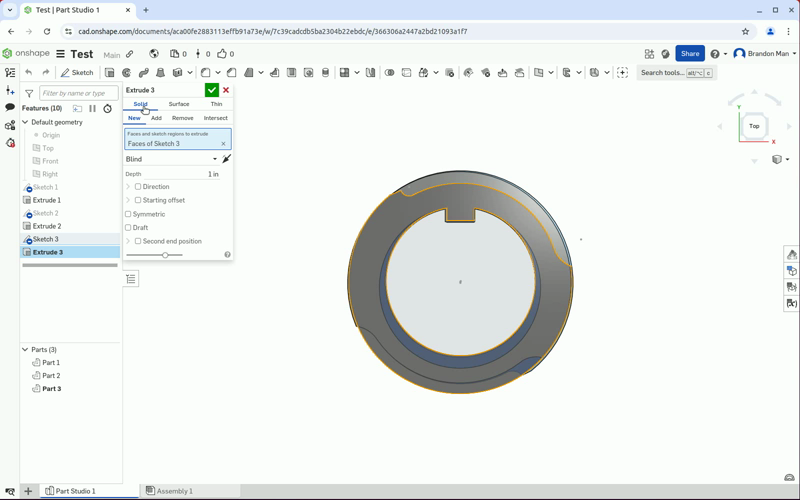
click(143, 106)
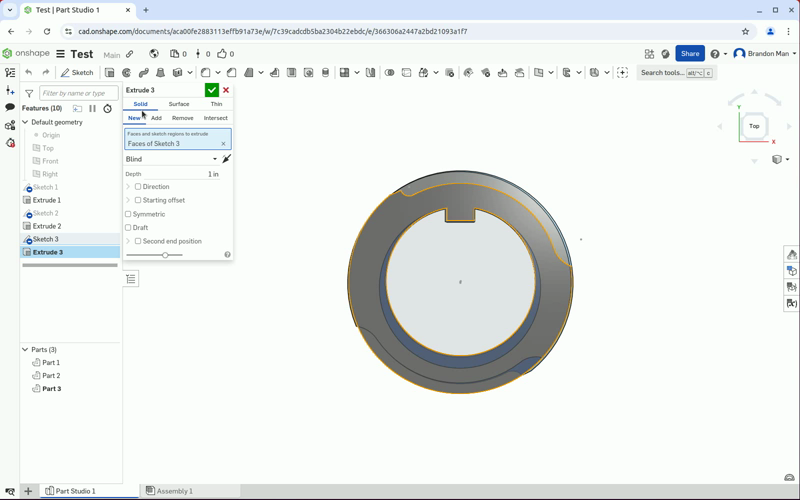
mouse_move(137, 120)
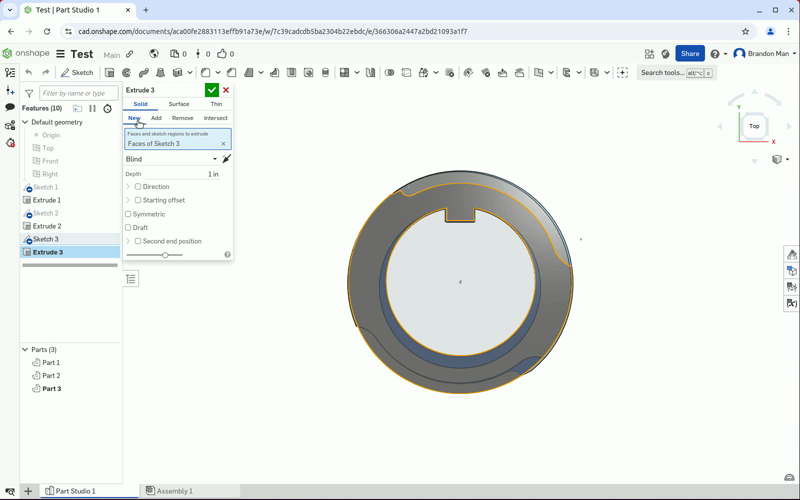
click(137, 120)
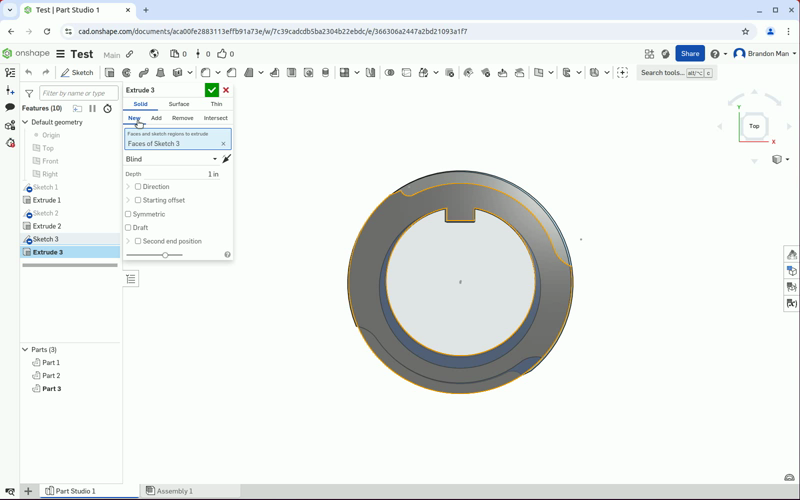
key(tab, 4)
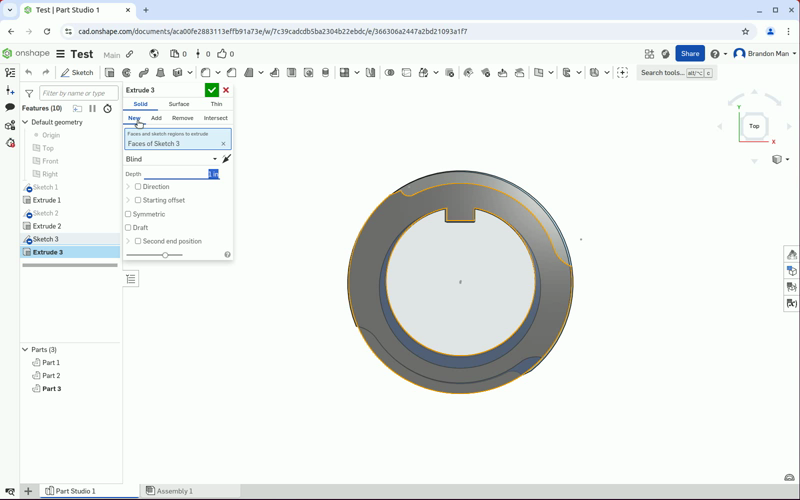
text(0.963)
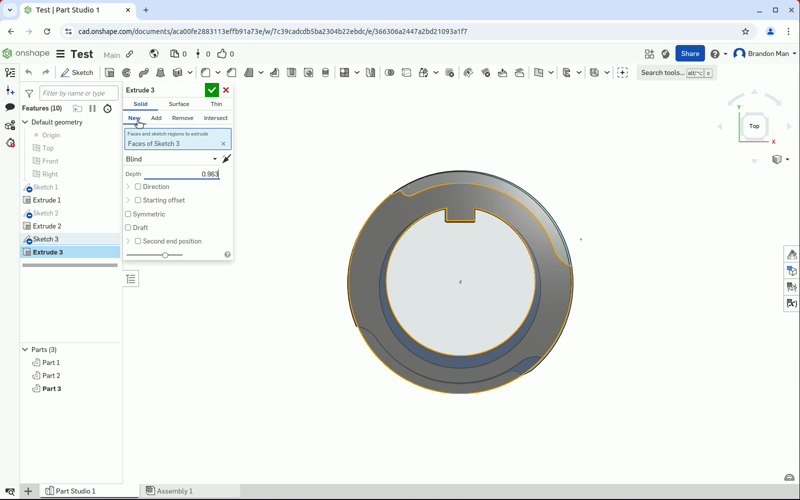
key(enter)
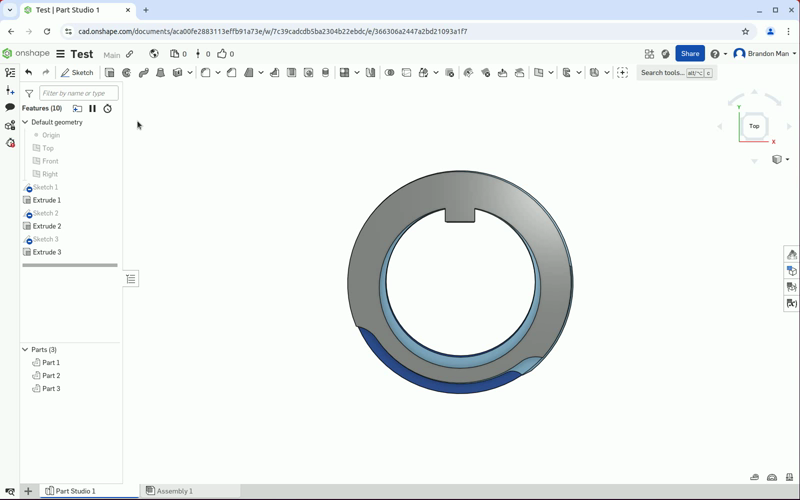
key(shift+h)
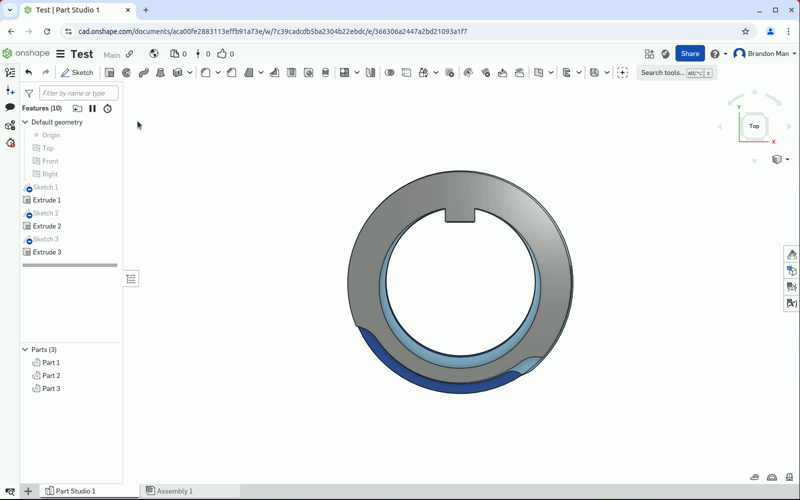
key(shift+h)
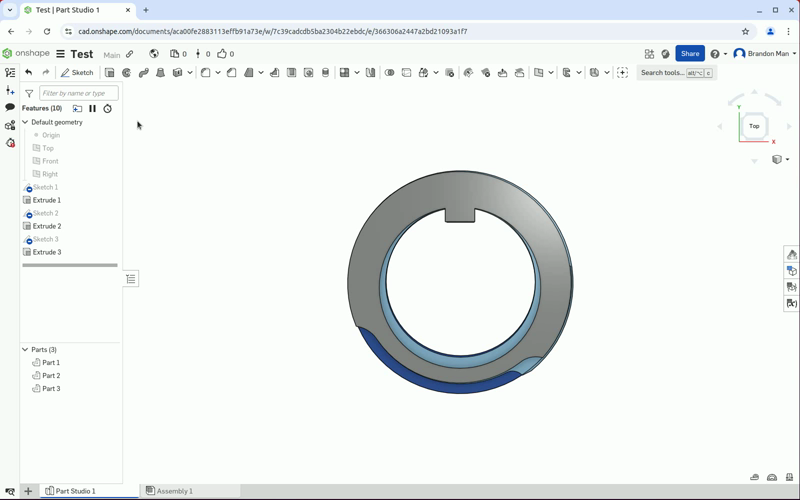
mouse_move(73, 189)
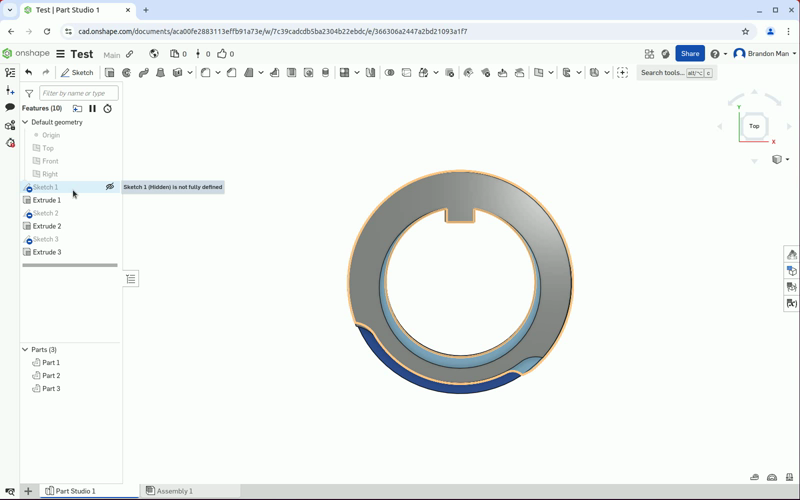
click(73, 189)
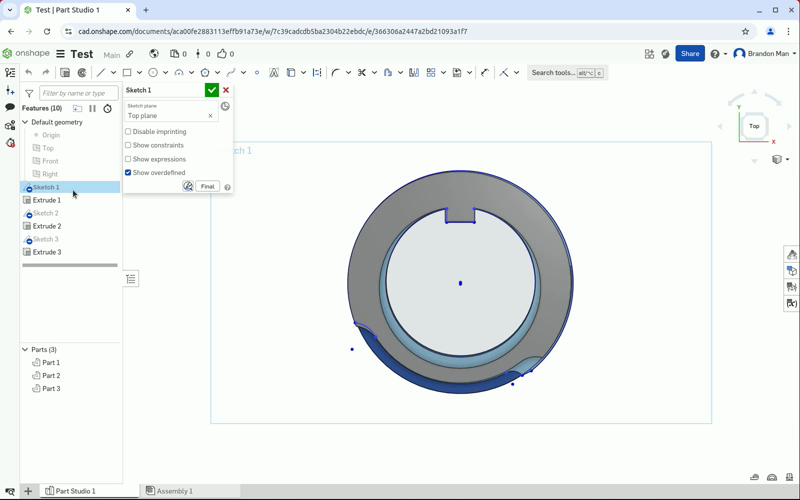
mouse_move(229, 92)
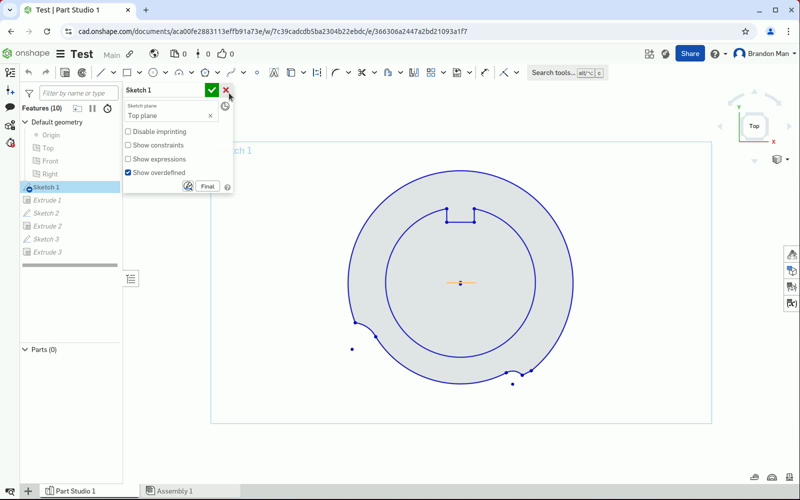
click(229, 92)
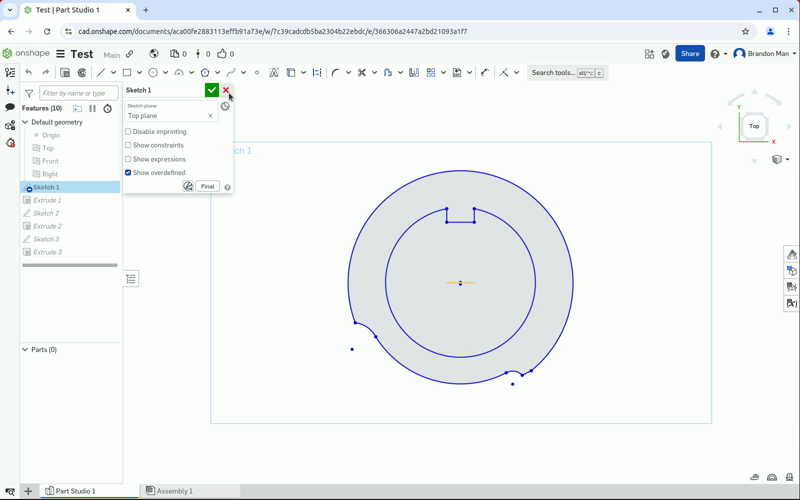
key(shift+s)
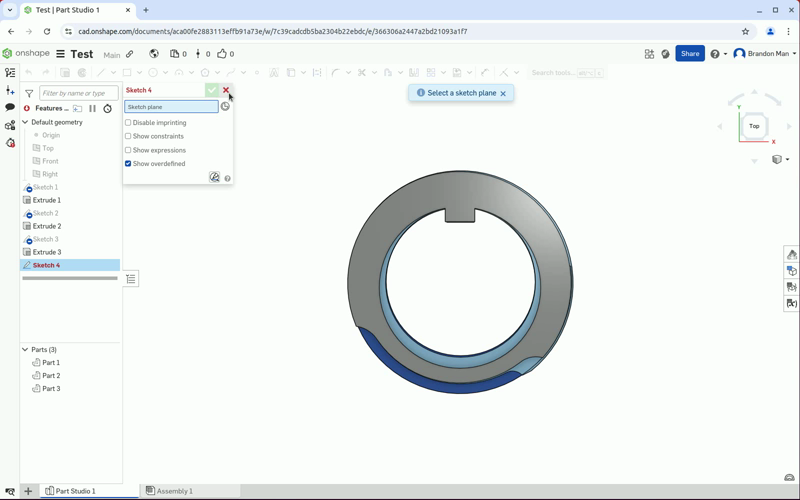
mouse_move(73, 150)
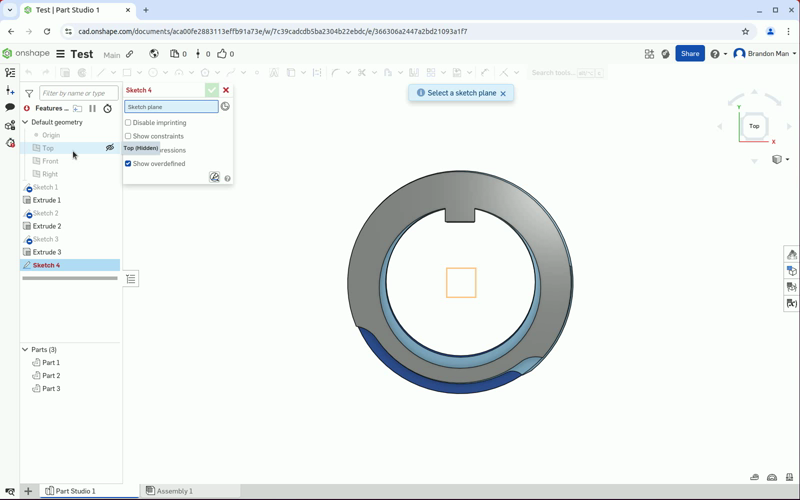
click(73, 150)
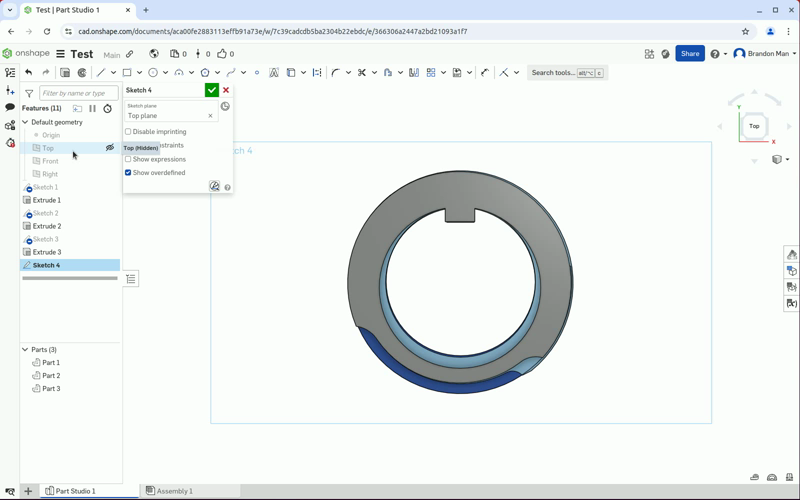
mouse_move(73, 352)
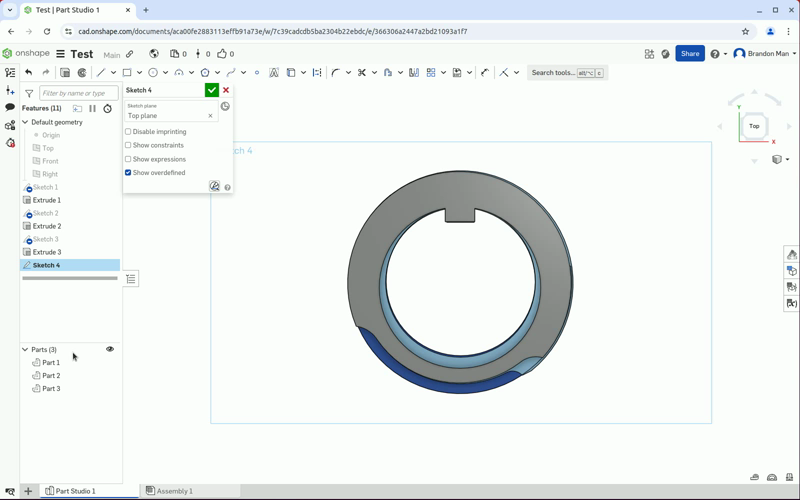
key(y)
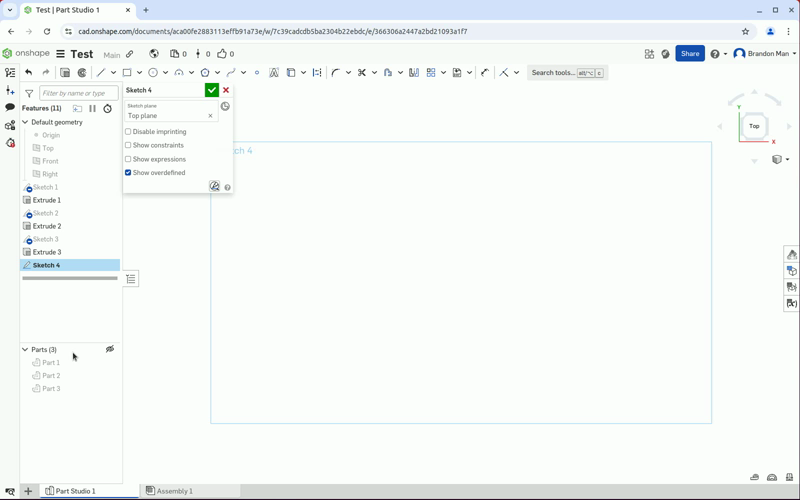
key(a)
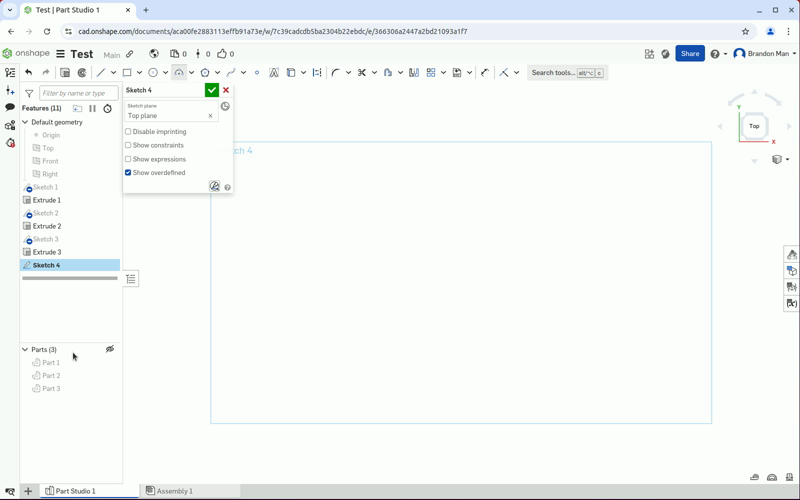
key_down(shift)
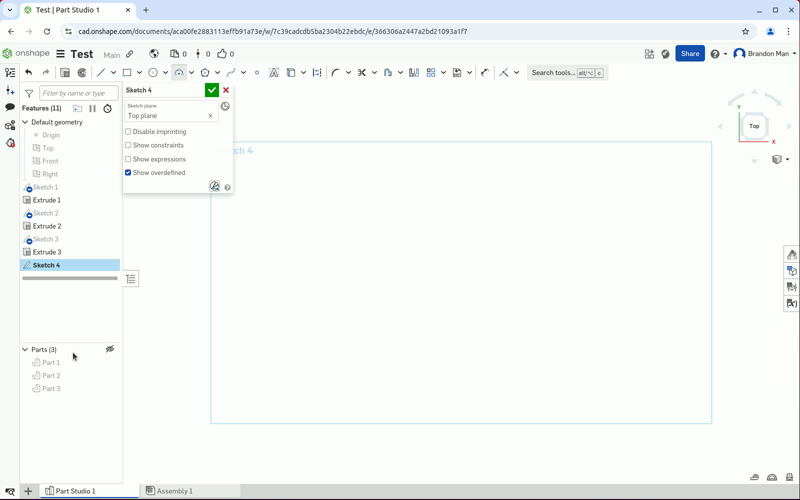
mouse_move(378, 205)
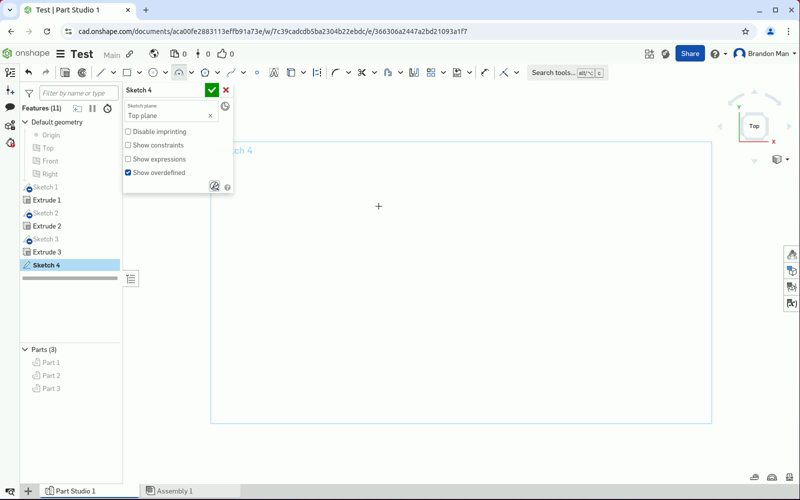
click(378, 205)
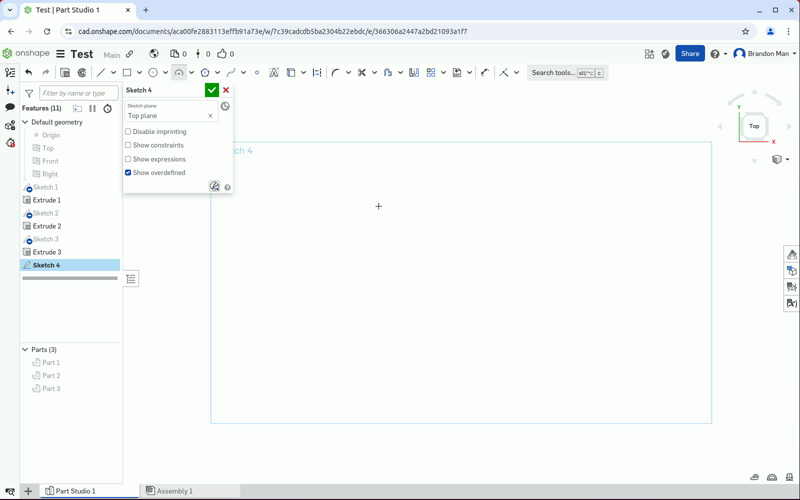
key_up(shift)
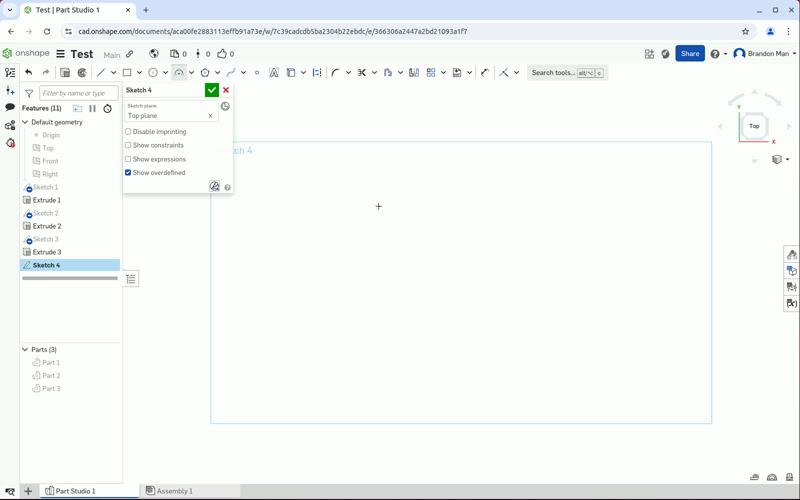
key_down(shift)
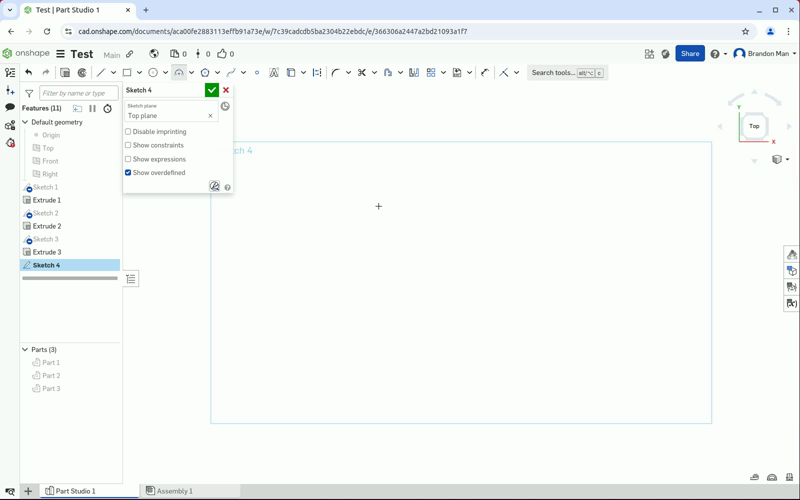
mouse_move(570, 262)
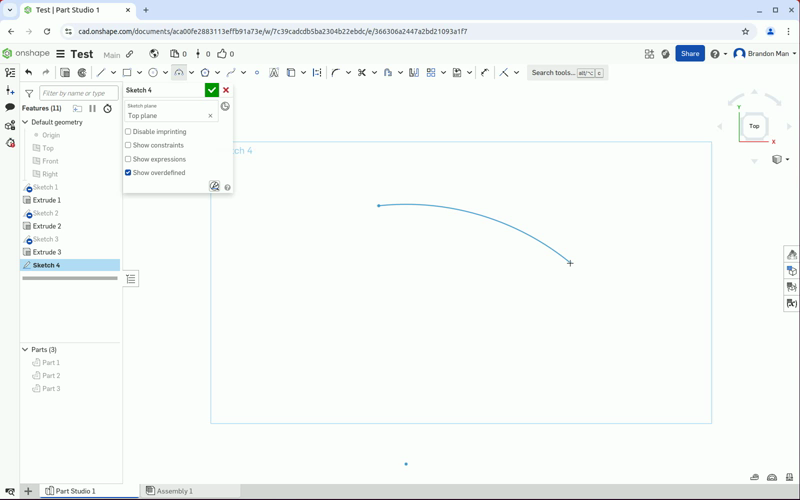
click(570, 262)
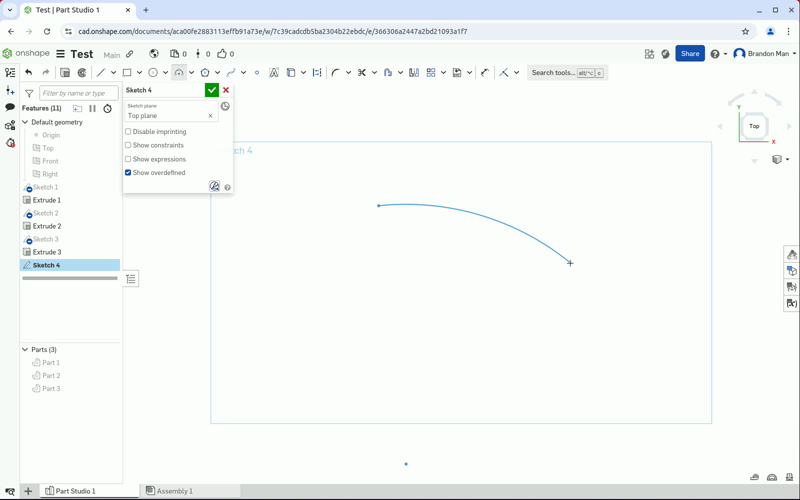
mouse_move(428, 389)
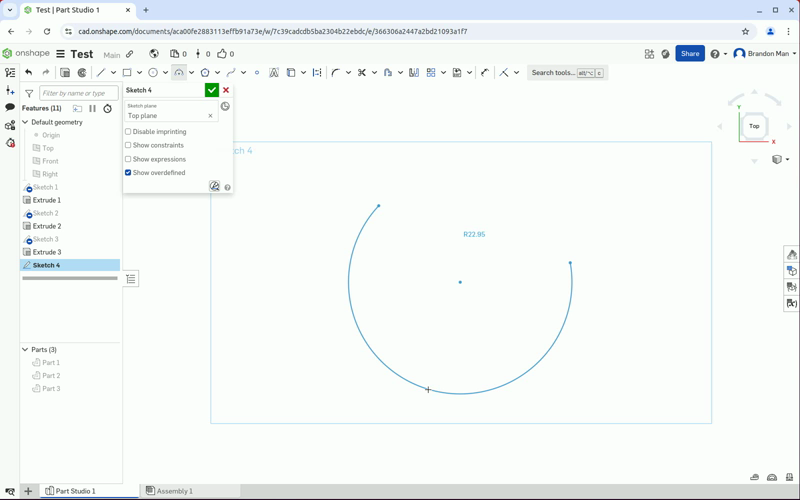
click(428, 389)
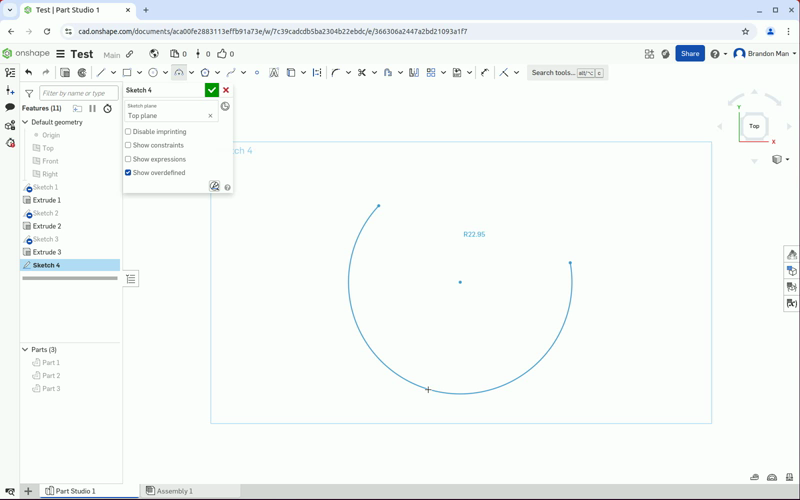
key_up(shift)
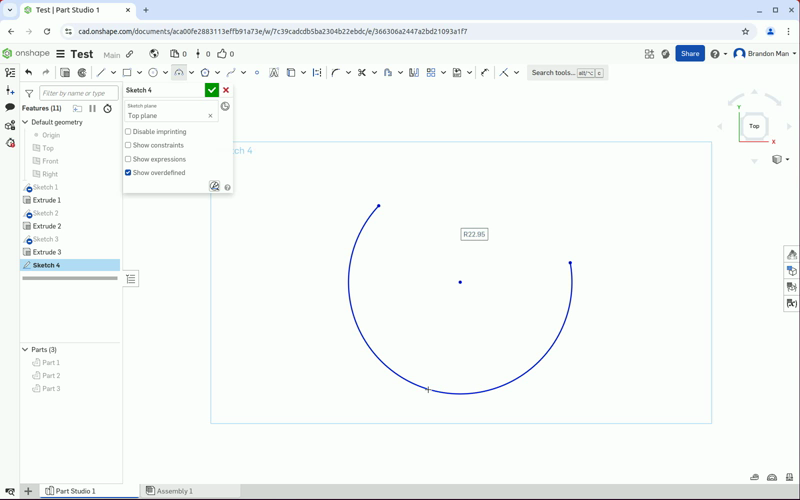
mouse_move(570, 262)
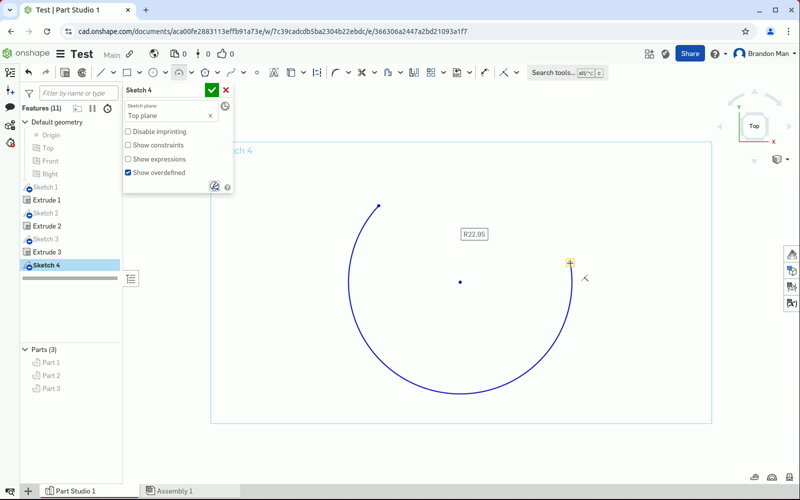
click(570, 262)
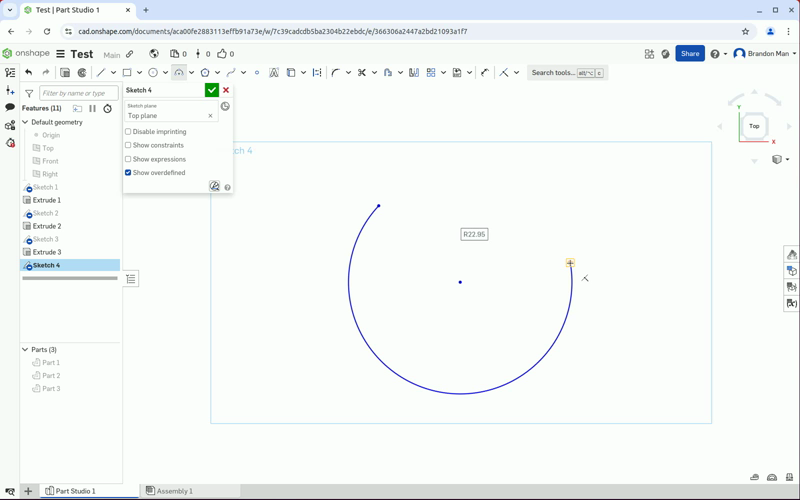
key_down(shift)
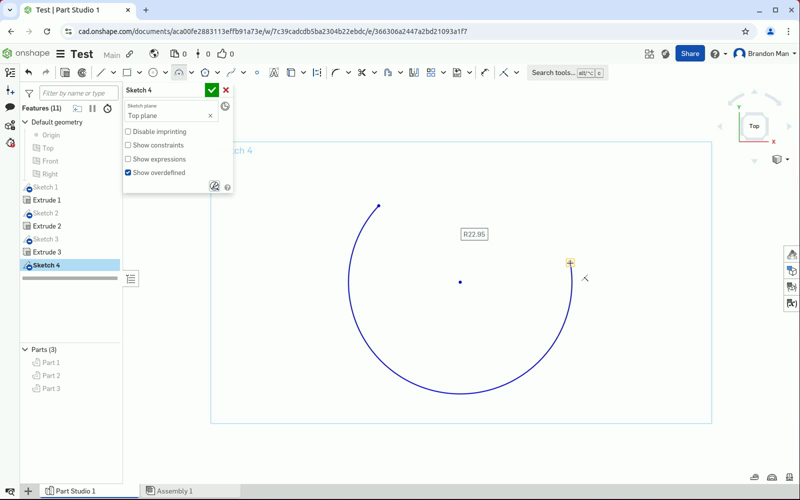
mouse_move(554, 246)
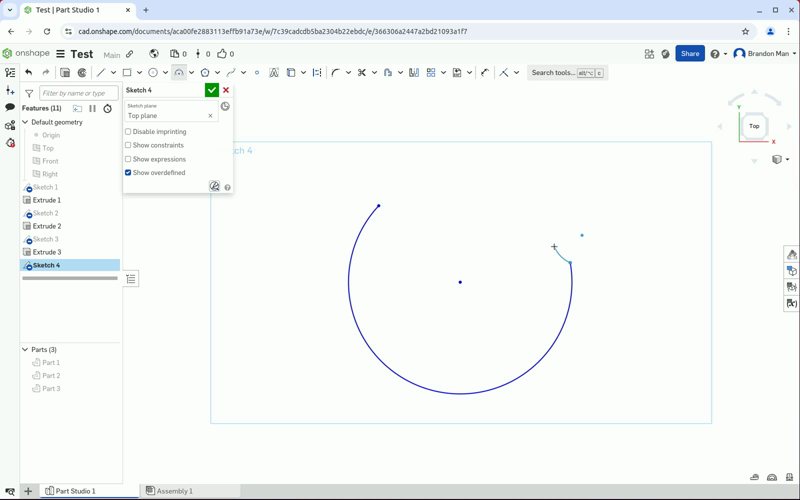
click(554, 246)
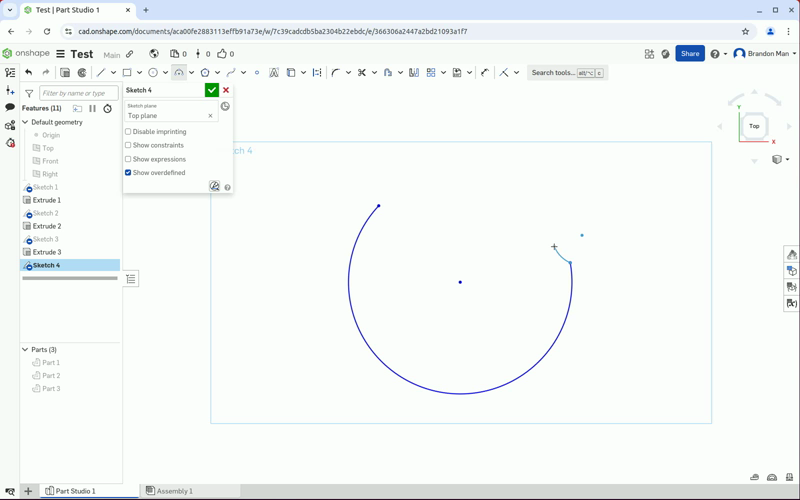
mouse_move(560, 256)
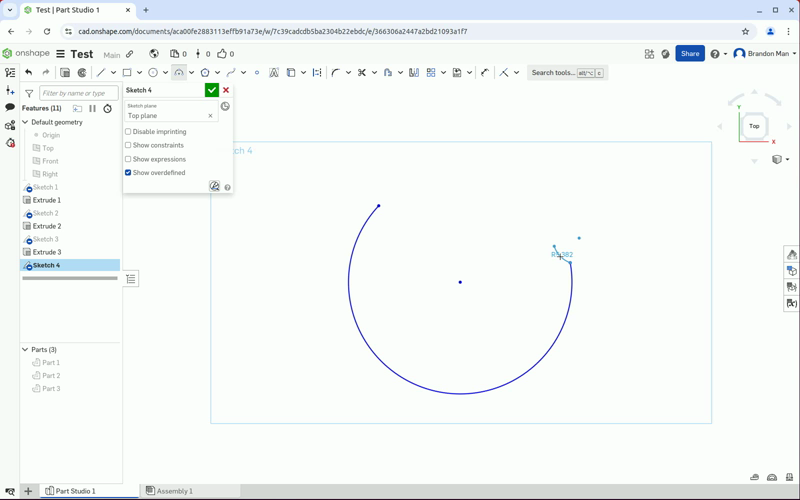
click(560, 256)
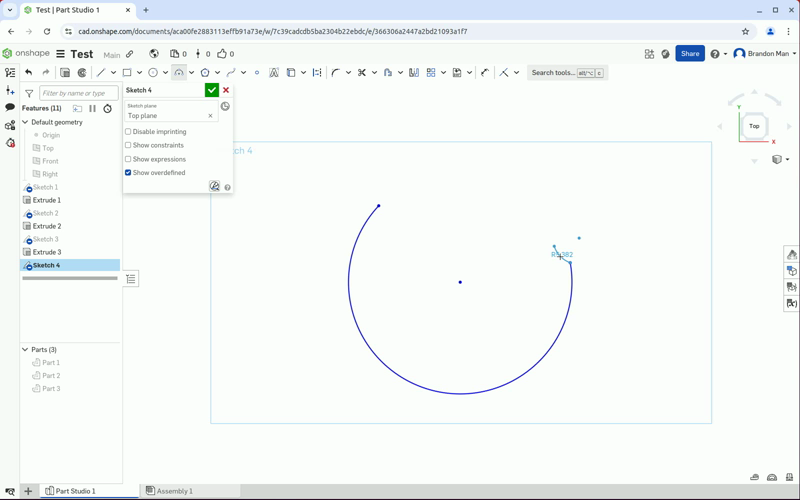
key_up(shift)
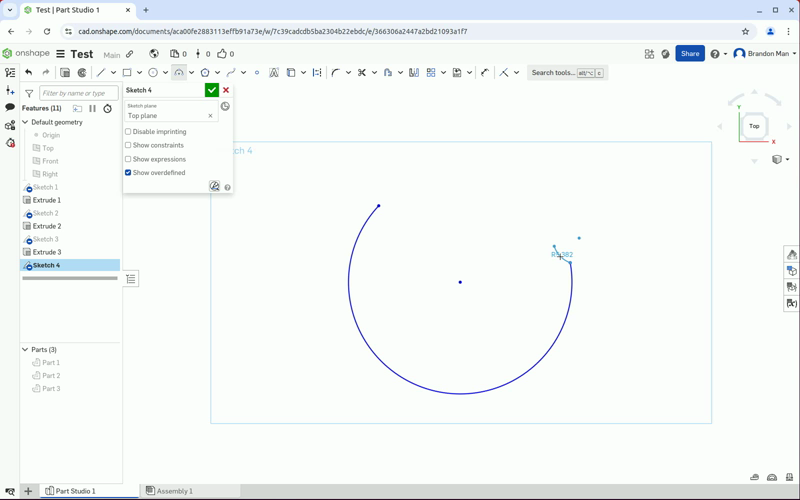
mouse_move(554, 246)
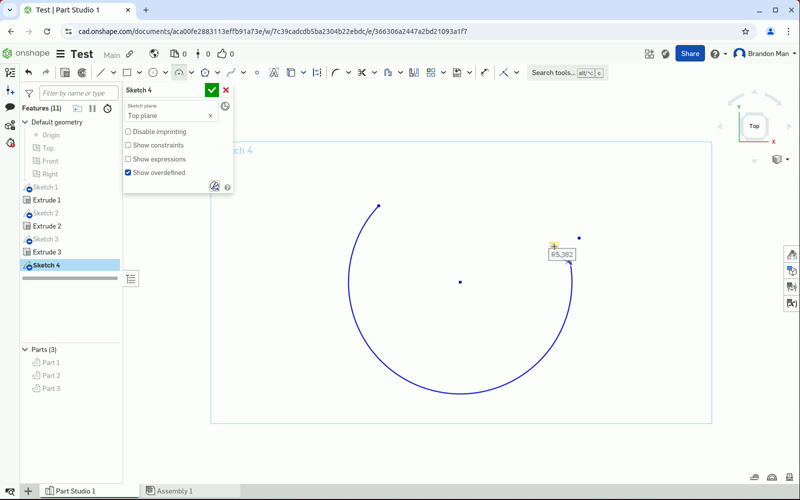
click(554, 246)
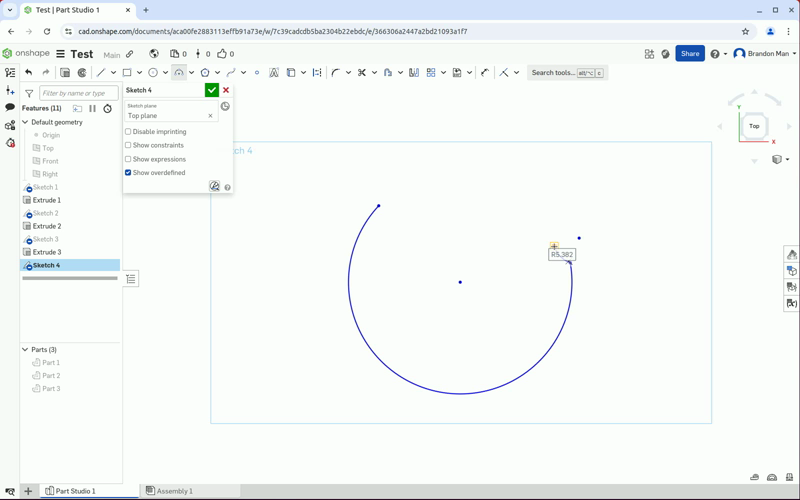
key_down(shift)
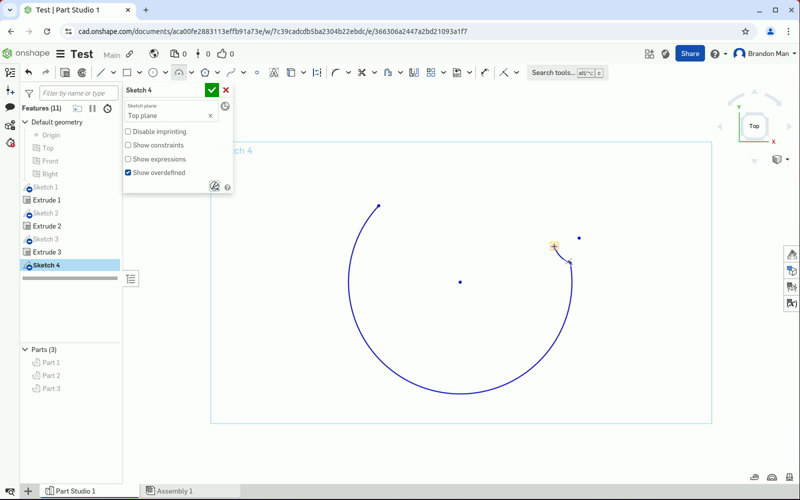
mouse_move(403, 201)
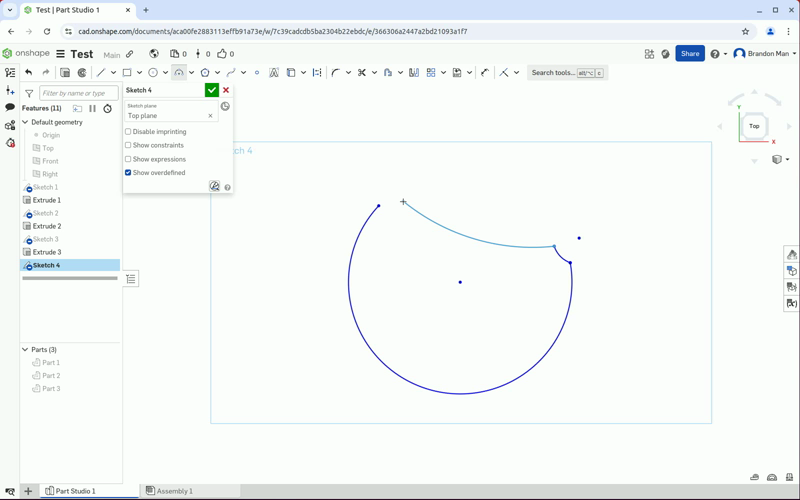
click(403, 201)
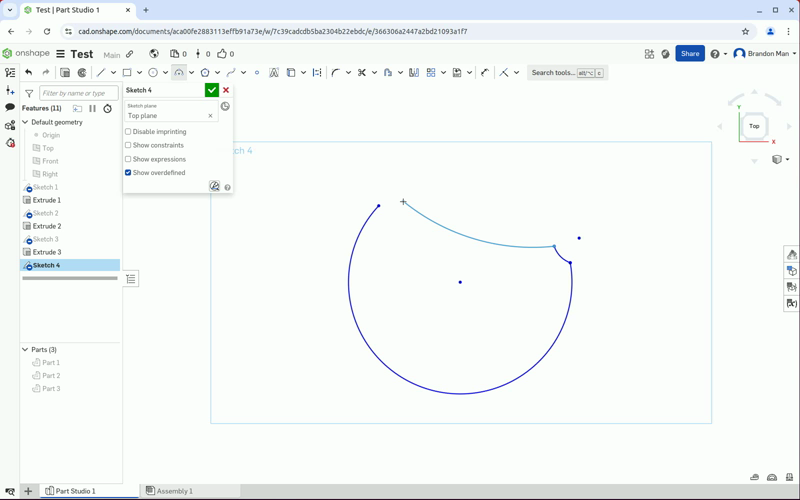
mouse_move(489, 186)
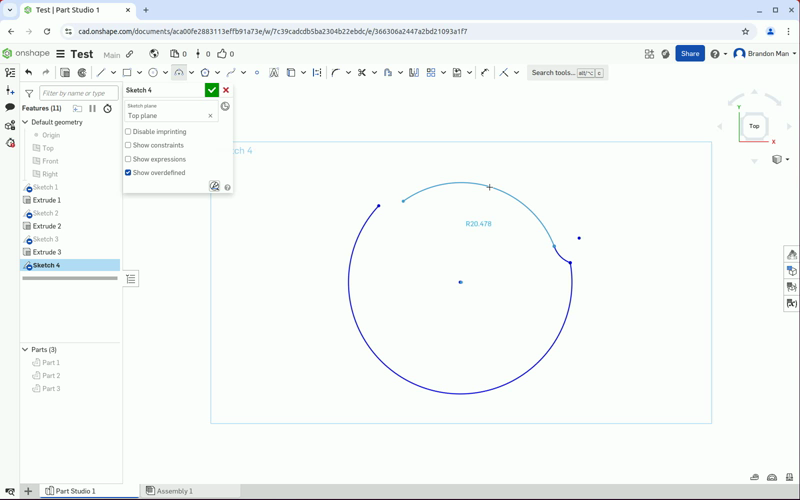
click(489, 186)
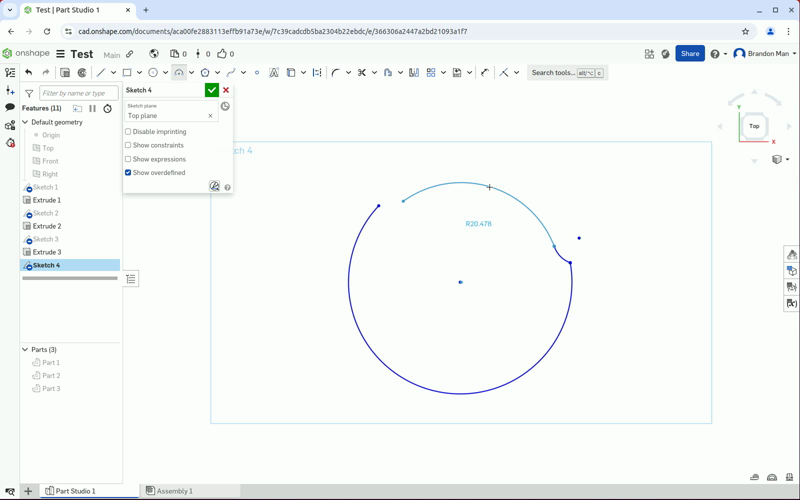
key_up(shift)
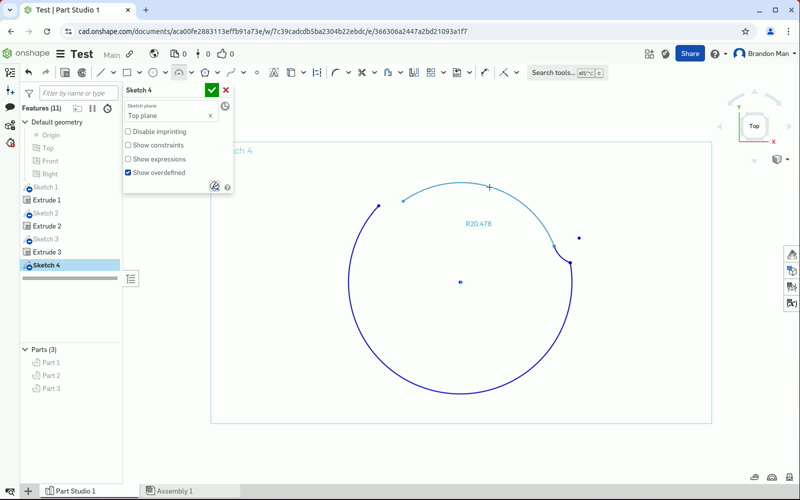
mouse_move(403, 201)
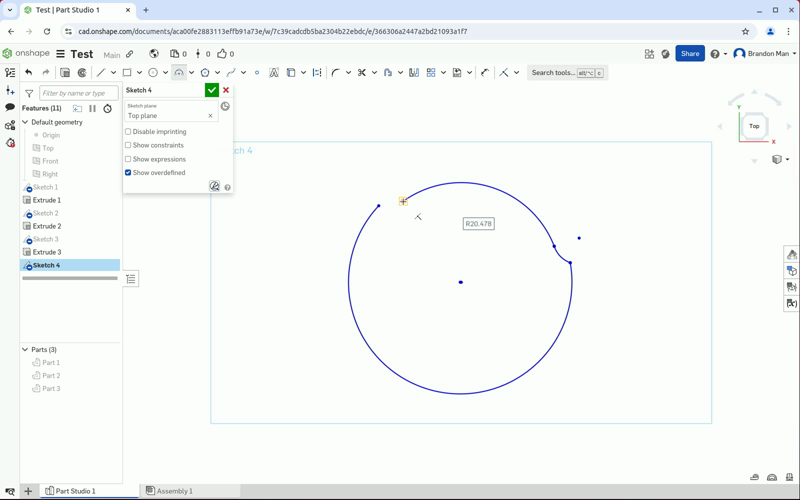
click(403, 201)
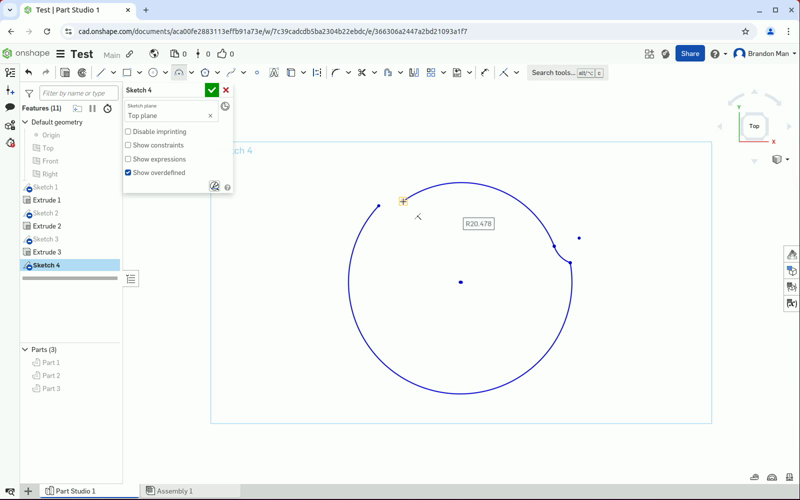
mouse_move(378, 205)
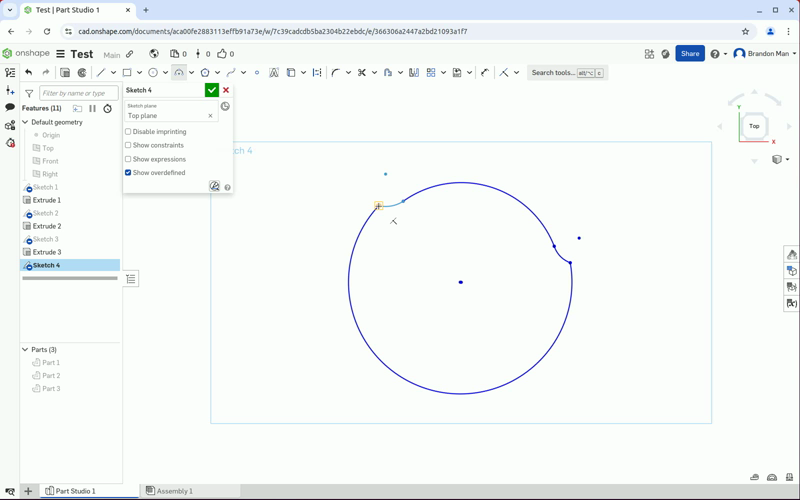
click(378, 205)
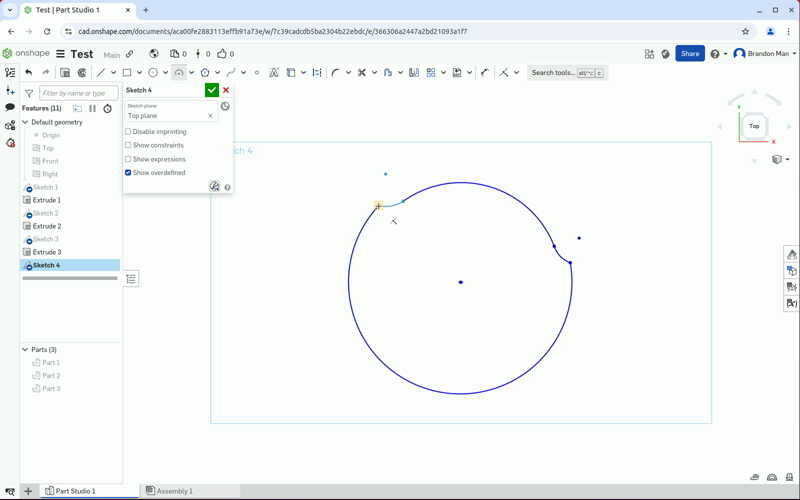
key_down(shift)
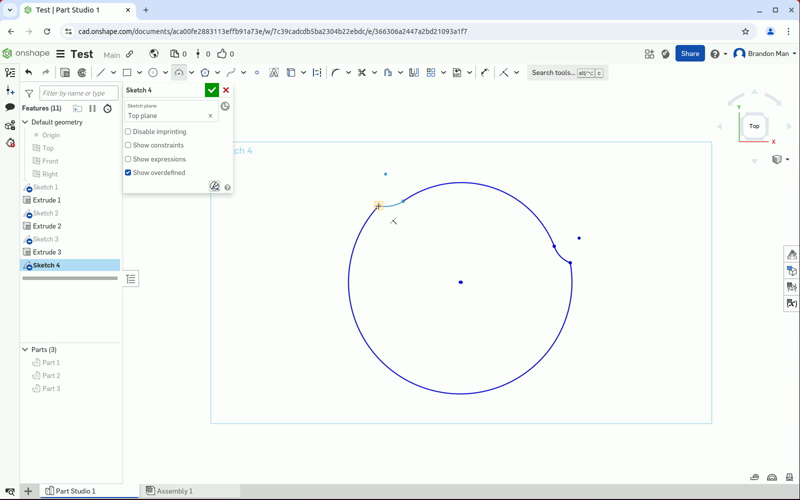
mouse_move(391, 206)
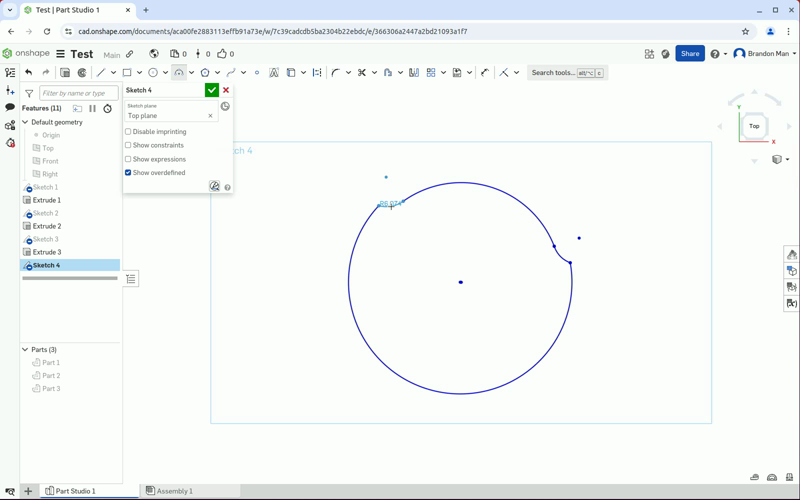
click(391, 206)
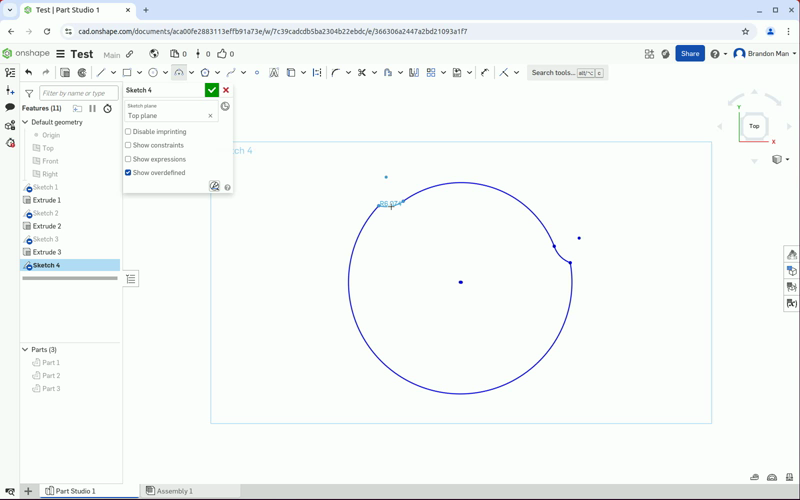
key_up(shift)
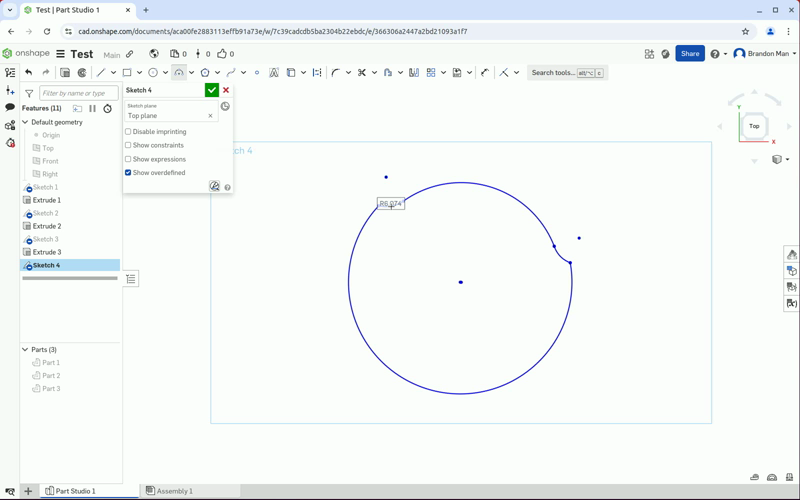
key(esc)
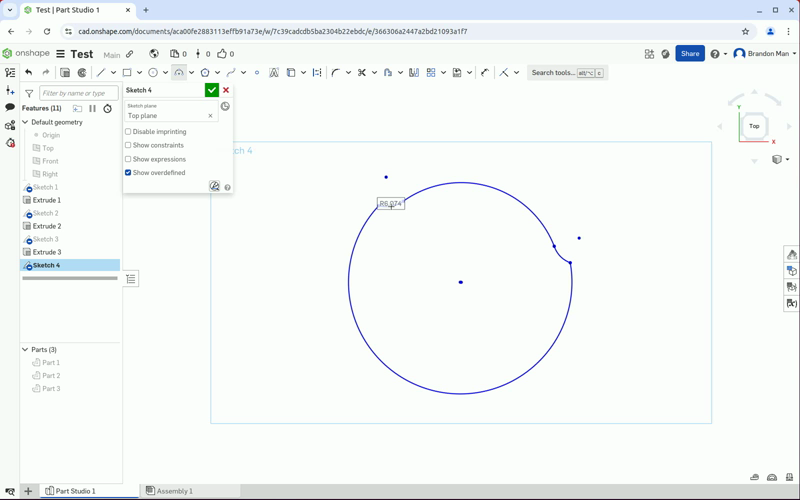
key(l)
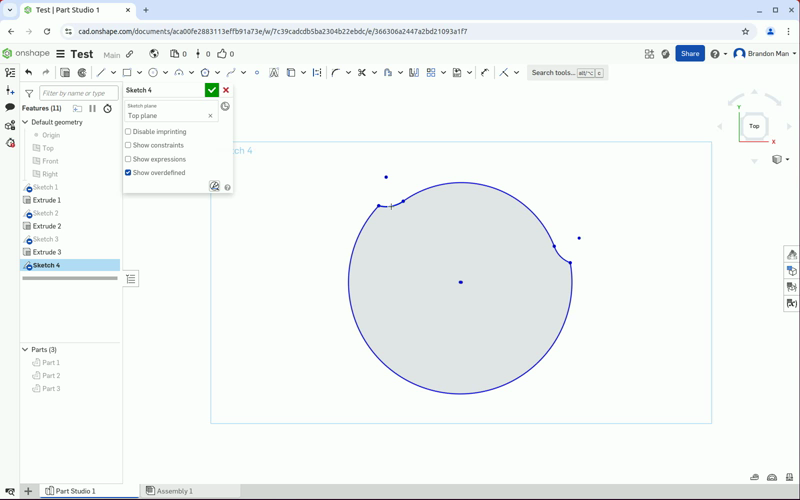
key_down(shift)
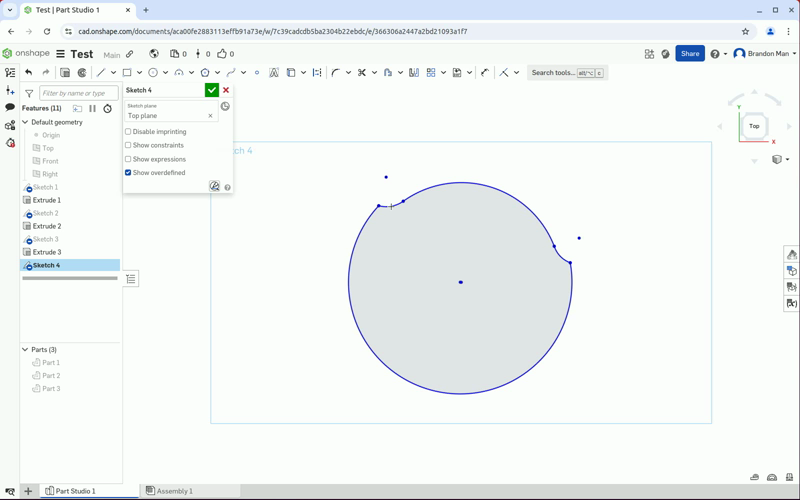
mouse_move(446, 221)
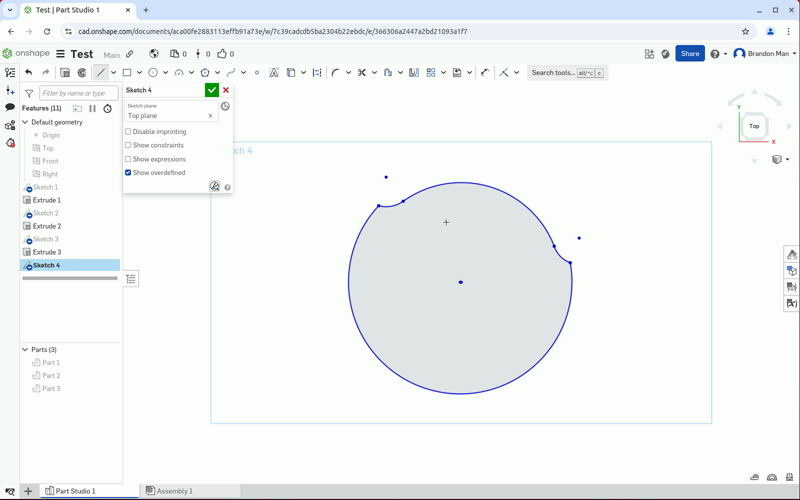
click(446, 221)
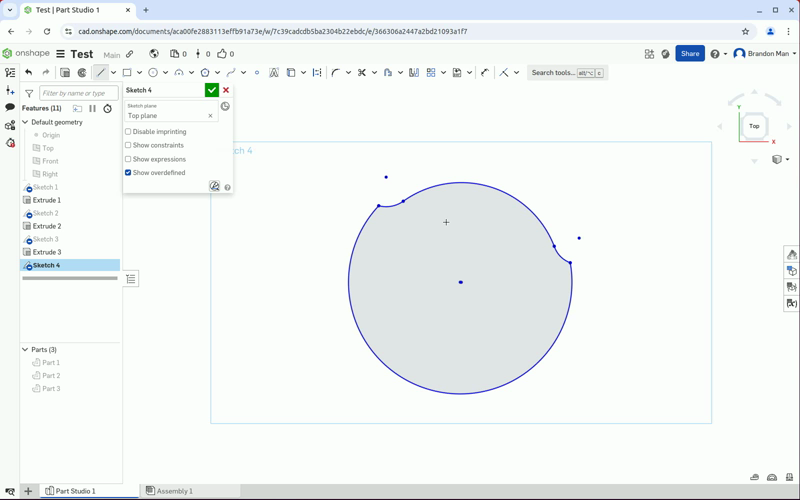
key_up(shift)
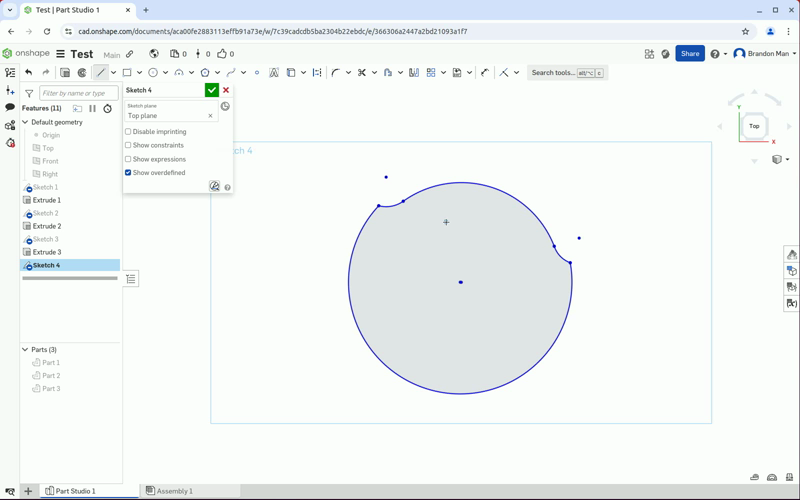
key_down(shift)
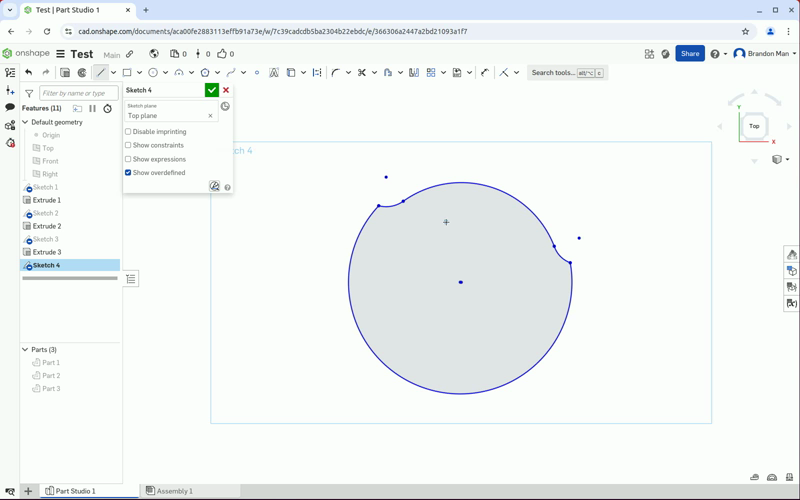
mouse_move(476, 221)
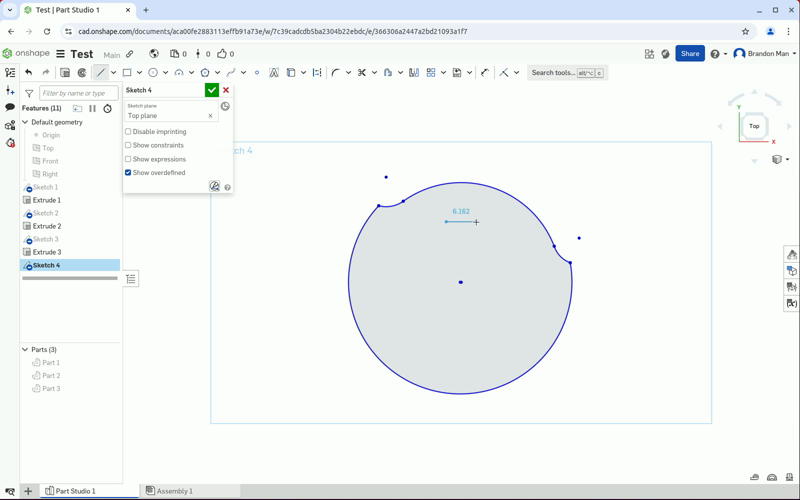
mouse_move(474, 221)
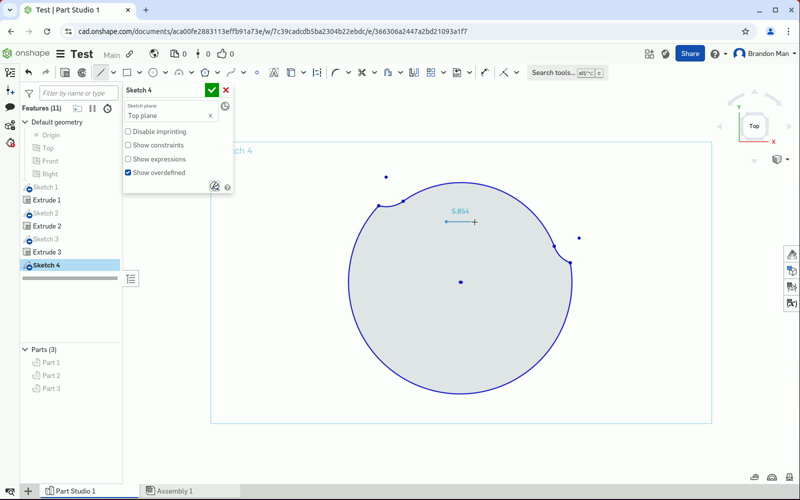
click(474, 221)
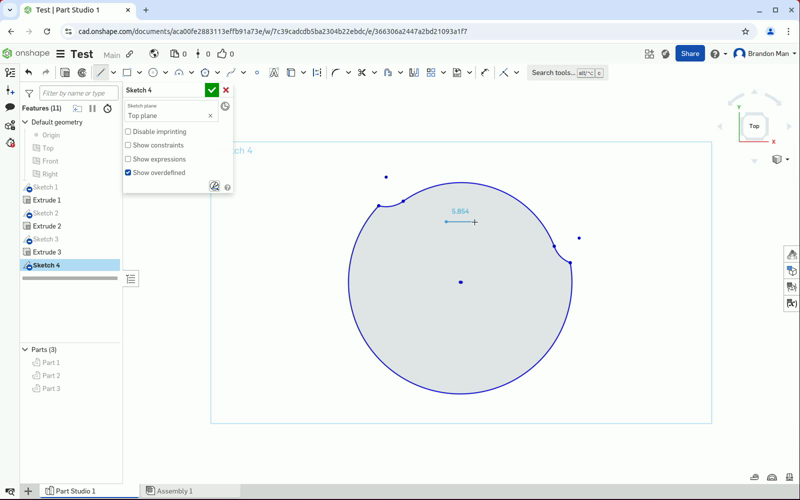
key_up(shift)
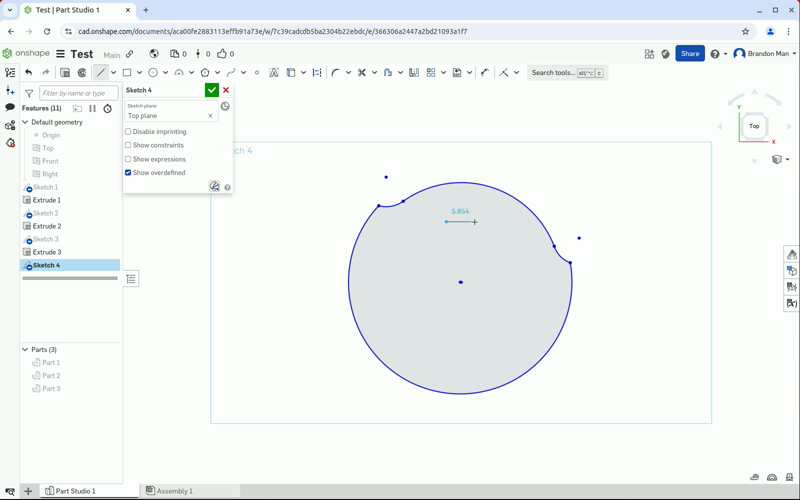
key_down(shift)
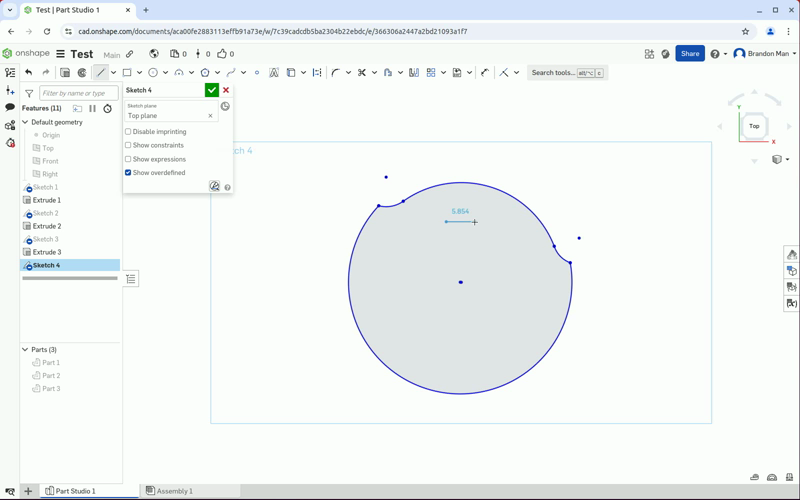
mouse_move(504, 221)
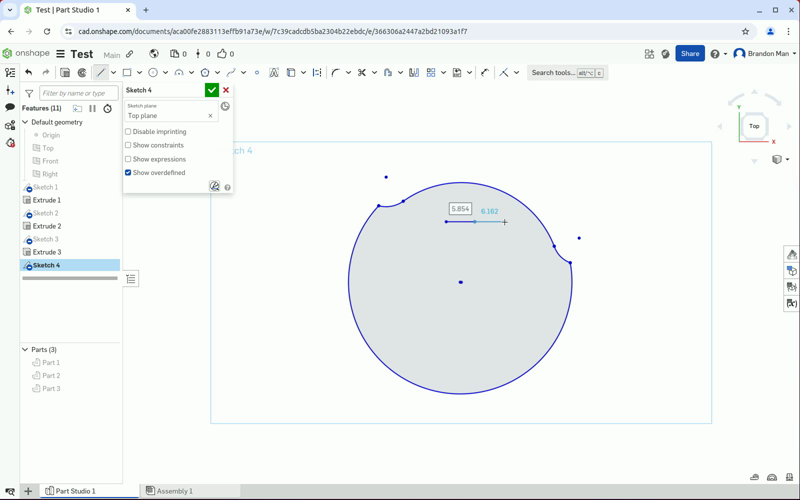
mouse_move(474, 207)
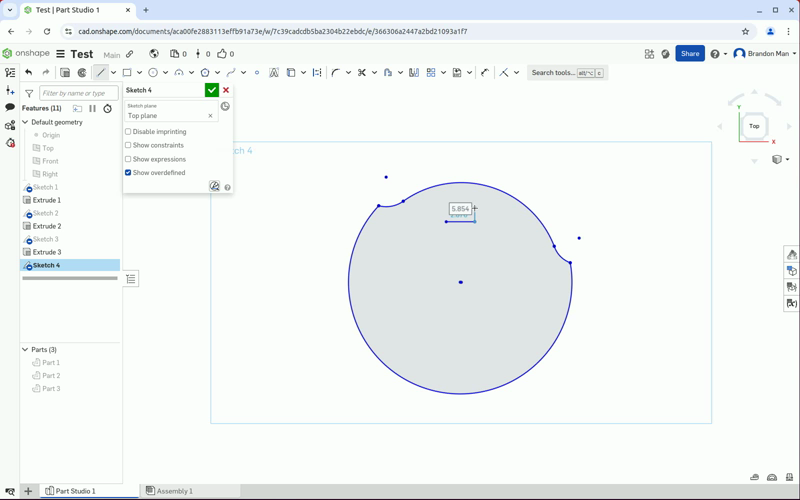
click(474, 207)
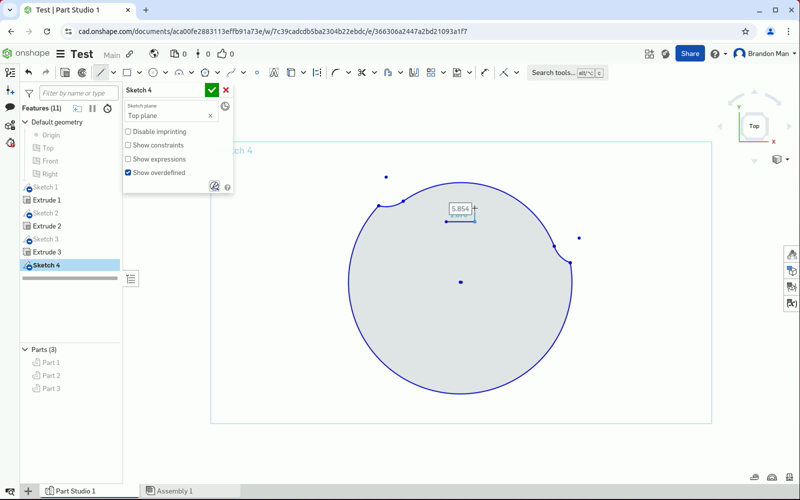
key_up(shift)
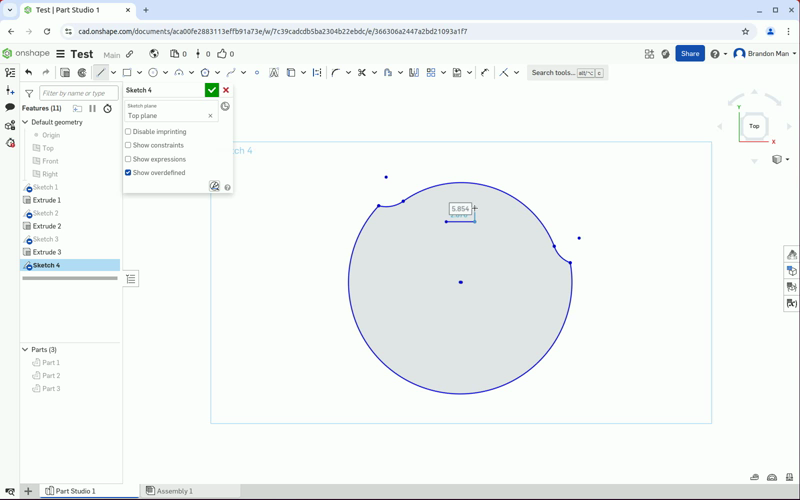
key(esc)
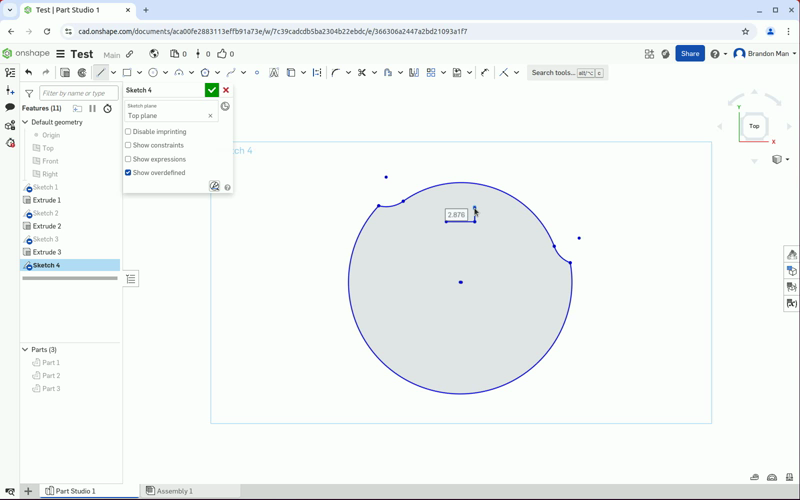
key(a)
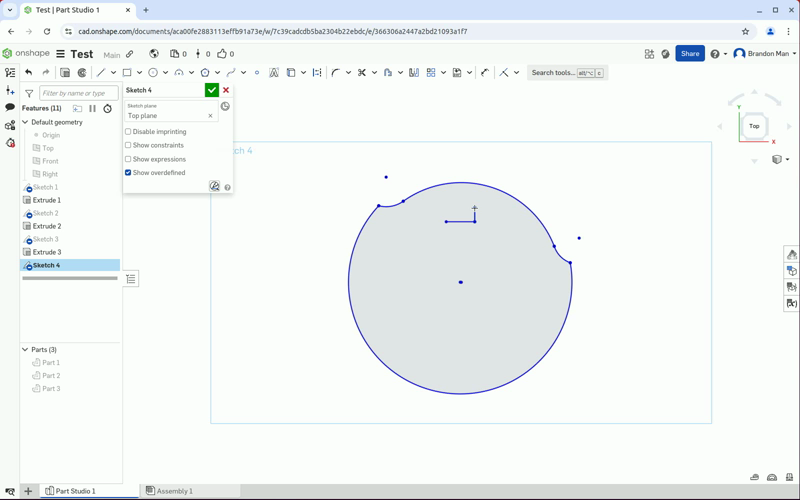
mouse_move(474, 207)
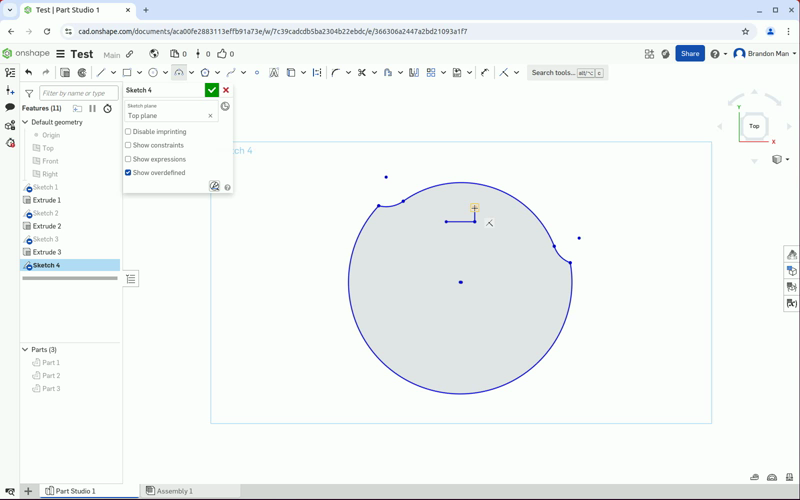
click(474, 207)
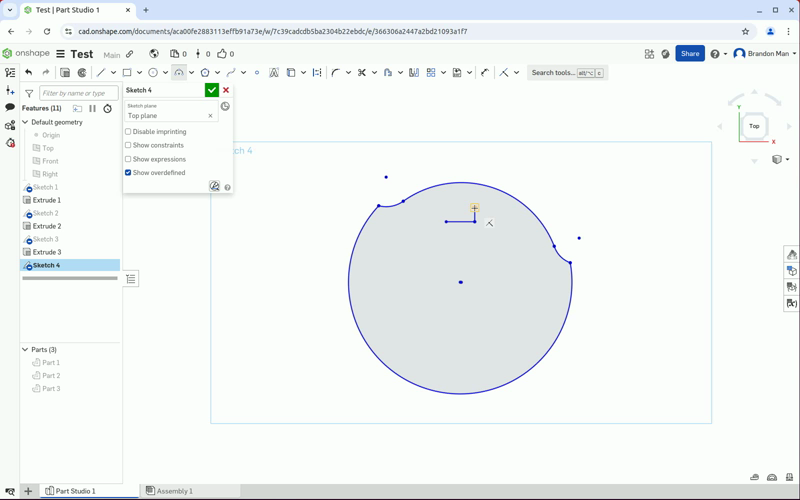
key_down(shift)
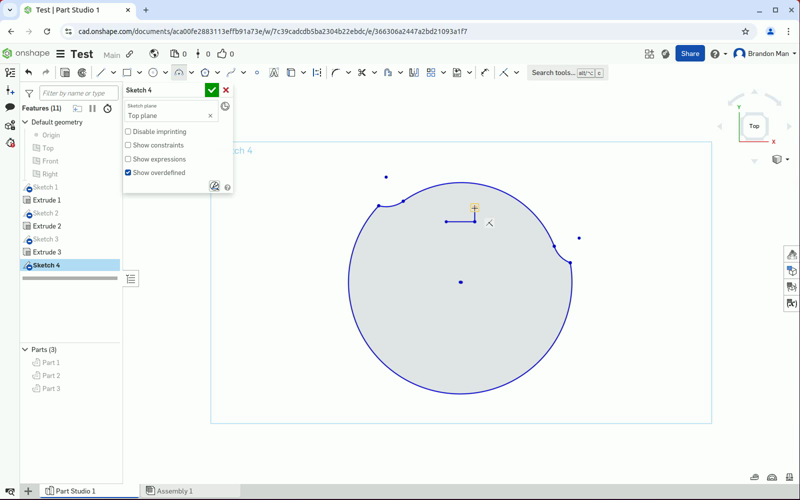
mouse_move(446, 207)
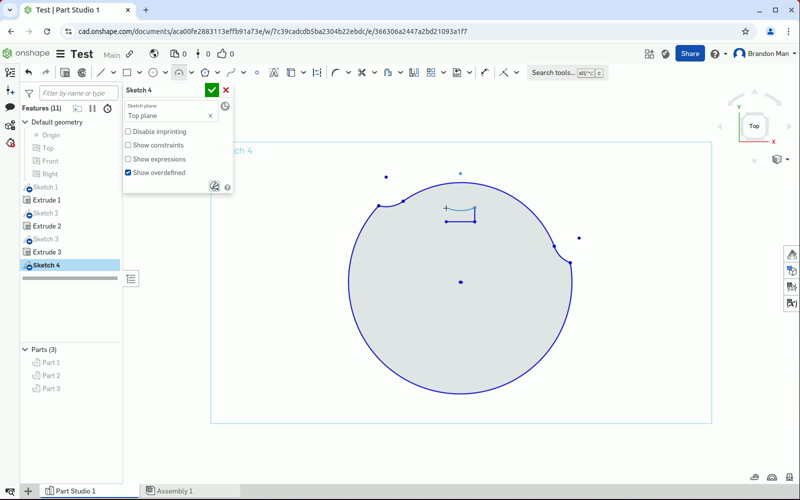
click(446, 207)
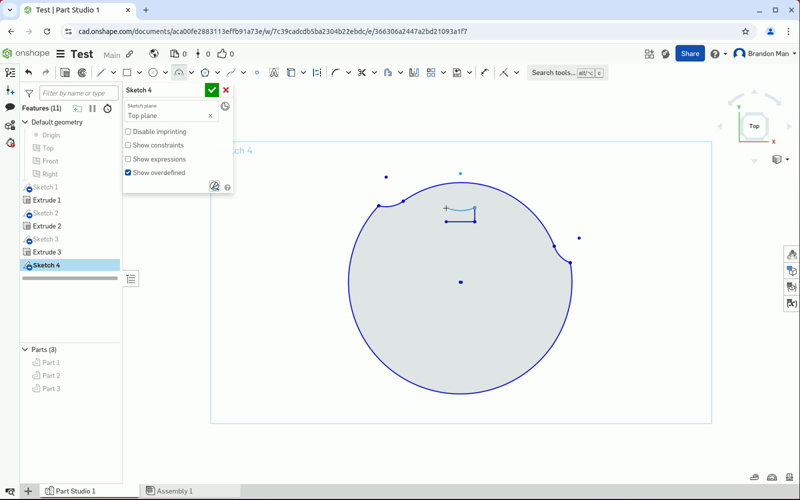
mouse_move(460, 362)
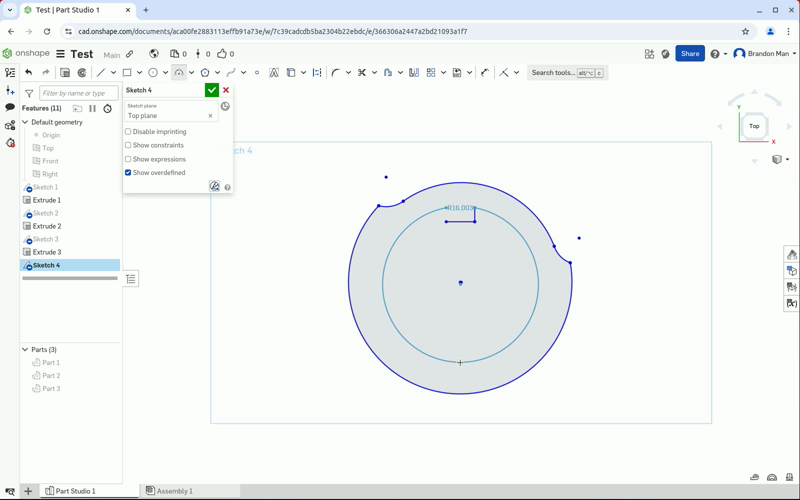
click(460, 362)
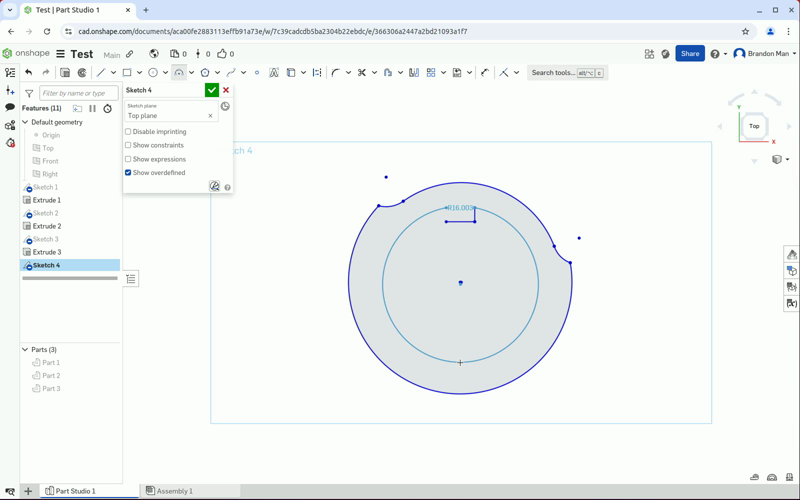
key_up(shift)
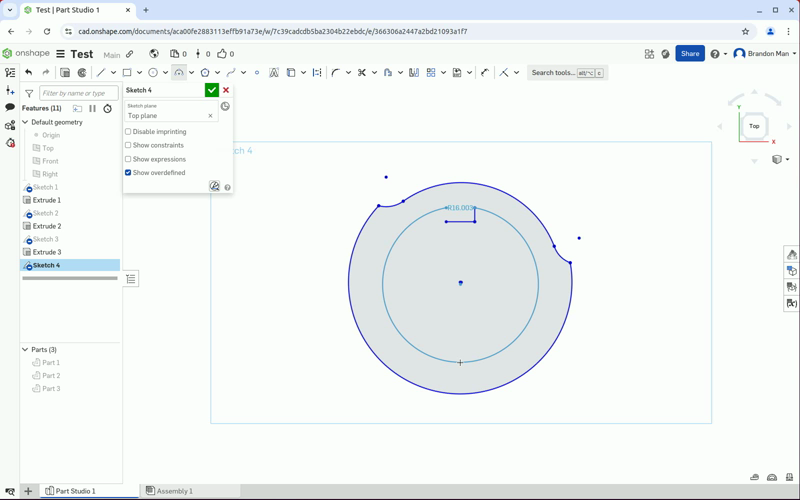
key(esc)
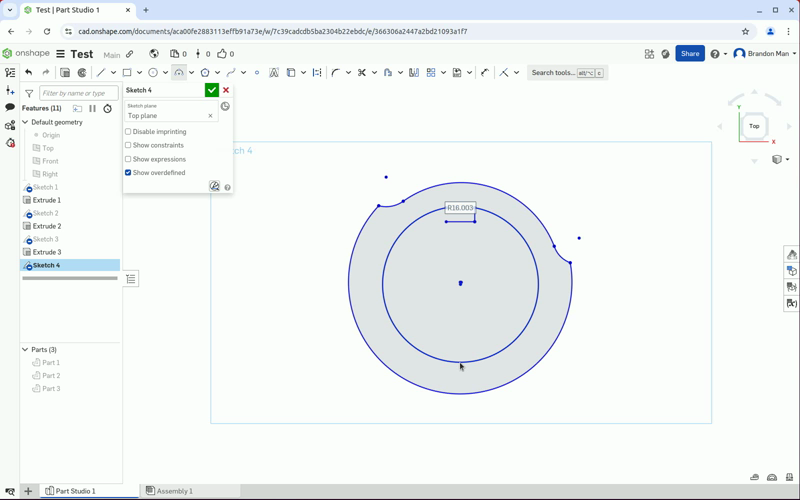
key(l)
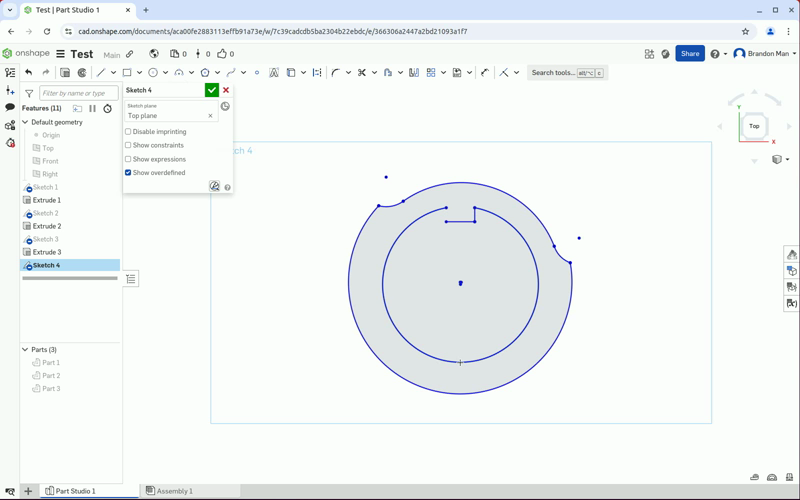
mouse_move(446, 207)
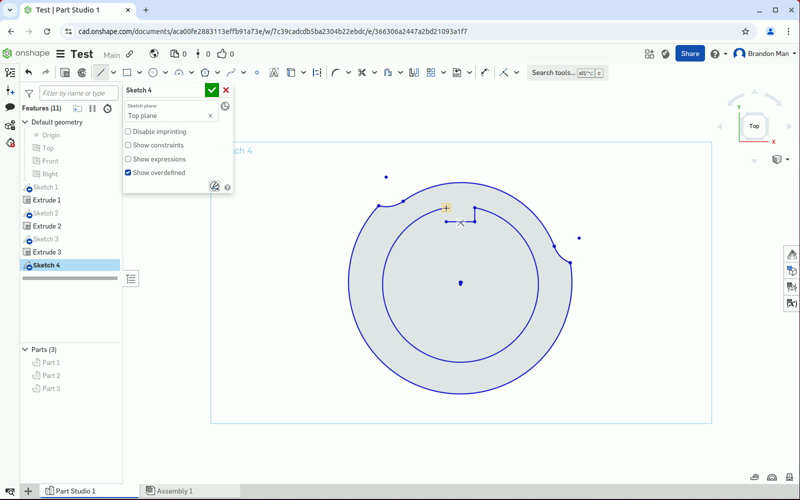
click(446, 207)
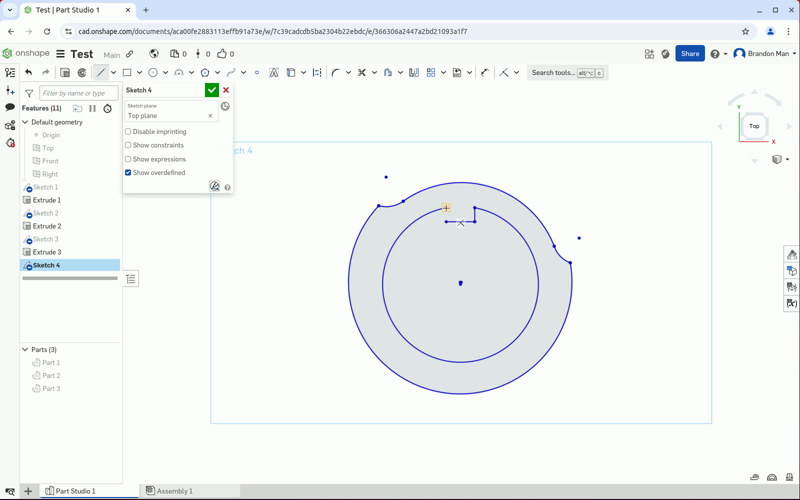
mouse_move(476, 207)
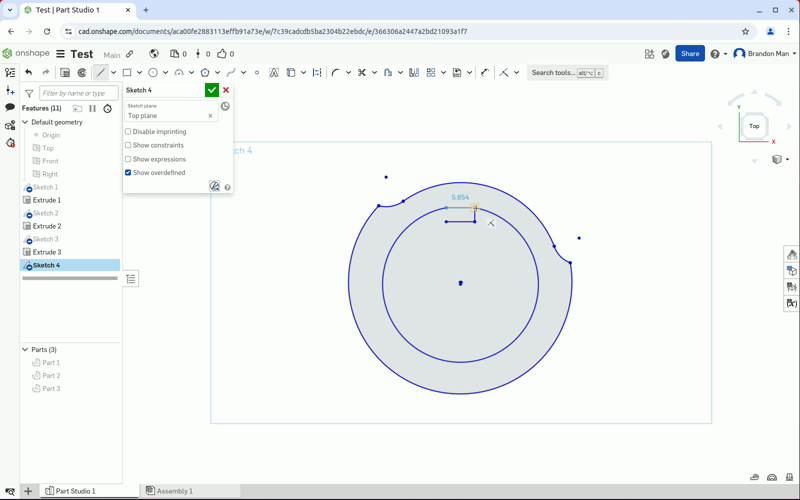
key_down(shift)
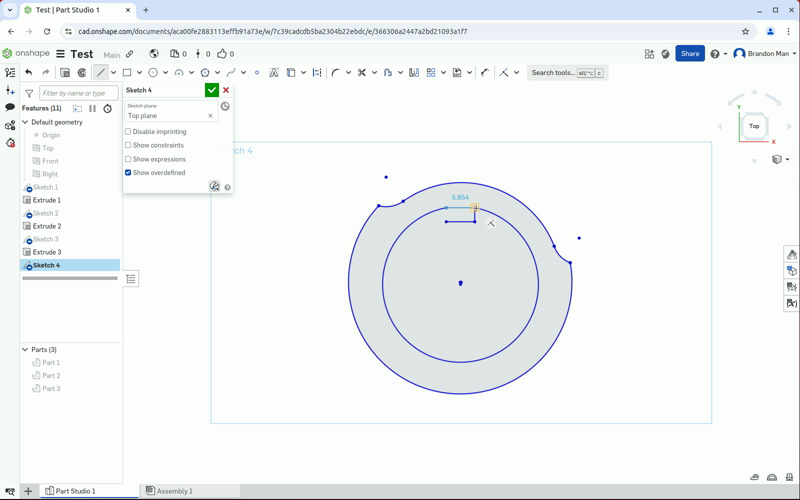
mouse_move(446, 221)
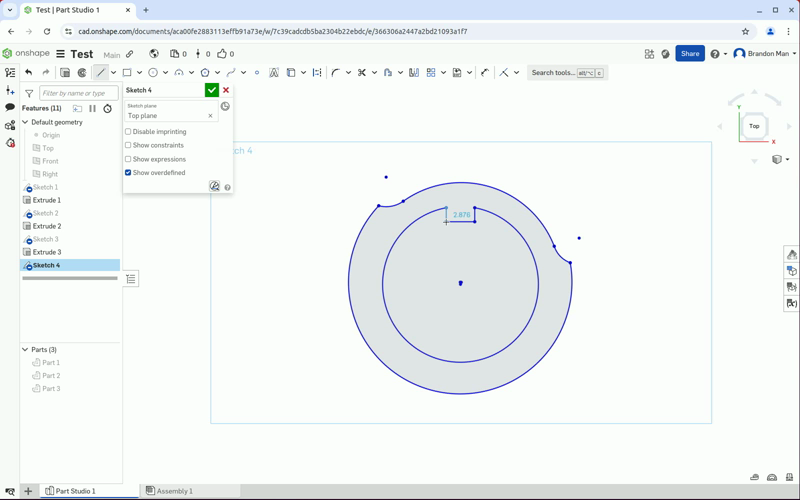
key_up(shift)
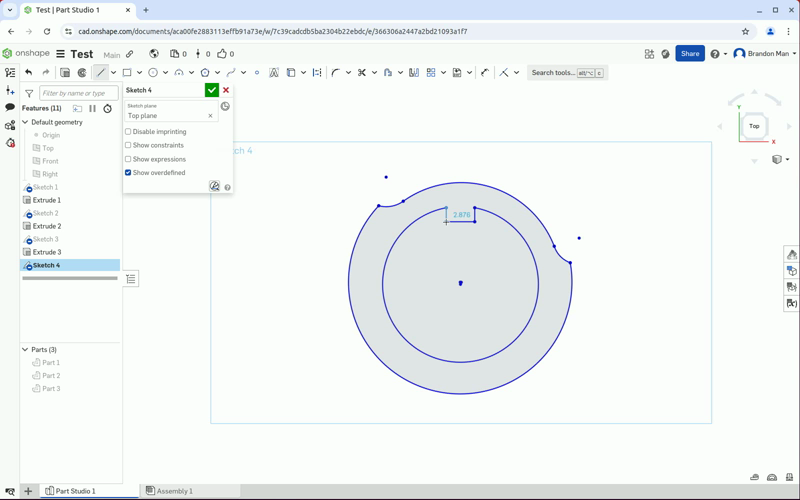
click(446, 221)
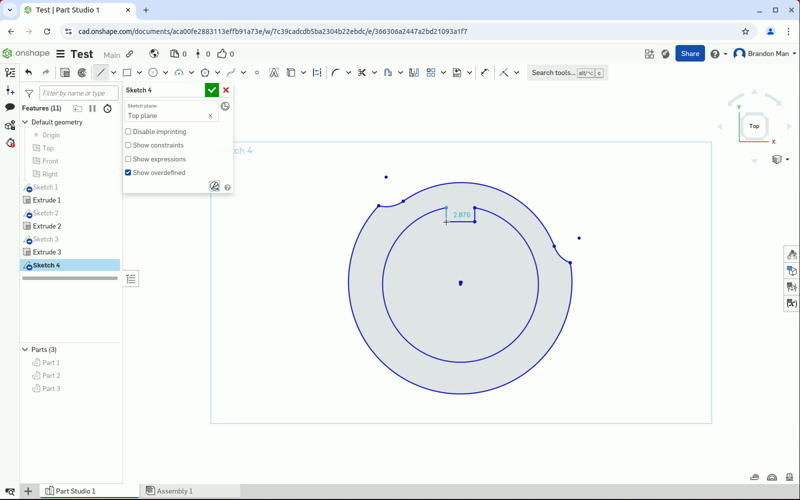
key(esc)
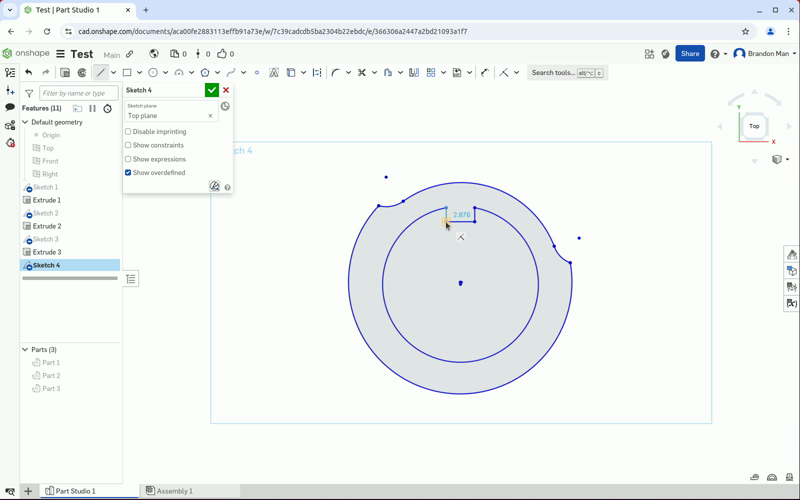
mouse_move(554, 287)
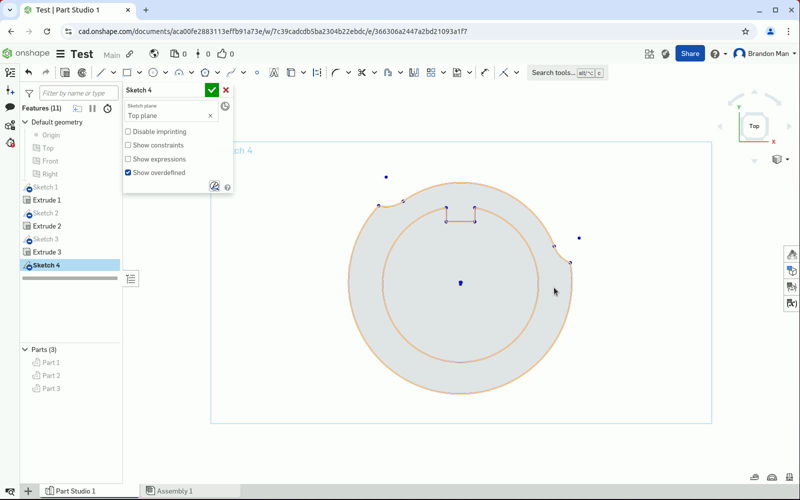
click(554, 287)
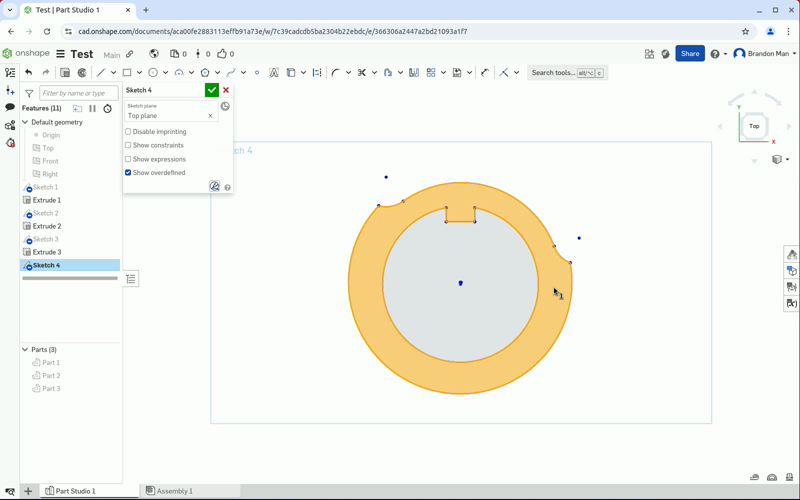
mouse_move(73, 352)
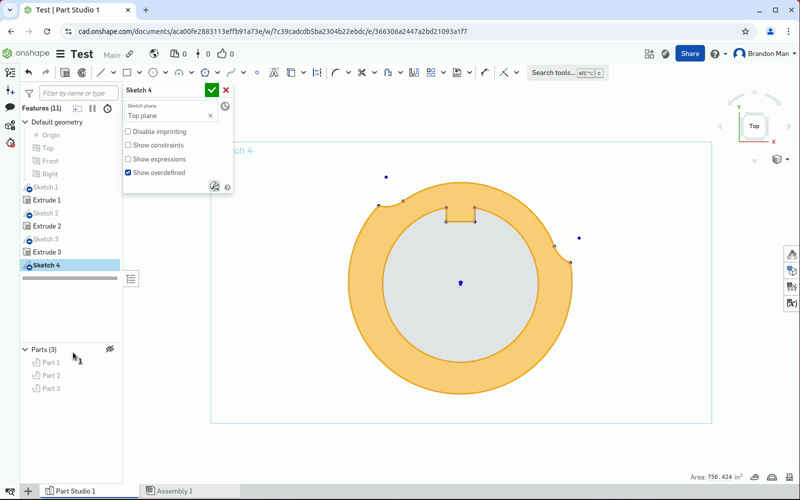
key(shift+y)
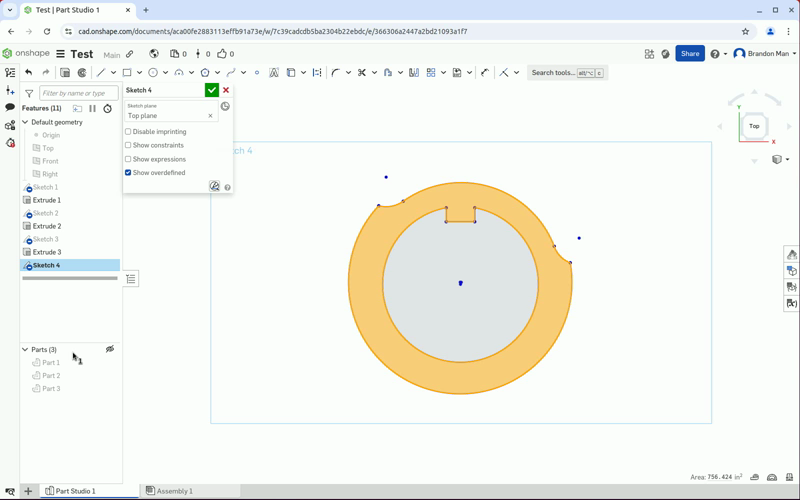
key(shift+e)
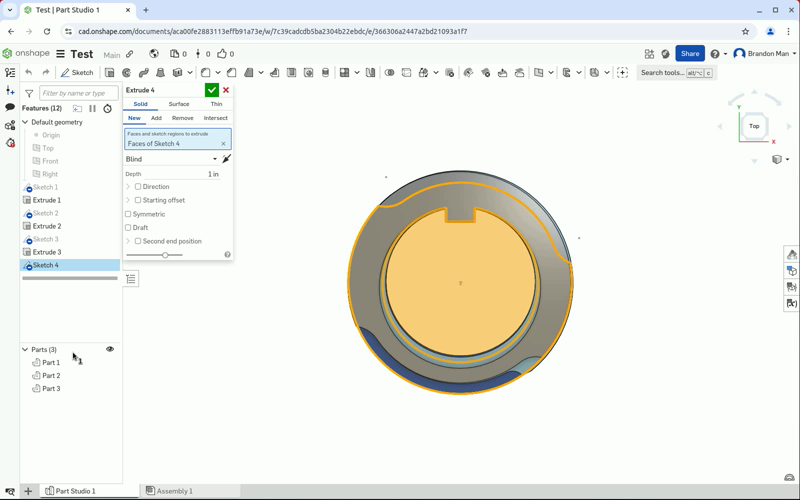
mouse_move(143, 106)
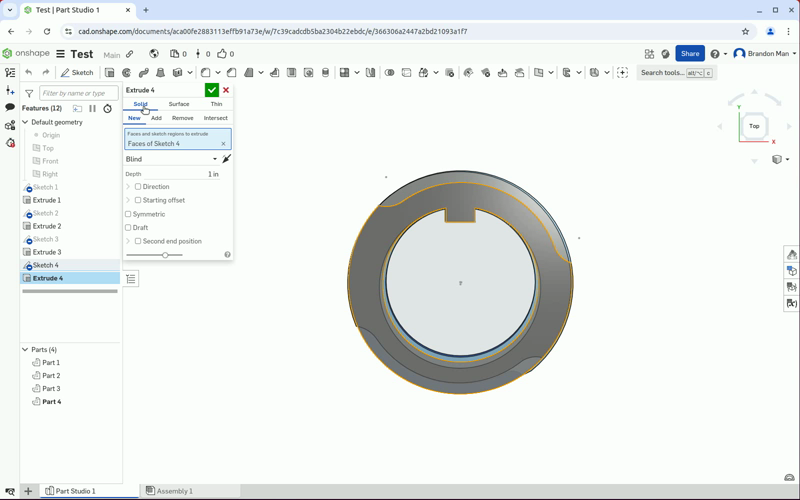
click(143, 106)
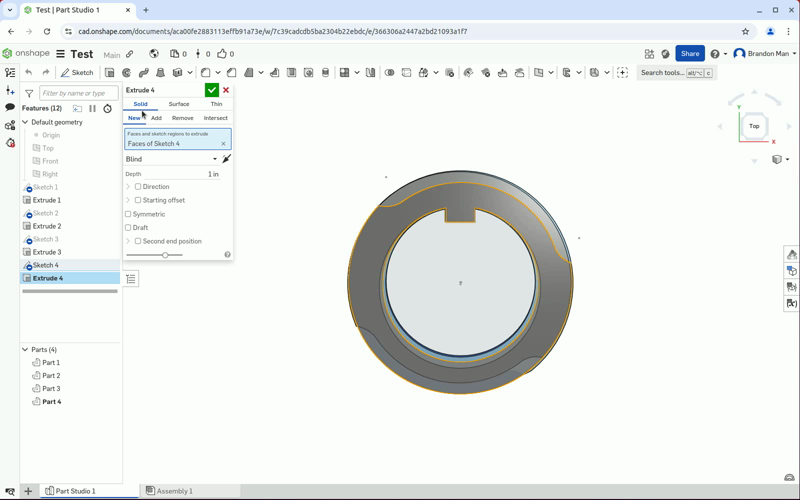
mouse_move(137, 120)
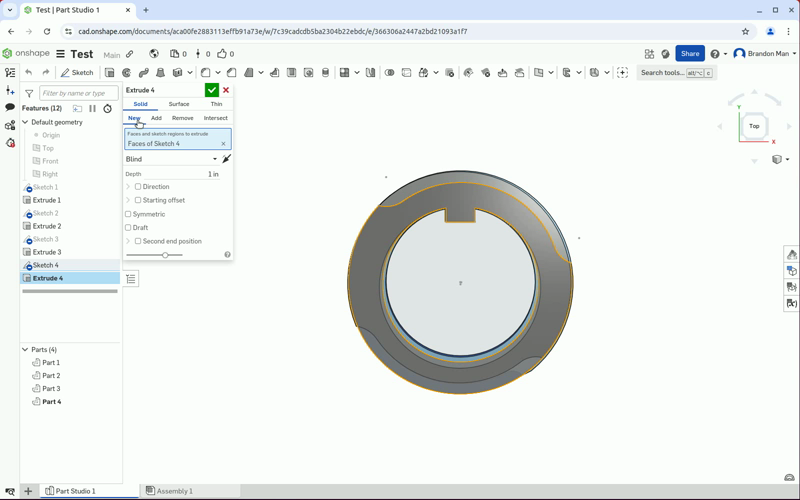
click(137, 120)
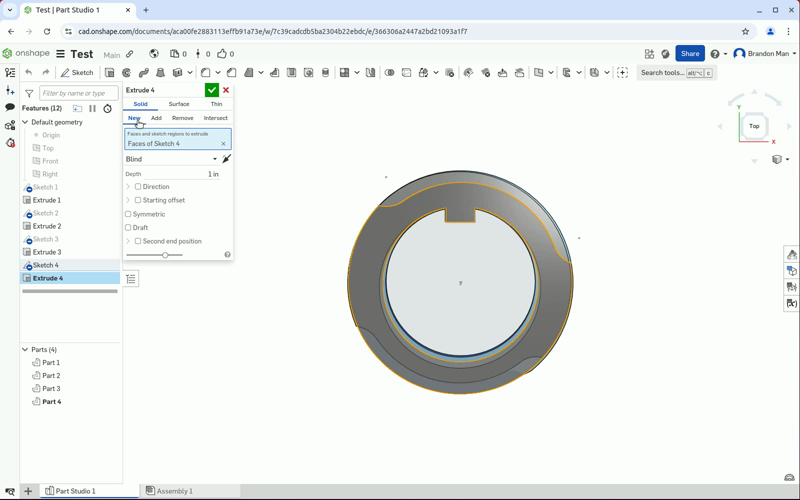
key(tab, 4)
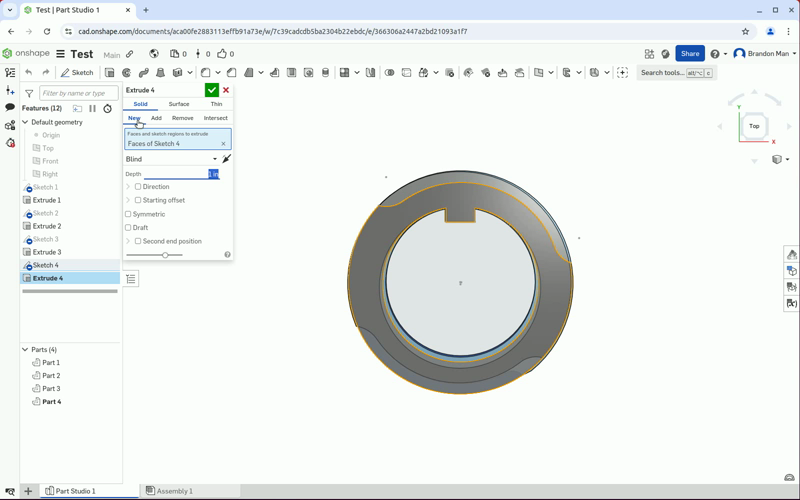
text(1.685)
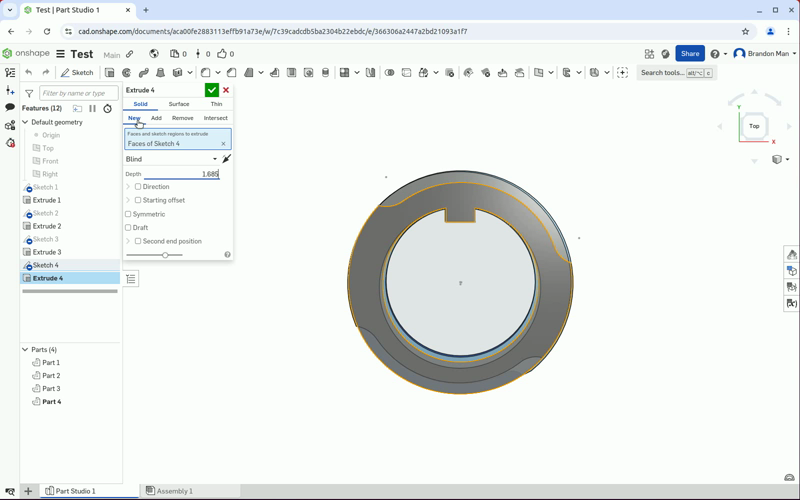
key(enter)
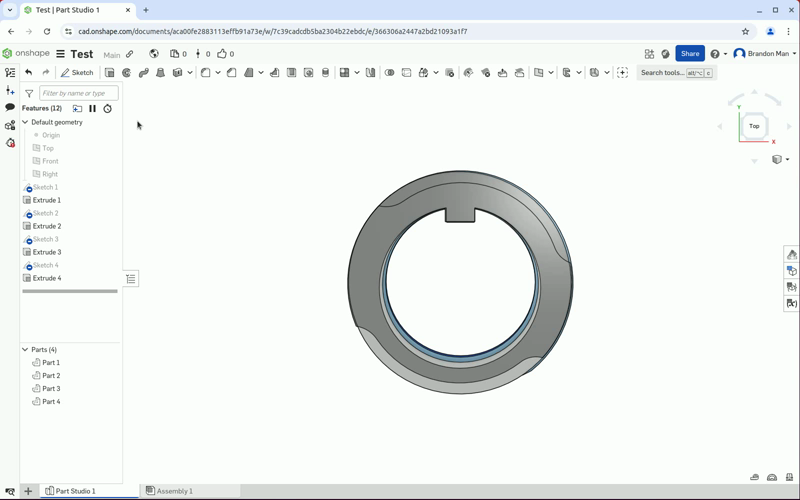
key(shift+h)
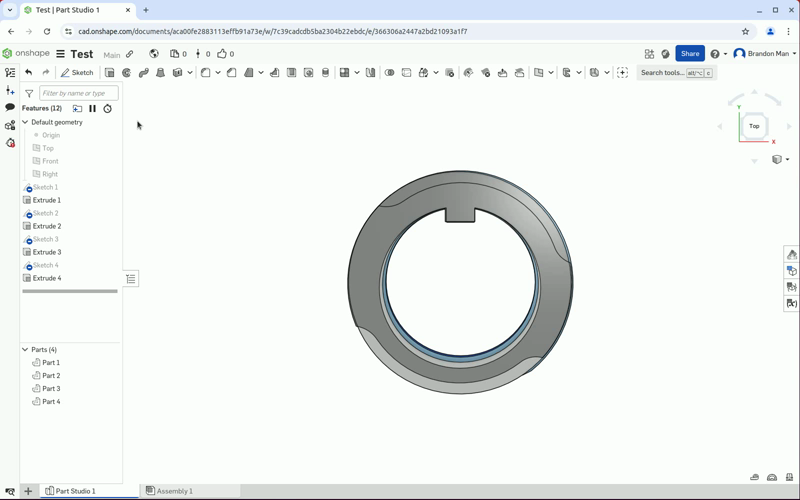
key(shift+h)
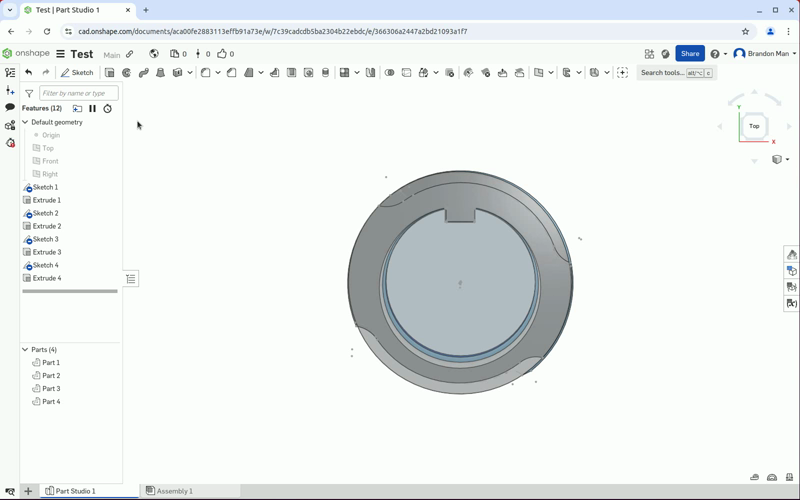
key(shift+7)
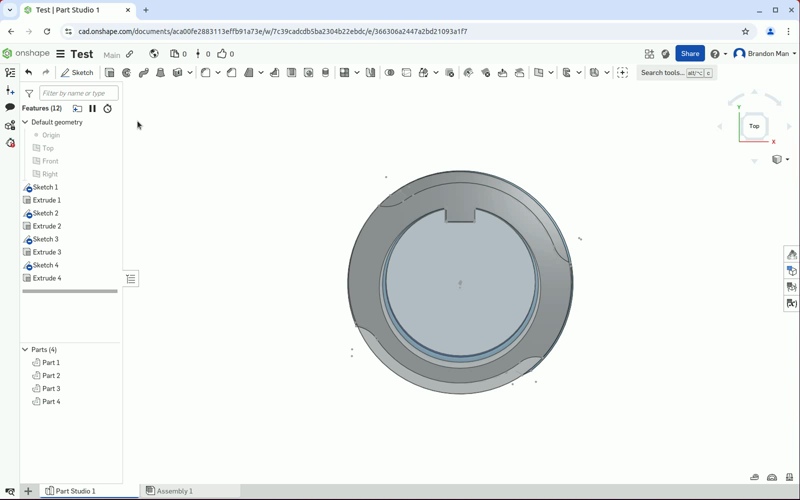
key(up, 3)
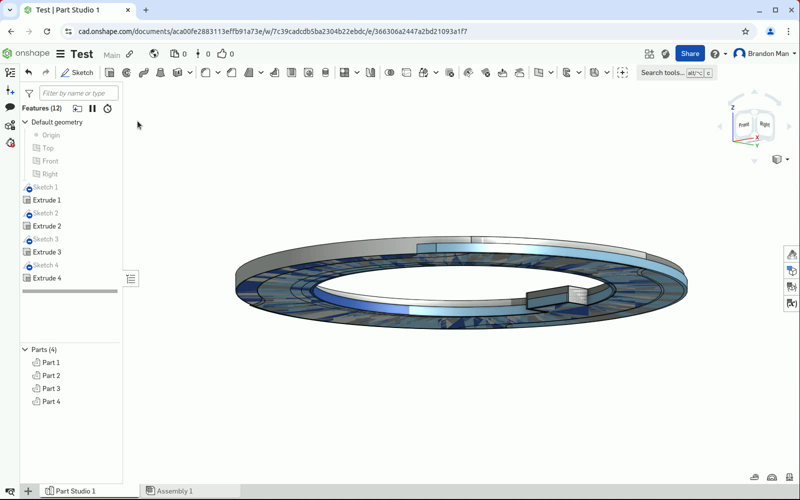
key(left, 3)
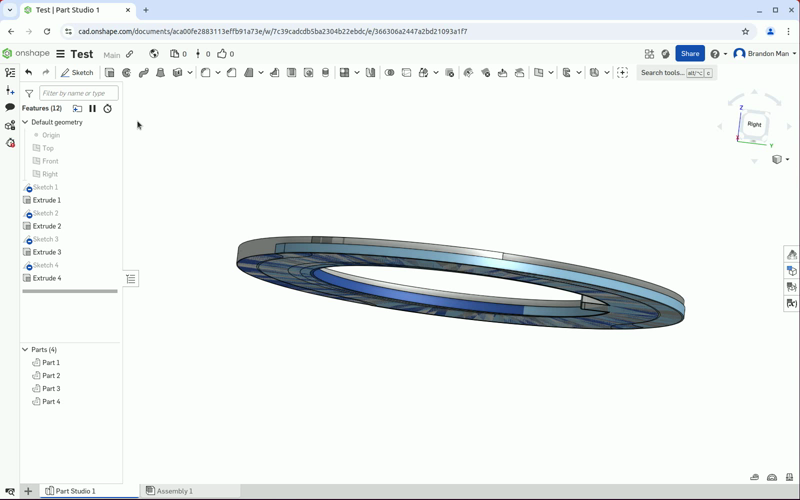
key(right, 3)
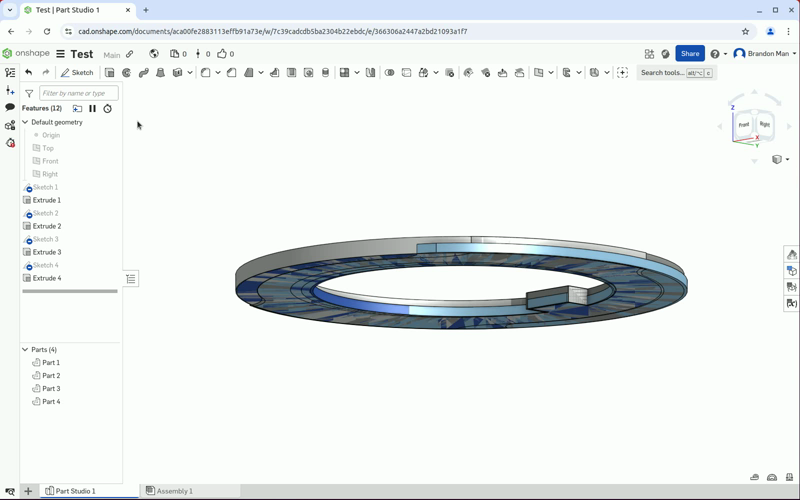
key(down, 3)
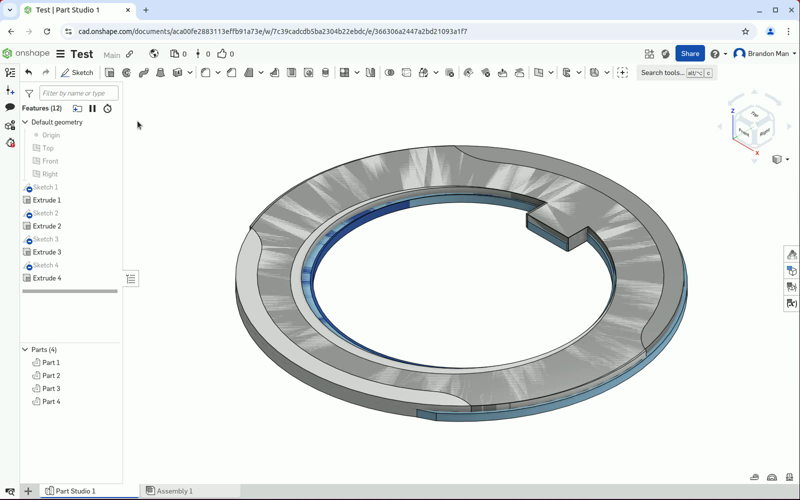
mouse_move(73, 189)
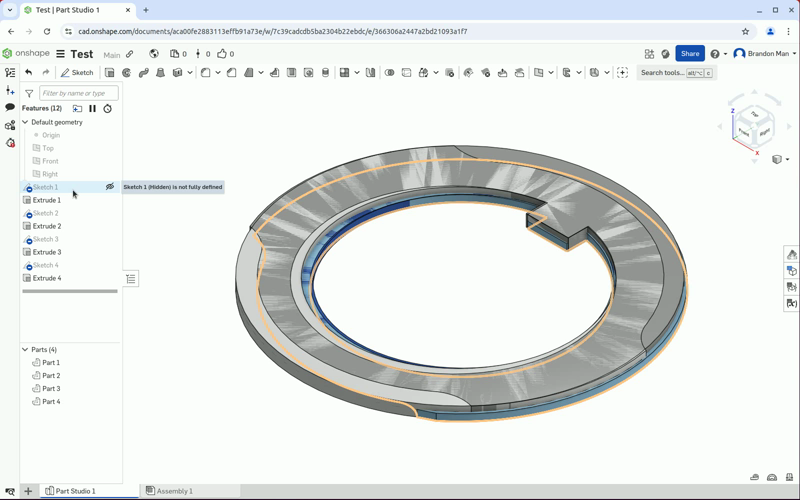
click(73, 189)